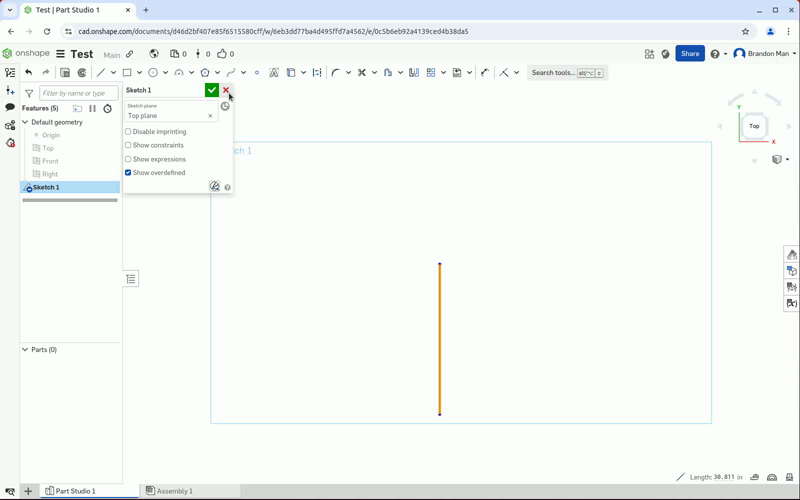
key(shift+h)
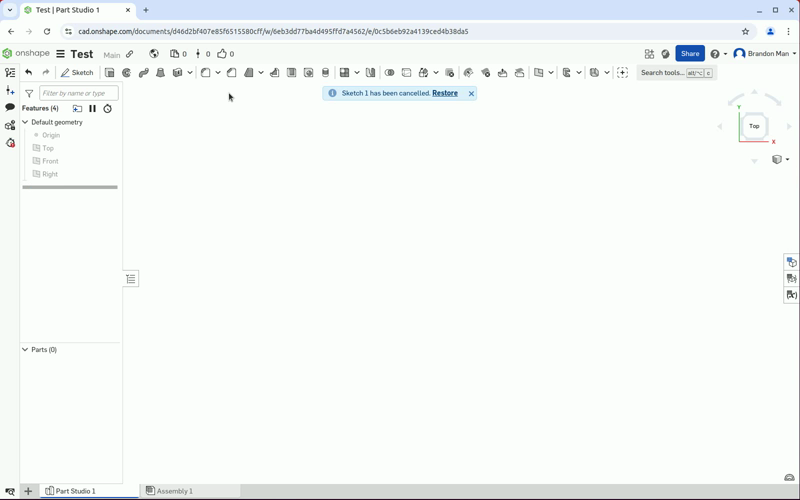
mouse_move(73, 352)
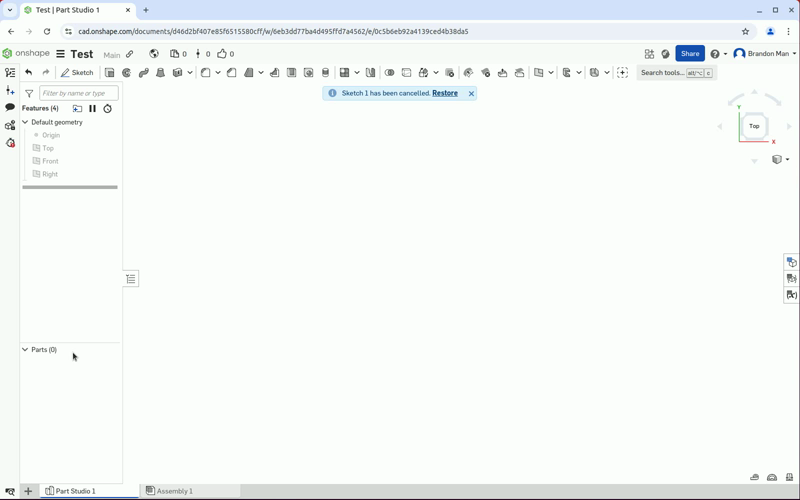
key(y)
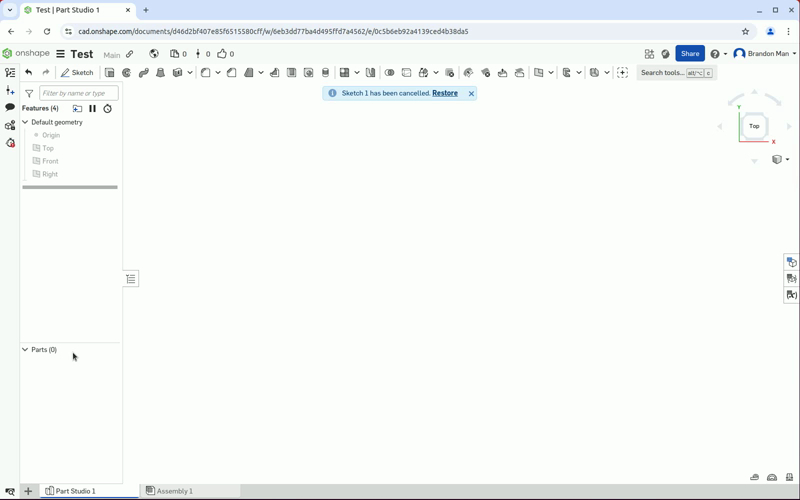
key(shift+p)
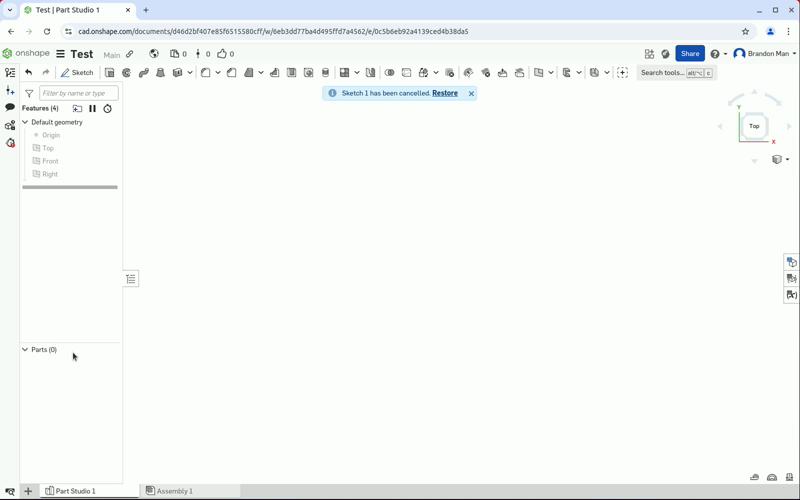
key(space)
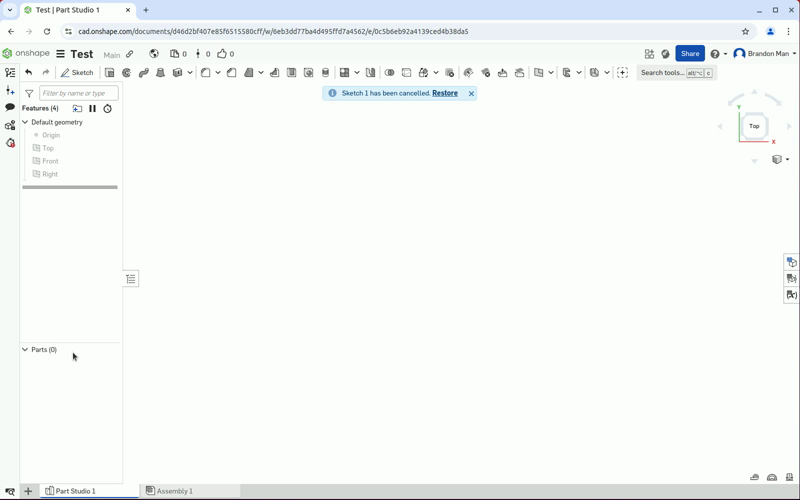
key_down(shift)
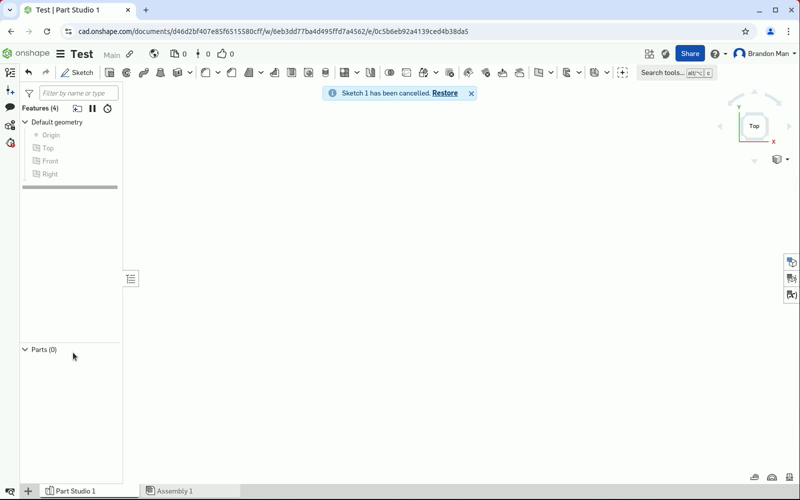
key(up)
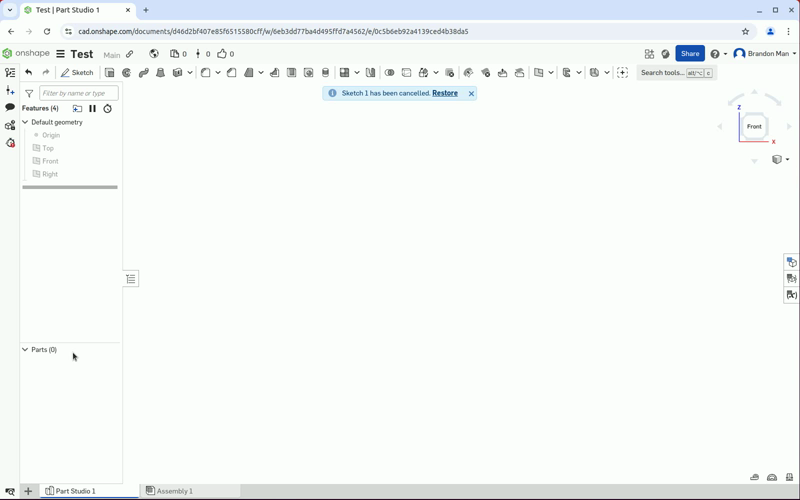
key_up(shift)
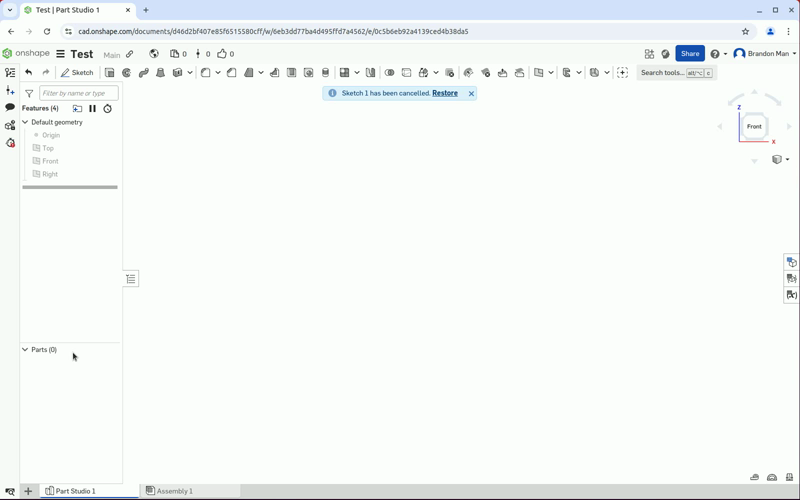
mouse_move(73, 352)
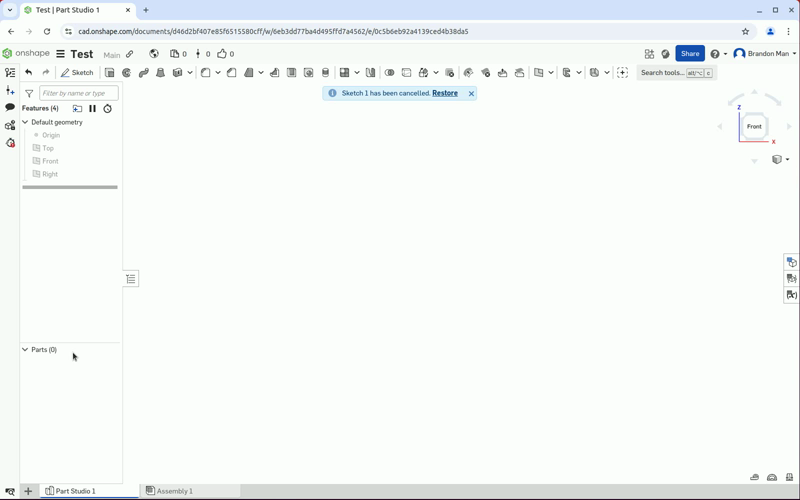
key(shift+y)
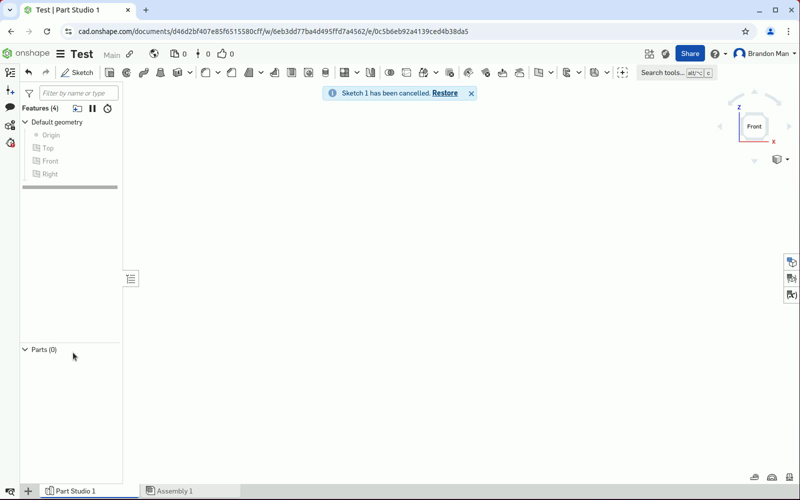
key(shift+s)
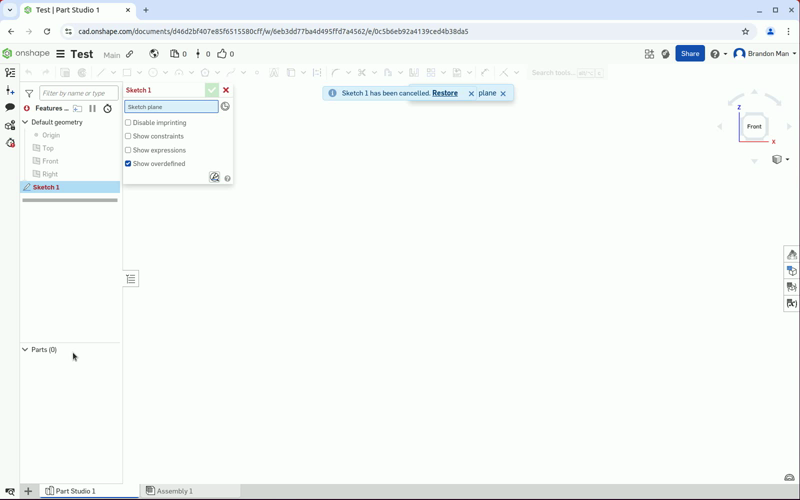
mouse_move(73, 163)
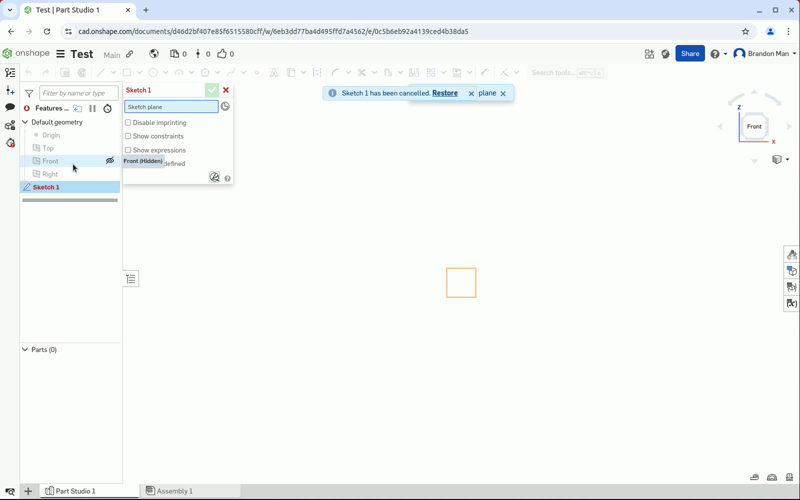
click(73, 163)
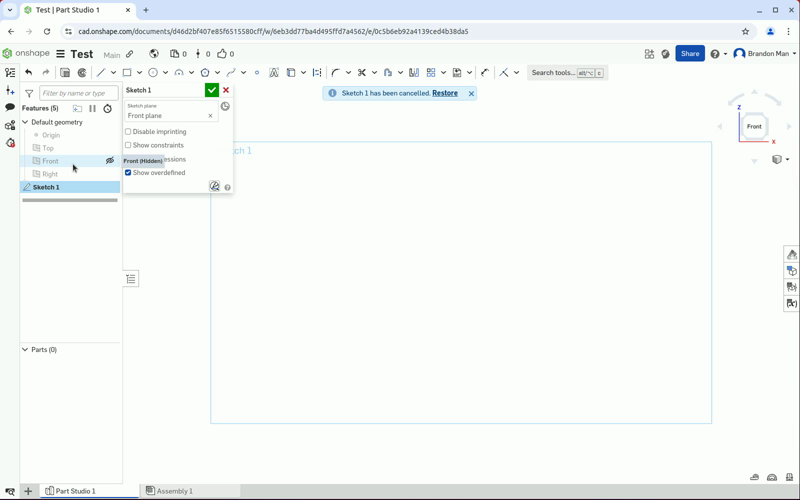
mouse_move(73, 352)
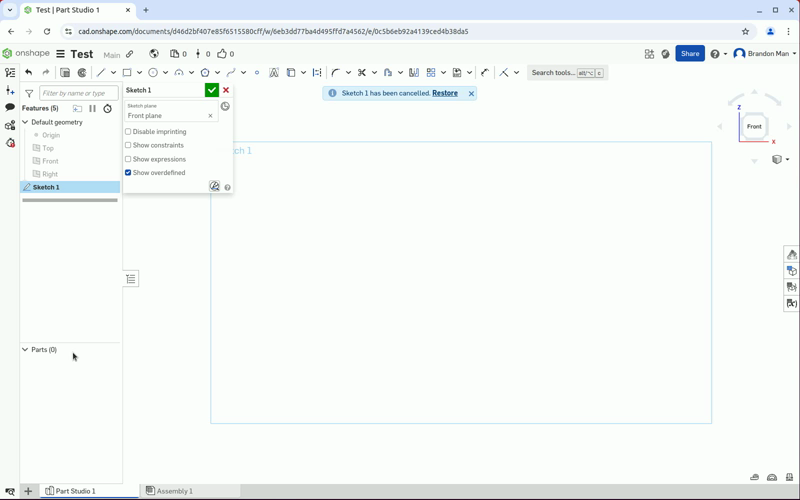
key(y)
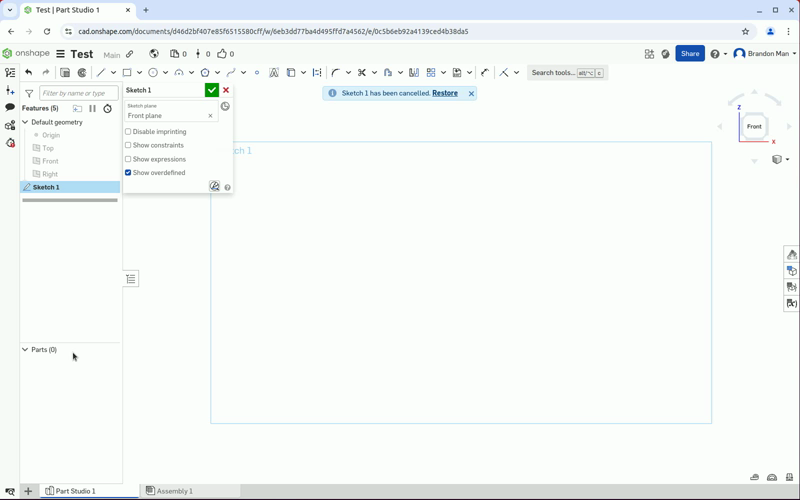
key(l)
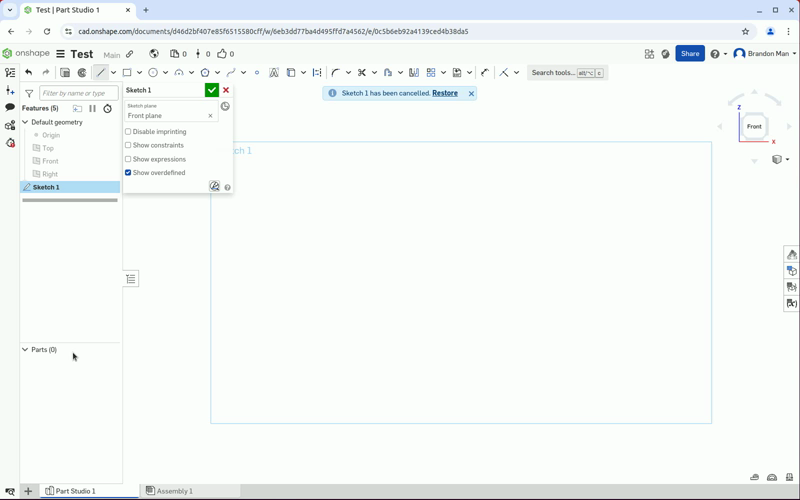
key_down(shift)
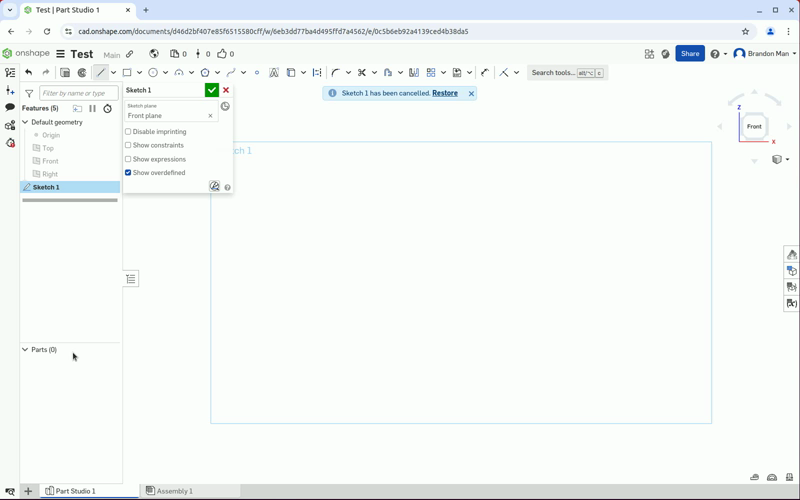
mouse_move(446, 226)
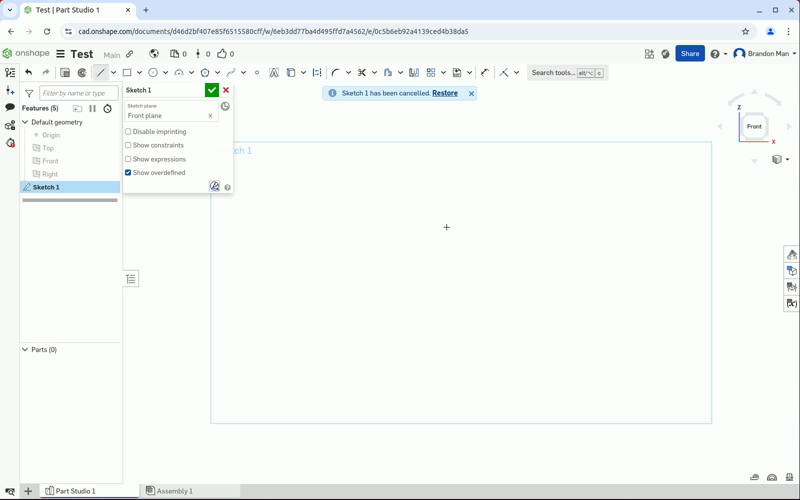
click(446, 226)
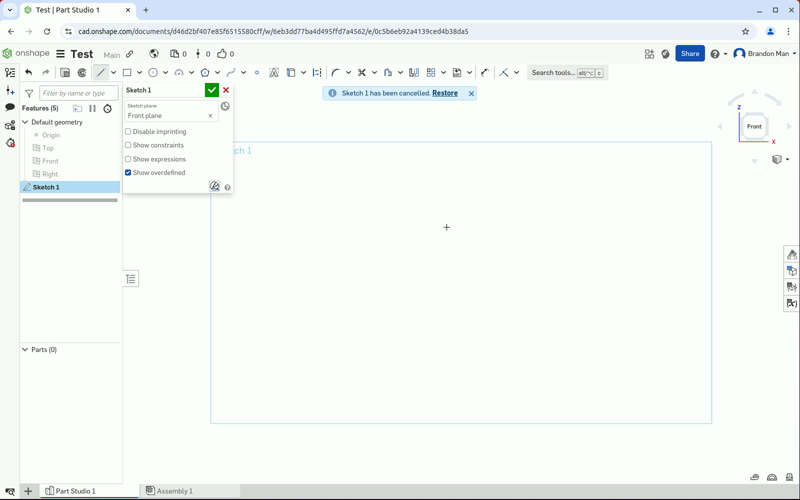
key_up(shift)
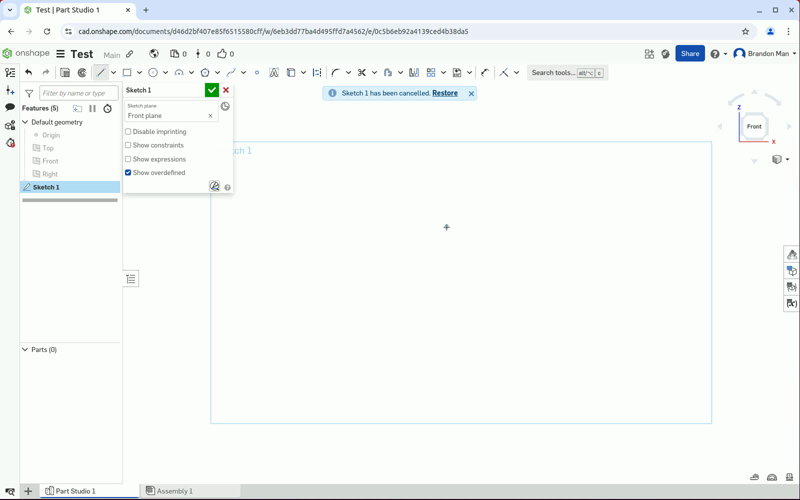
key_down(shift)
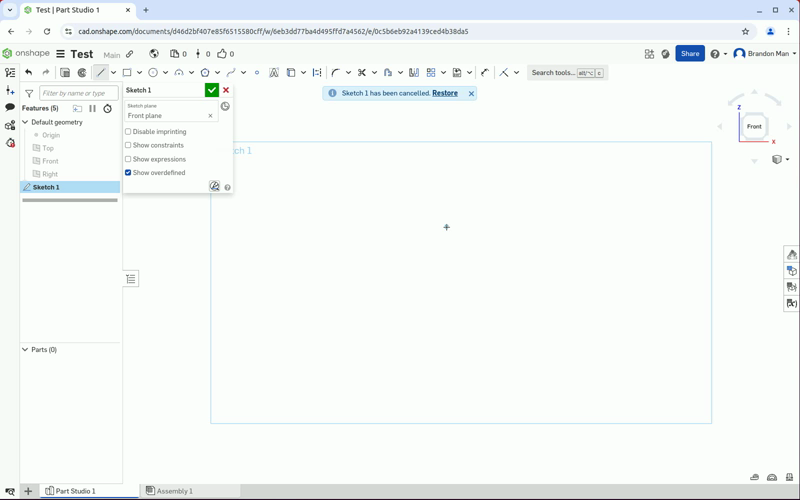
mouse_move(476, 226)
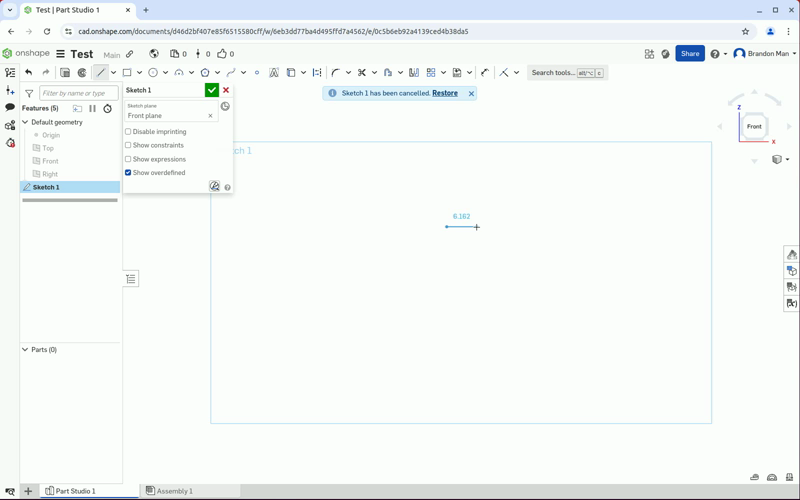
mouse_move(452, 284)
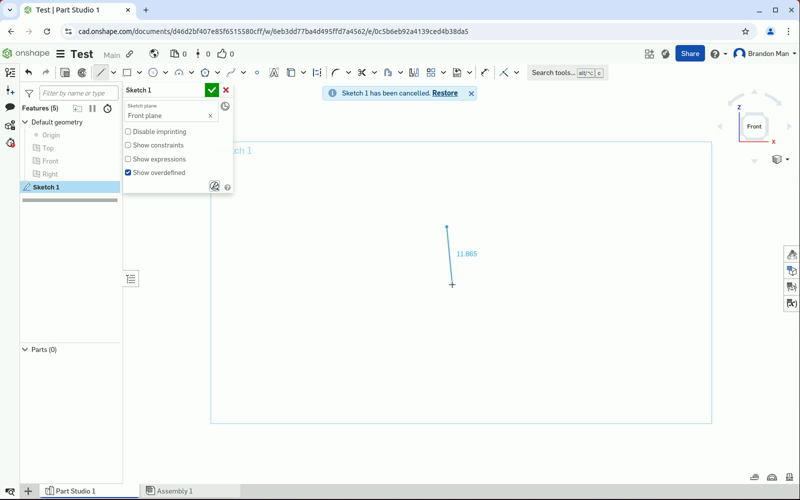
click(452, 284)
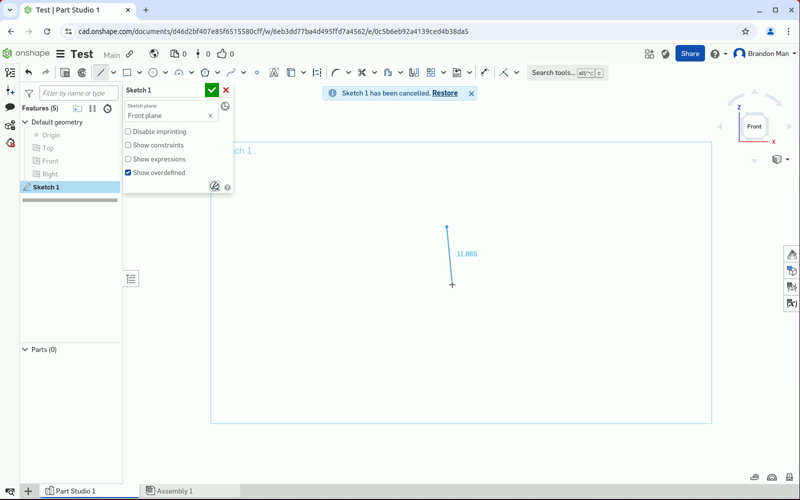
key_up(shift)
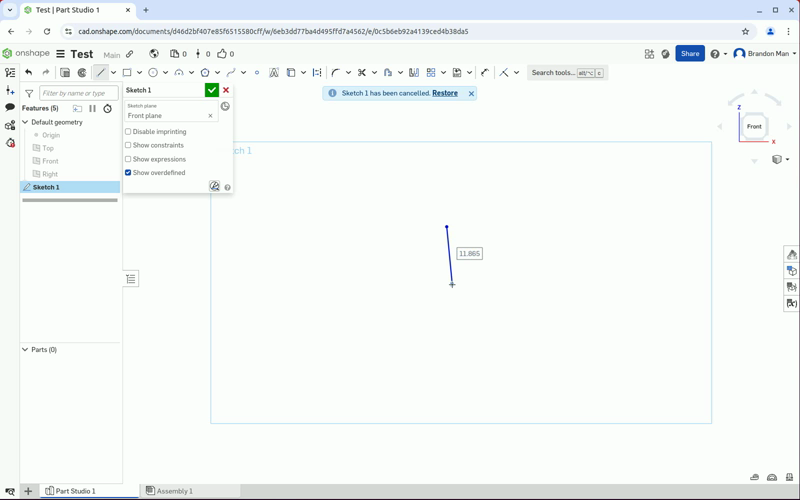
key(esc)
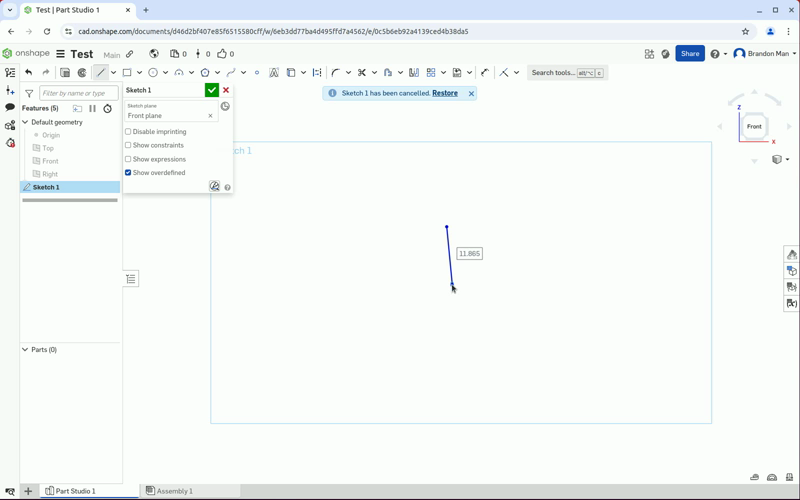
key(a)
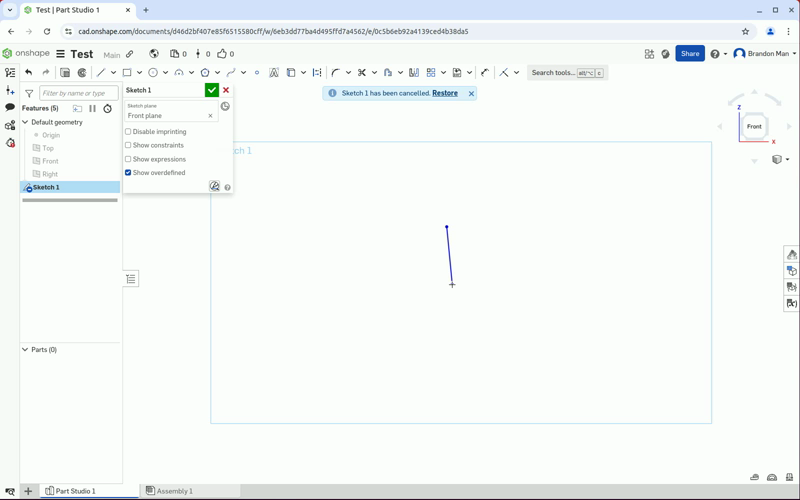
mouse_move(452, 284)
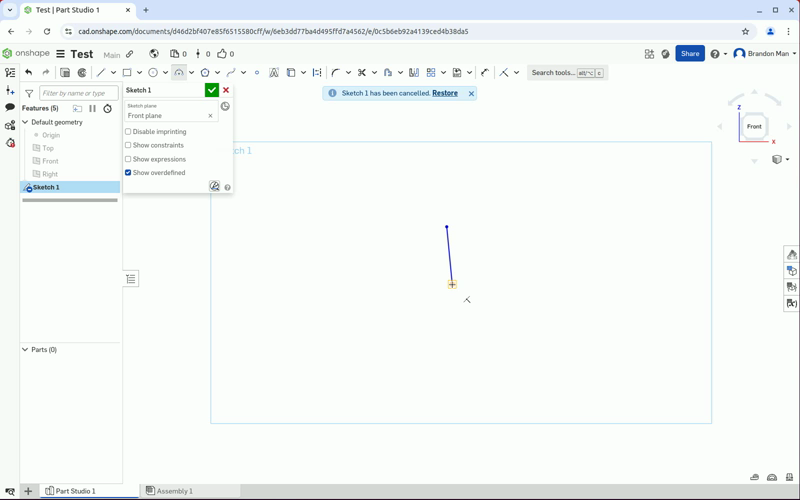
click(452, 284)
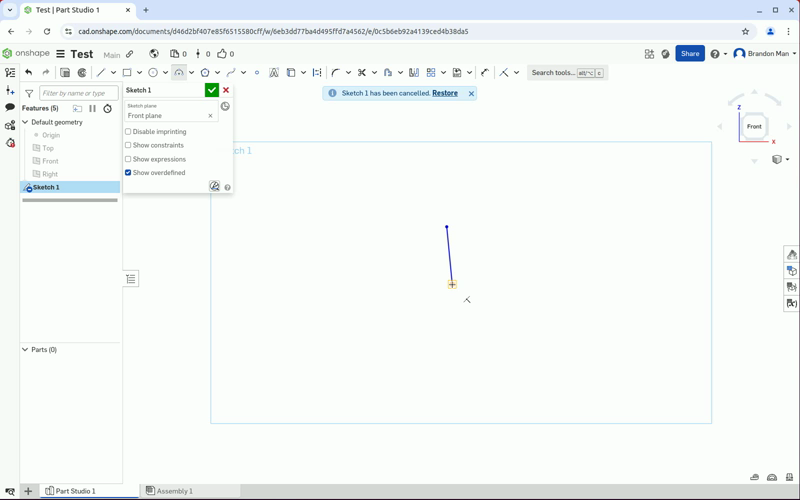
key_down(shift)
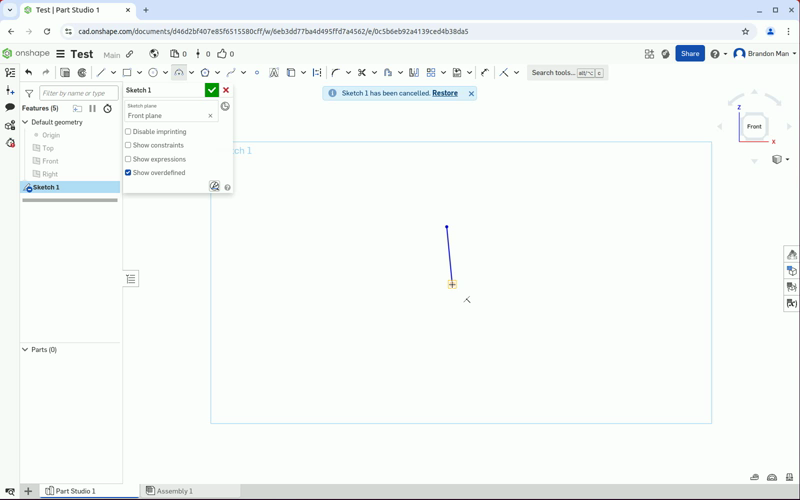
mouse_move(461, 291)
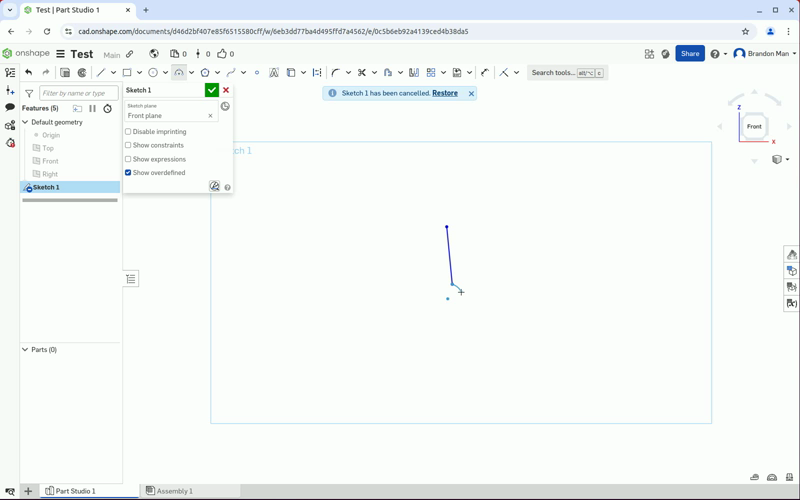
click(461, 291)
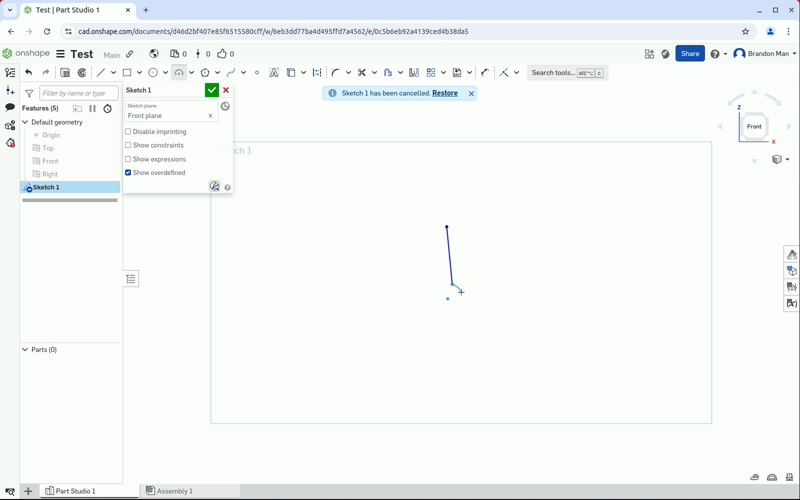
mouse_move(466, 276)
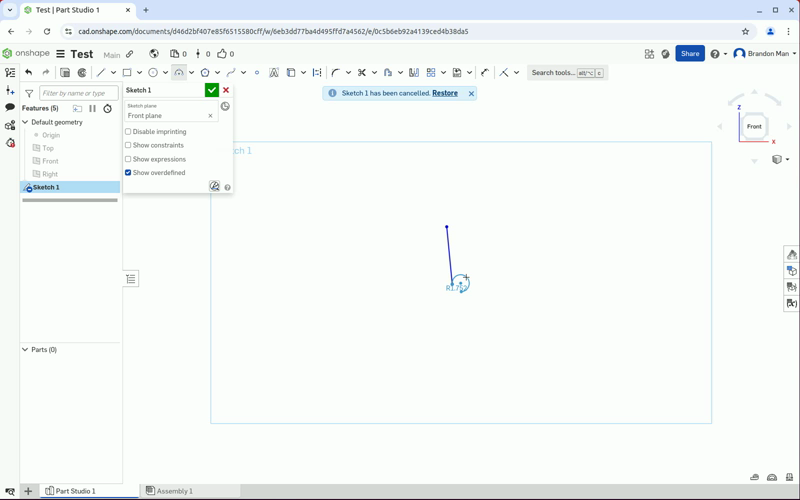
click(466, 276)
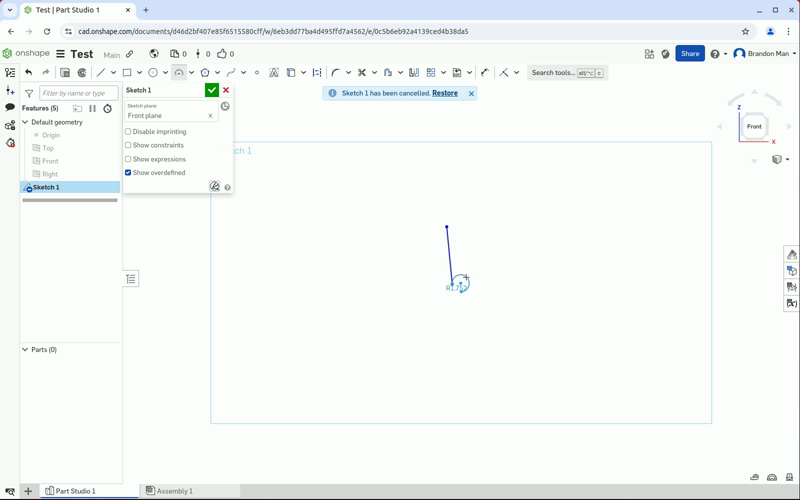
key_up(shift)
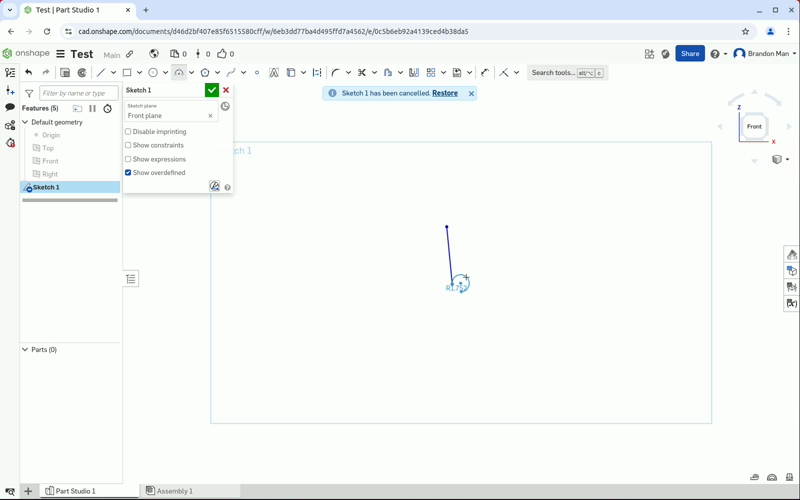
key(esc)
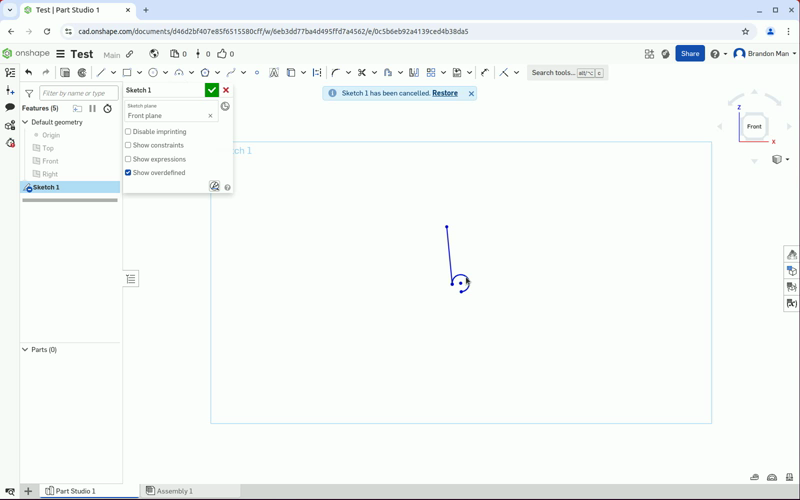
key(l)
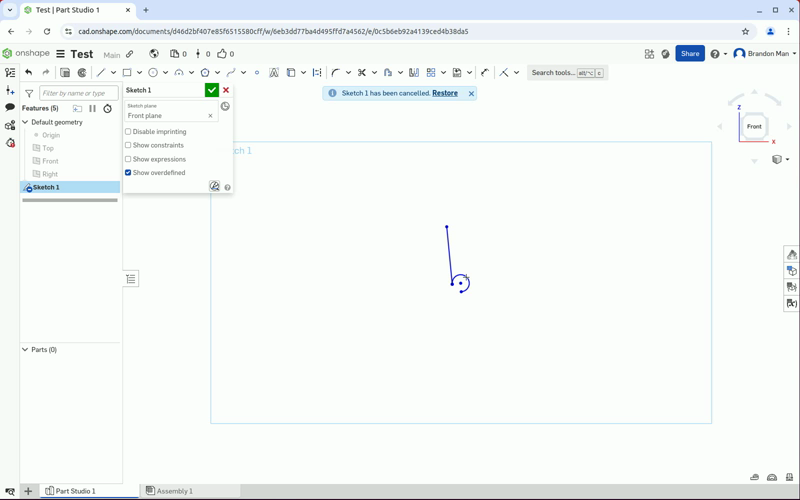
mouse_move(461, 291)
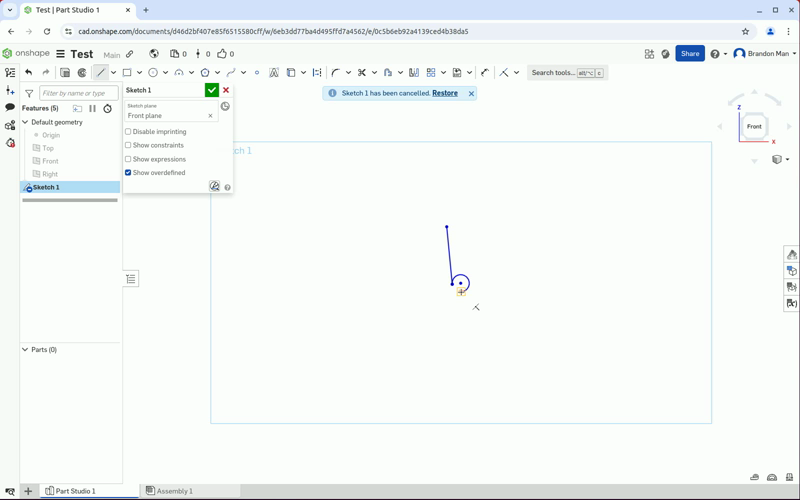
click(461, 291)
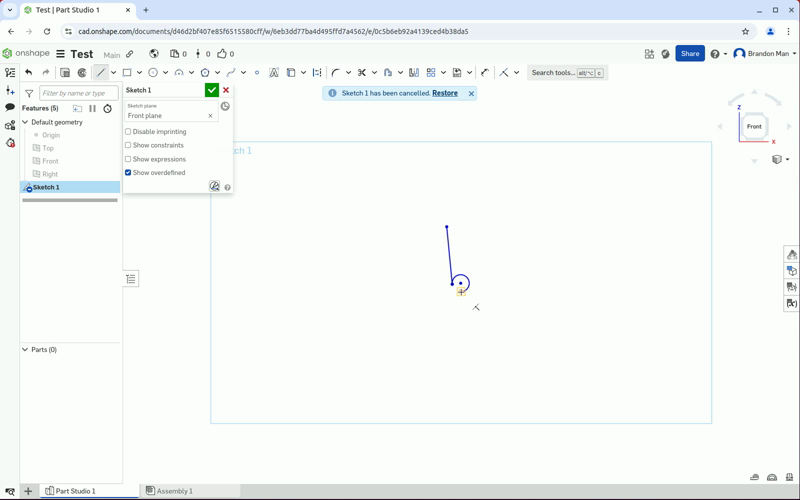
key_down(shift)
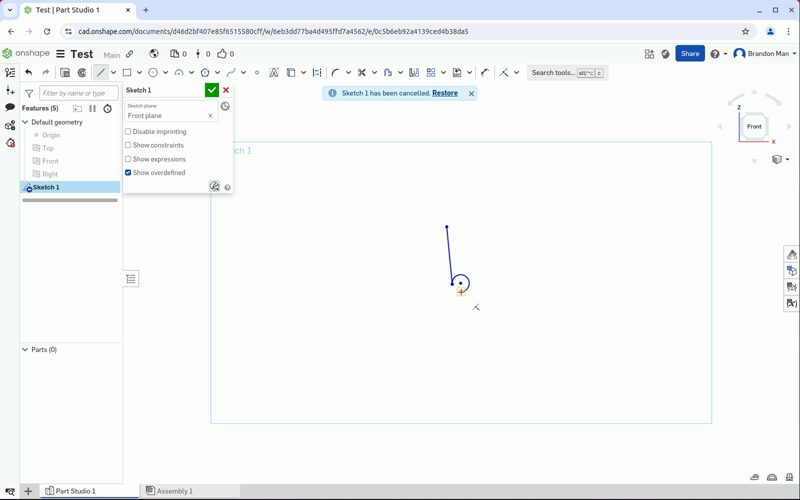
mouse_move(491, 291)
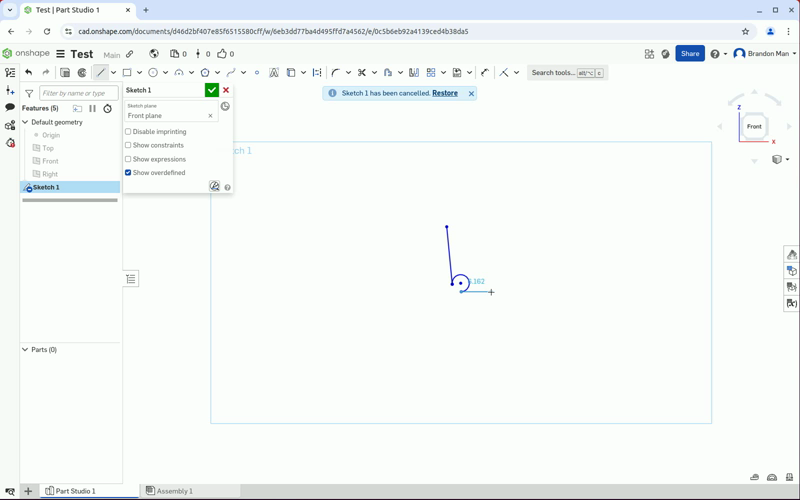
mouse_move(502, 290)
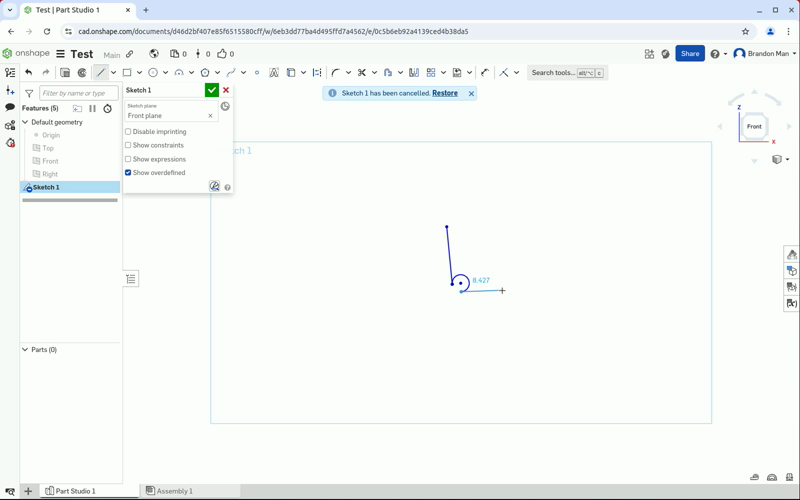
click(502, 290)
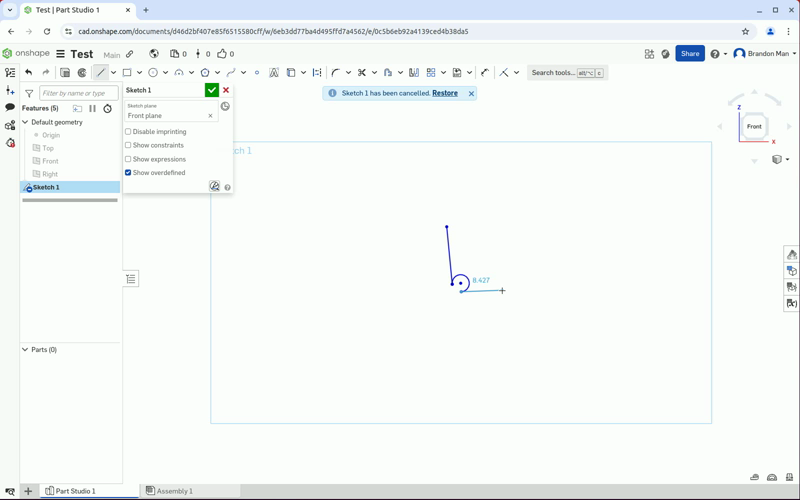
key_up(shift)
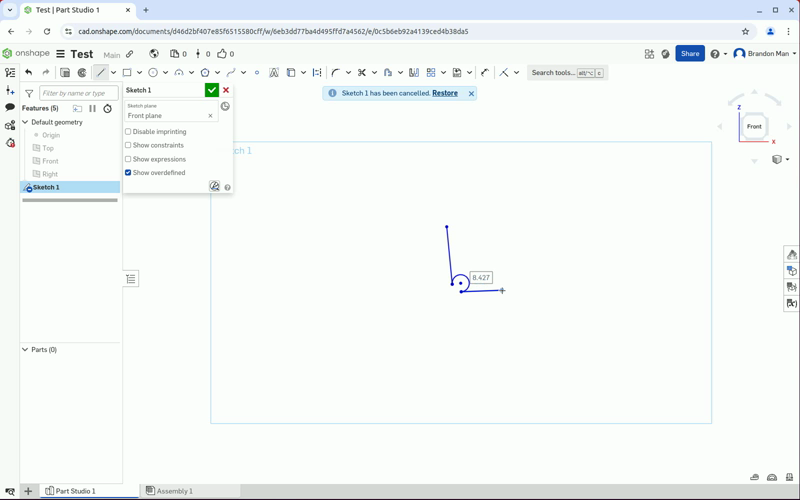
key(esc)
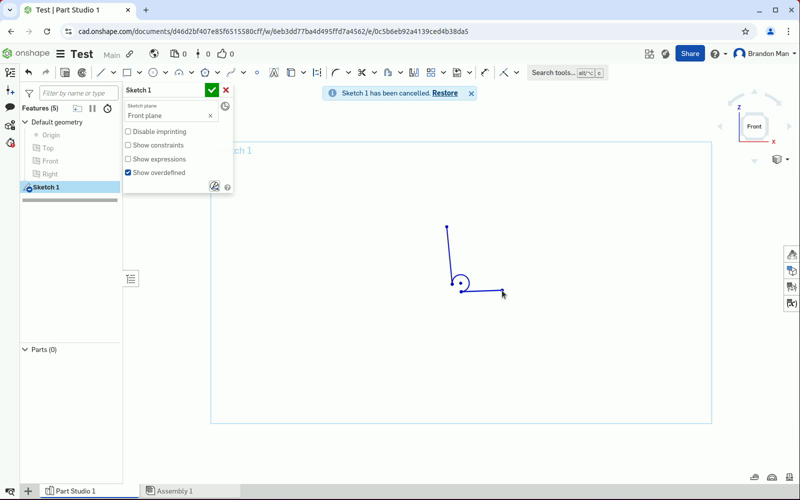
key(a)
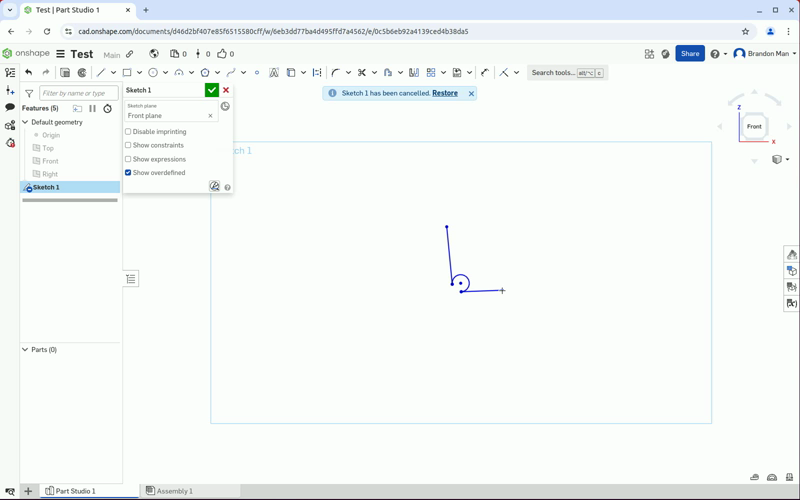
mouse_move(502, 290)
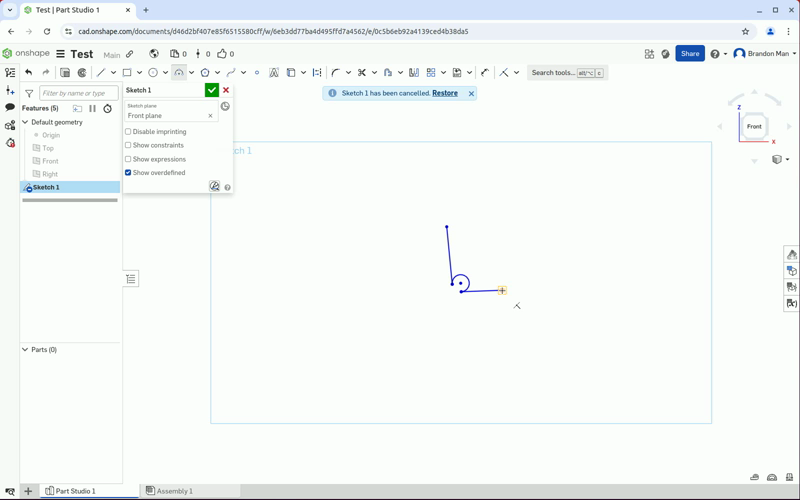
click(502, 290)
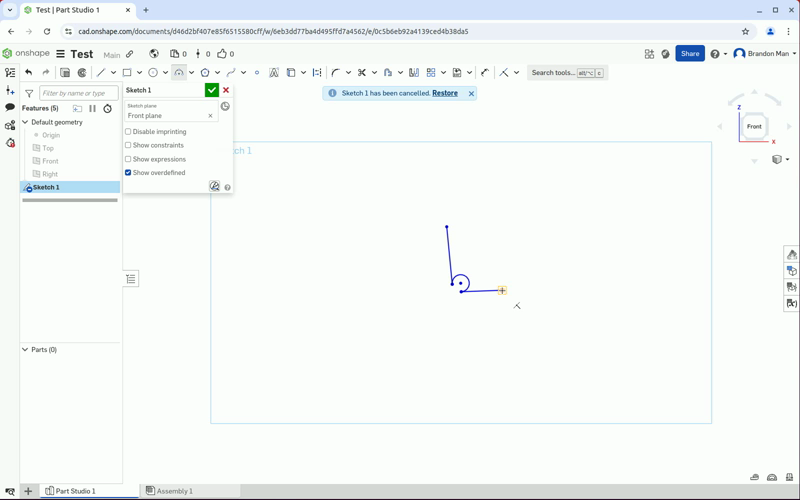
key_down(shift)
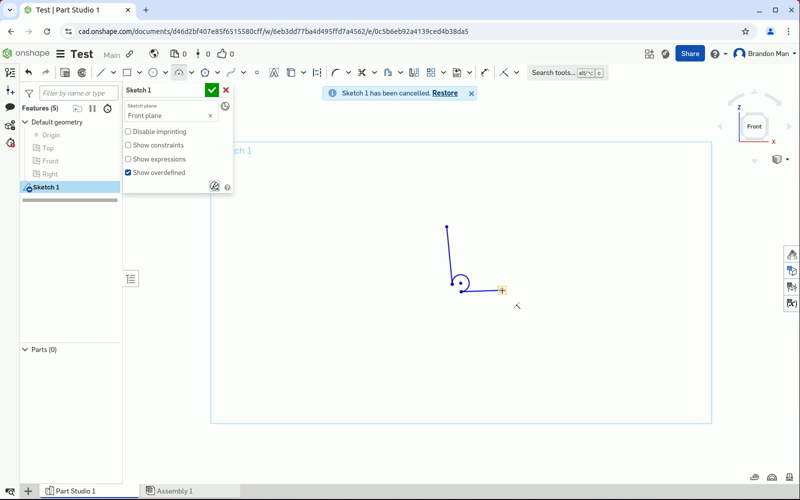
mouse_move(501, 276)
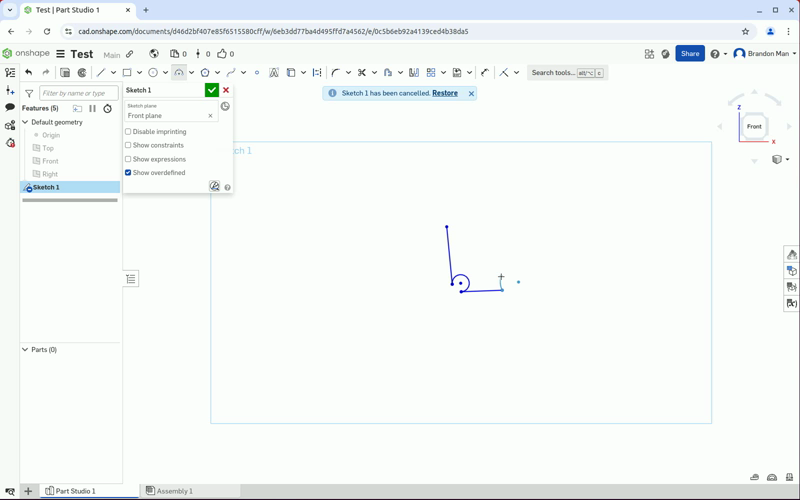
click(501, 276)
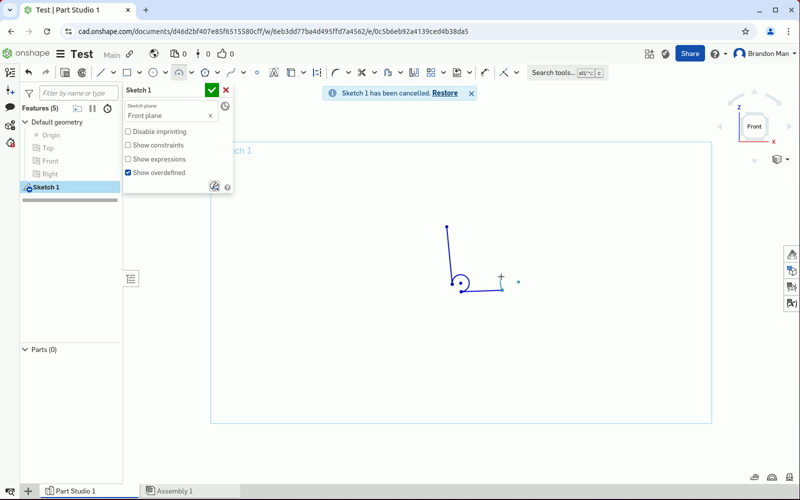
mouse_move(494, 283)
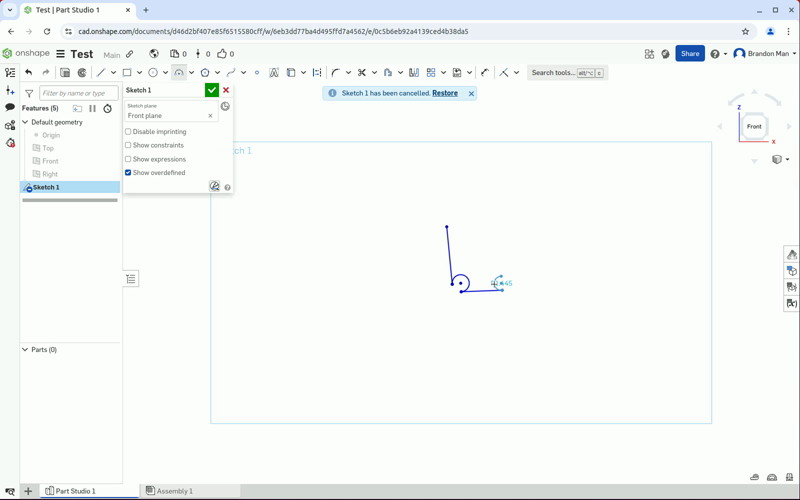
click(494, 283)
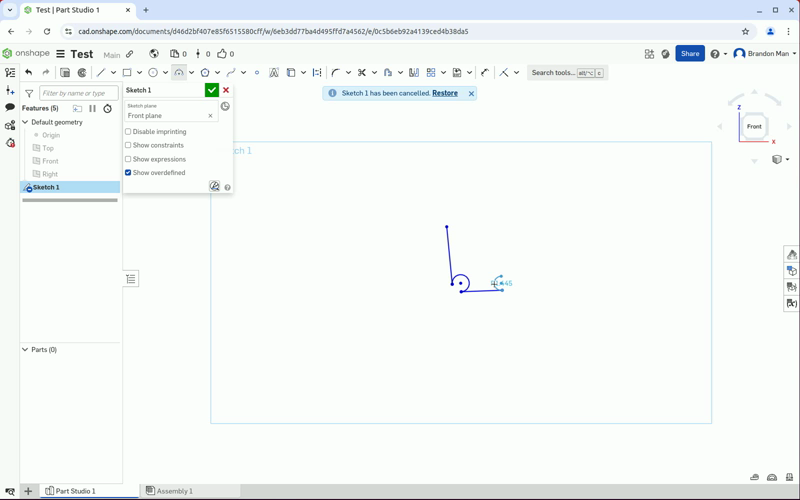
key_up(shift)
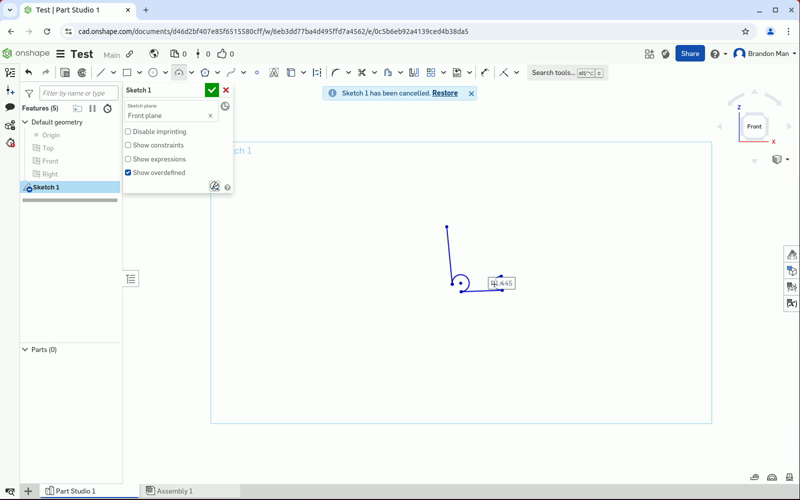
key(esc)
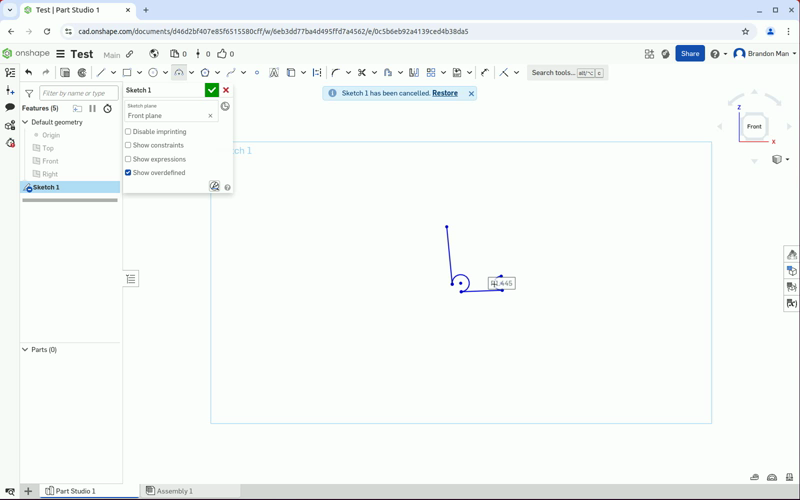
key(l)
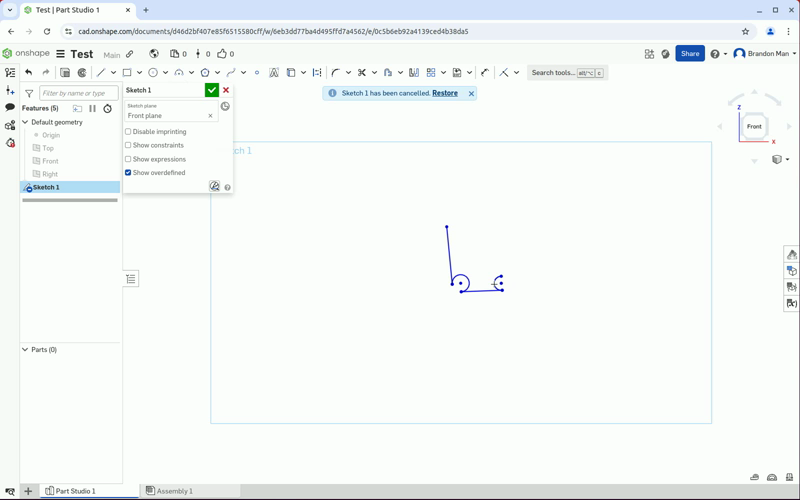
mouse_move(501, 276)
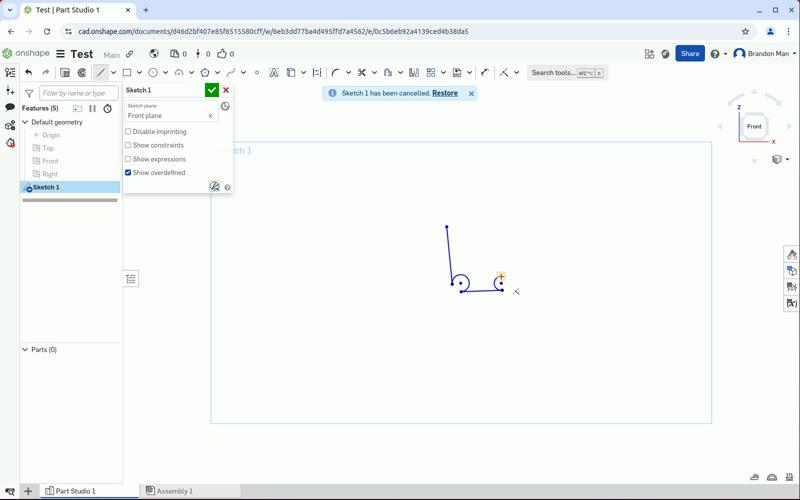
click(501, 276)
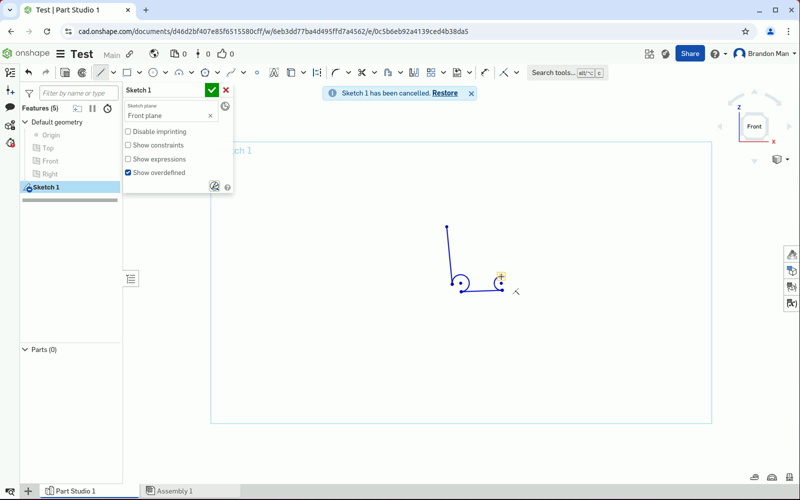
key_down(shift)
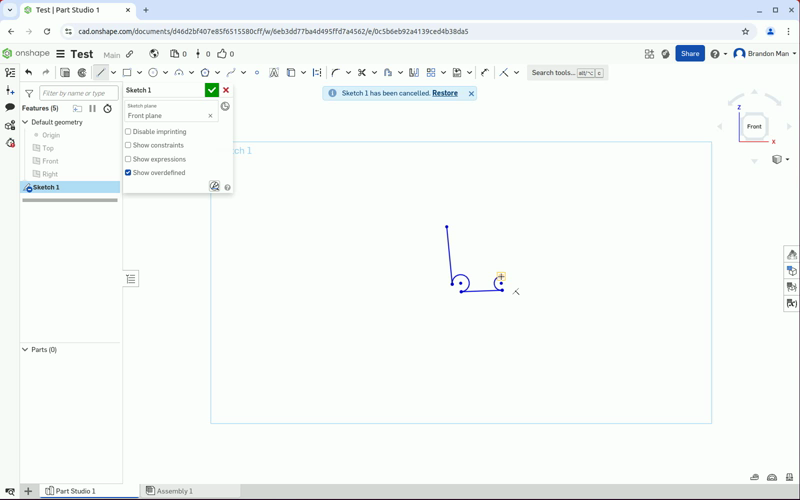
mouse_move(531, 276)
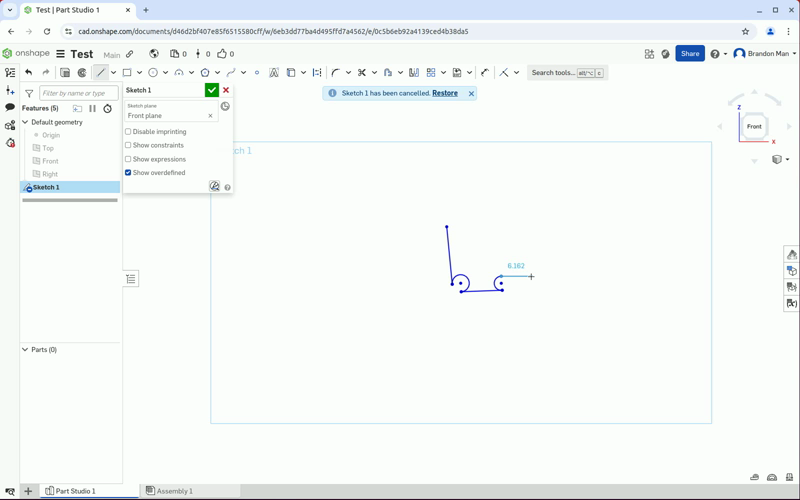
mouse_move(478, 275)
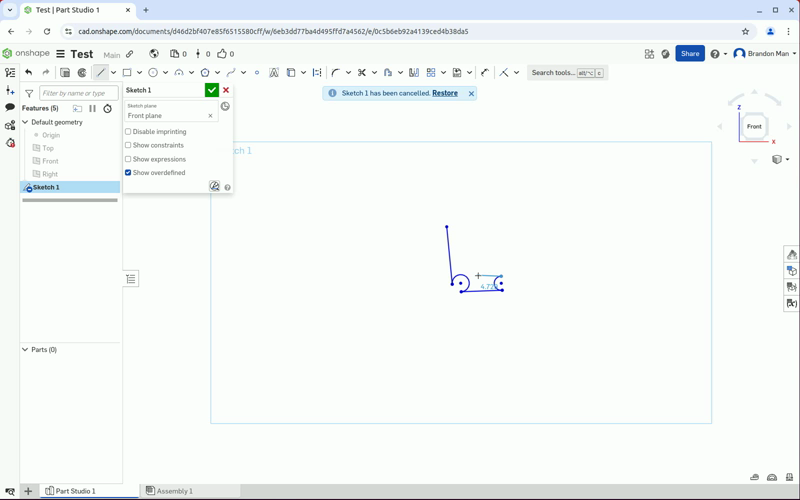
click(478, 275)
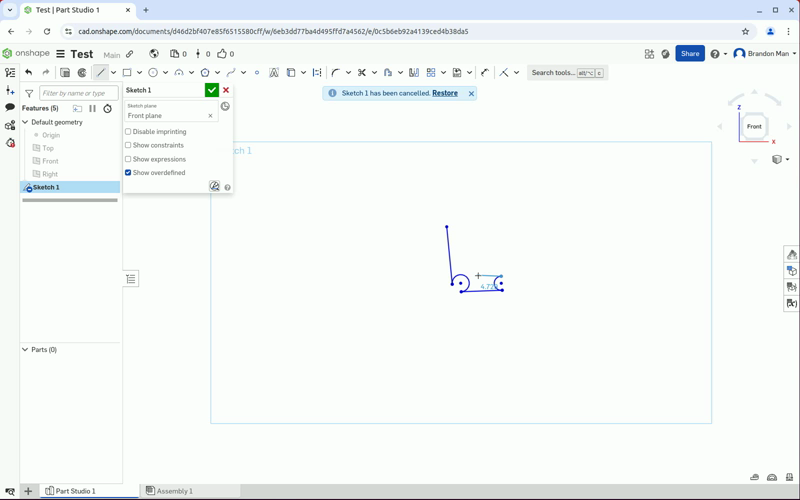
key_up(shift)
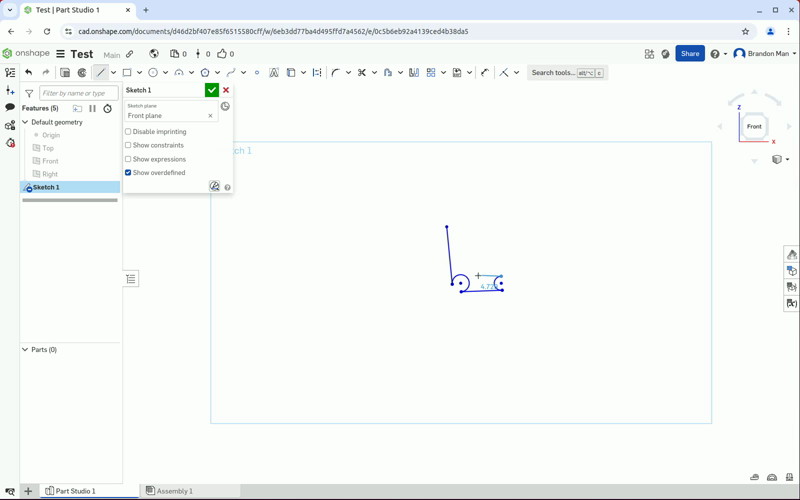
key(esc)
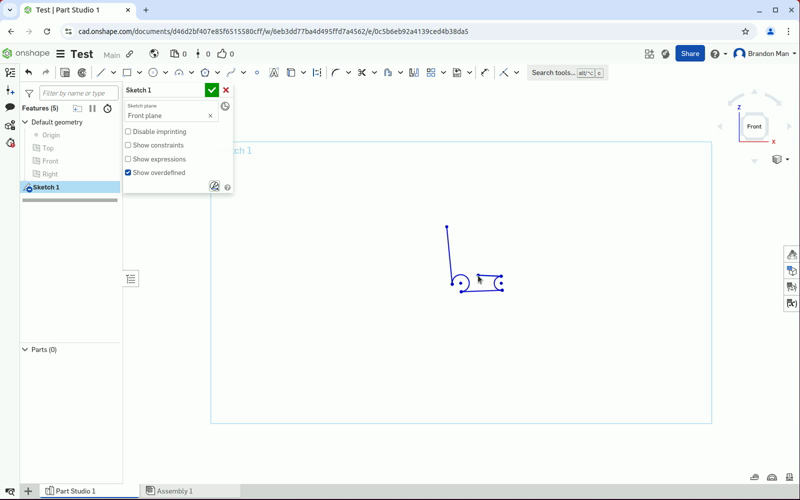
key(a)
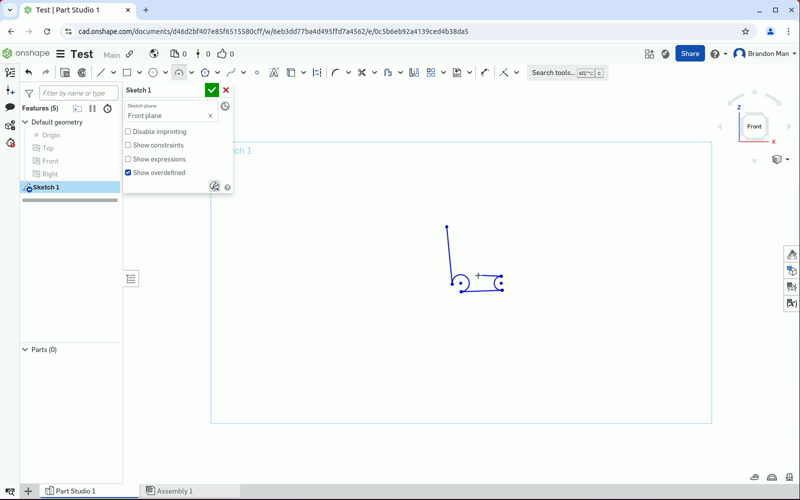
mouse_move(478, 275)
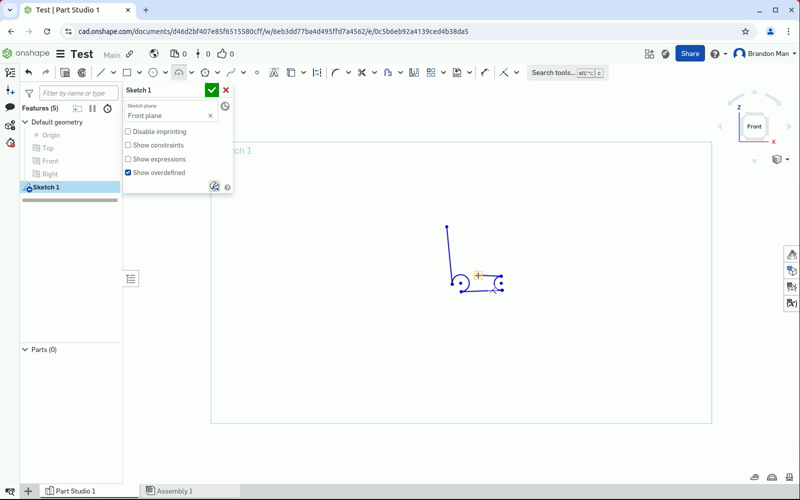
click(478, 275)
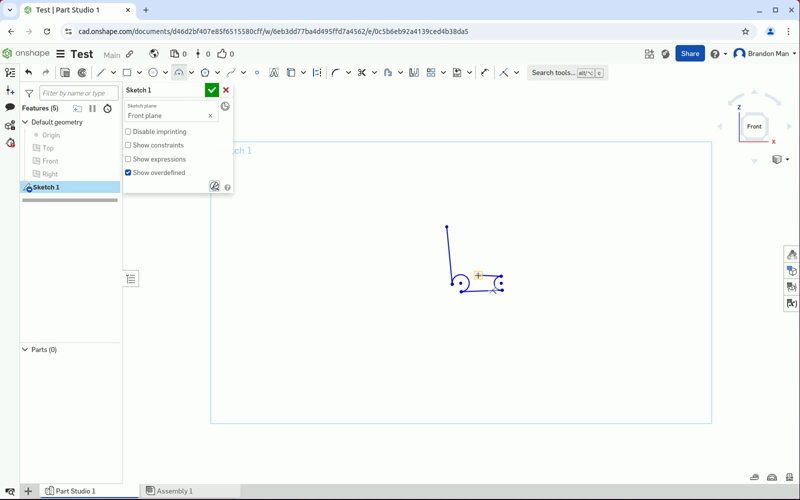
key_down(shift)
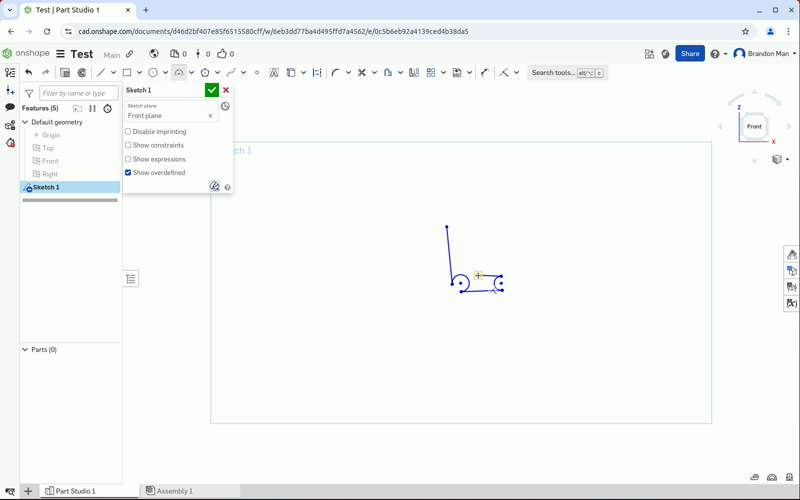
mouse_move(471, 267)
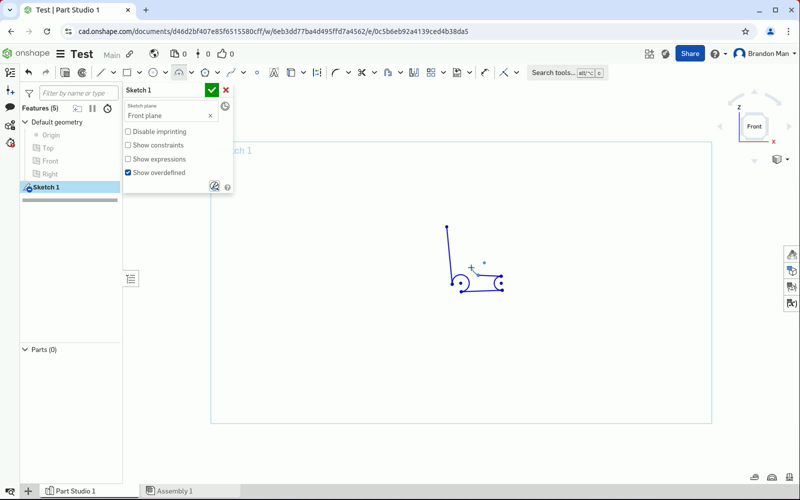
click(471, 267)
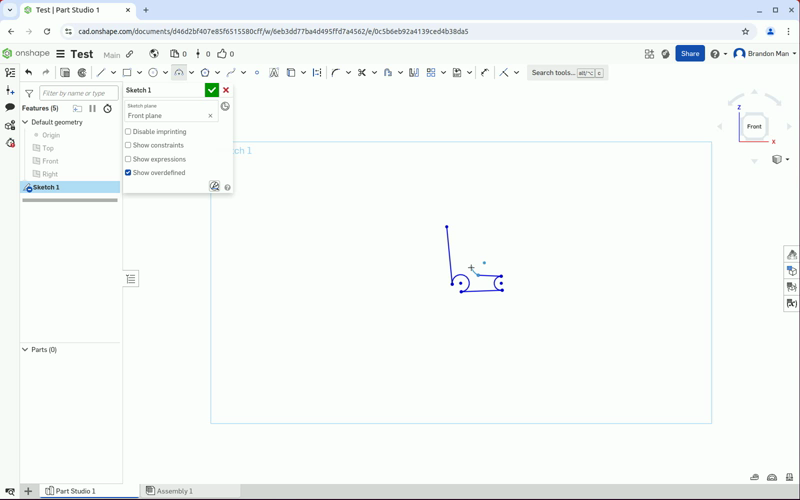
mouse_move(472, 272)
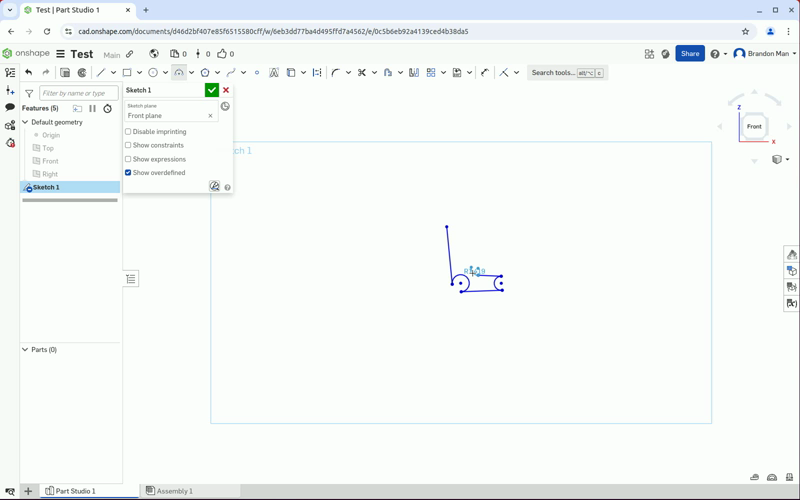
click(472, 272)
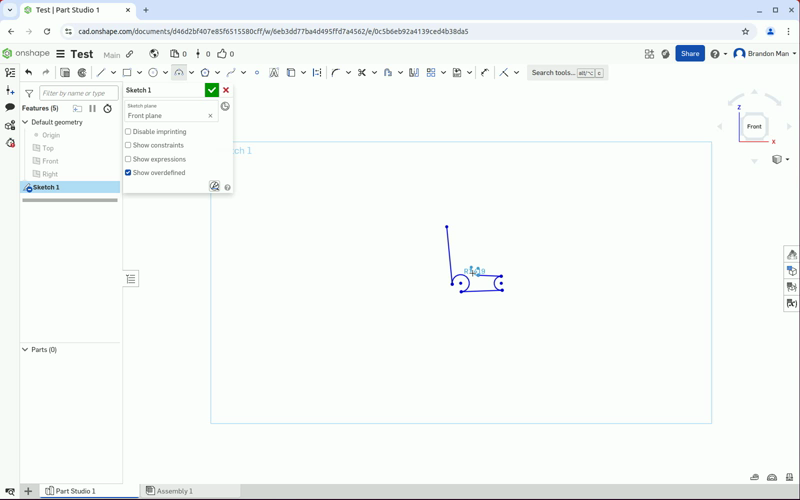
key_up(shift)
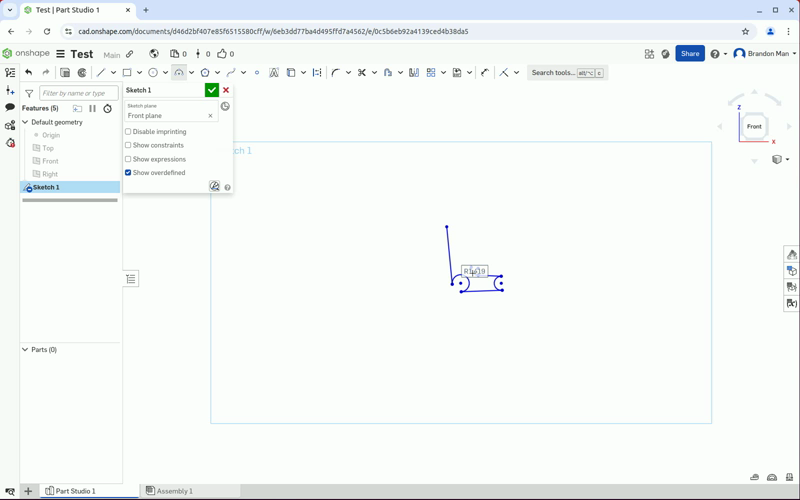
key(esc)
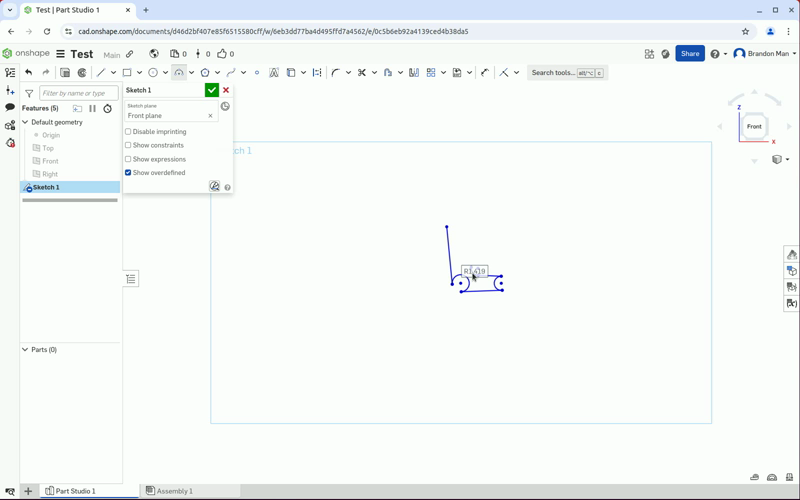
key(l)
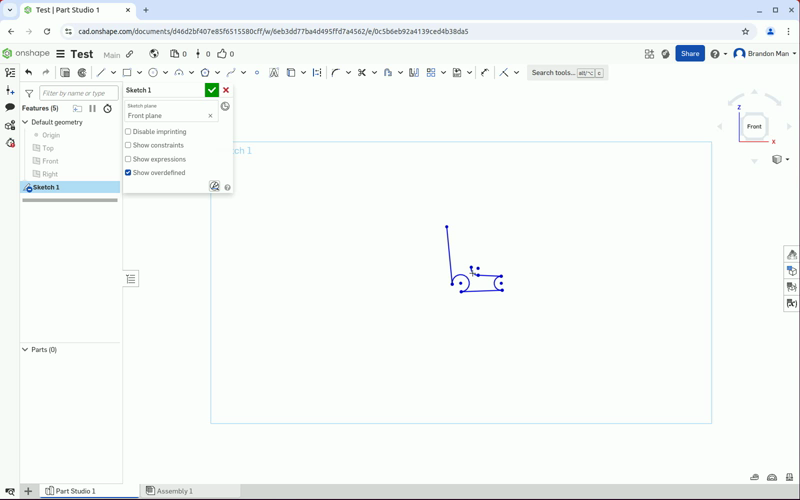
mouse_move(471, 267)
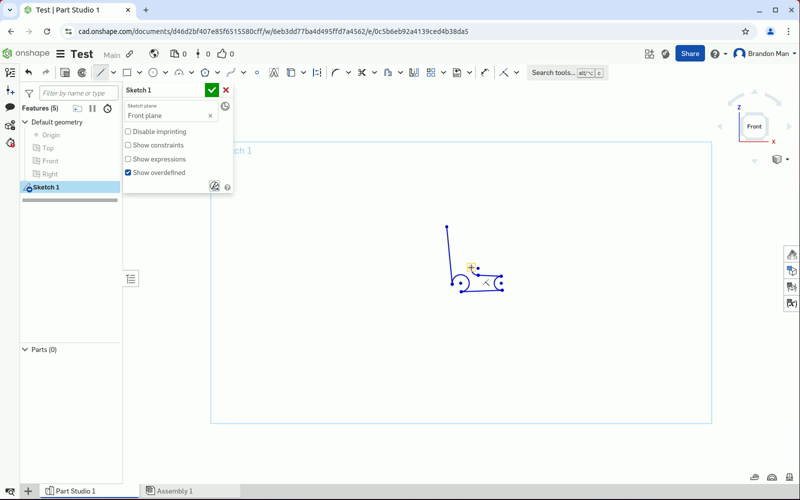
click(471, 267)
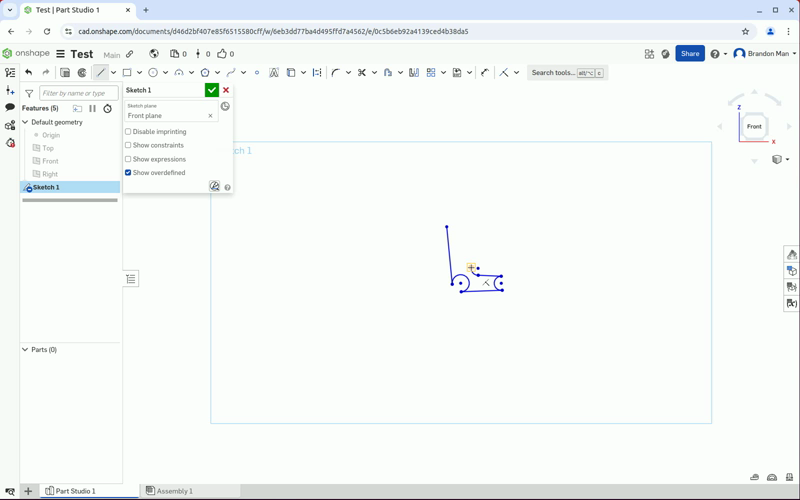
key_down(shift)
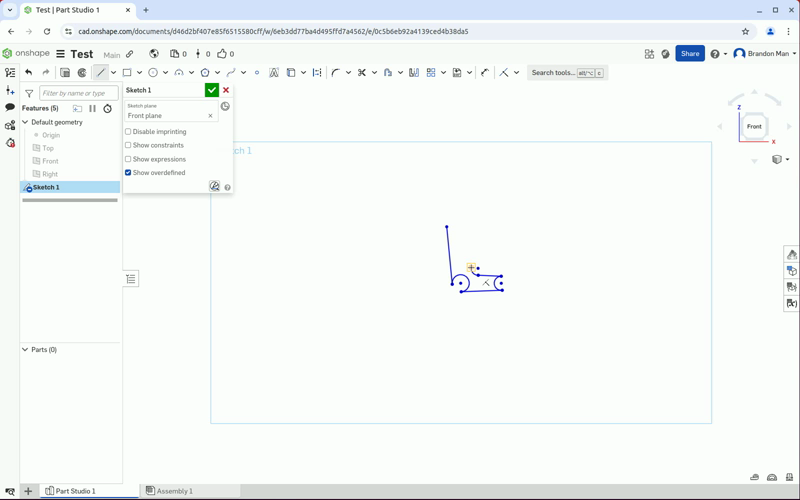
mouse_move(501, 267)
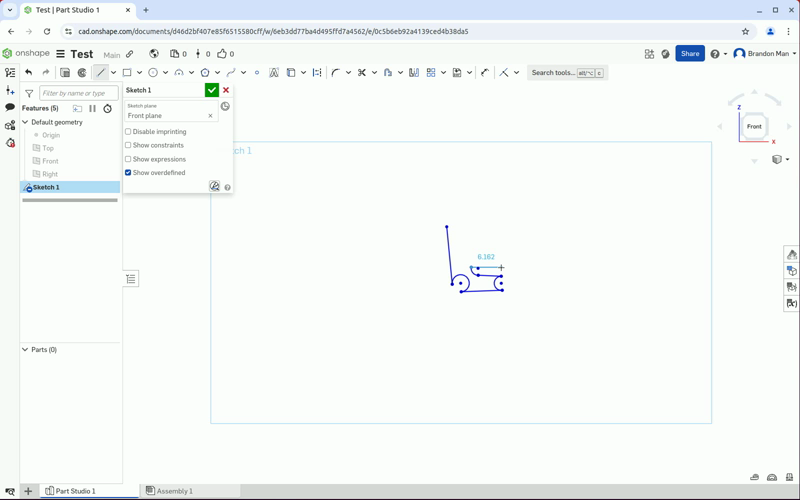
mouse_move(475, 227)
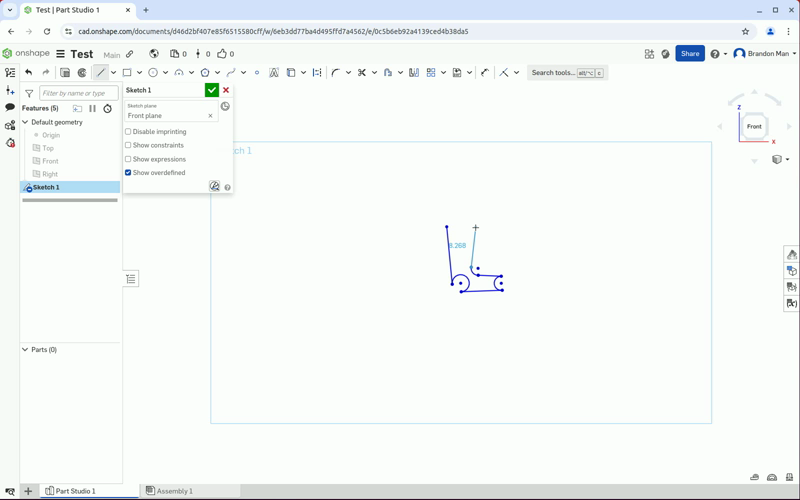
click(475, 227)
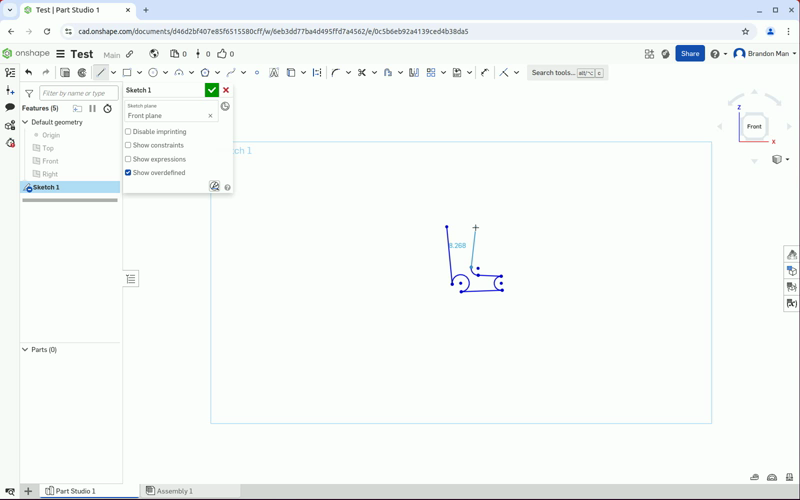
key_up(shift)
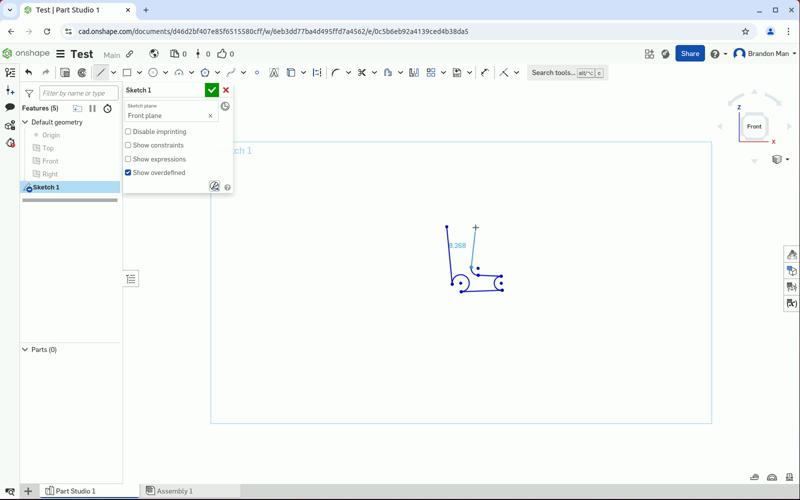
key(esc)
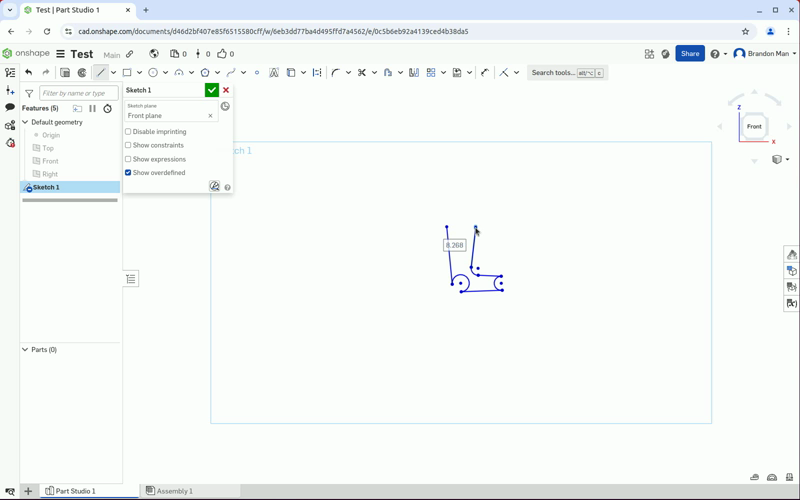
key(a)
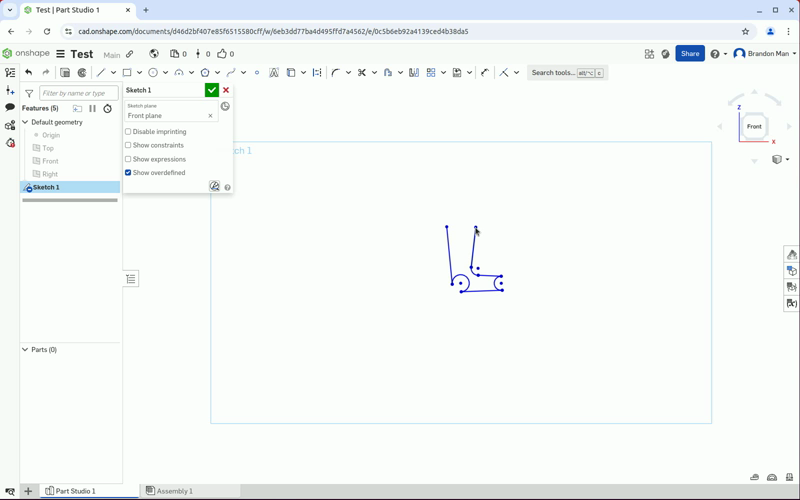
mouse_move(475, 227)
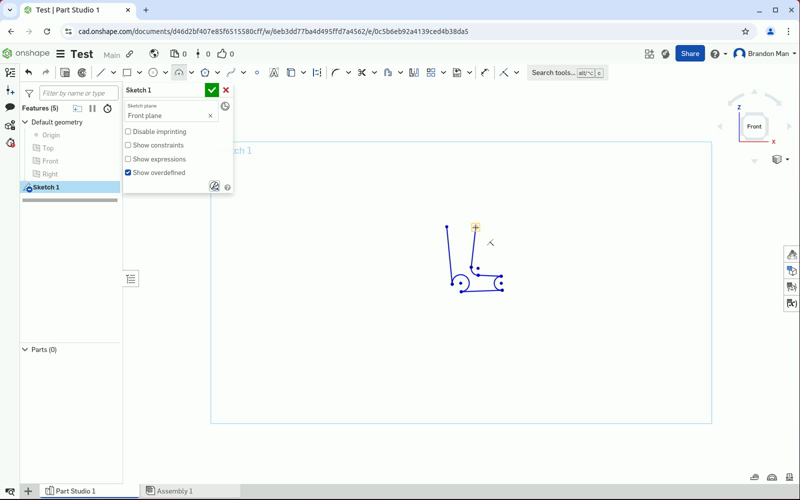
click(475, 227)
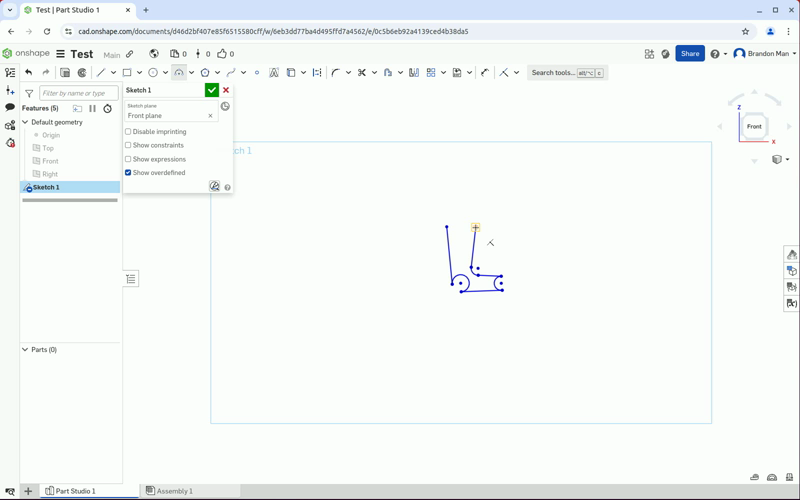
mouse_move(446, 226)
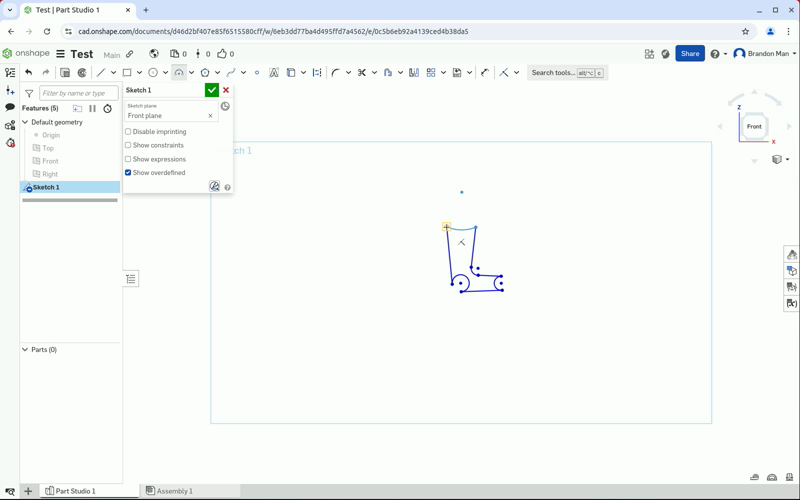
click(446, 226)
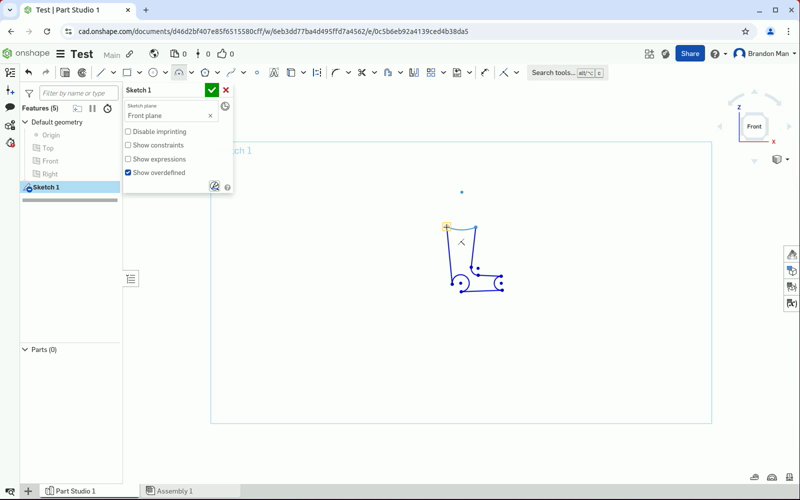
key_down(shift)
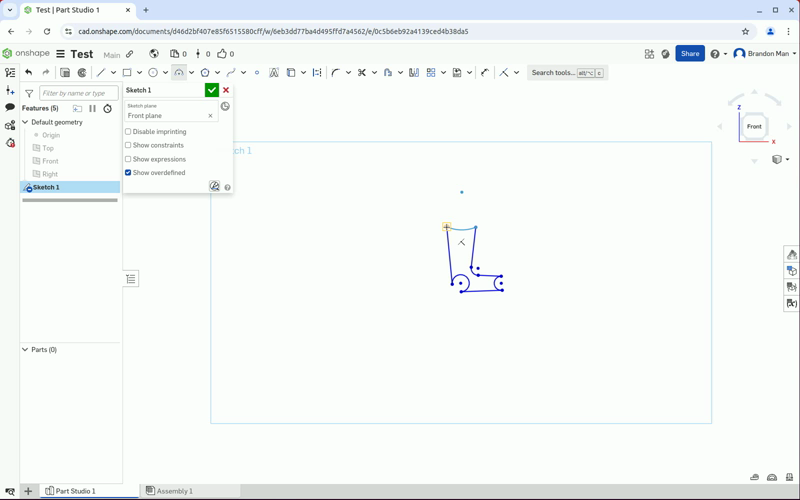
mouse_move(460, 239)
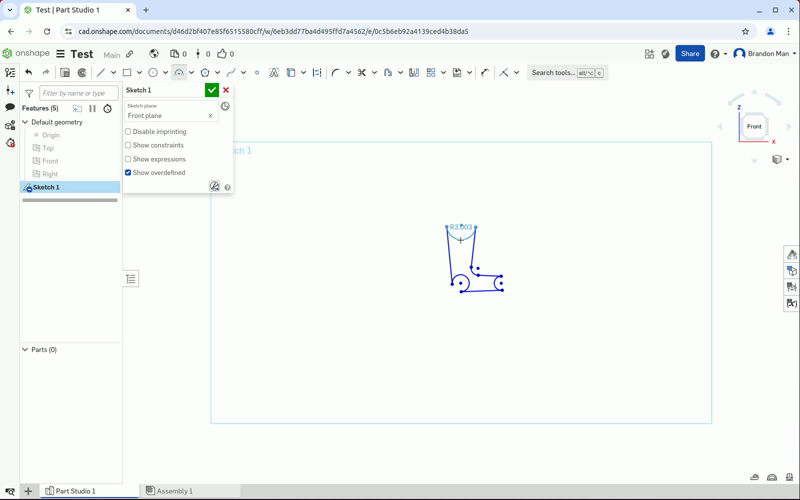
click(460, 239)
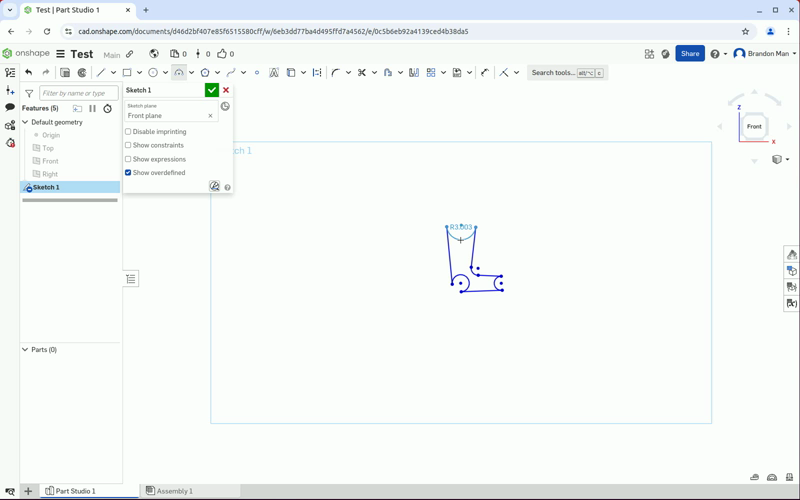
key_up(shift)
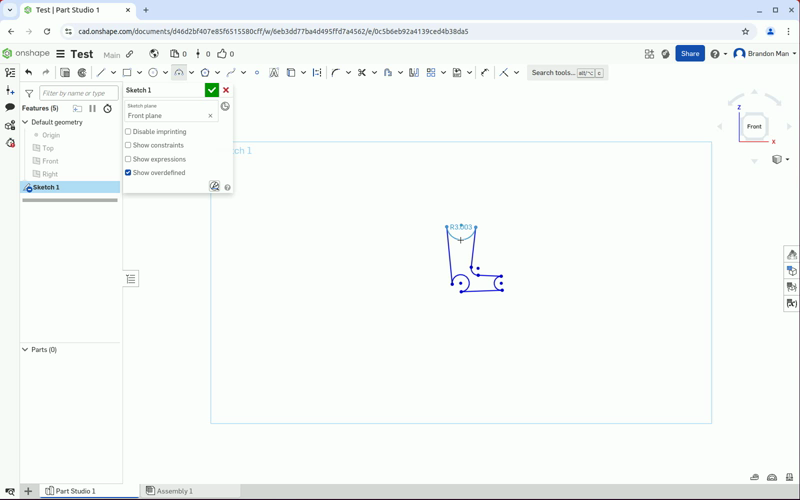
key(esc)
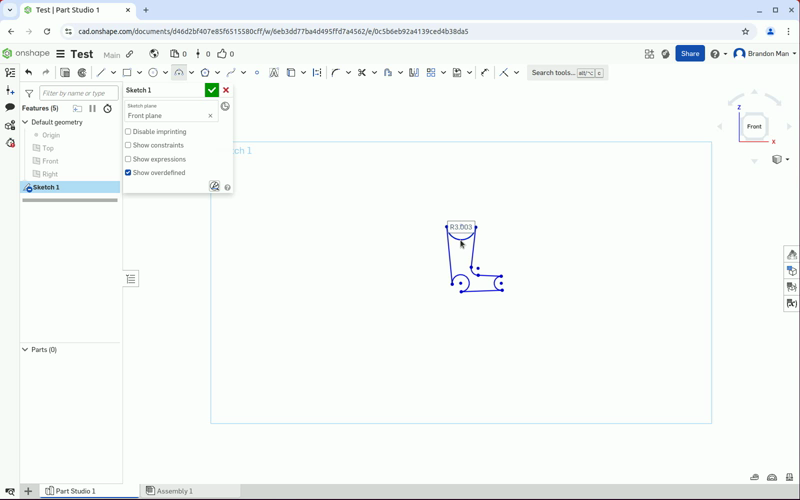
mouse_move(453, 240)
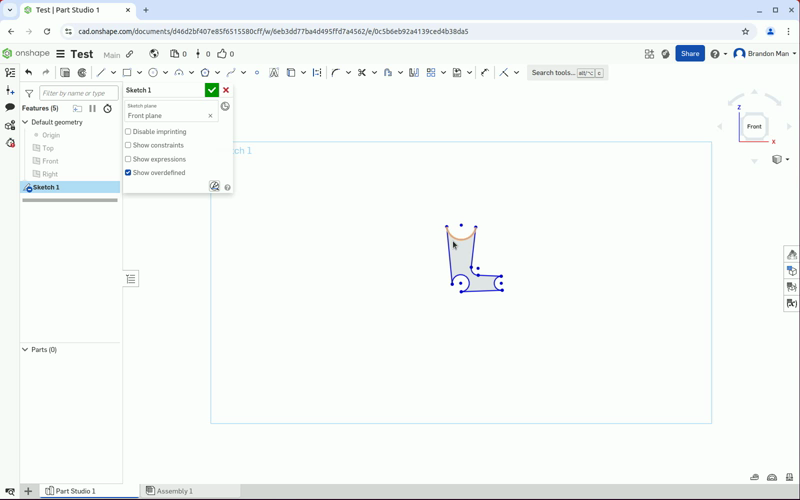
scroll(6)
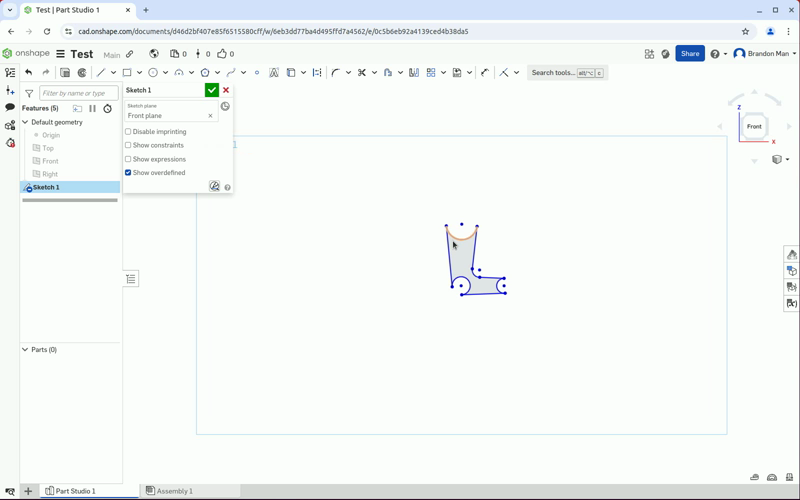
scroll(6)
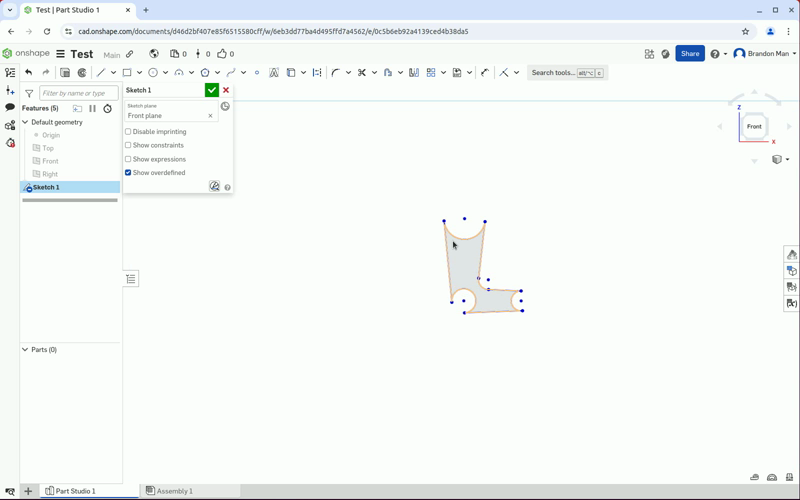
scroll(6)
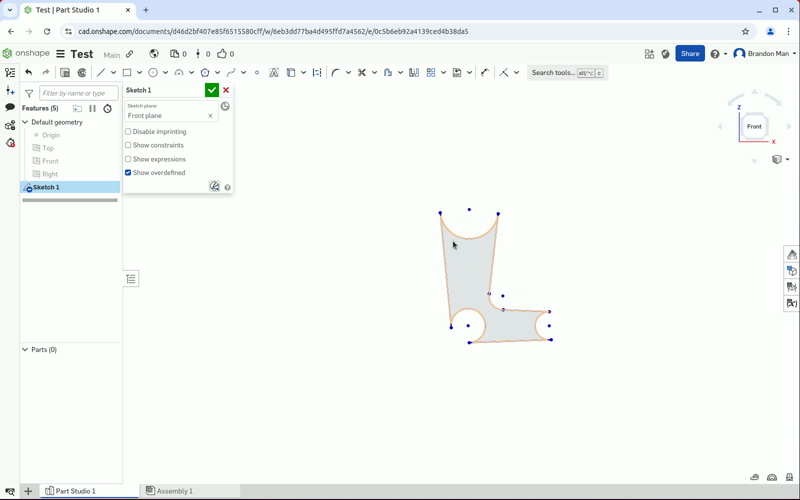
scroll(6)
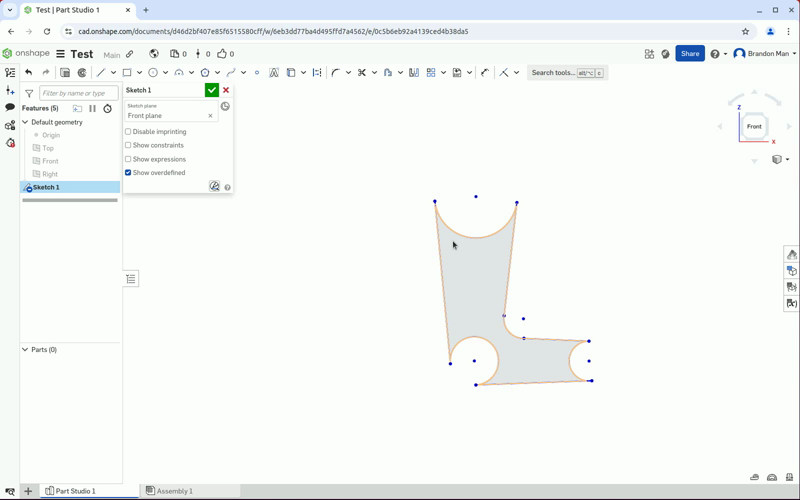
scroll(6)
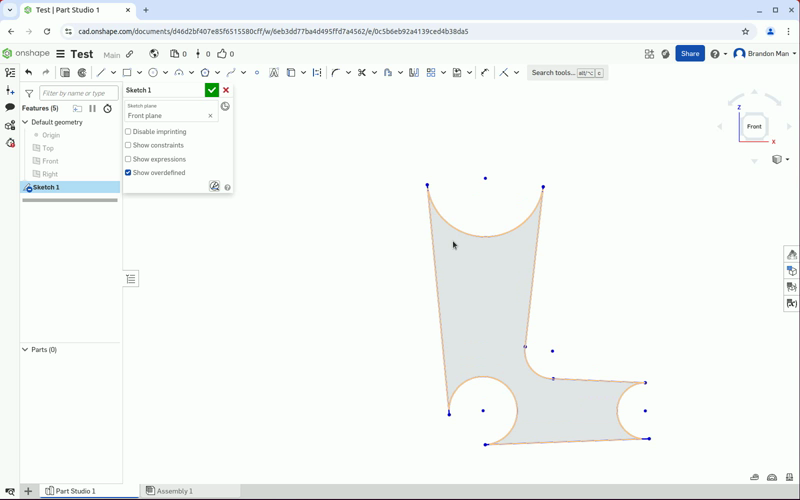
scroll(6)
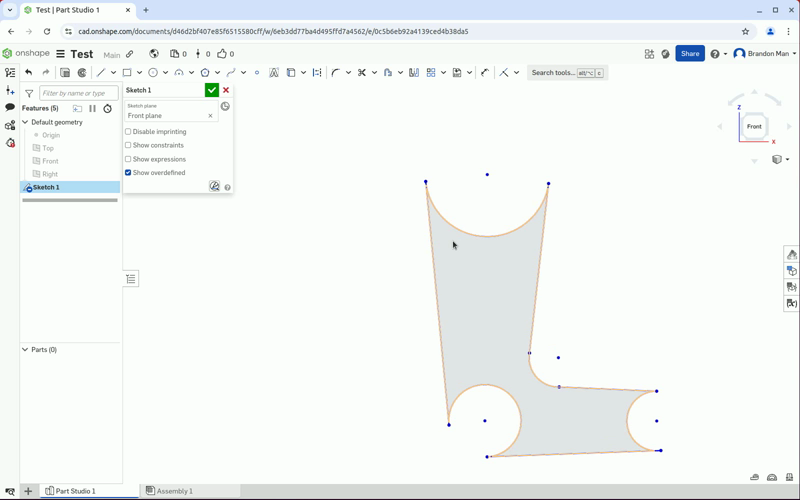
scroll(6)
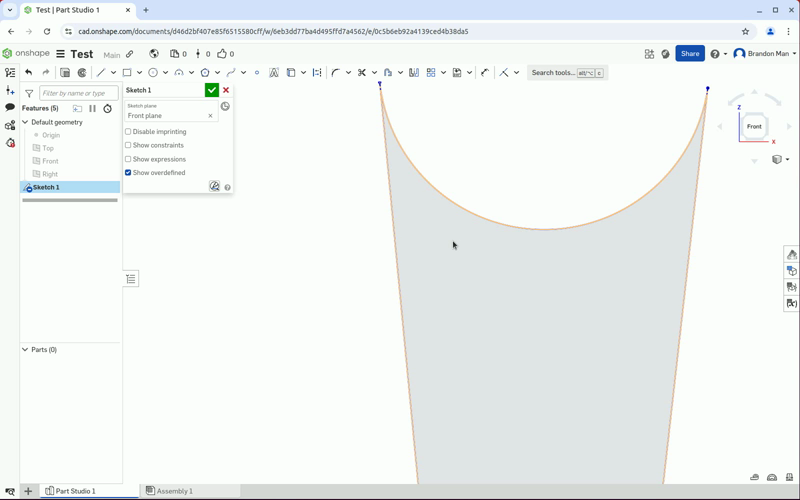
click(453, 240)
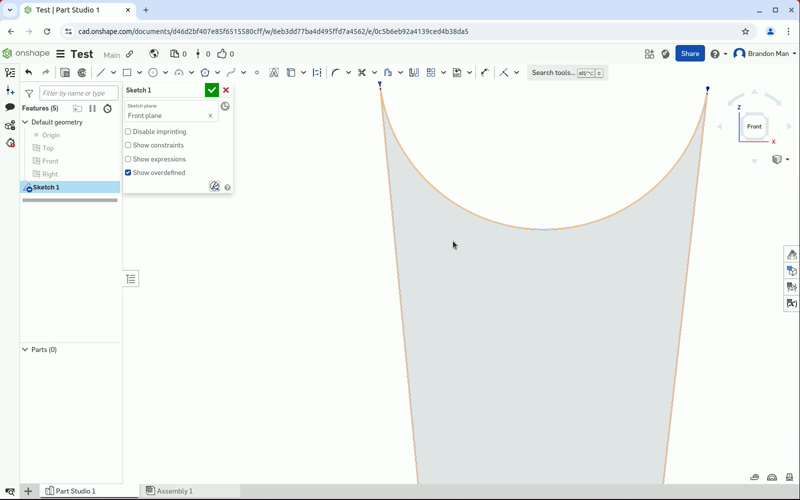
scroll(-6)
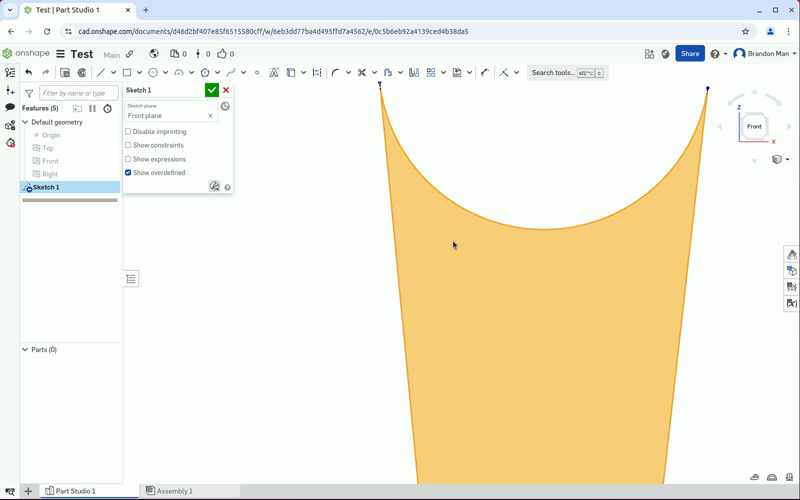
scroll(-6)
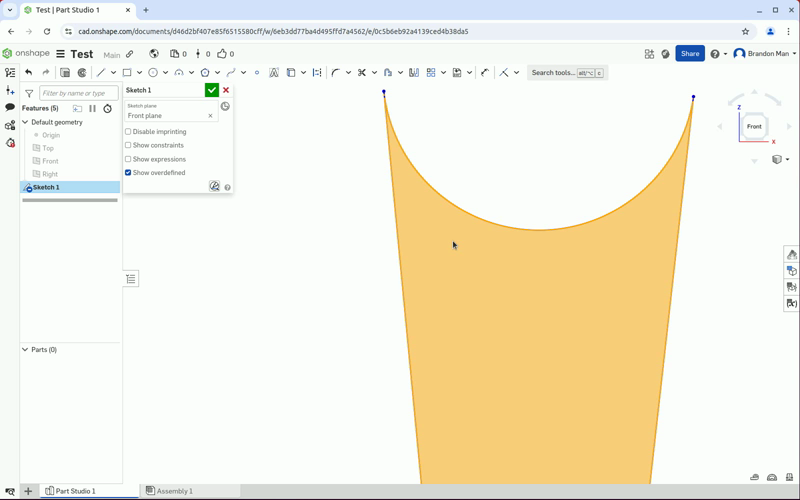
scroll(-6)
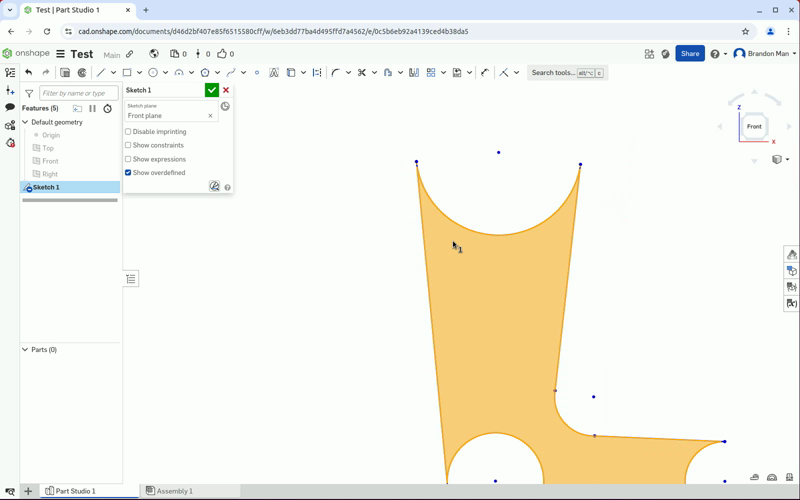
scroll(-6)
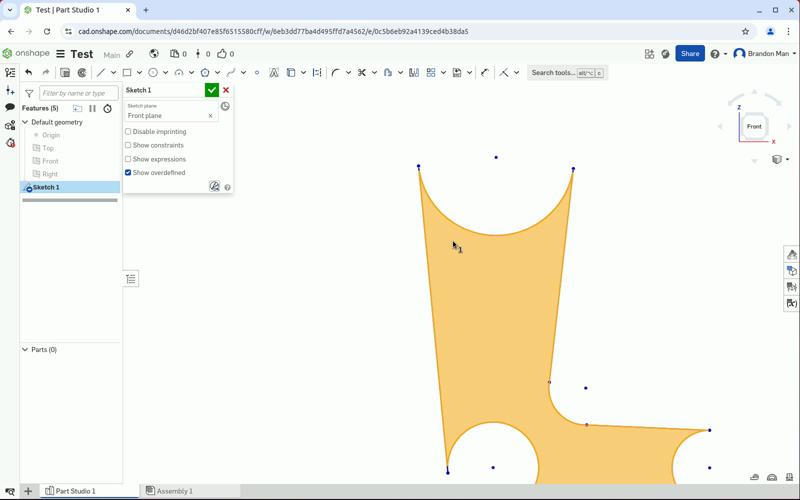
scroll(-6)
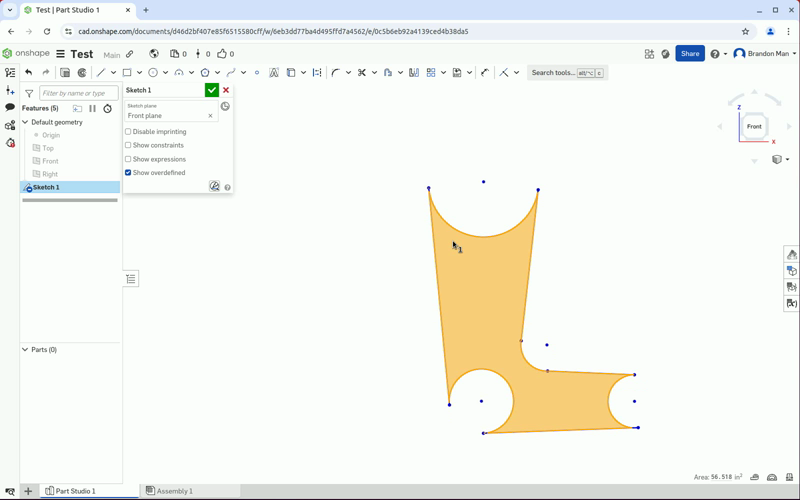
scroll(-6)
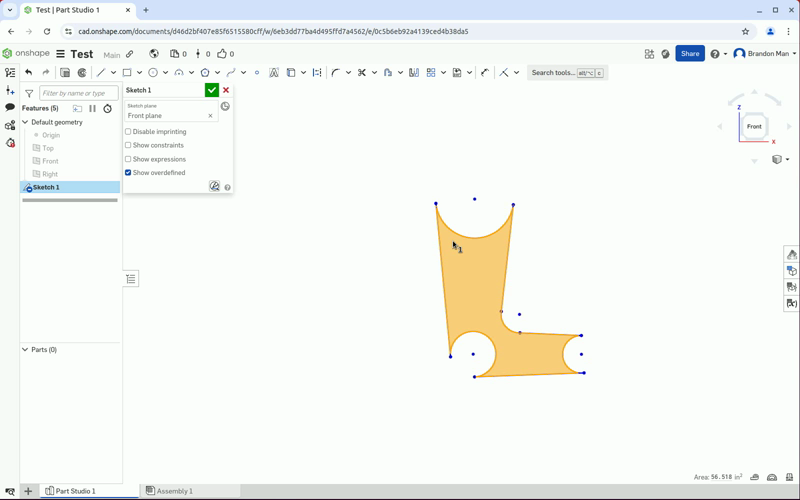
scroll(-6)
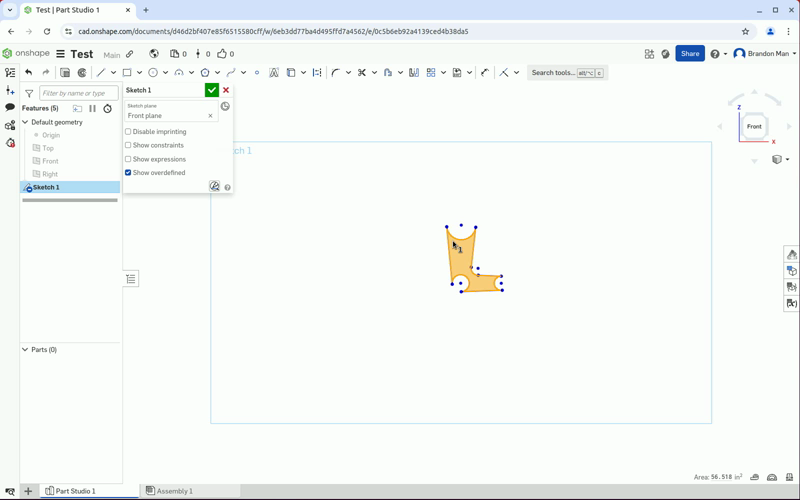
mouse_move(73, 352)
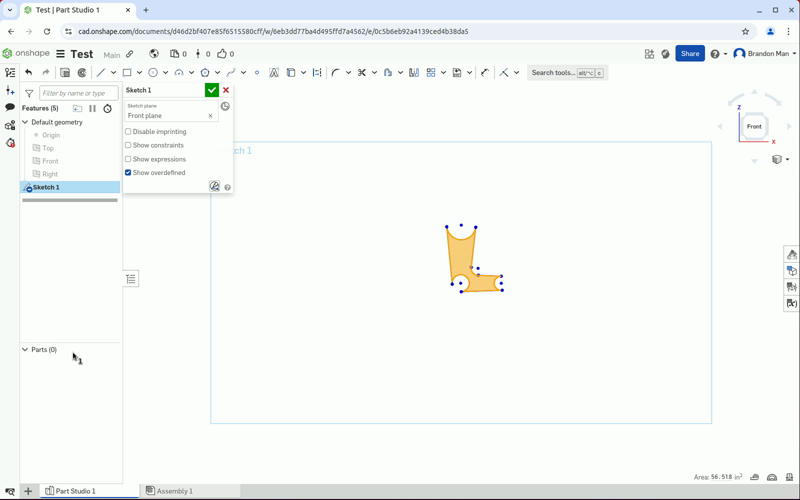
key(shift+y)
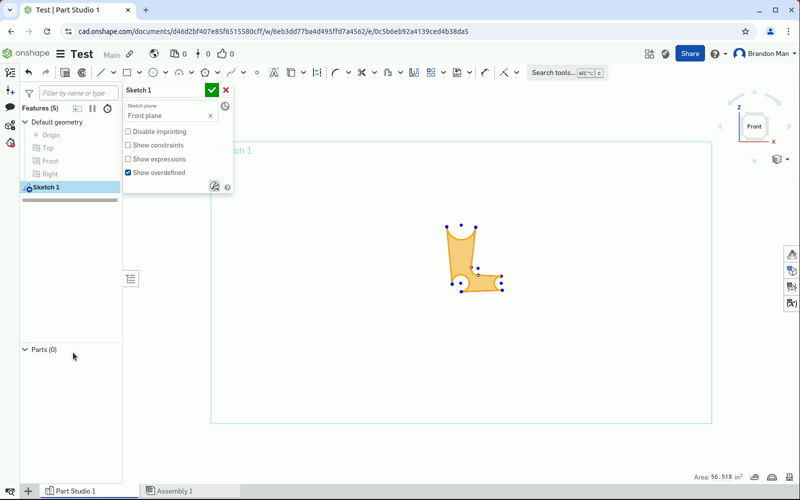
key(shift+e)
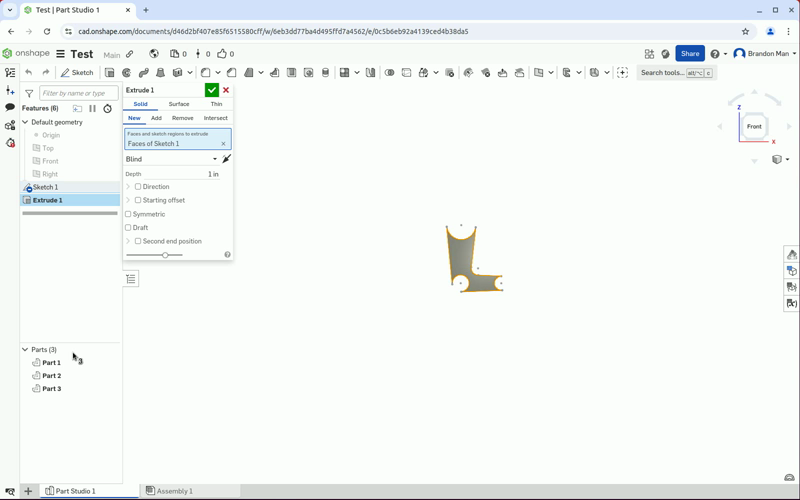
mouse_move(143, 106)
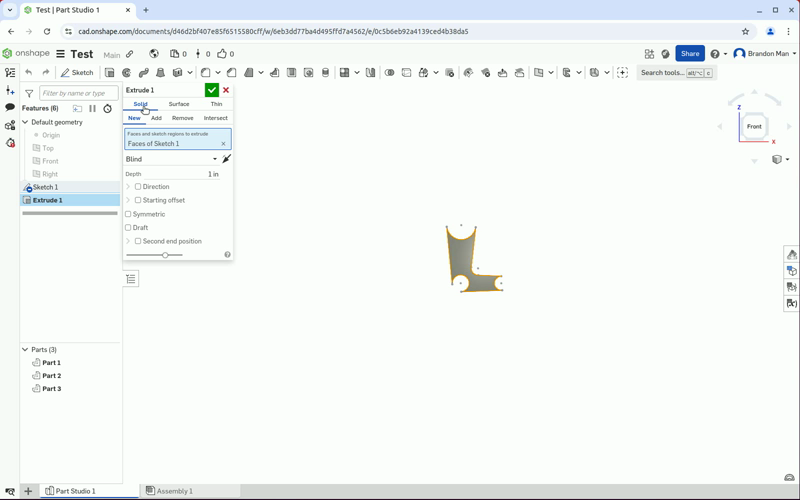
click(143, 106)
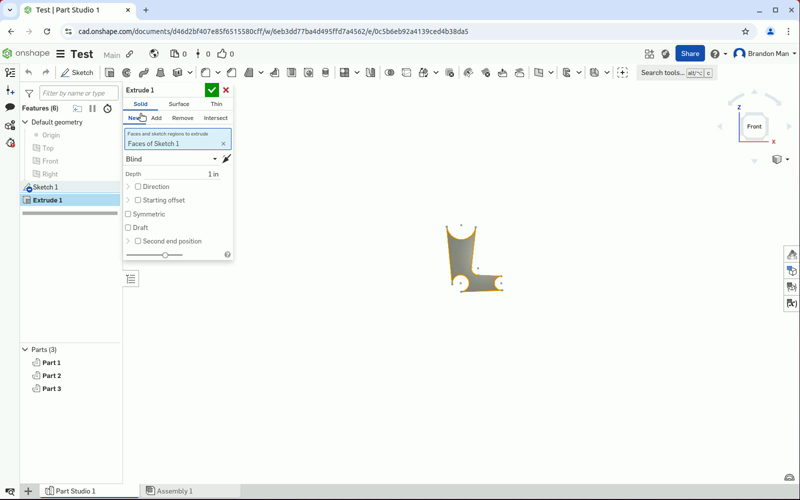
mouse_move(137, 120)
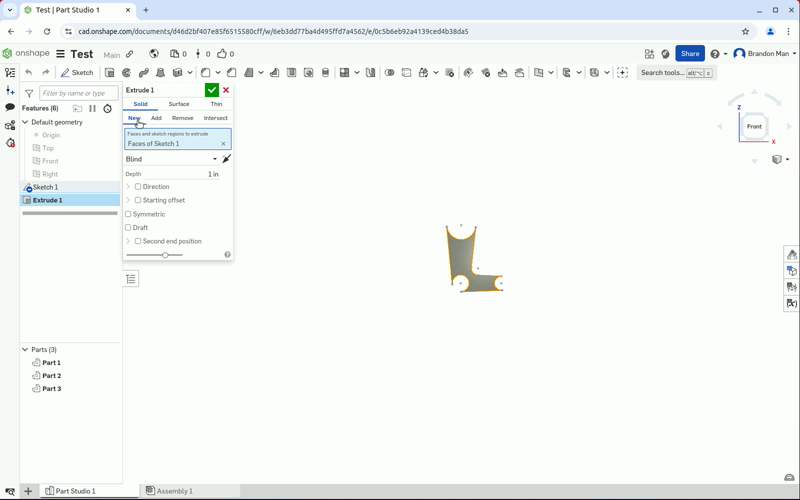
click(137, 120)
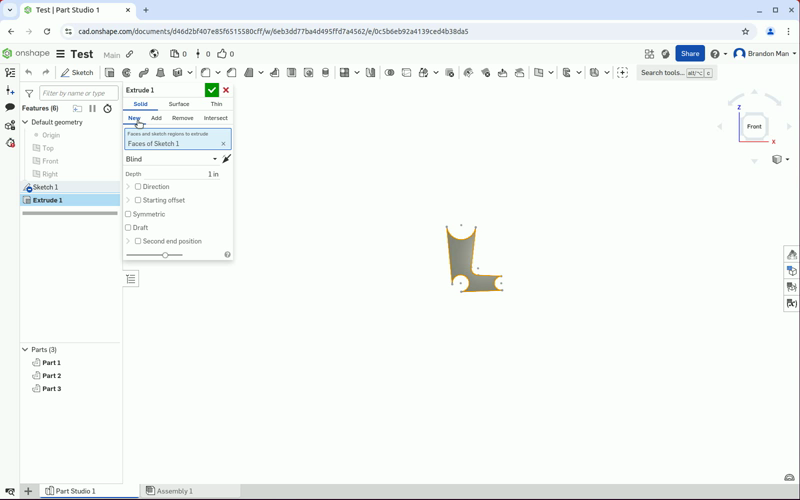
key(tab, 4)
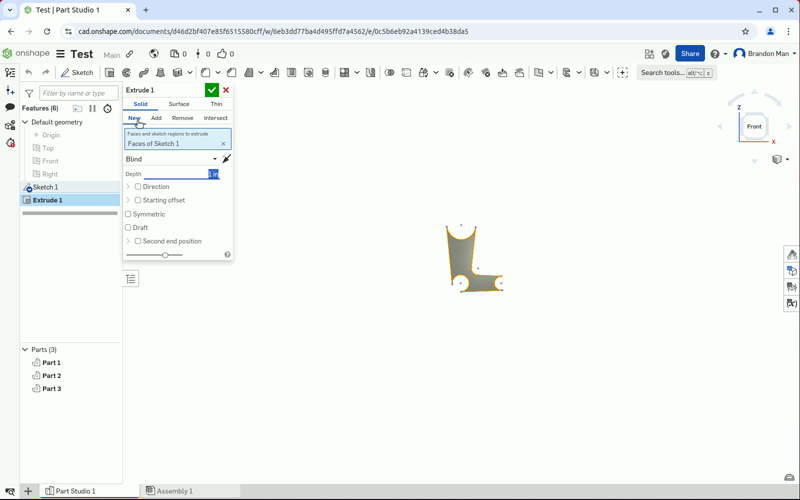
text(0.481)
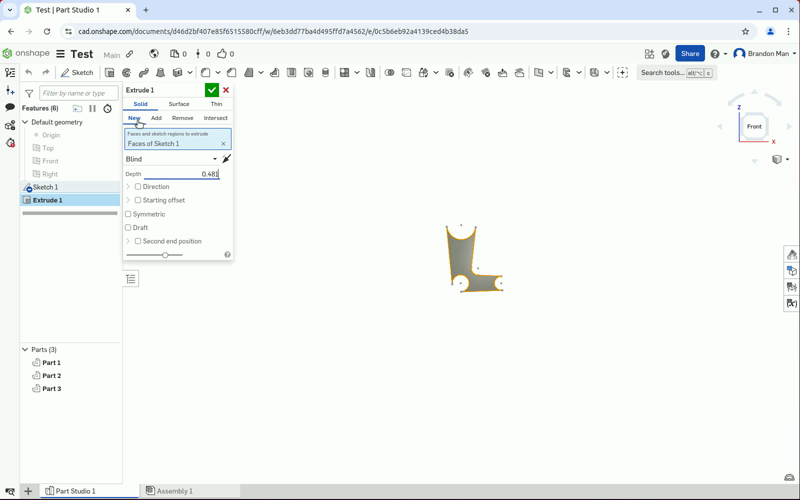
key(enter)
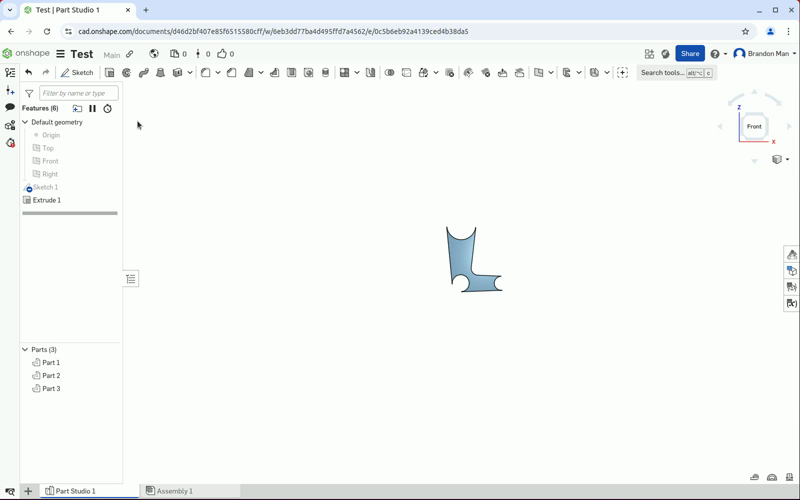
key(shift+h)
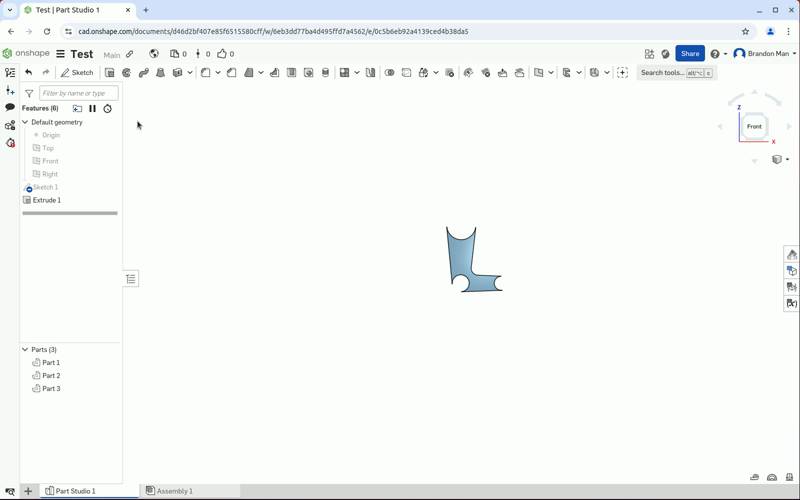
key(shift+h)
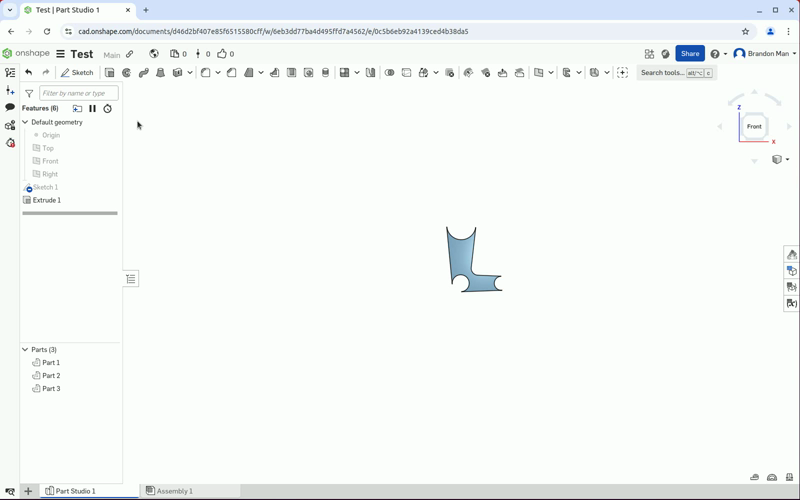
mouse_move(73, 189)
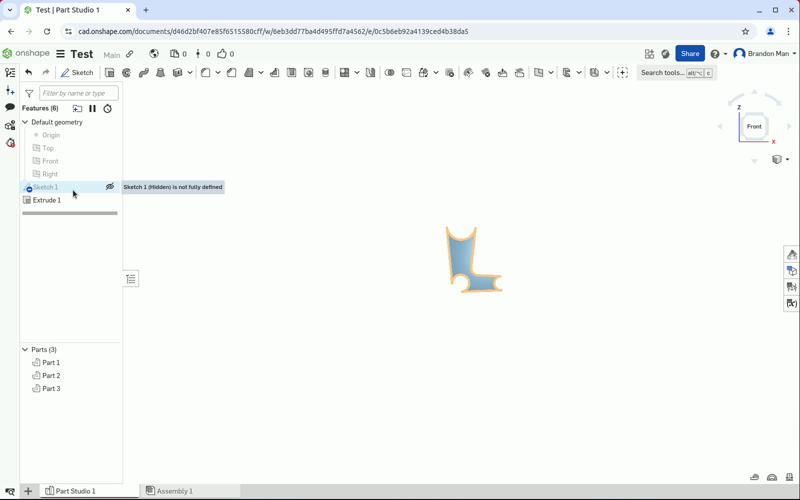
click(73, 189)
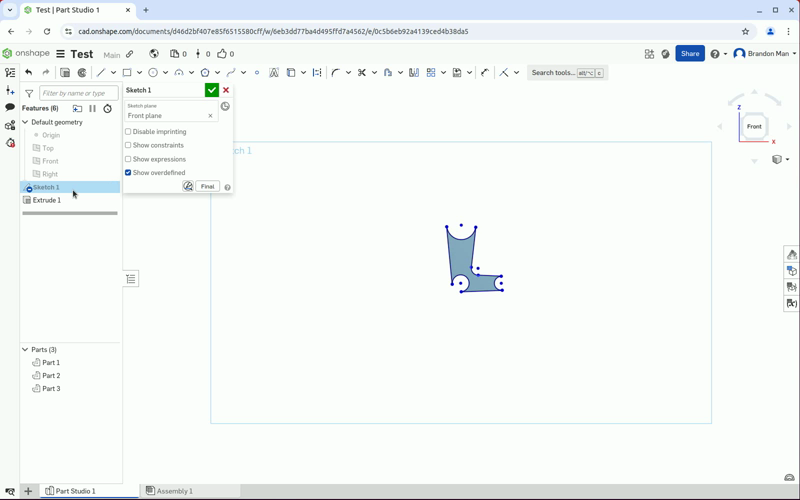
mouse_move(229, 92)
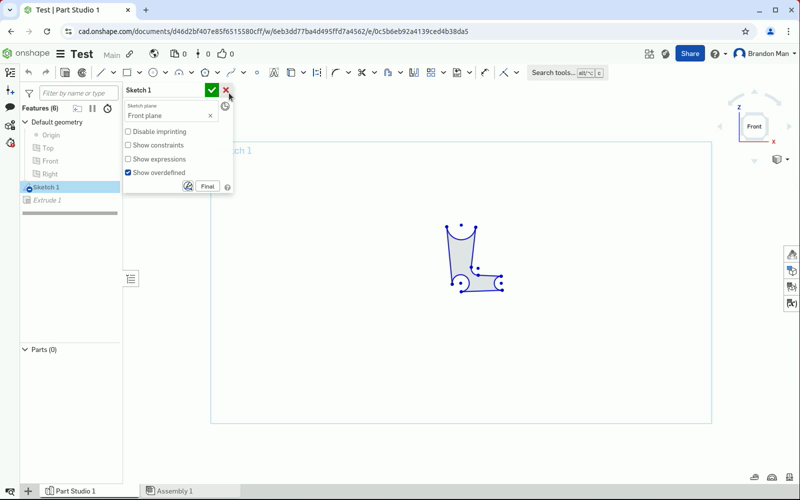
click(229, 92)
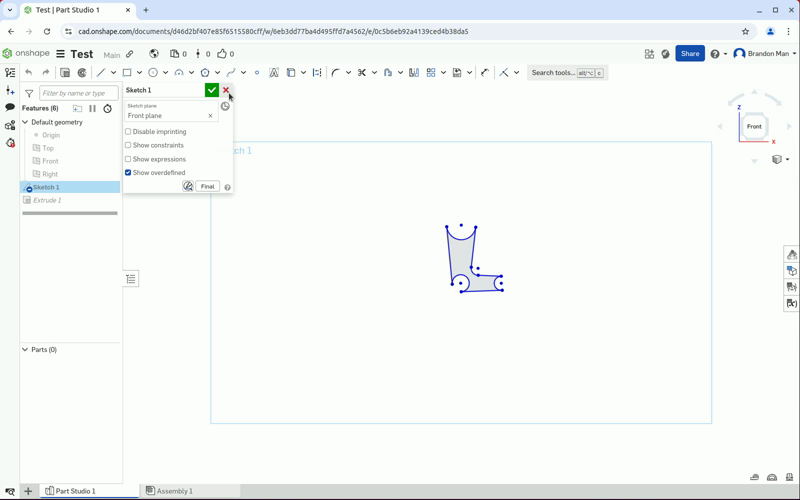
key(shift+s)
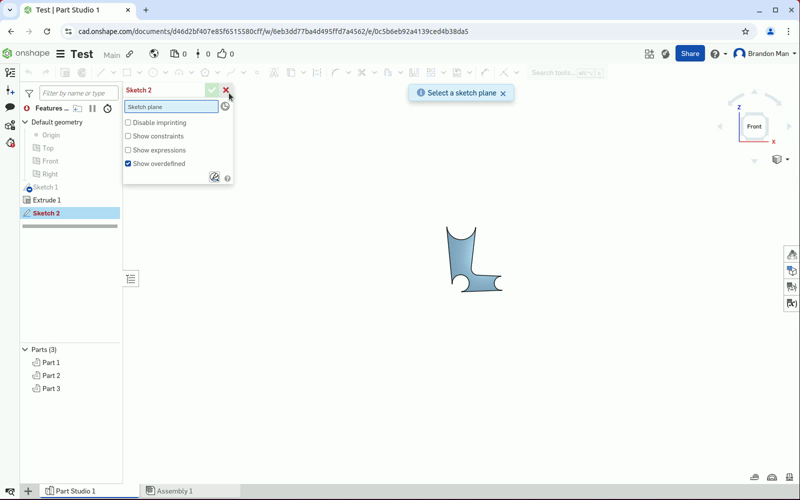
mouse_move(73, 163)
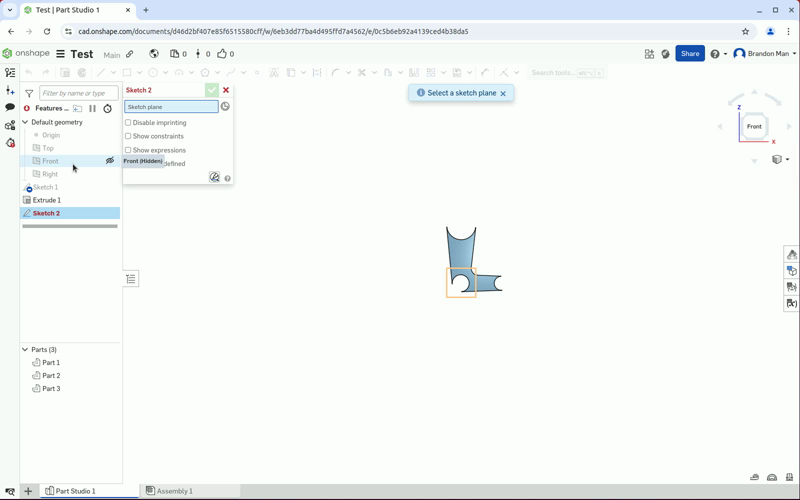
click(73, 163)
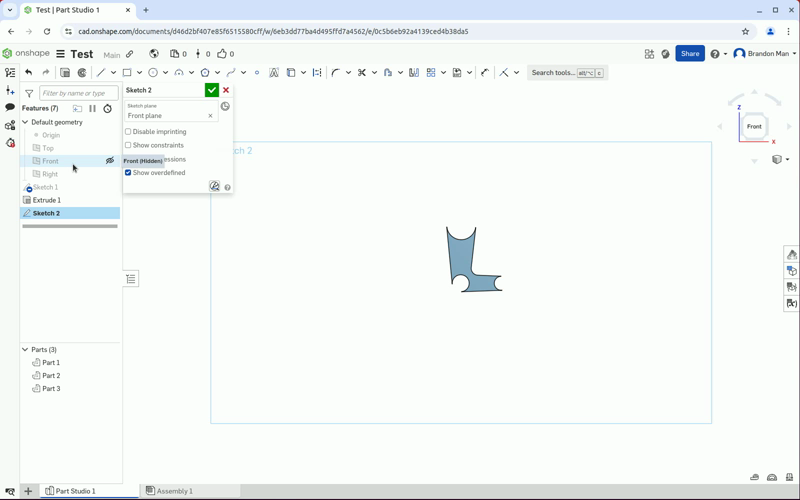
mouse_move(73, 352)
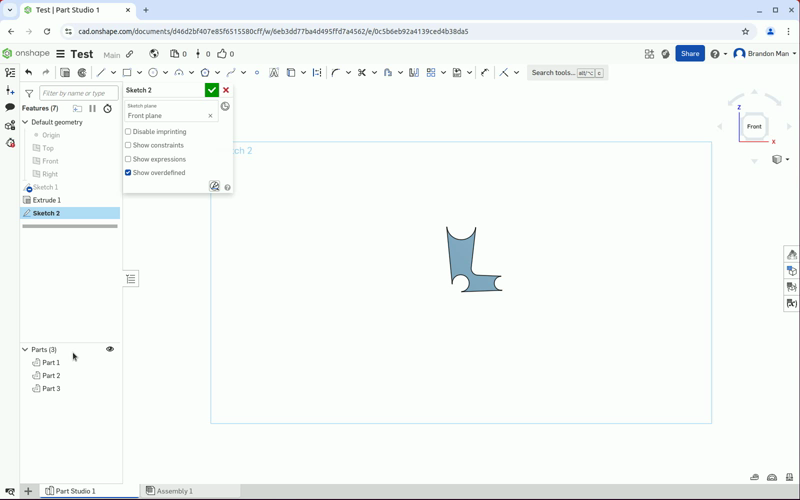
key(y)
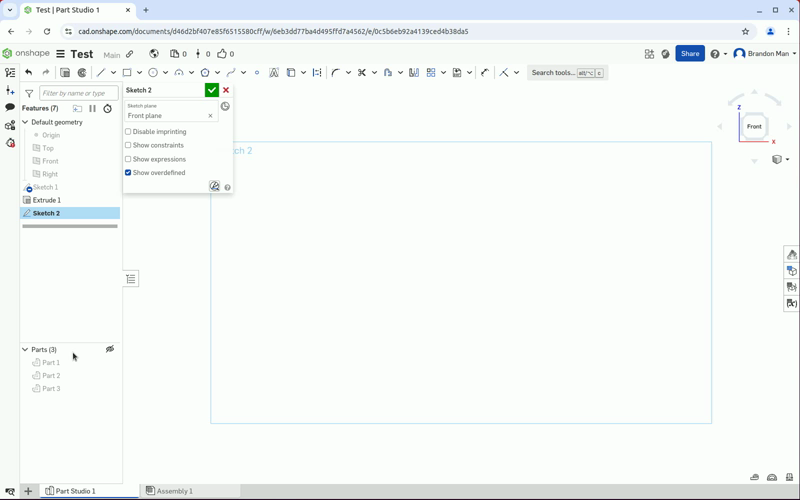
key(c)
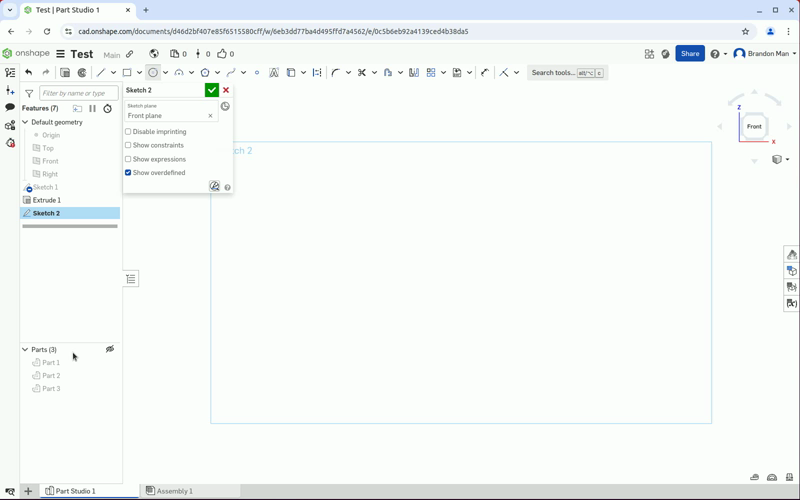
key_down(shift)
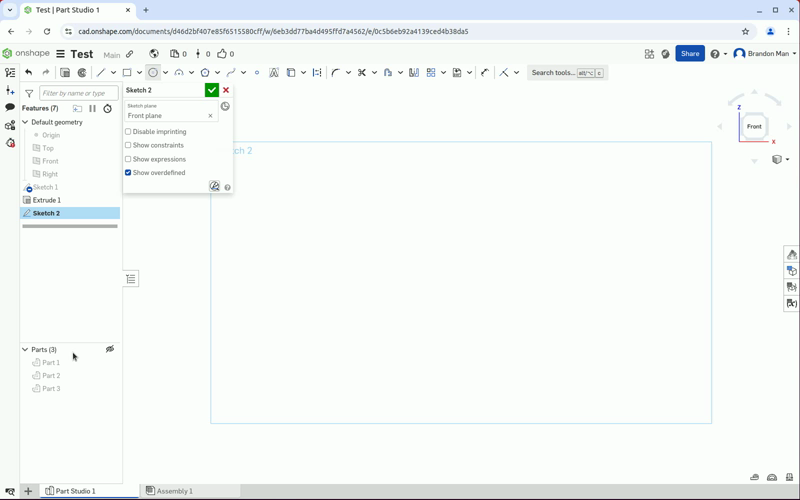
mouse_move(461, 225)
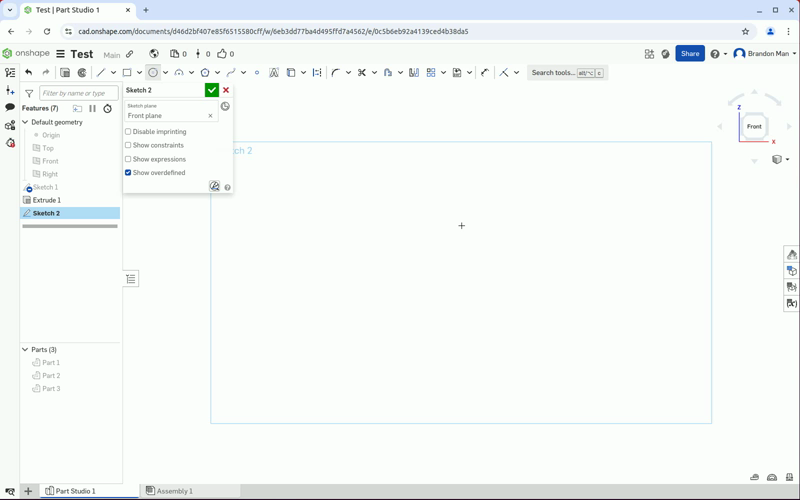
click(461, 225)
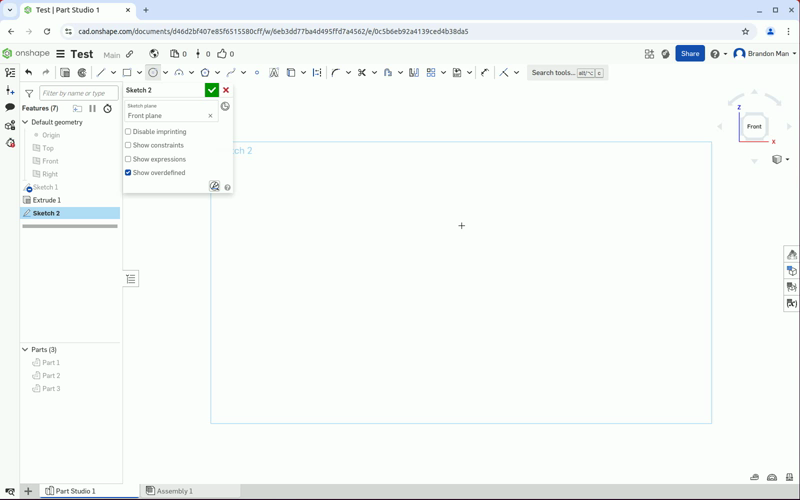
key_up(shift)
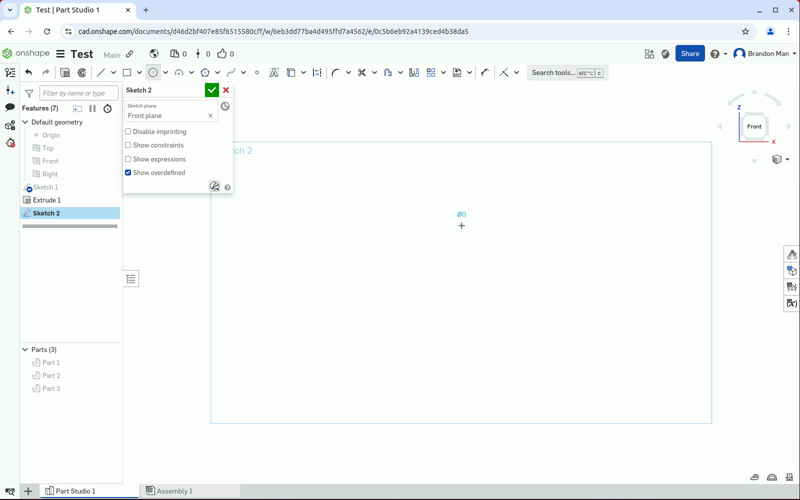
mouse_move(477, 225)
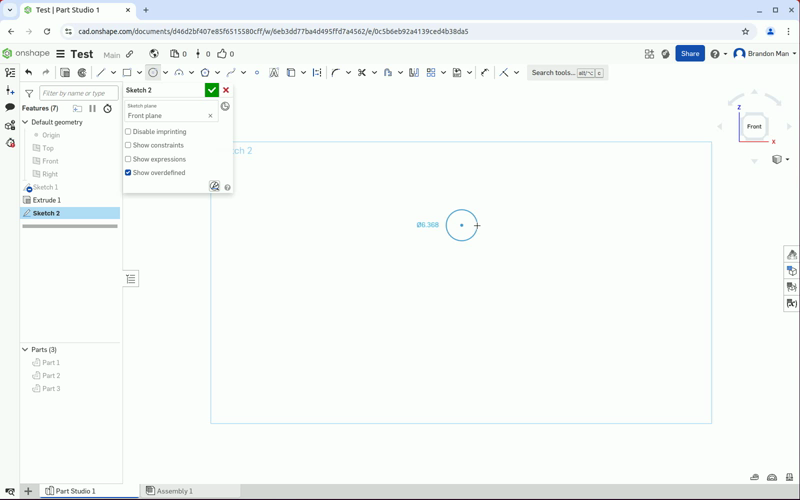
click(477, 225)
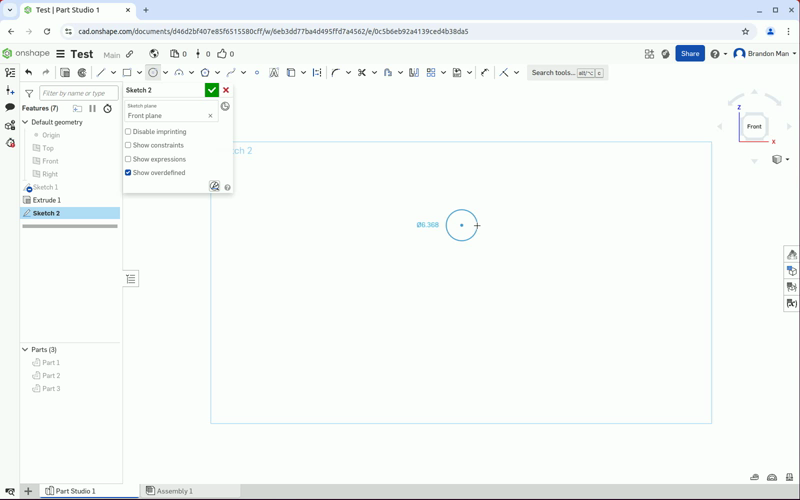
key(esc)
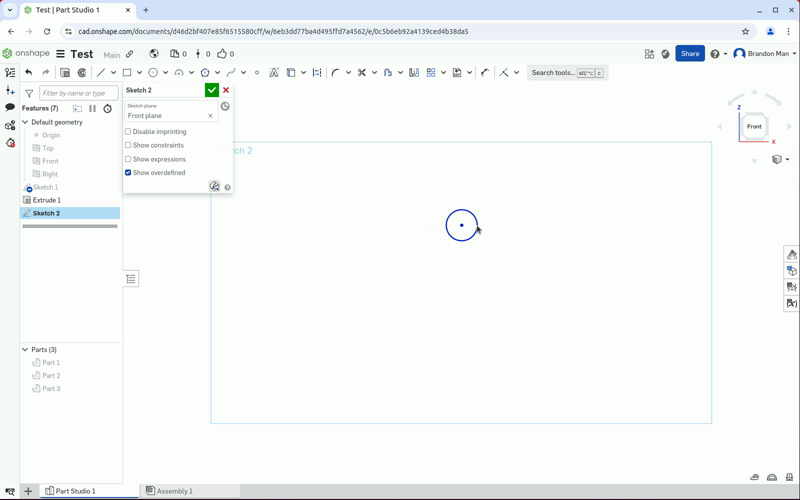
key(c)
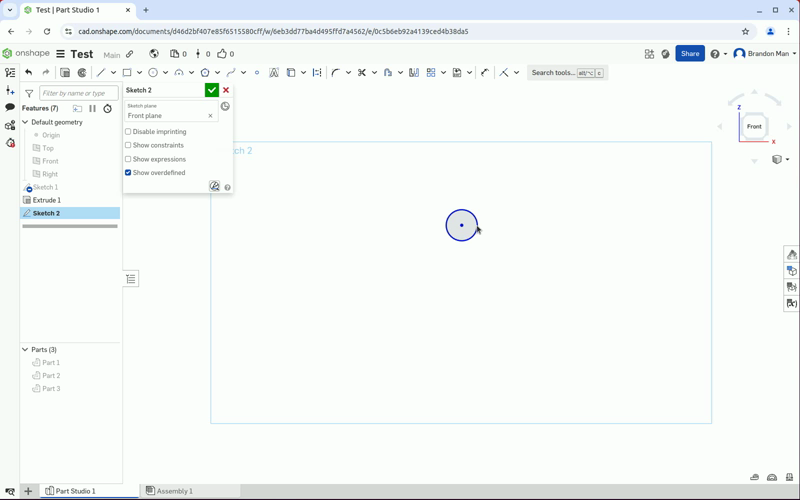
key_down(shift)
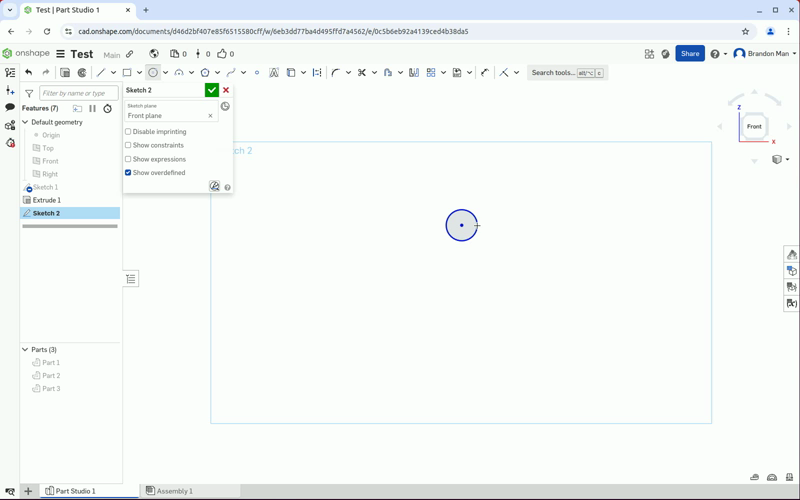
mouse_move(461, 225)
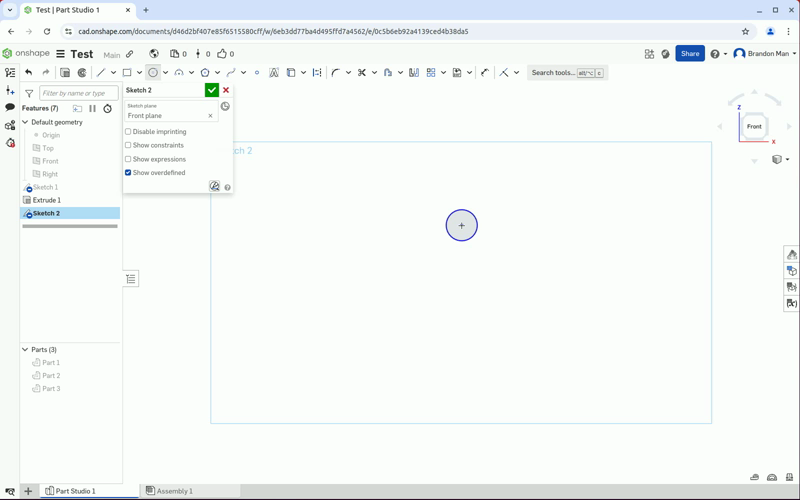
click(461, 225)
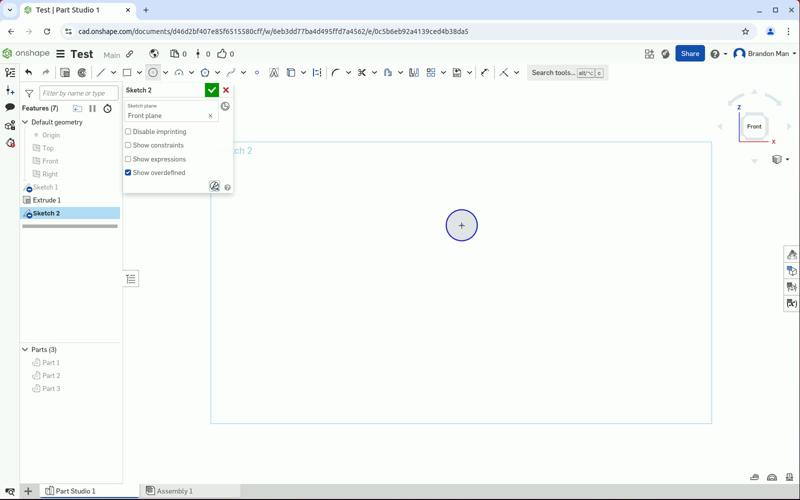
key_up(shift)
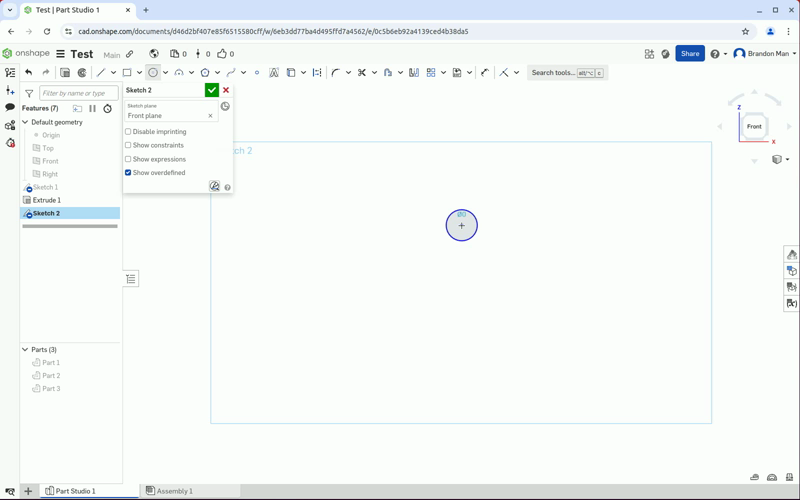
mouse_move(465, 225)
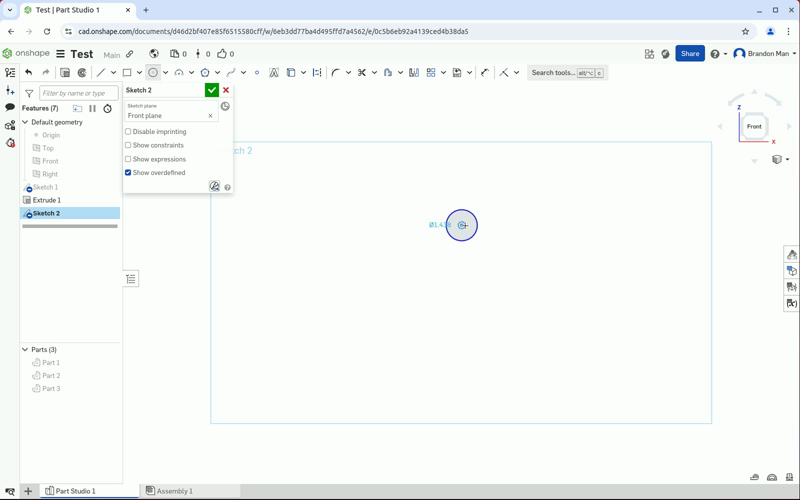
scroll(6)
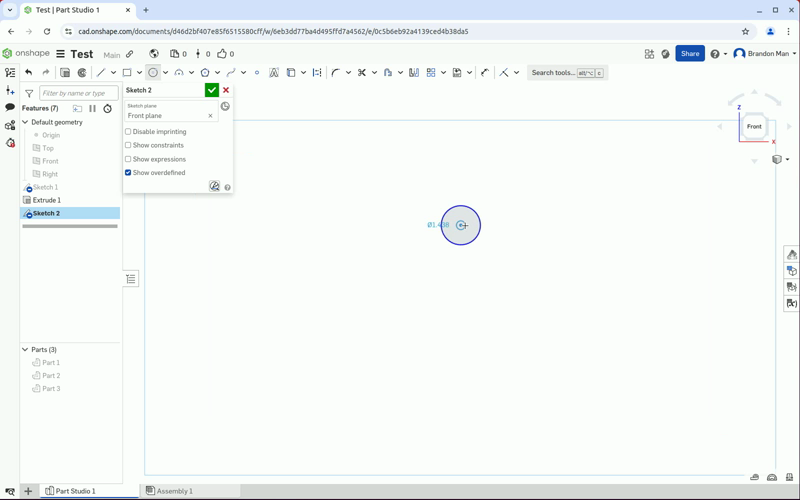
scroll(6)
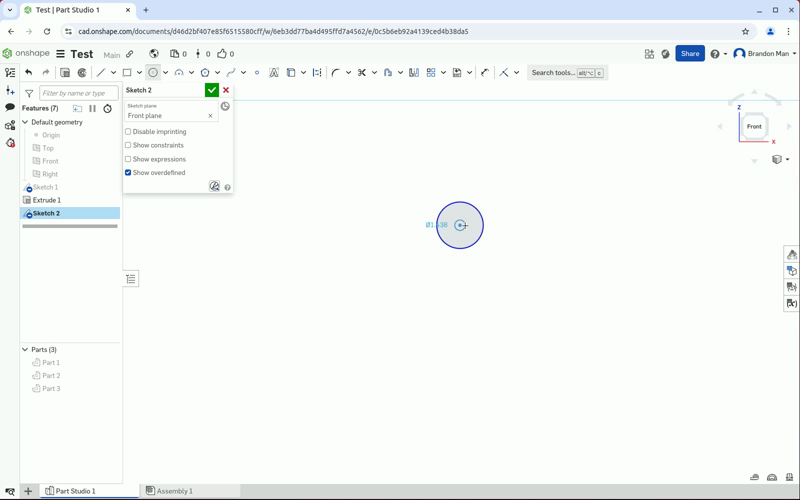
scroll(6)
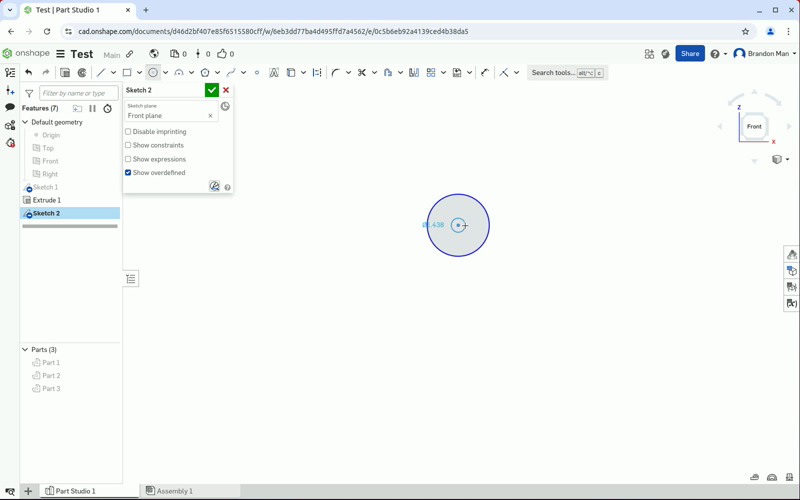
scroll(6)
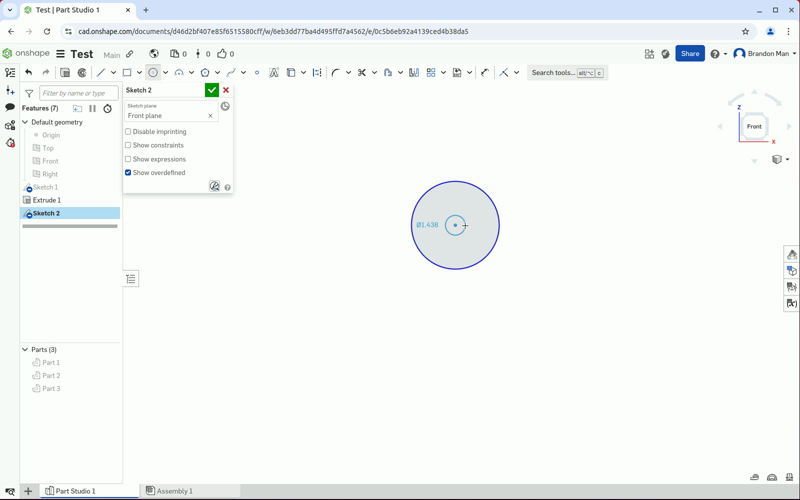
scroll(6)
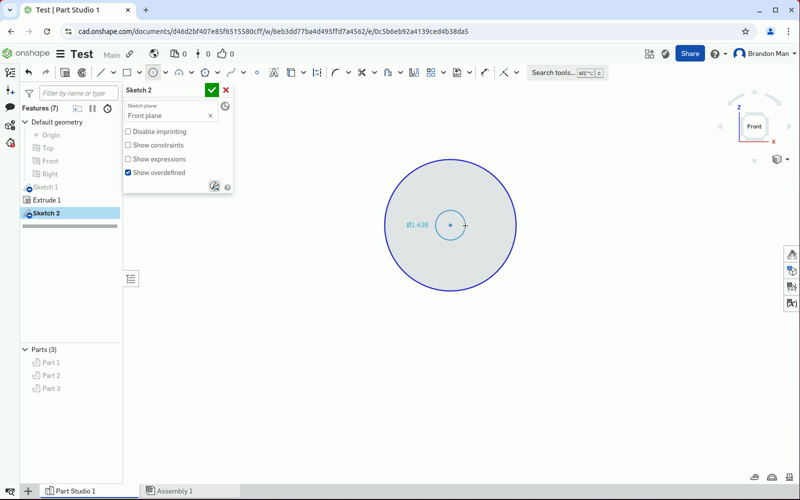
scroll(6)
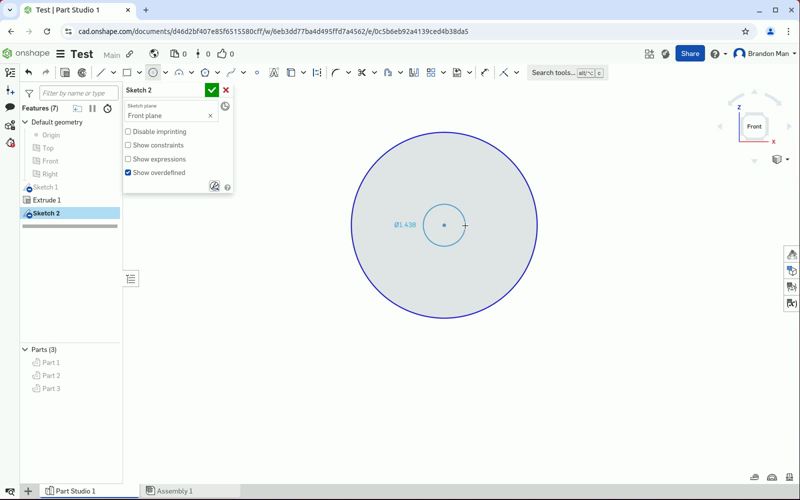
scroll(6)
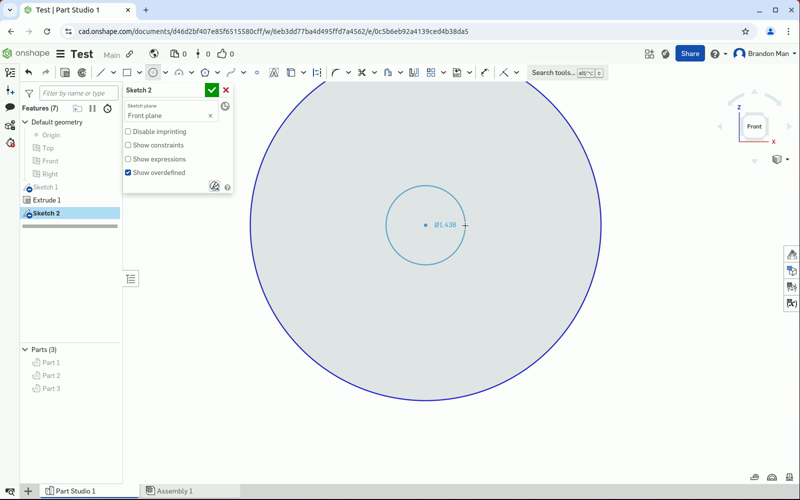
click(465, 225)
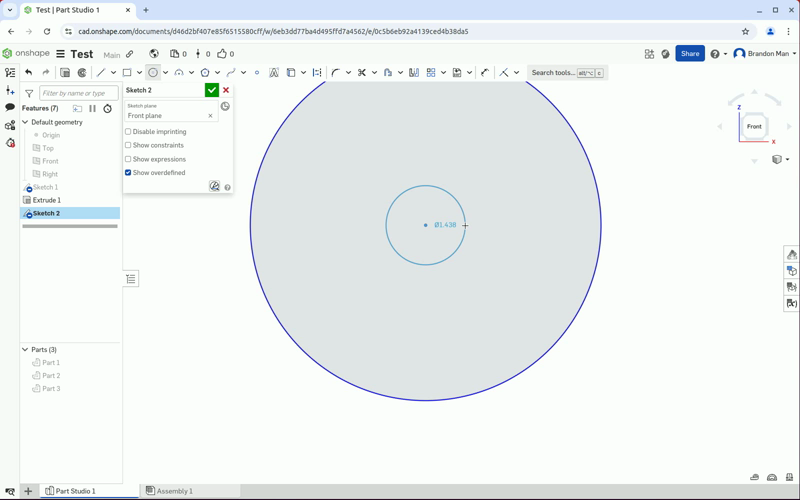
scroll(-6)
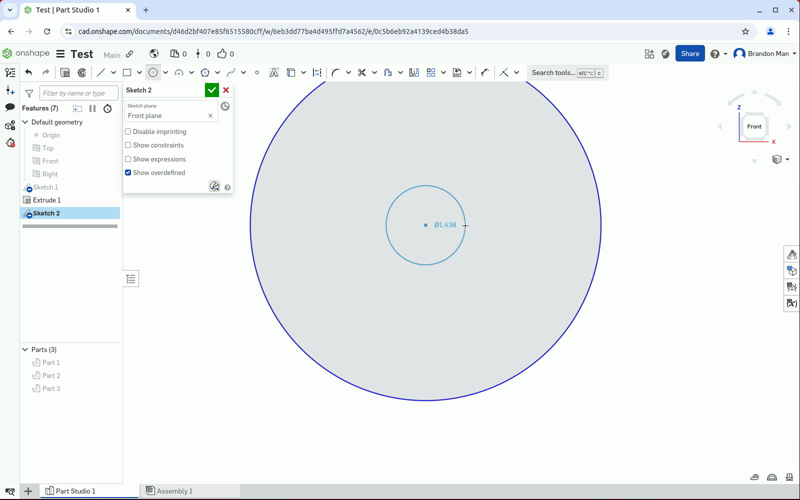
scroll(-6)
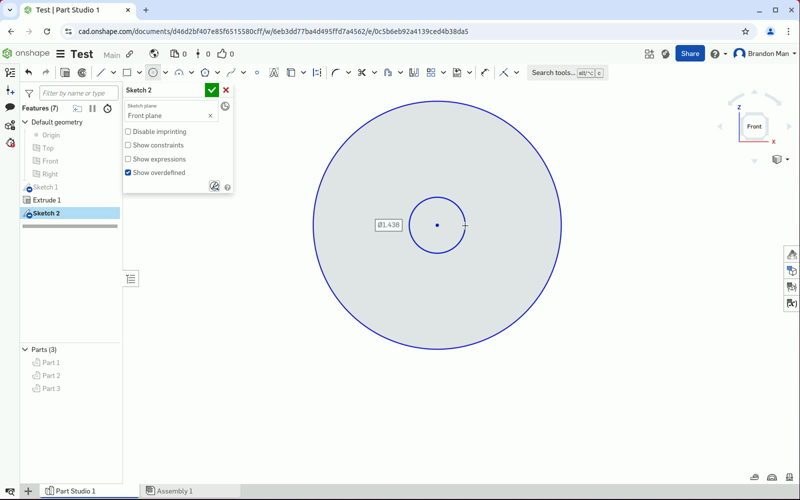
scroll(-6)
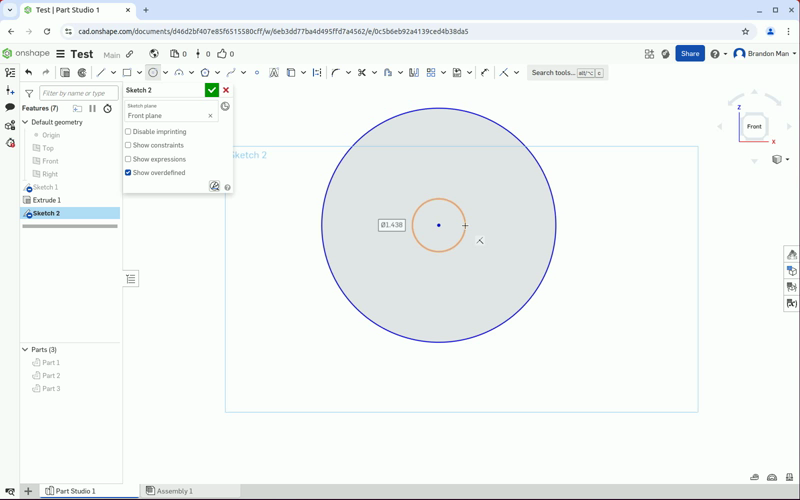
scroll(-6)
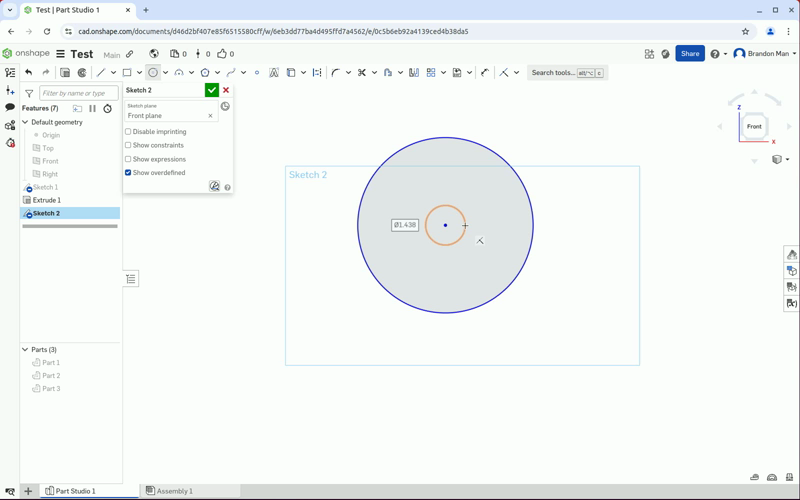
scroll(-6)
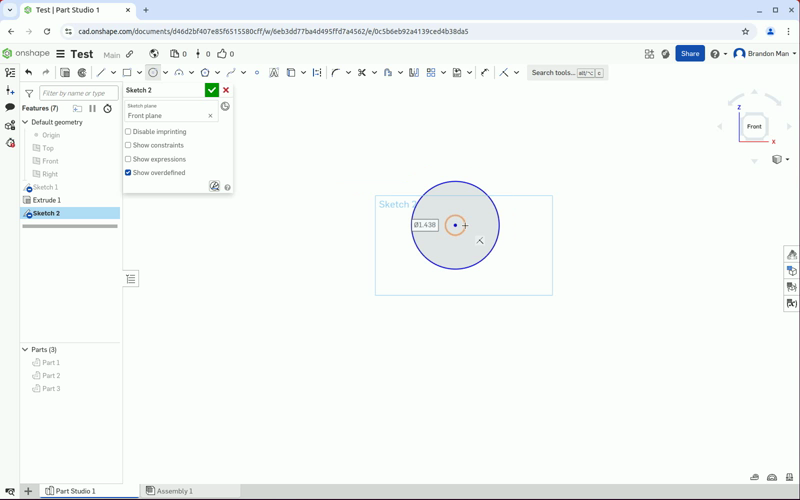
scroll(-6)
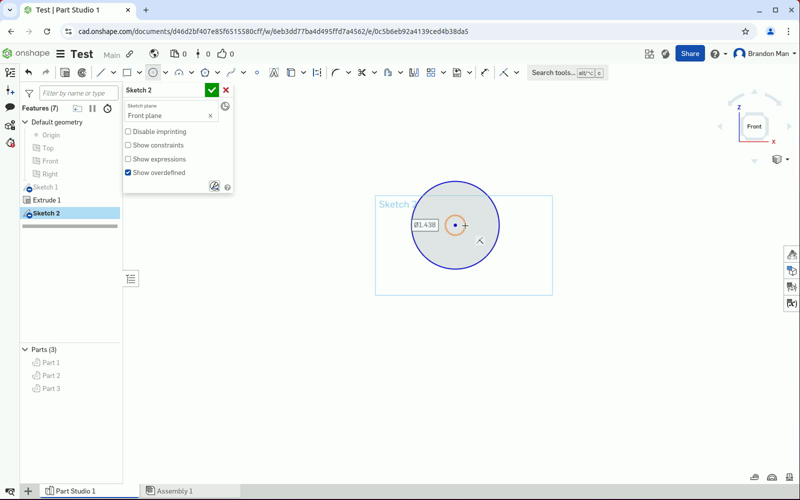
scroll(-6)
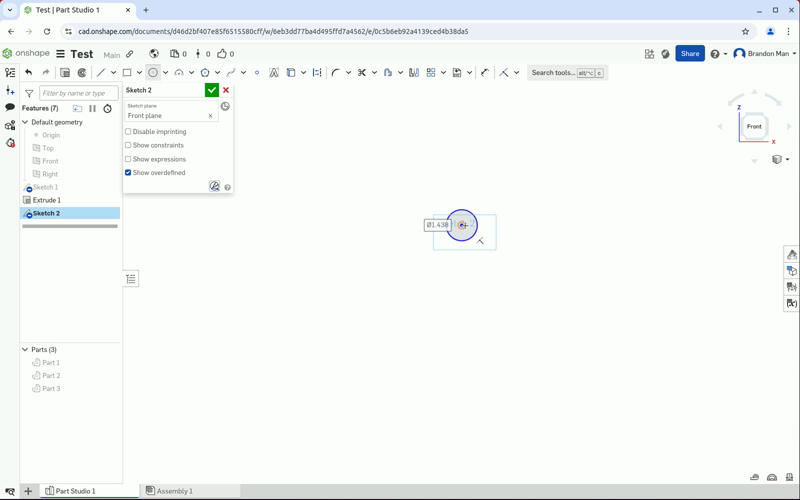
key(esc)
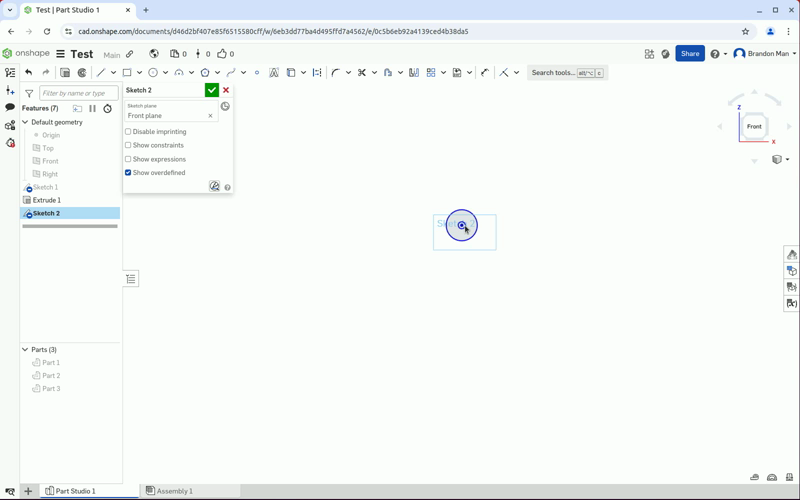
mouse_move(450, 226)
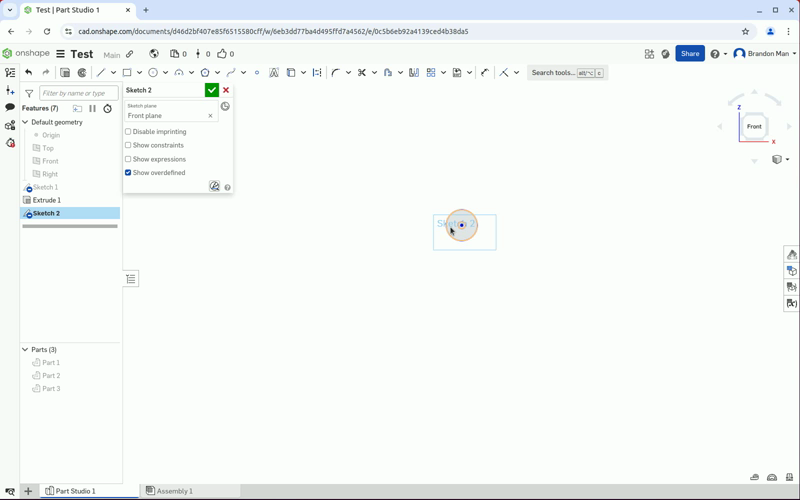
scroll(6)
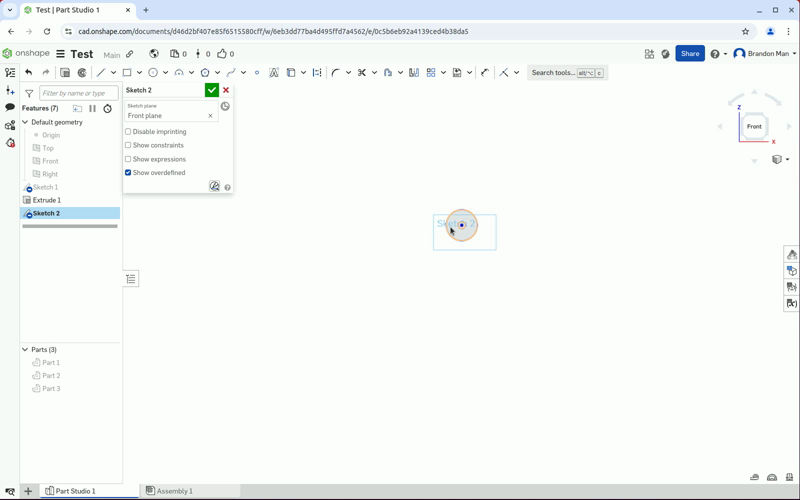
scroll(6)
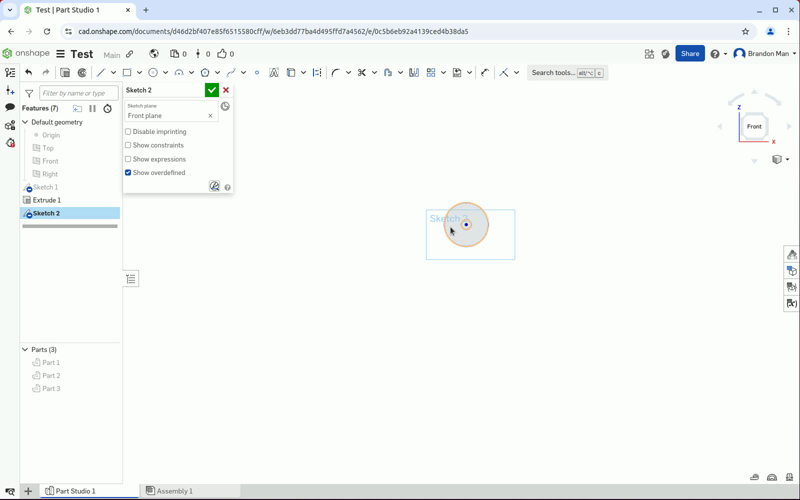
scroll(6)
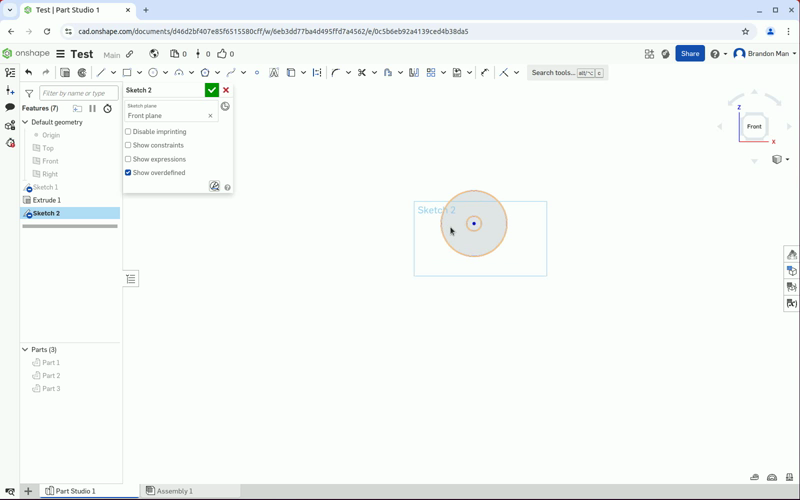
scroll(6)
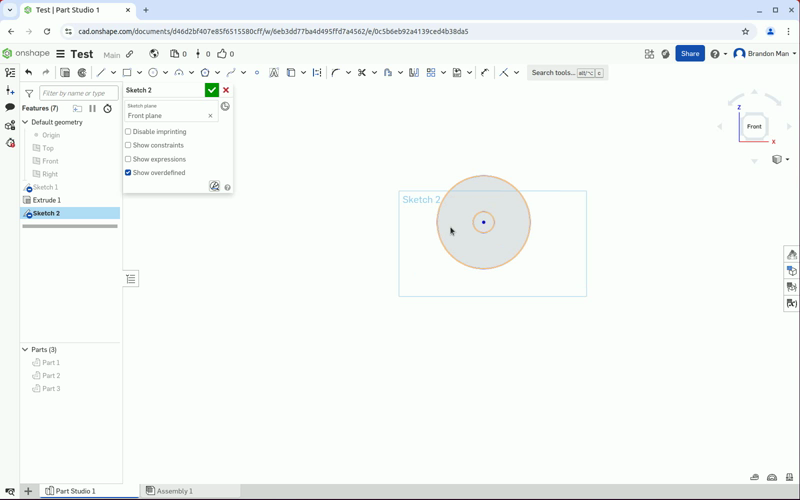
scroll(6)
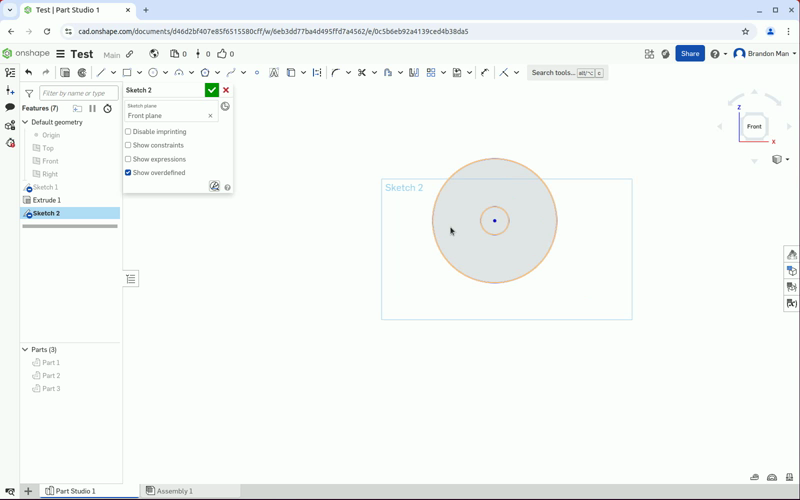
scroll(6)
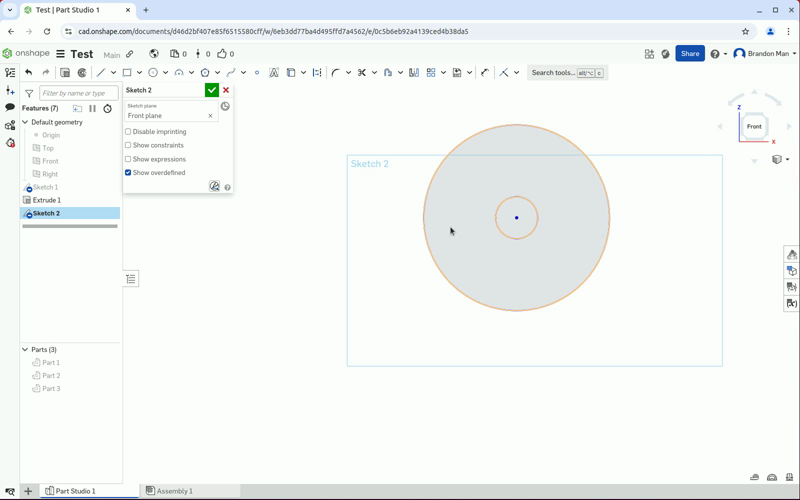
scroll(6)
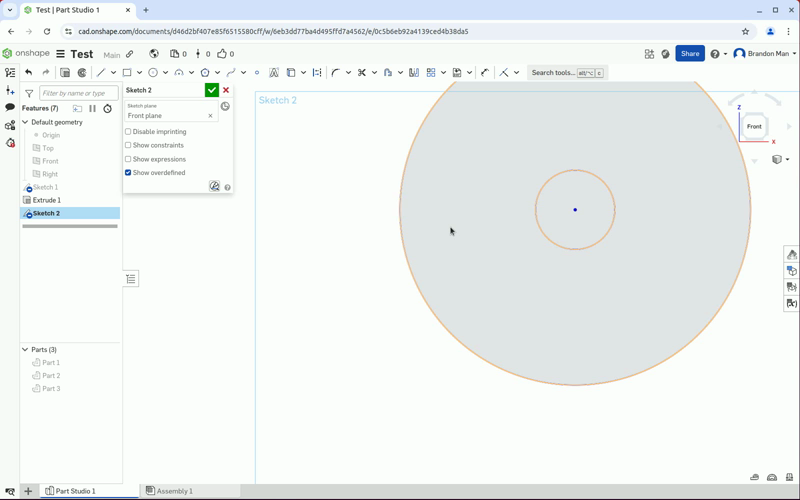
click(450, 226)
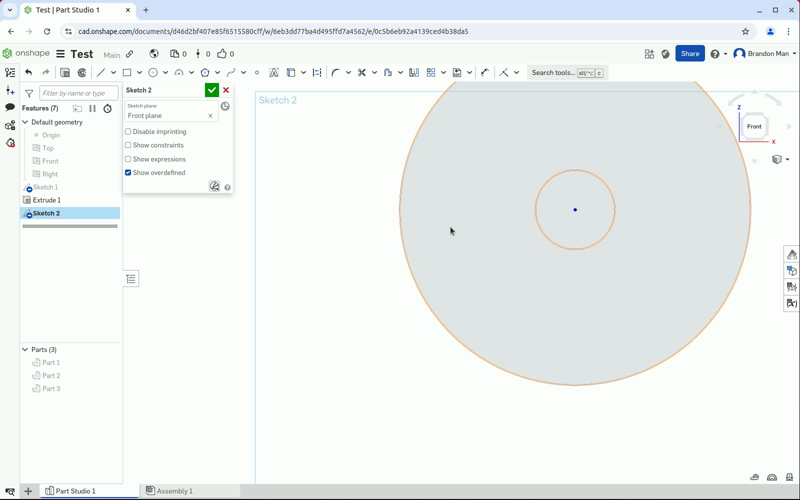
scroll(-6)
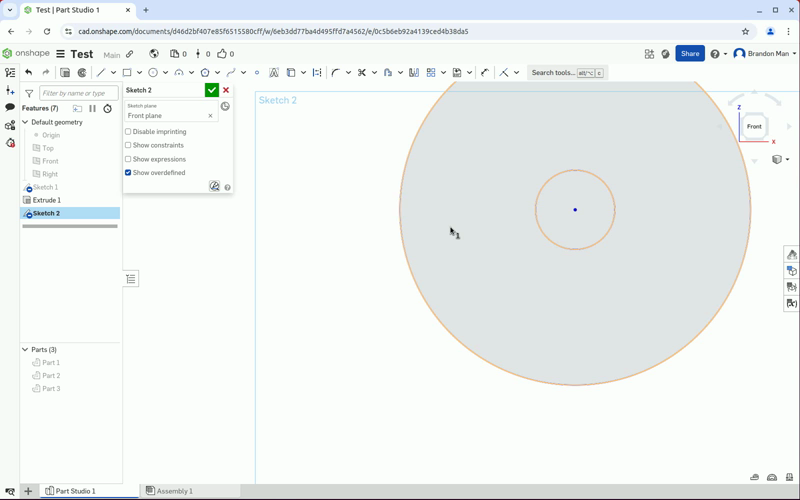
scroll(-6)
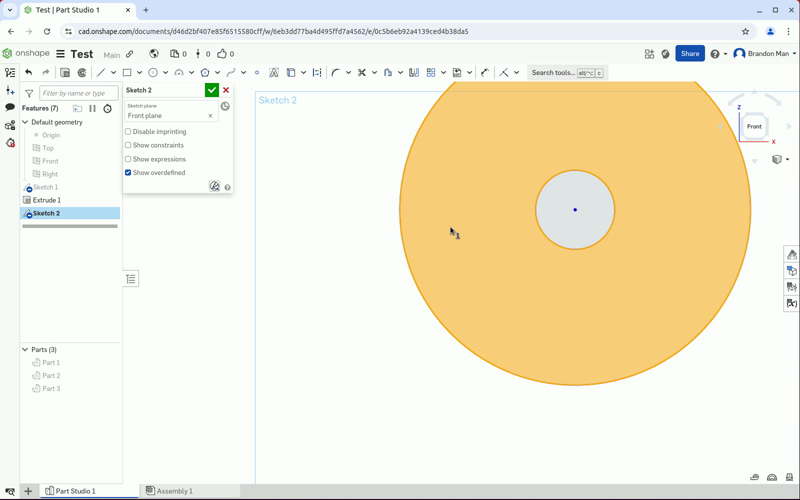
scroll(-6)
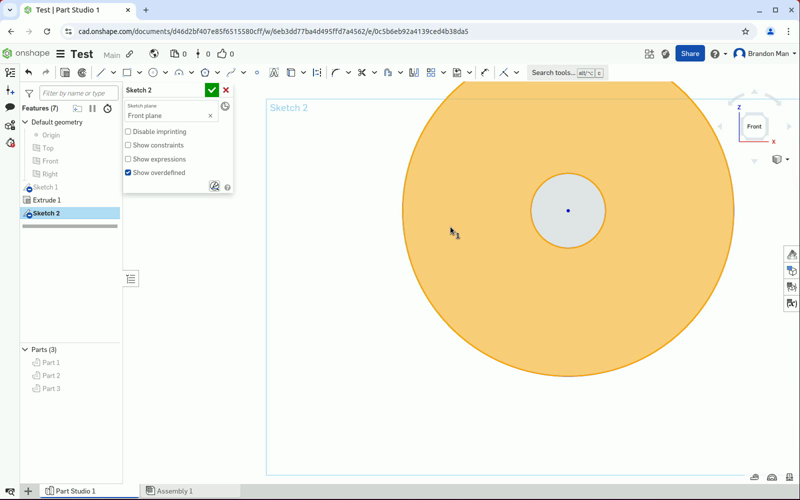
scroll(-6)
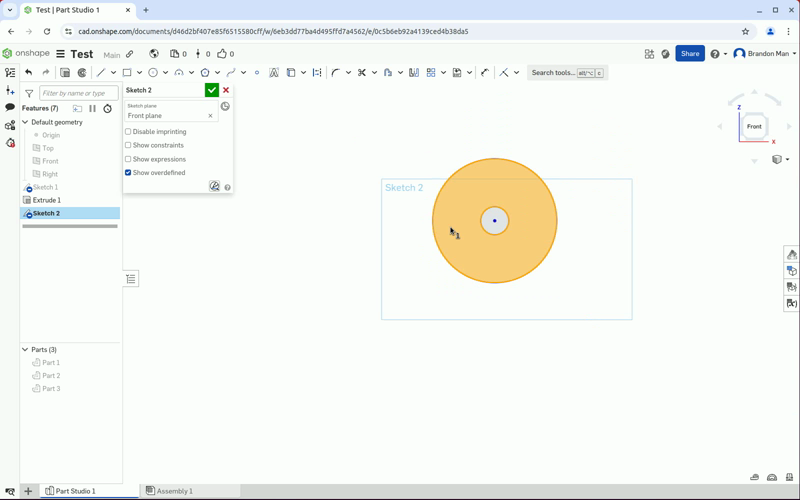
scroll(-6)
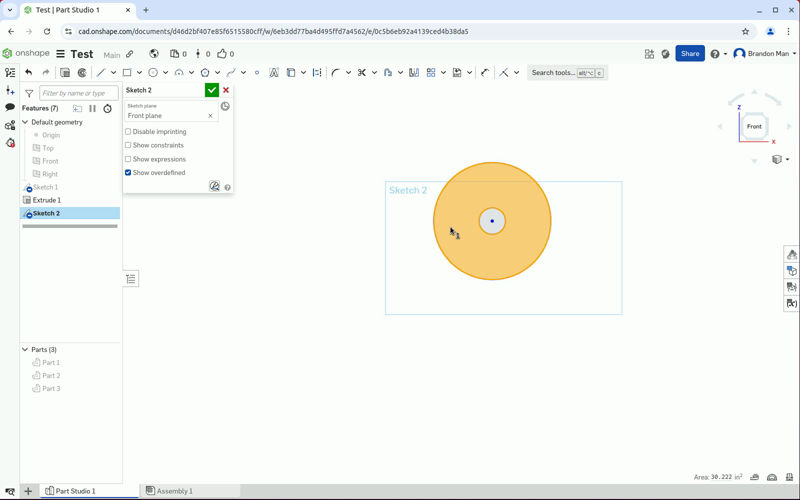
scroll(-6)
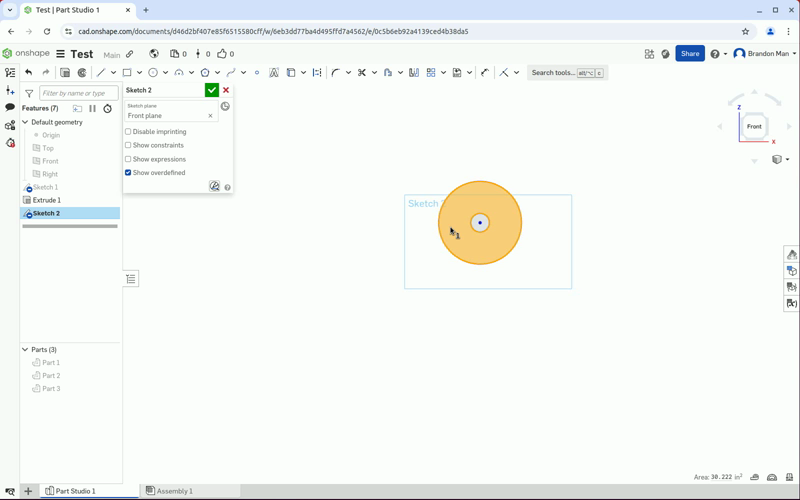
scroll(-6)
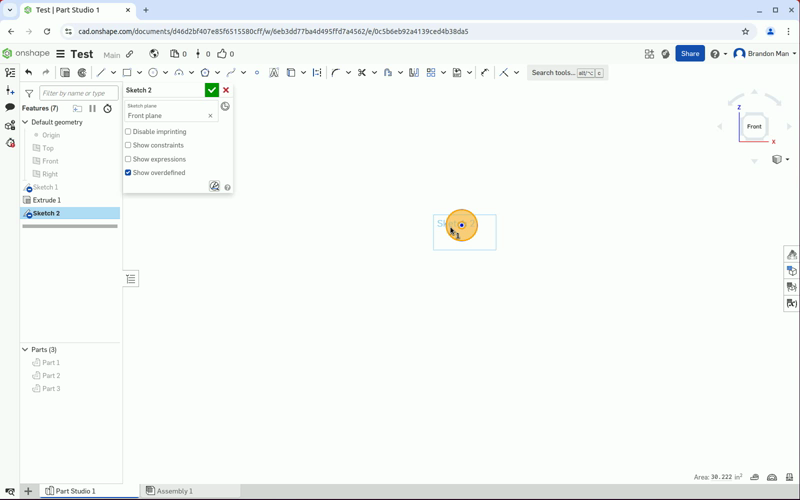
mouse_move(73, 352)
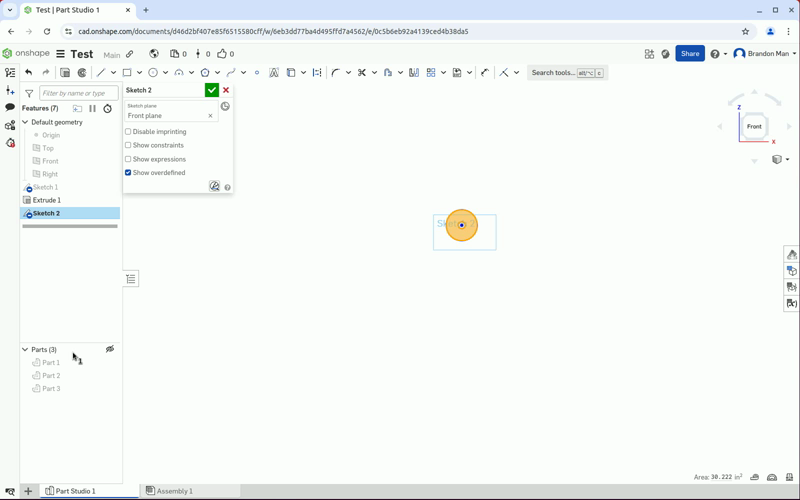
key(shift+y)
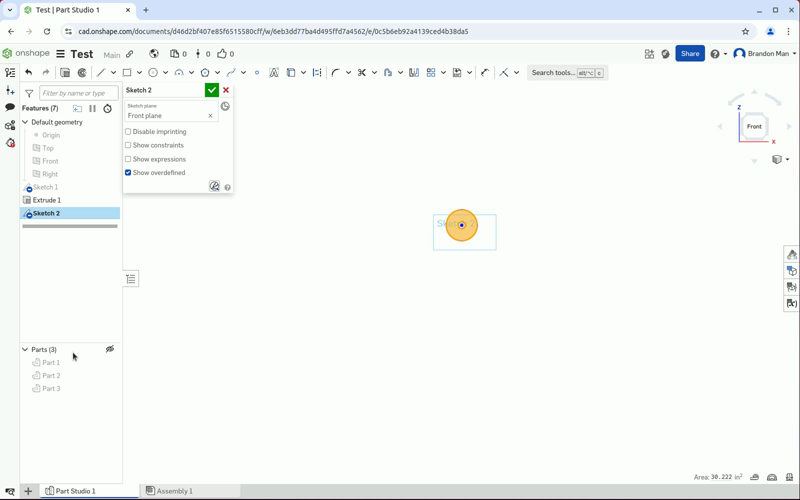
key(shift+e)
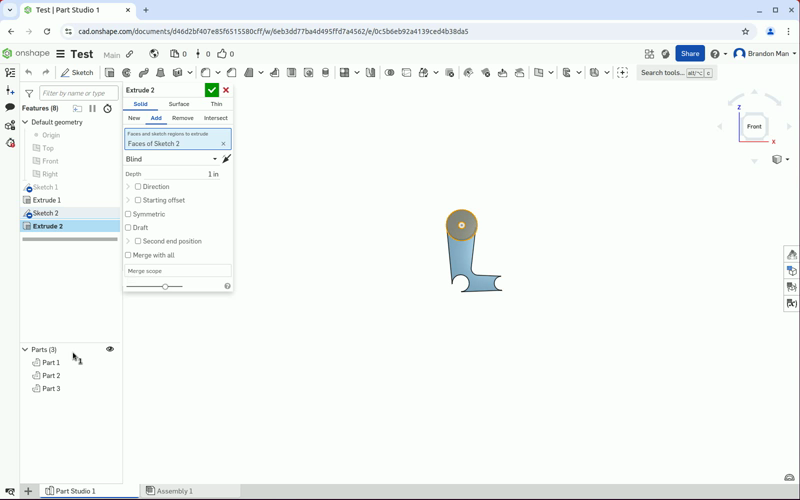
mouse_move(143, 106)
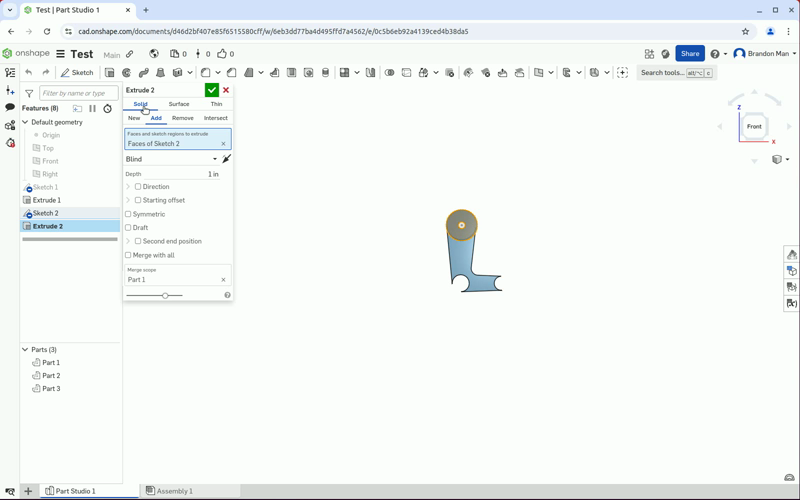
click(143, 106)
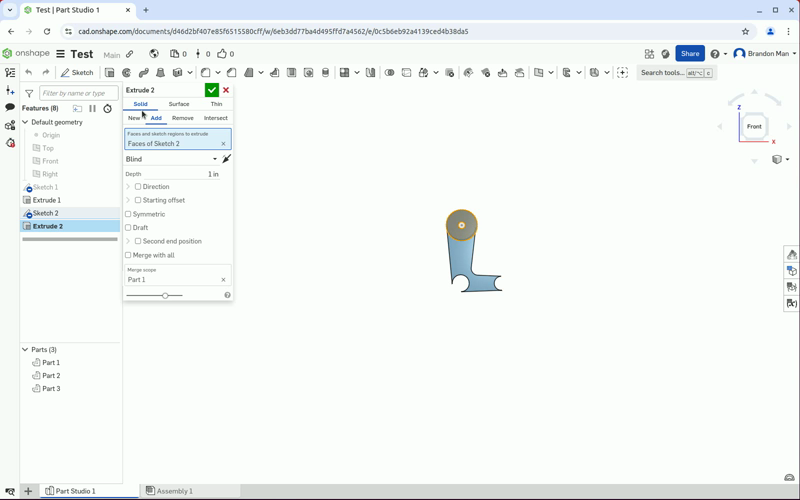
mouse_move(137, 120)
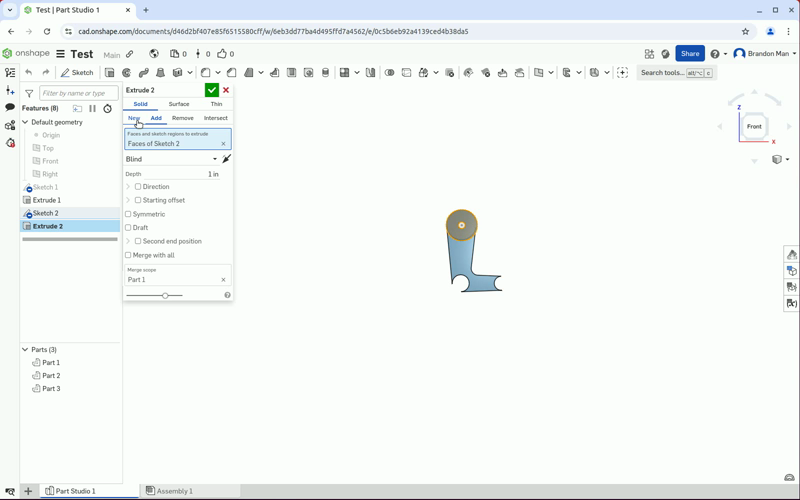
click(137, 120)
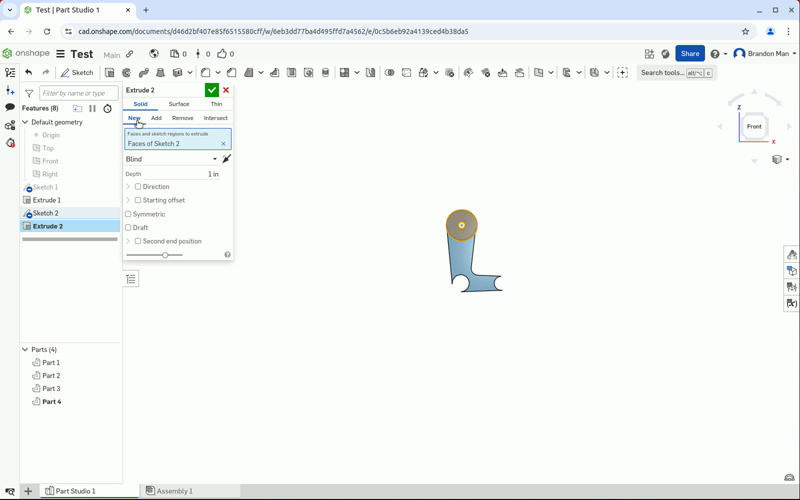
key(tab, 4)
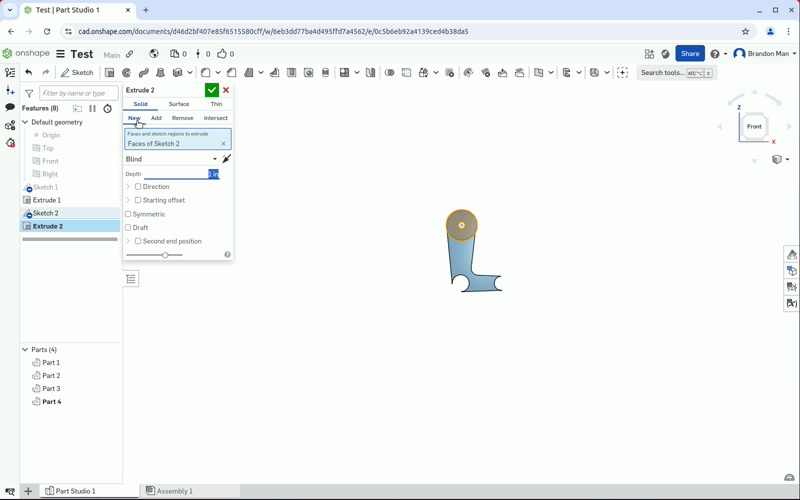
text(0.481)
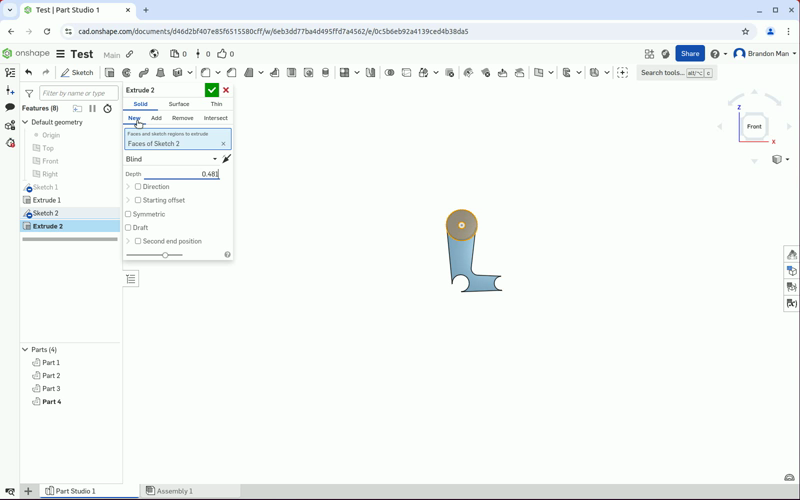
key(enter)
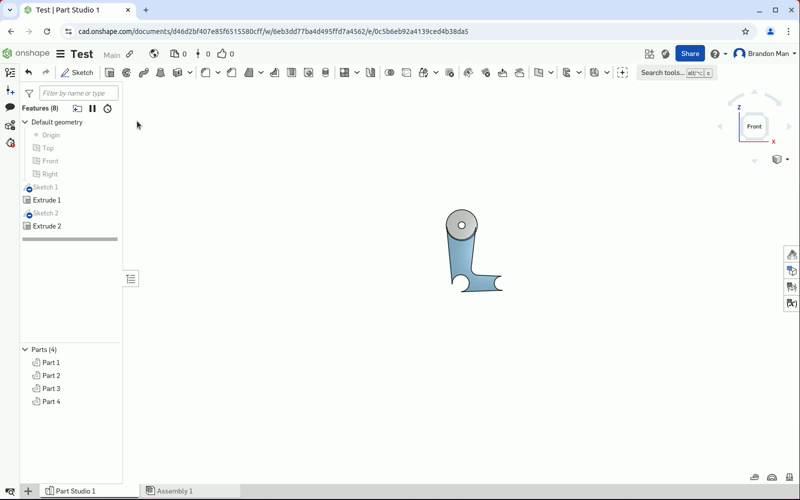
key(shift+h)
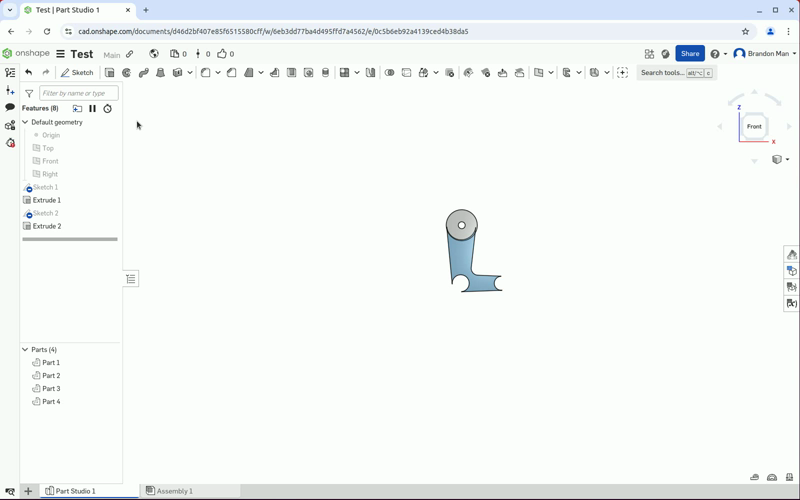
key(shift+h)
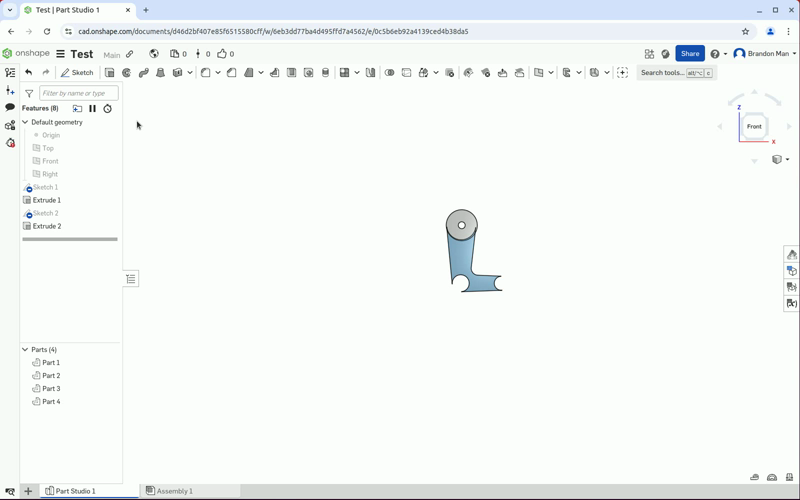
mouse_move(73, 189)
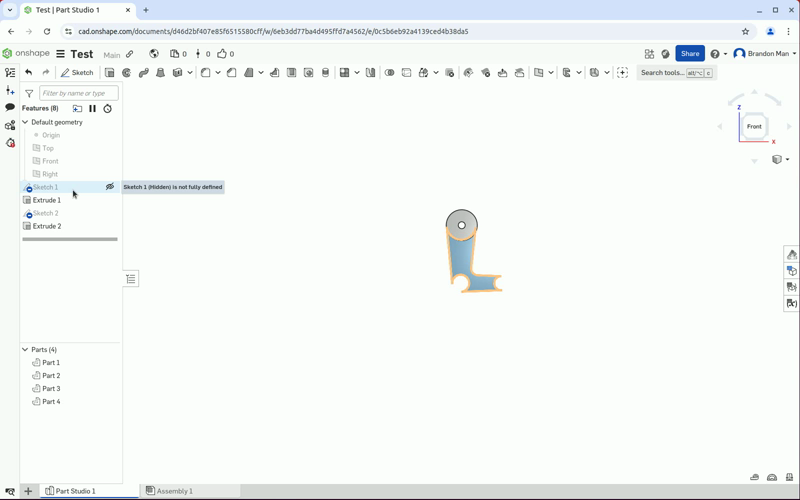
click(73, 189)
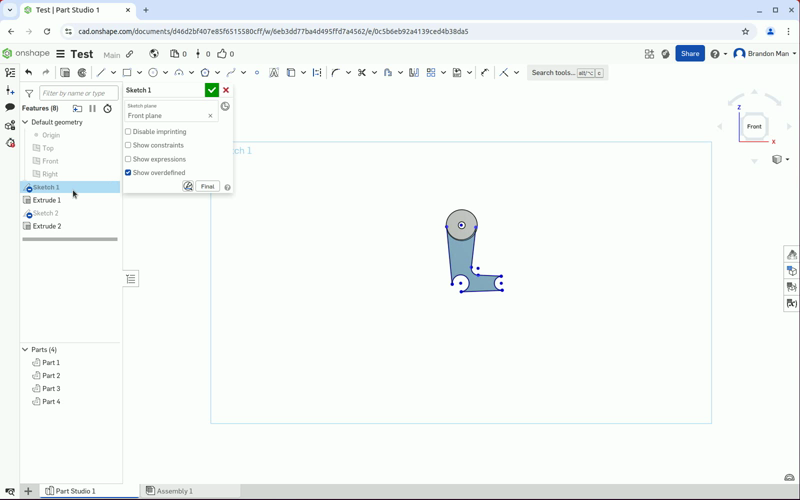
mouse_move(229, 92)
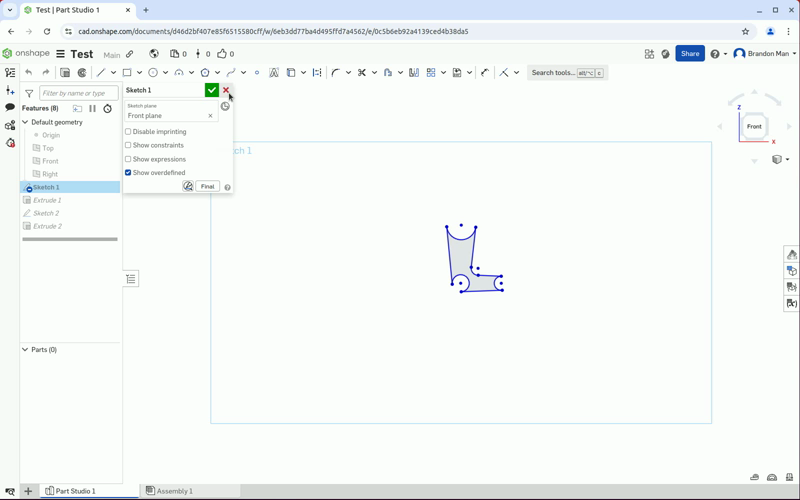
click(229, 92)
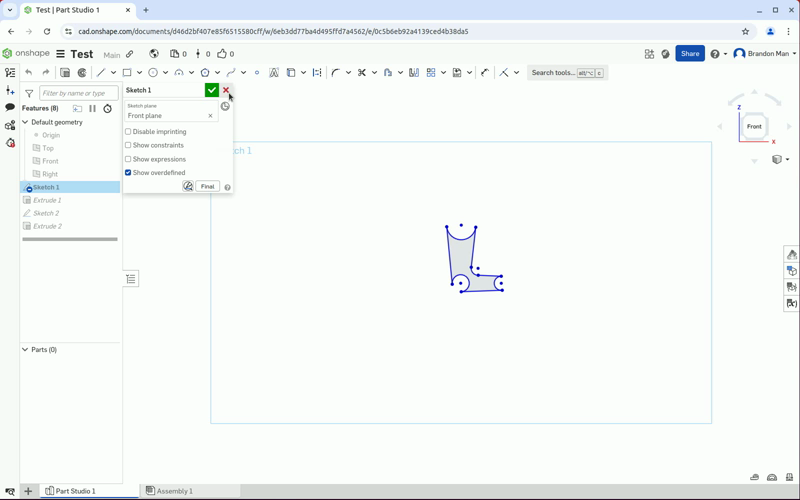
key(shift+s)
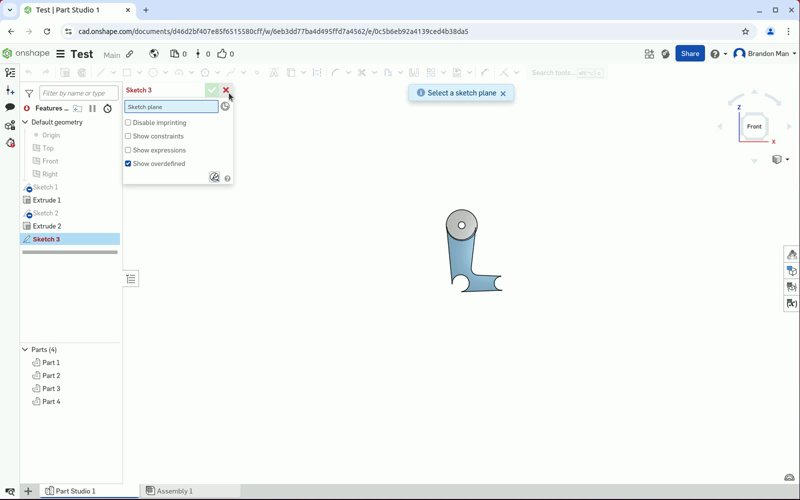
mouse_move(73, 163)
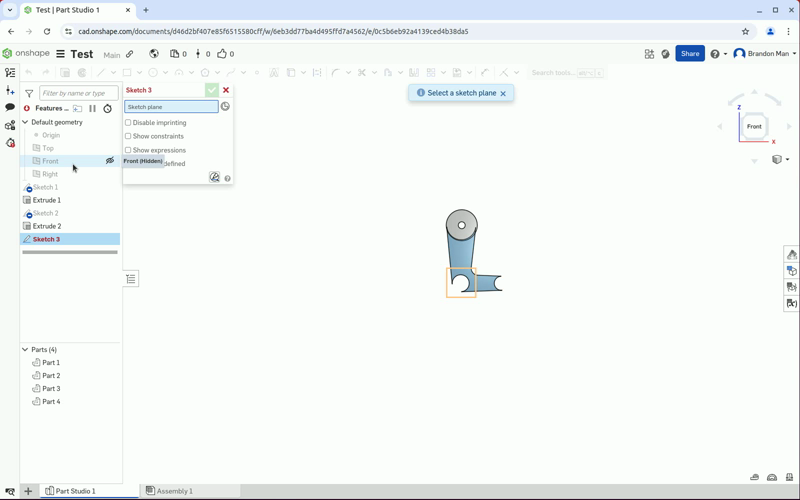
click(73, 163)
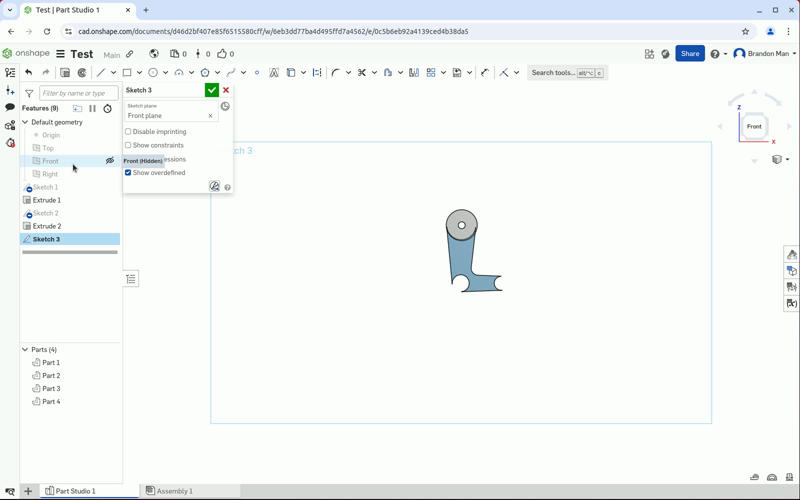
mouse_move(73, 352)
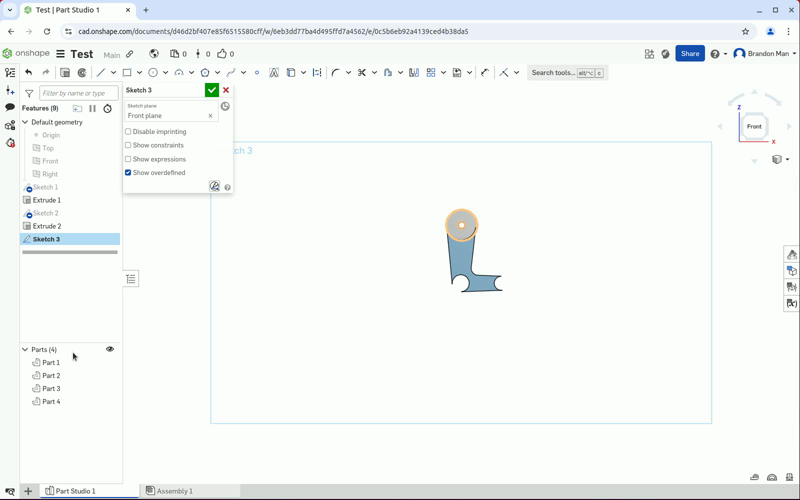
key(y)
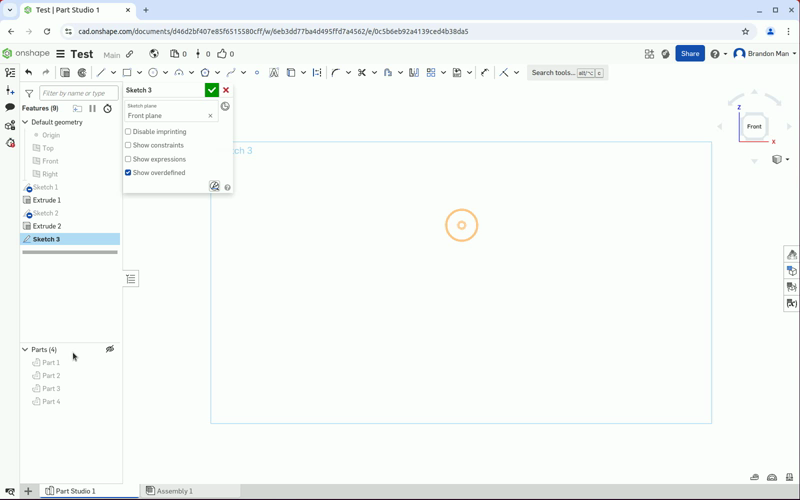
key(a)
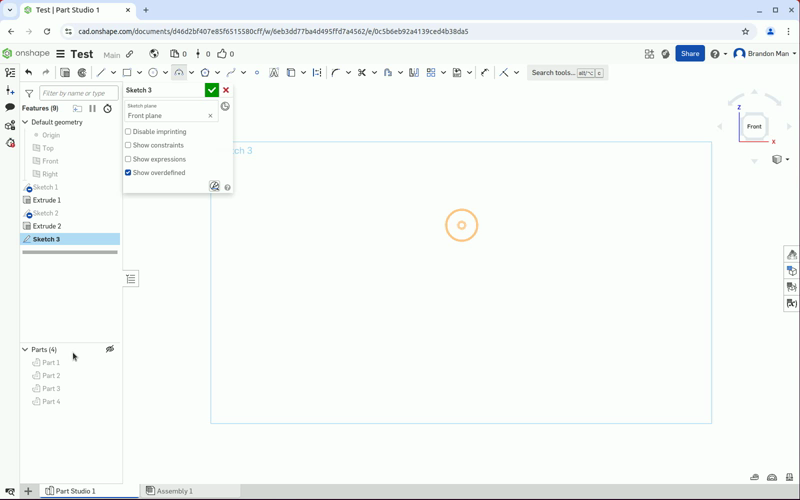
key_down(shift)
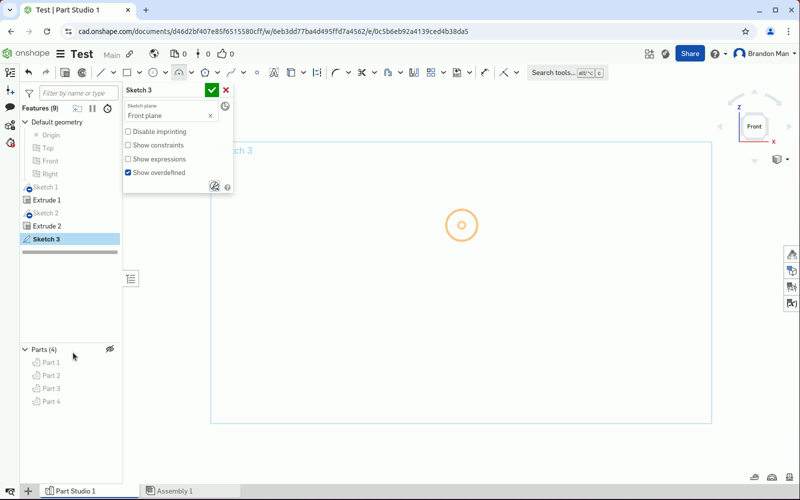
mouse_move(446, 223)
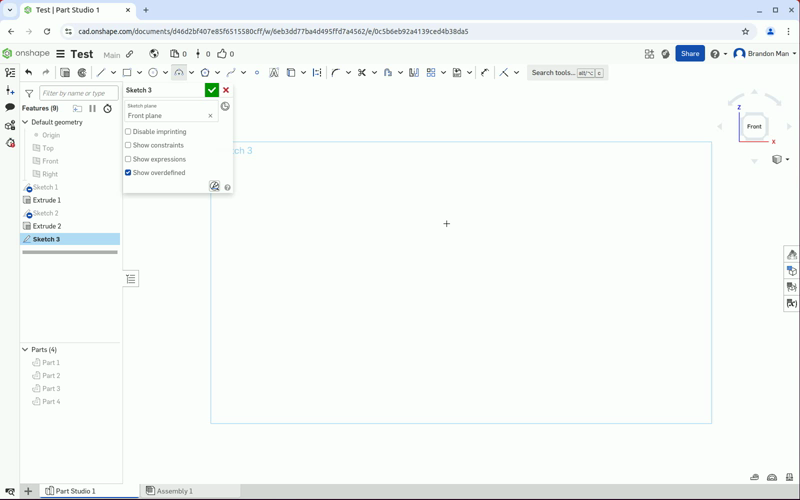
click(446, 223)
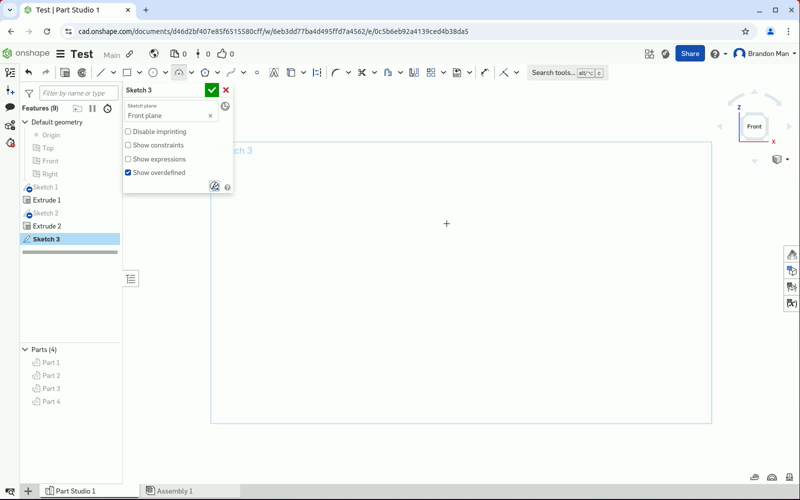
key_up(shift)
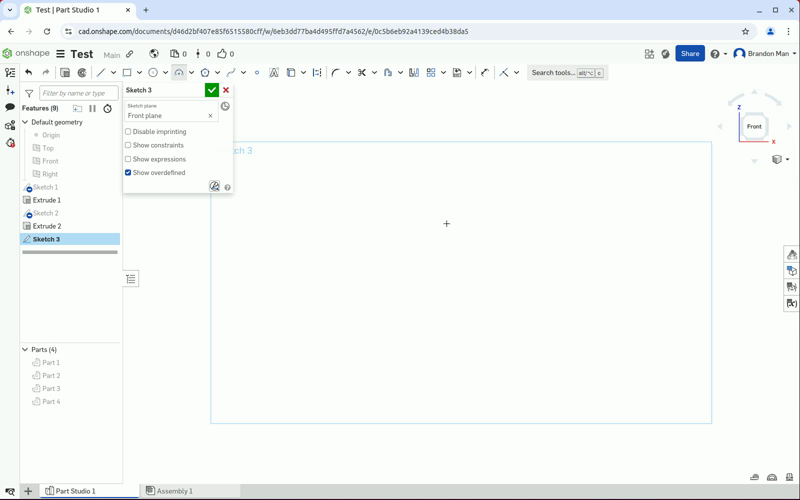
key_down(shift)
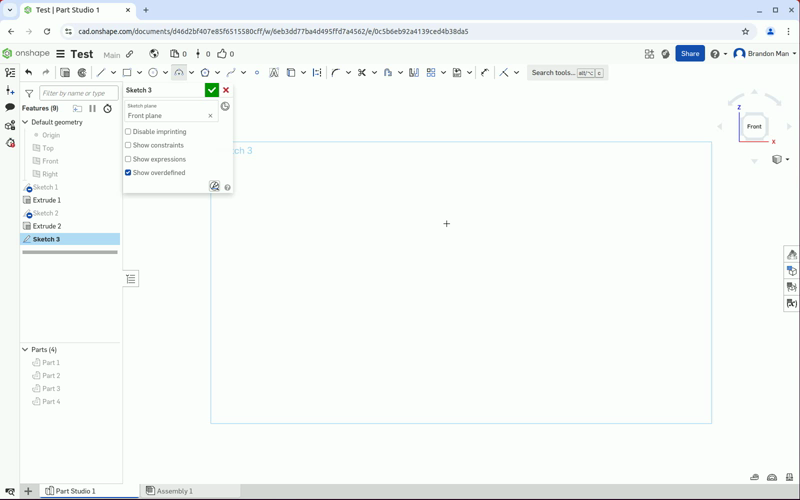
mouse_move(476, 223)
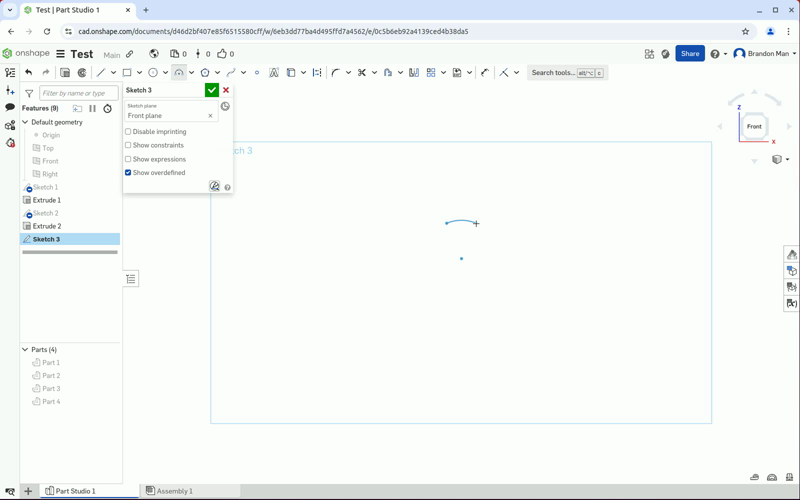
click(476, 223)
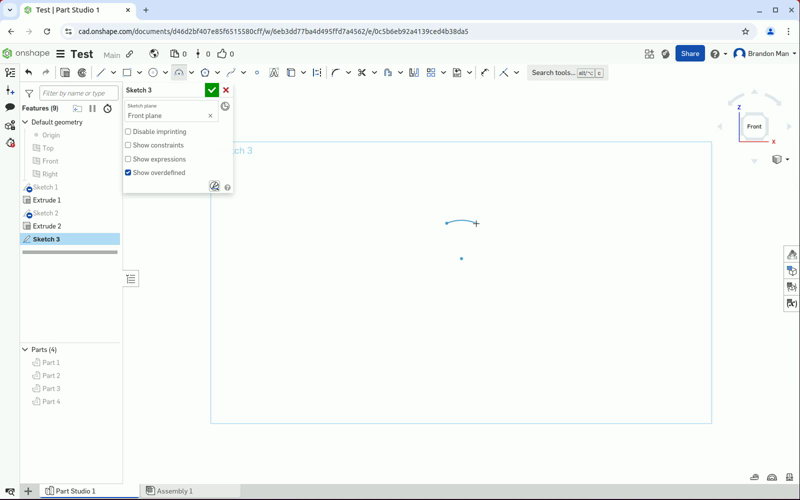
mouse_move(461, 210)
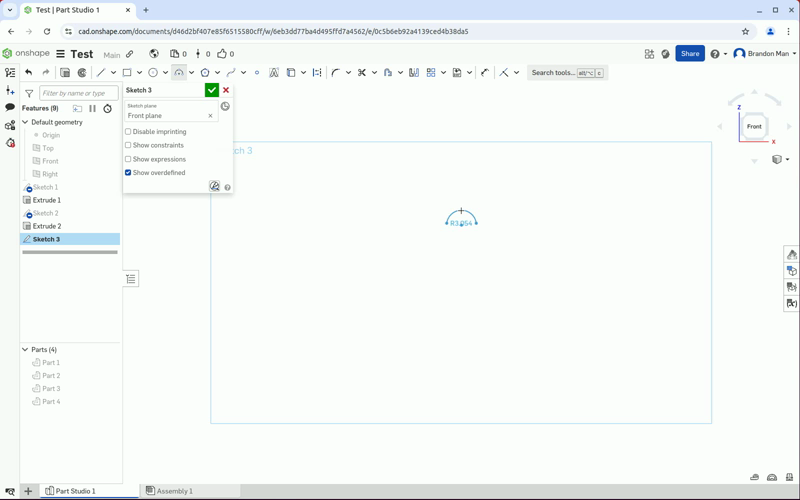
click(461, 210)
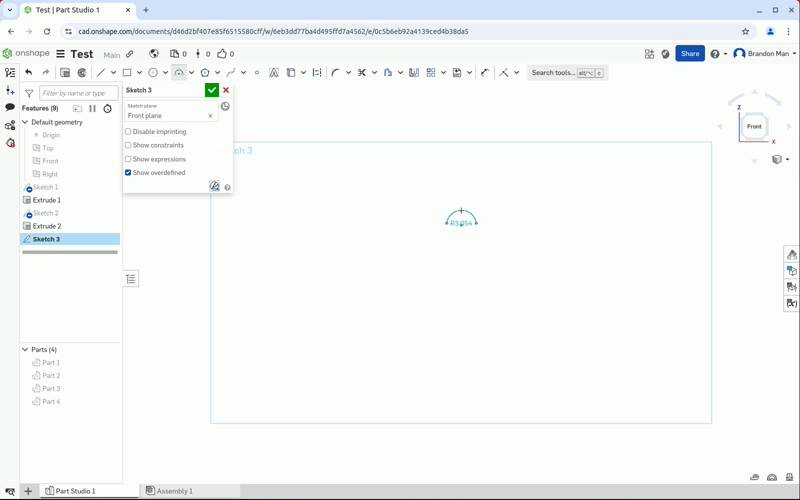
key_up(shift)
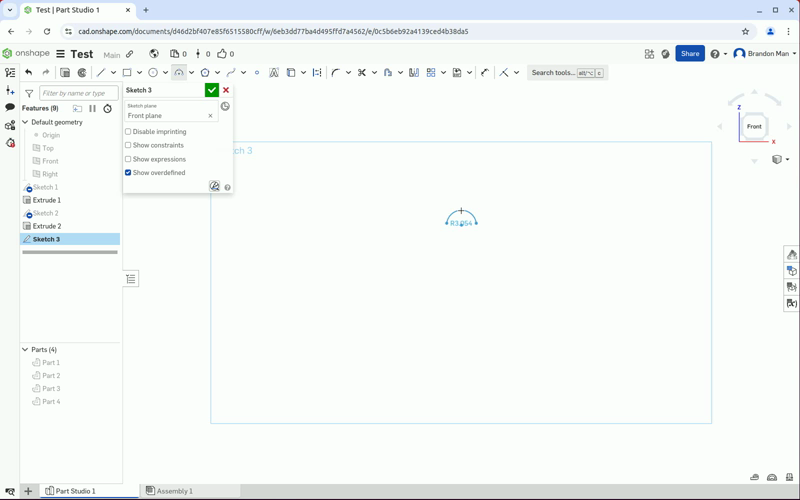
key(esc)
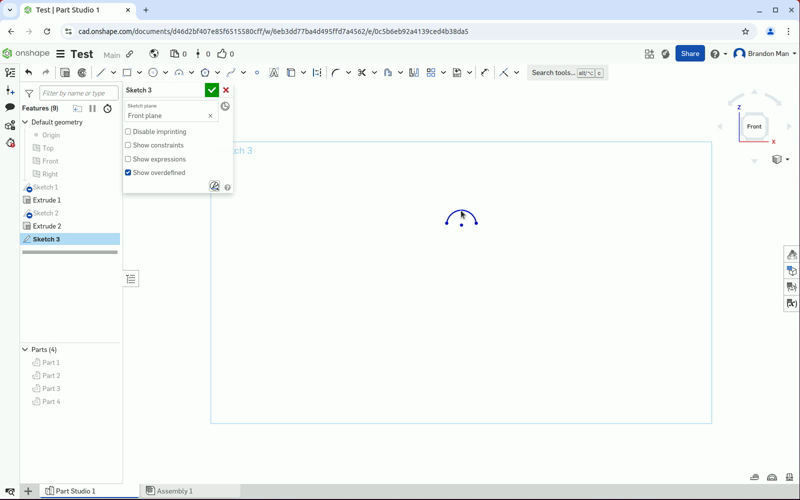
key(l)
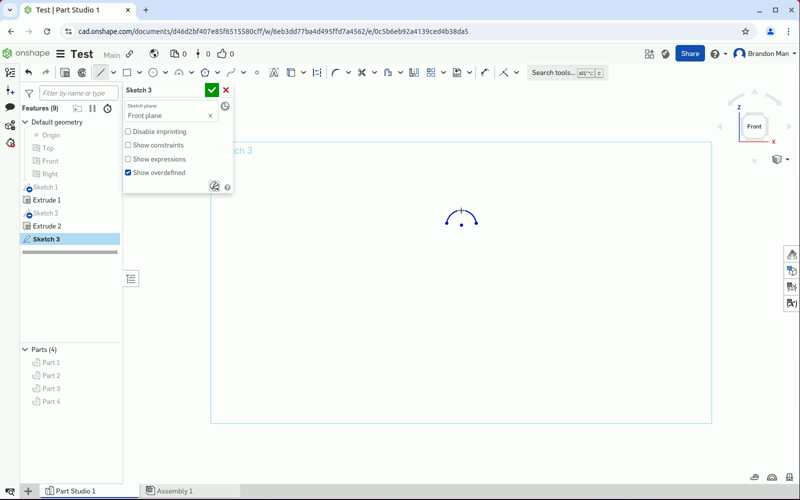
mouse_move(476, 223)
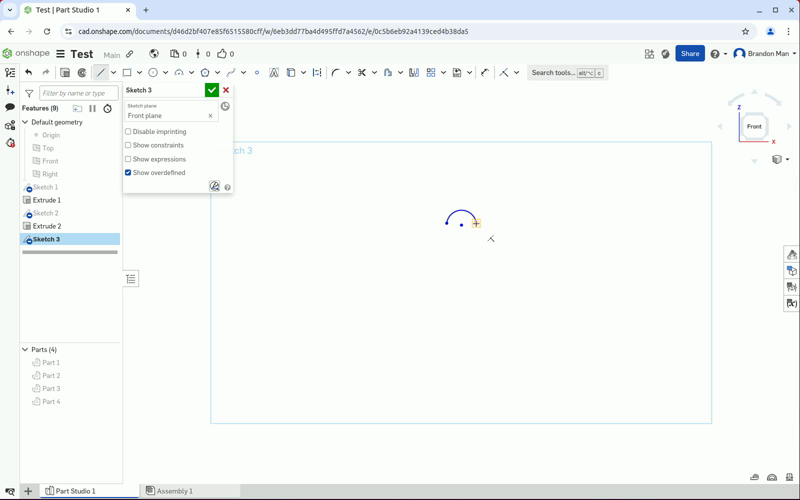
click(476, 223)
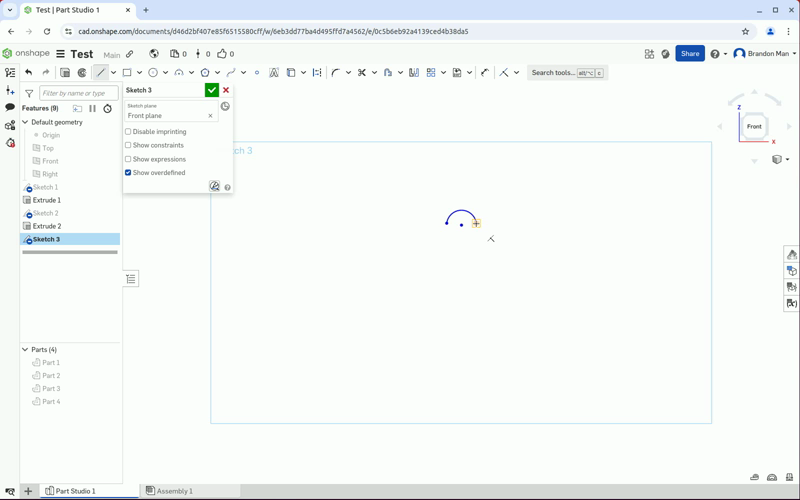
key_down(shift)
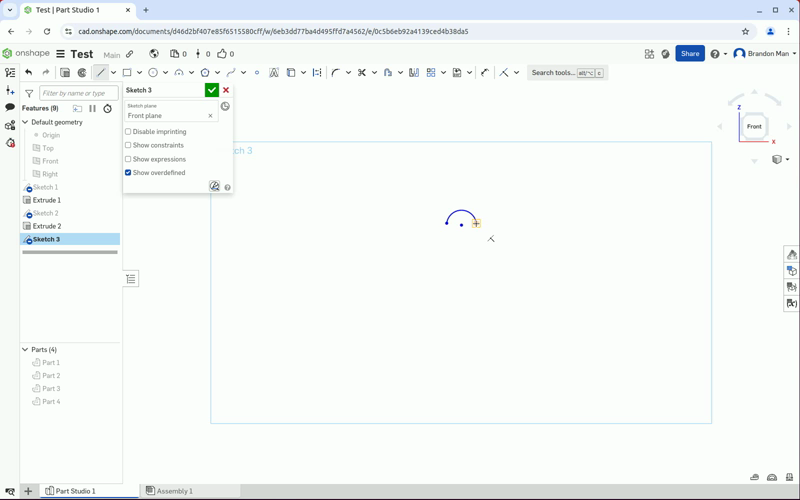
mouse_move(506, 223)
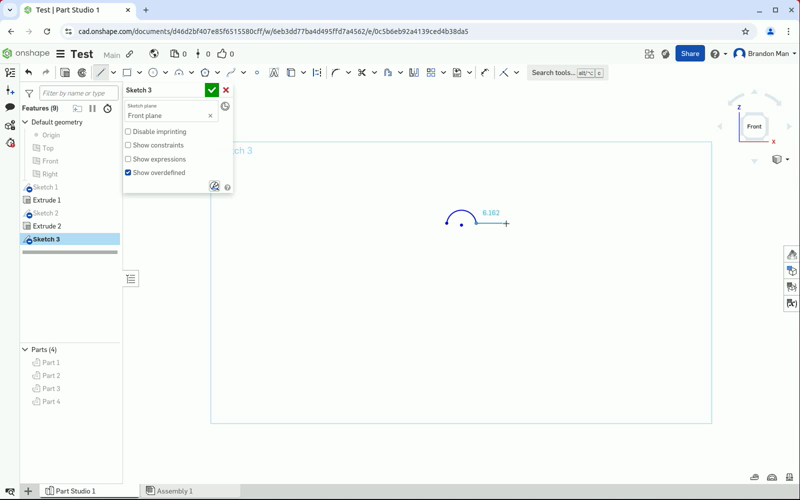
mouse_move(470, 176)
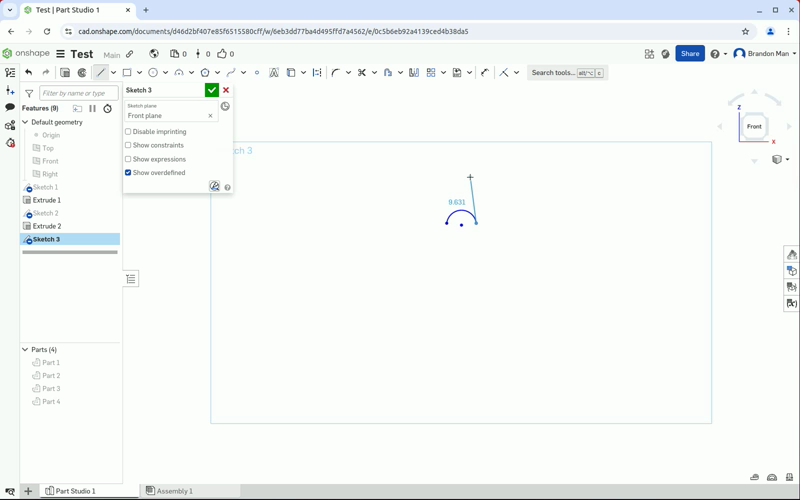
click(470, 176)
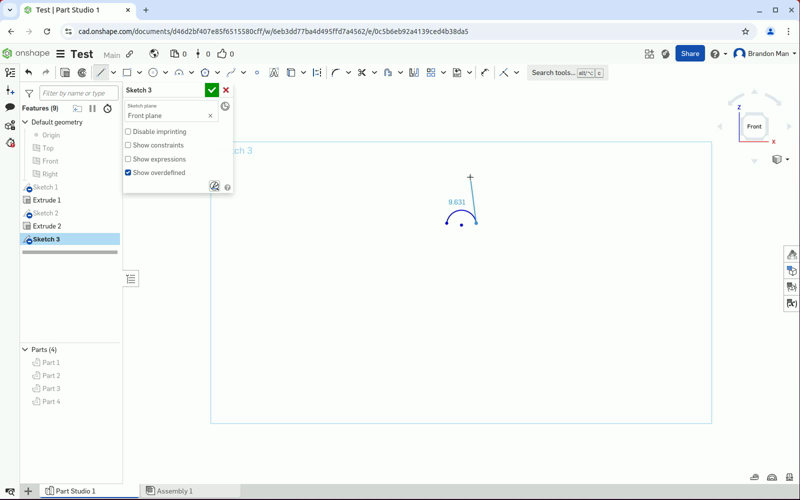
key_up(shift)
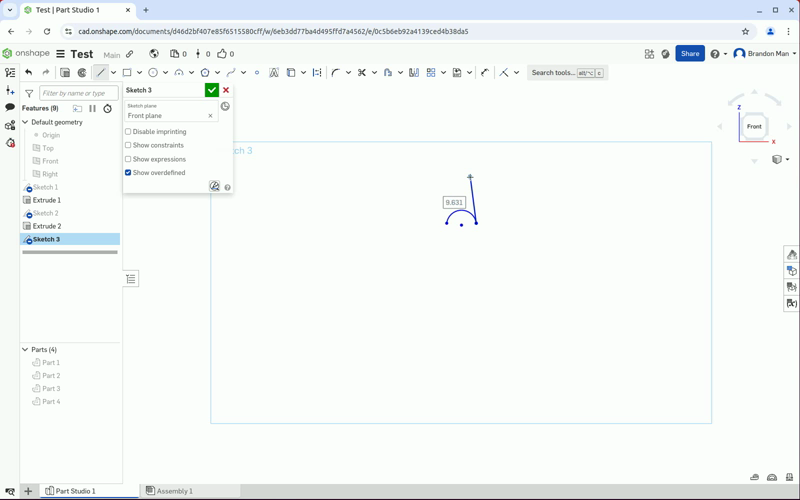
key(esc)
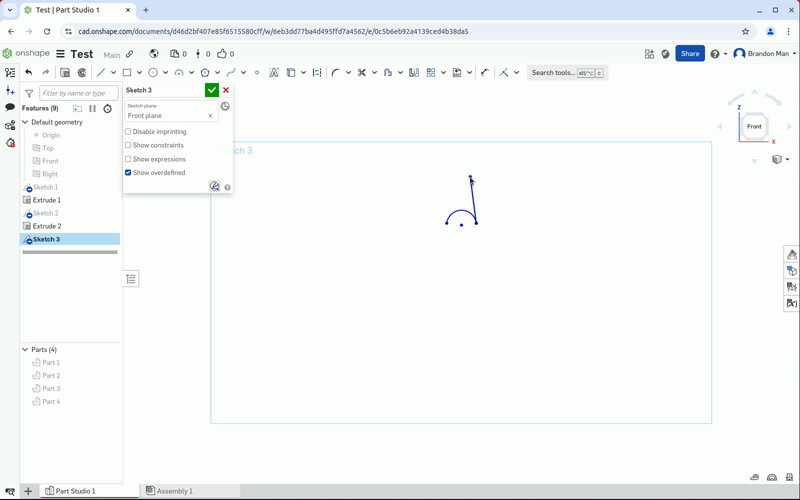
key(a)
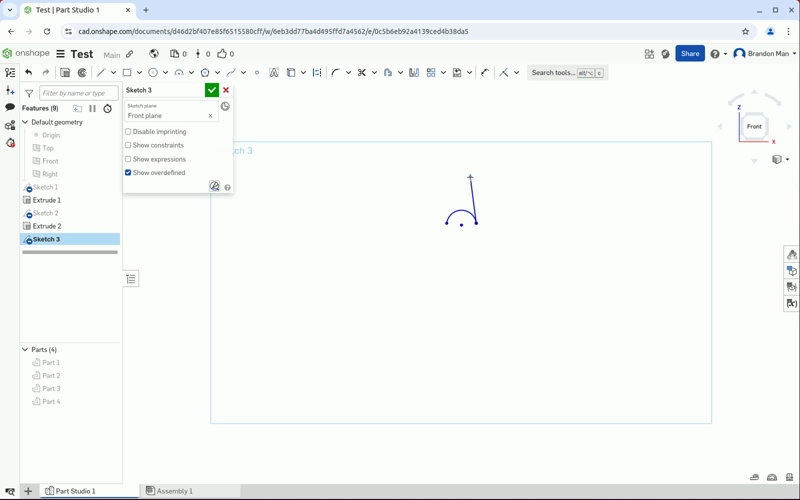
mouse_move(470, 176)
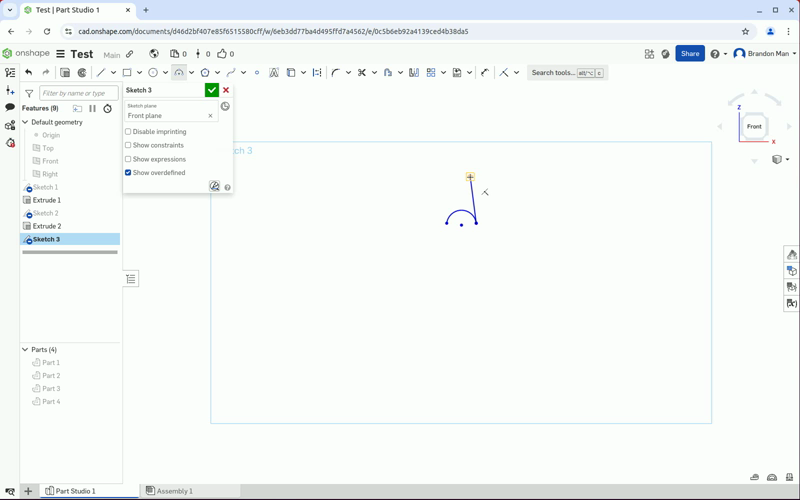
click(470, 176)
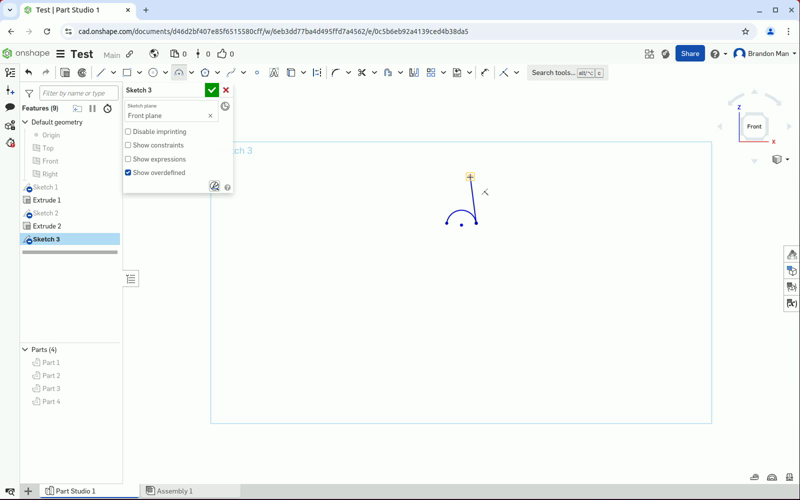
key_down(shift)
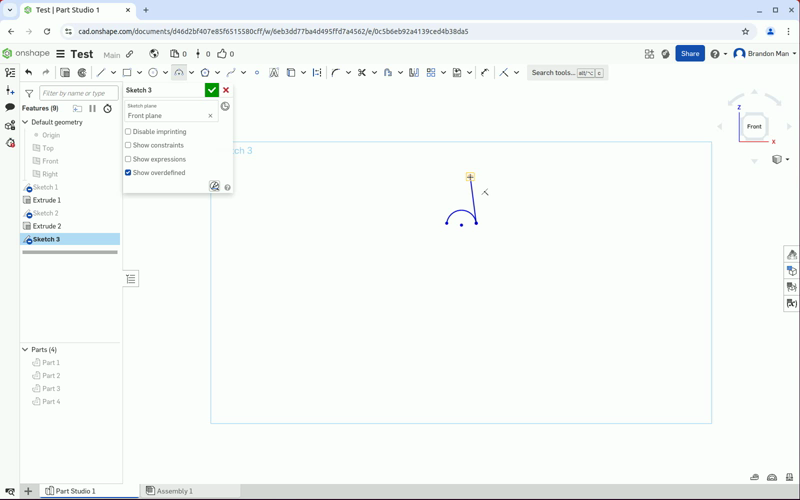
mouse_move(452, 176)
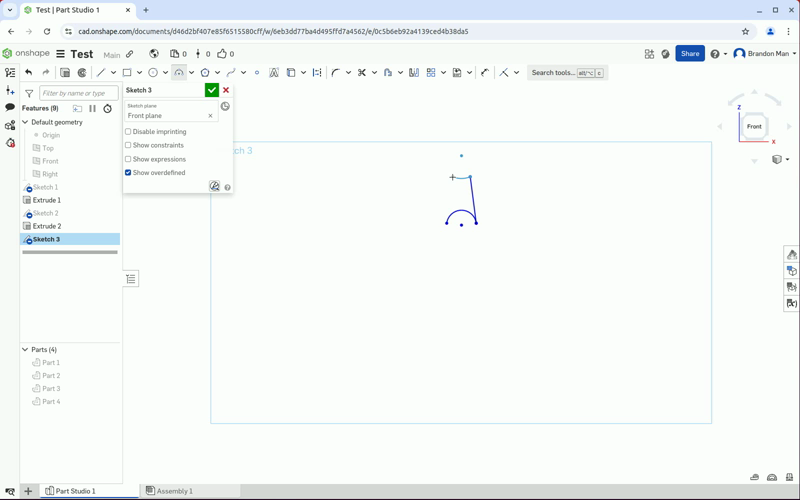
click(452, 176)
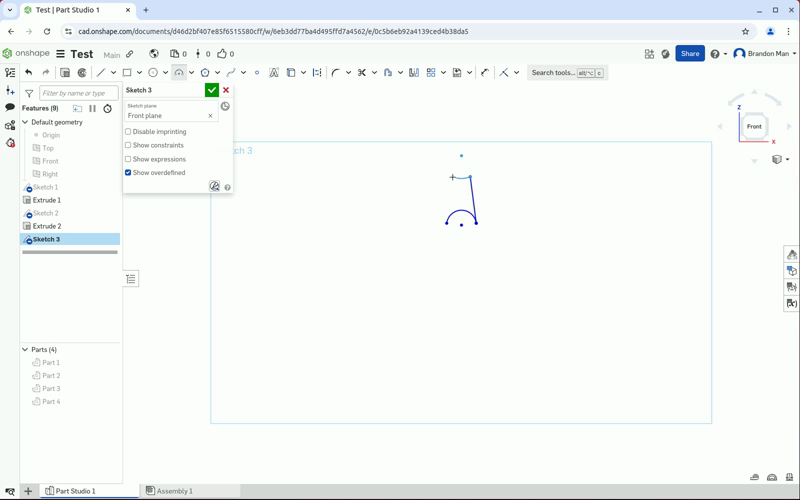
mouse_move(461, 186)
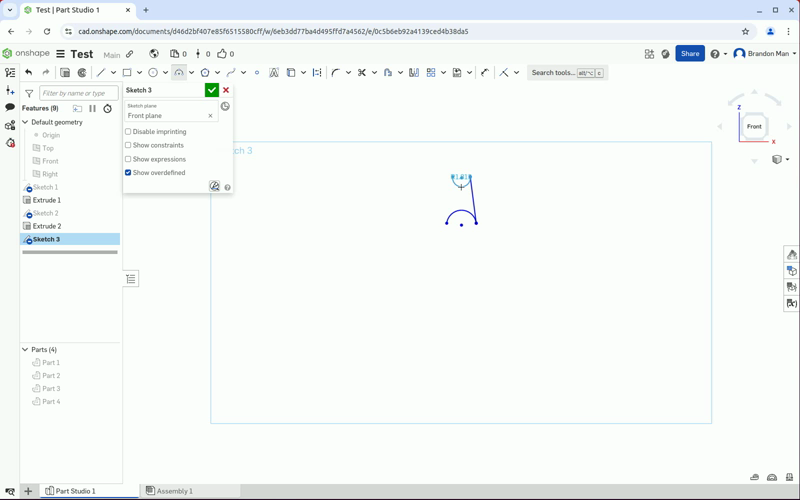
click(461, 186)
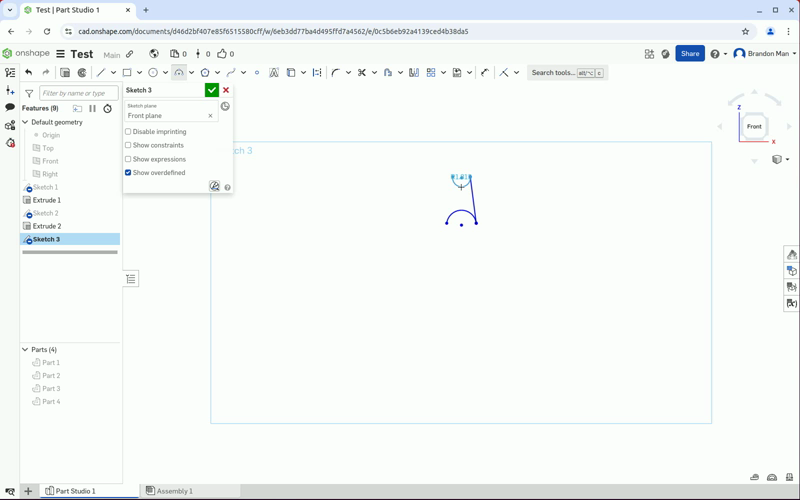
key_up(shift)
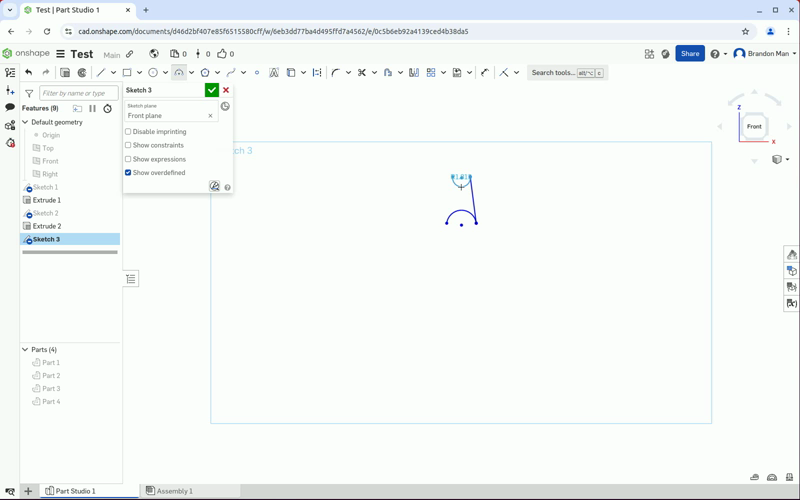
key(esc)
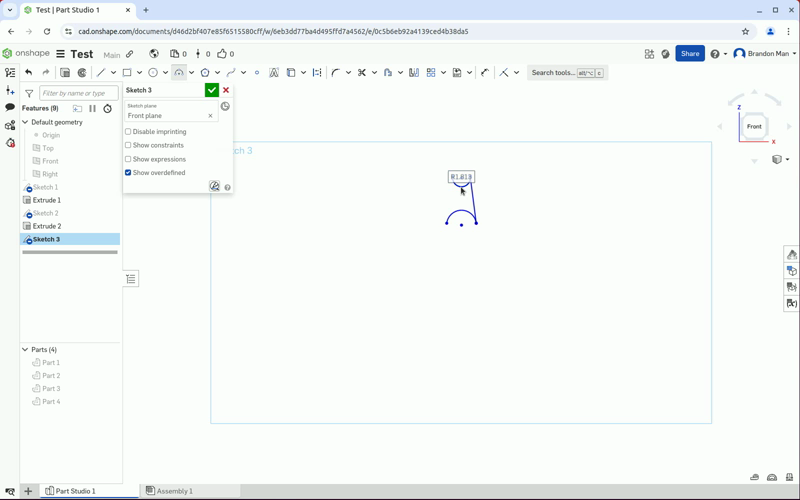
key(l)
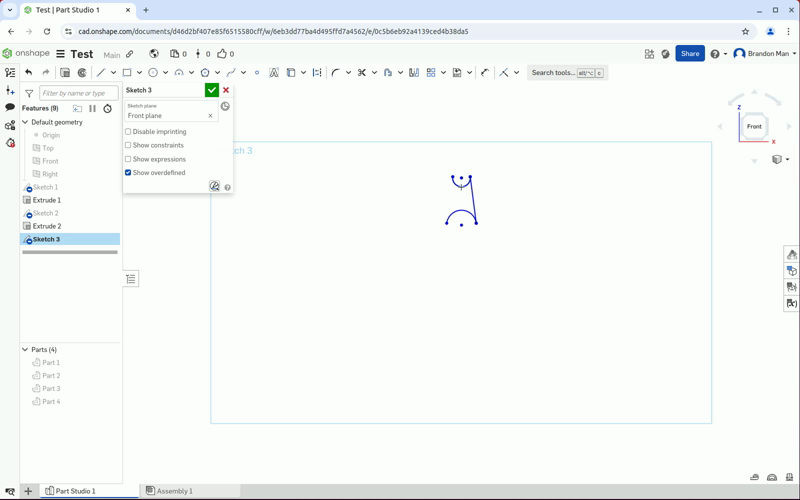
mouse_move(452, 176)
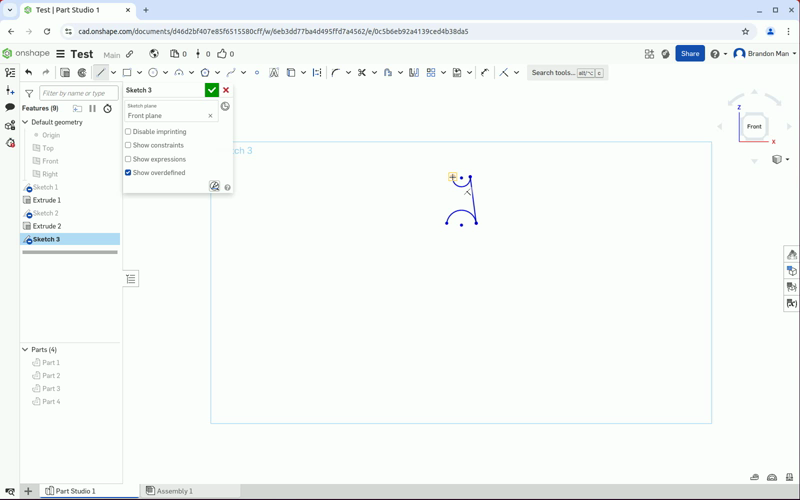
click(452, 176)
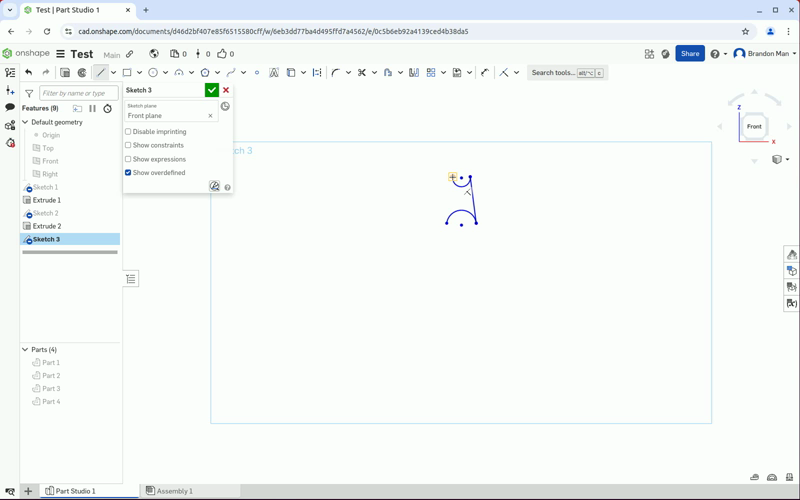
mouse_move(482, 176)
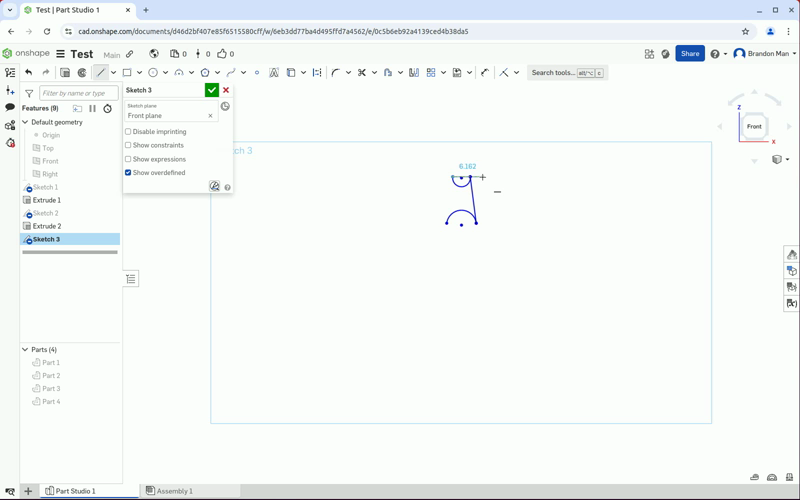
key_down(shift)
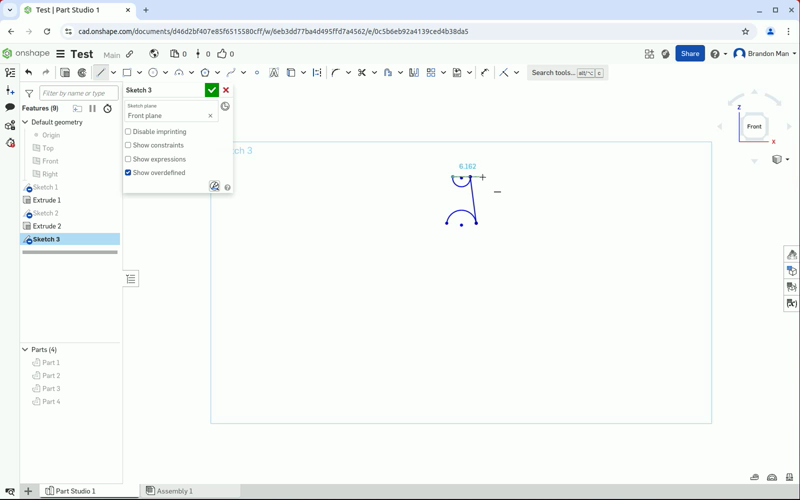
mouse_move(446, 223)
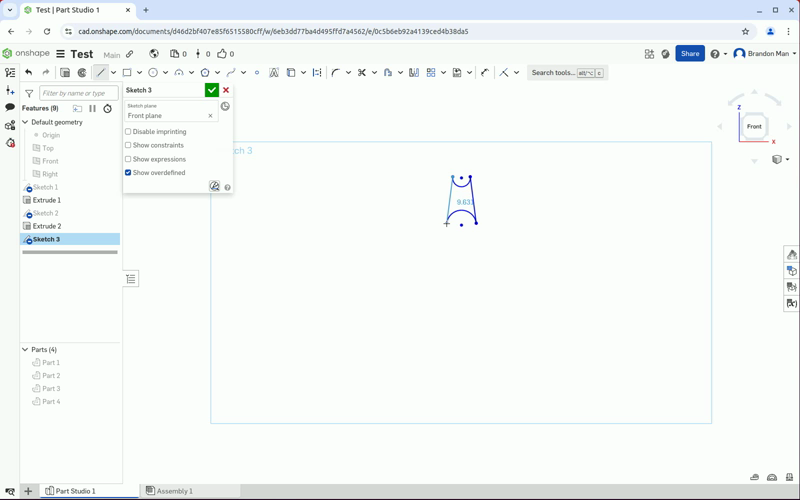
key_up(shift)
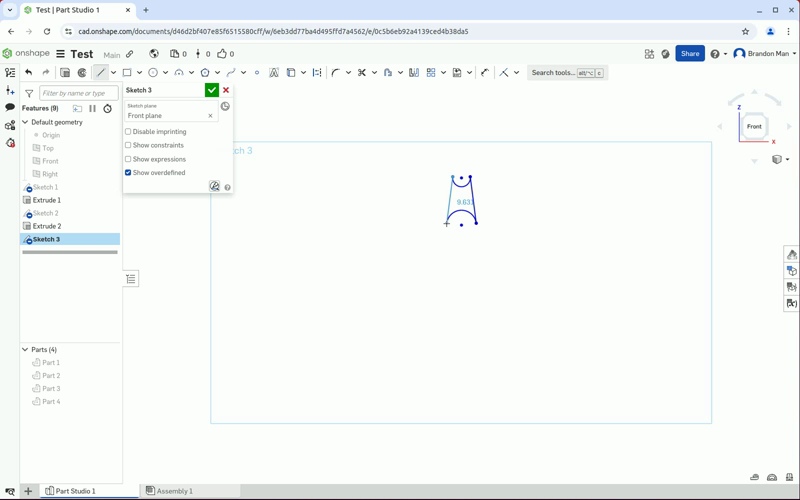
click(446, 223)
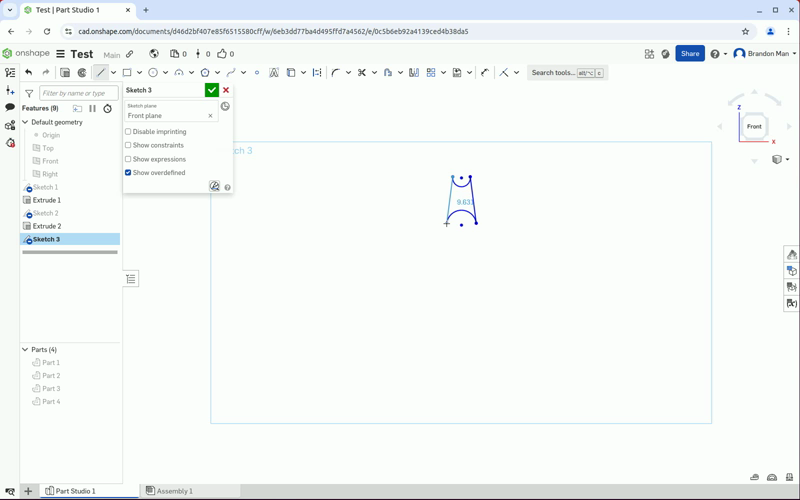
key(esc)
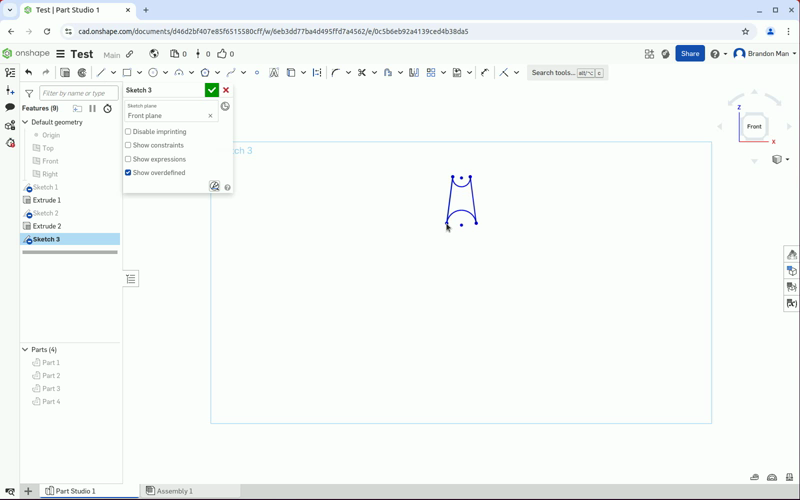
key(c)
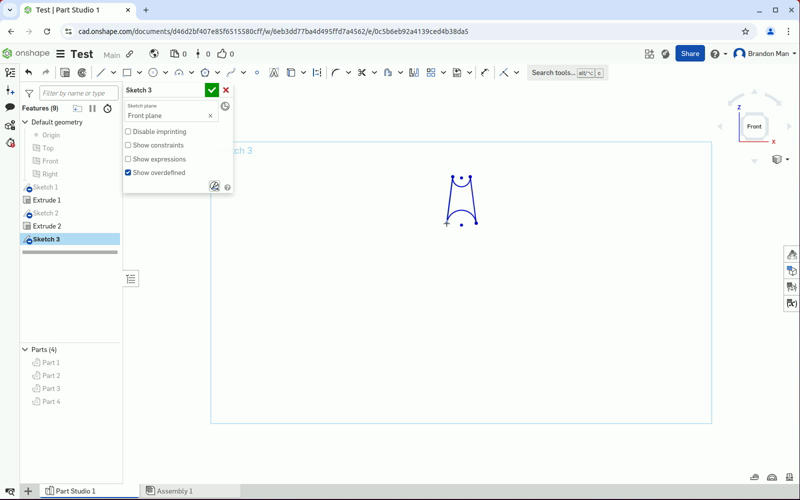
key_down(shift)
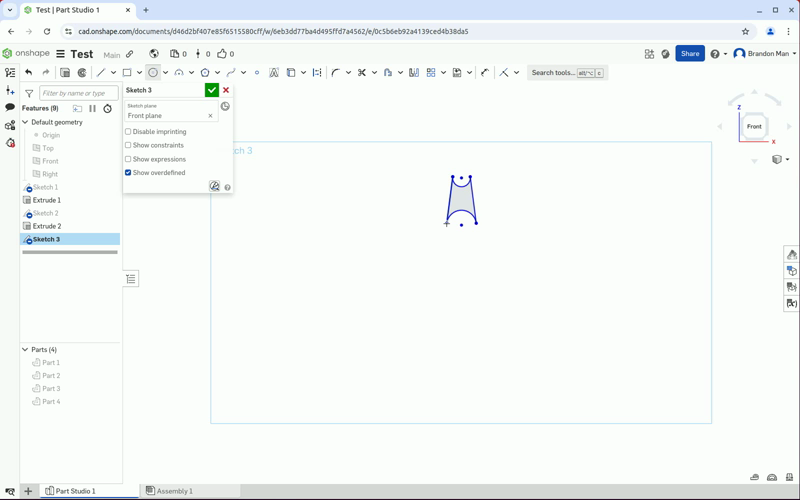
mouse_move(458, 194)
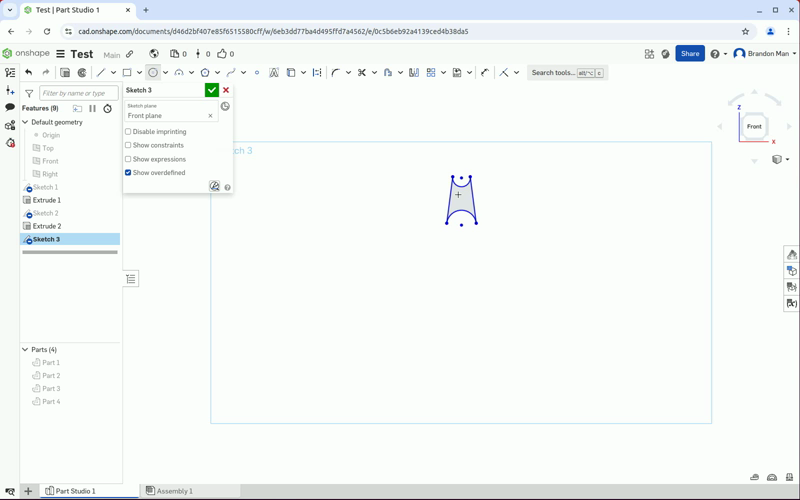
click(458, 194)
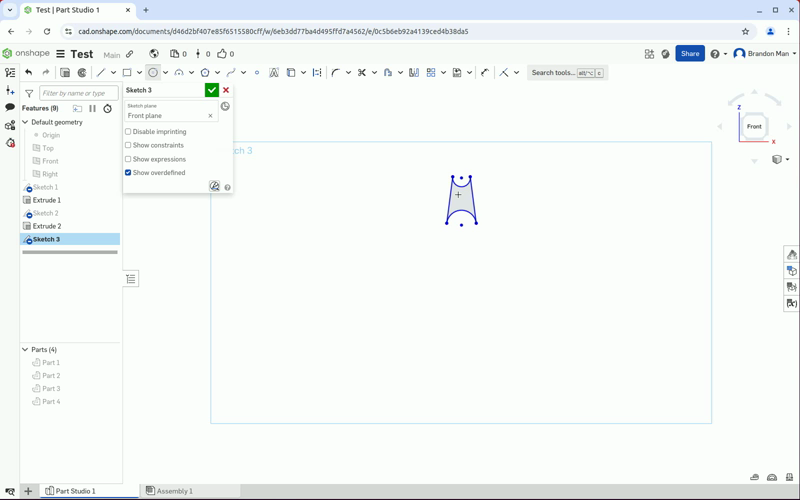
key_up(shift)
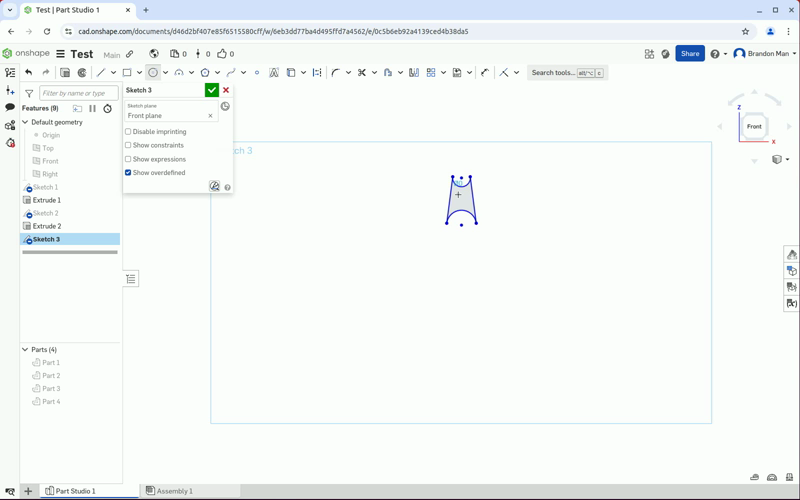
mouse_move(461, 194)
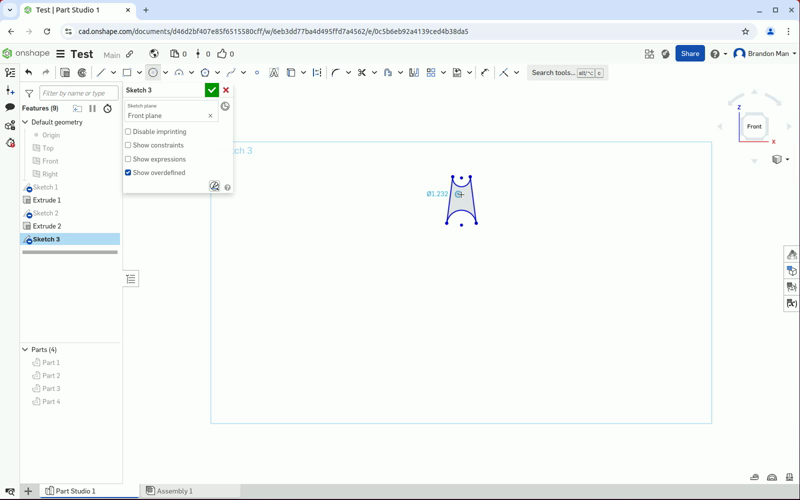
click(461, 194)
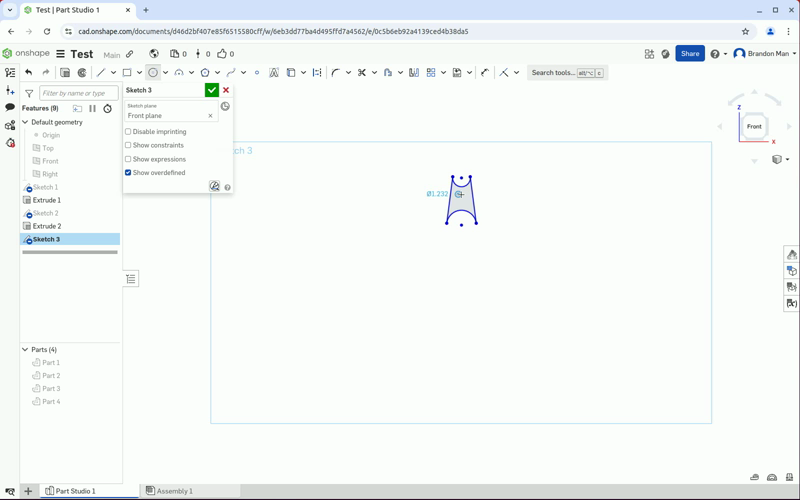
key(esc)
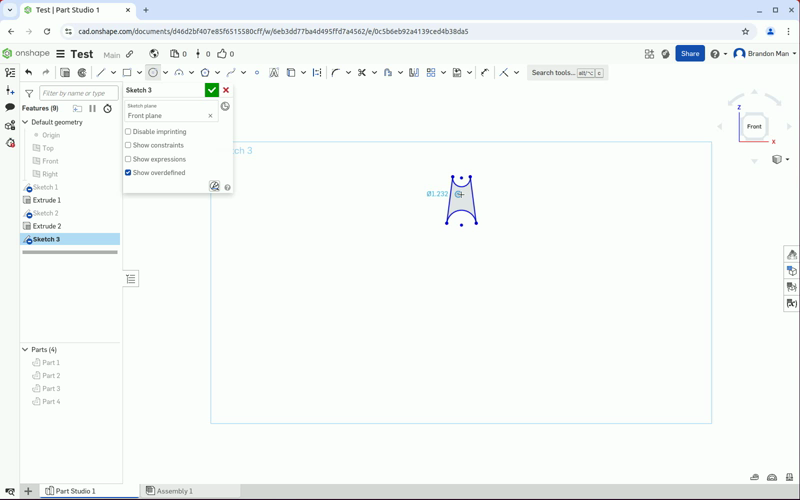
mouse_move(465, 208)
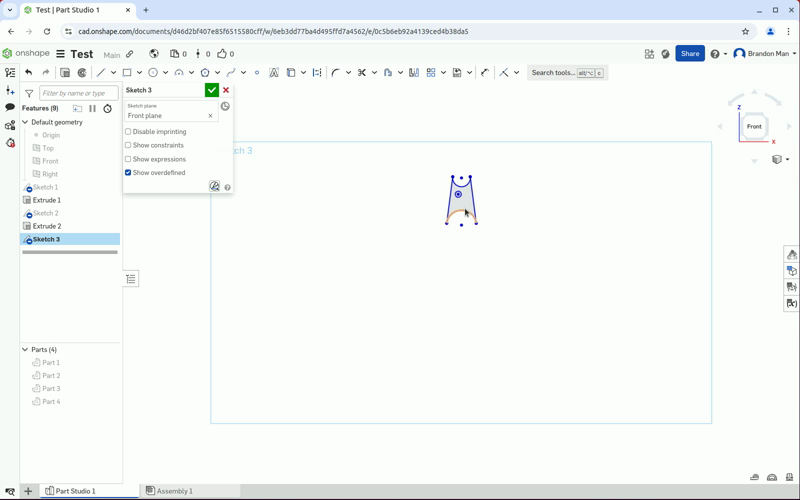
scroll(6)
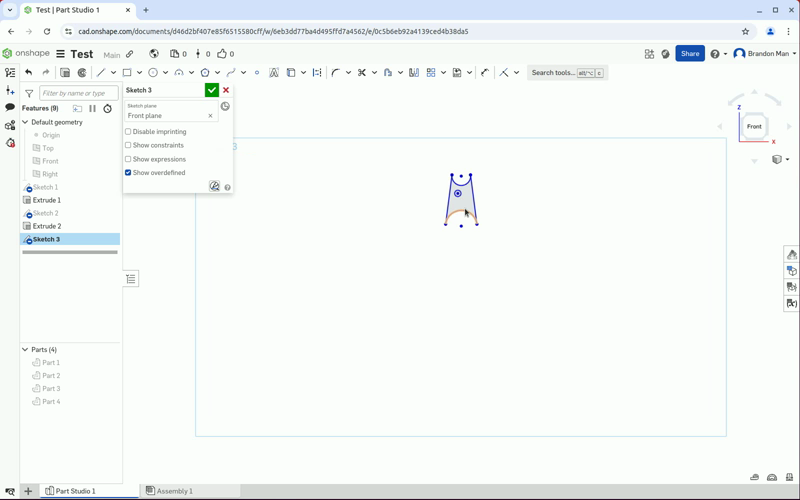
scroll(6)
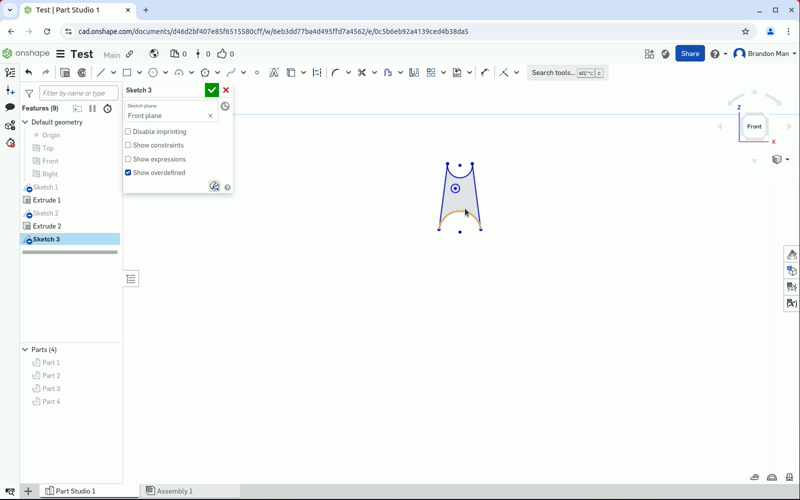
scroll(6)
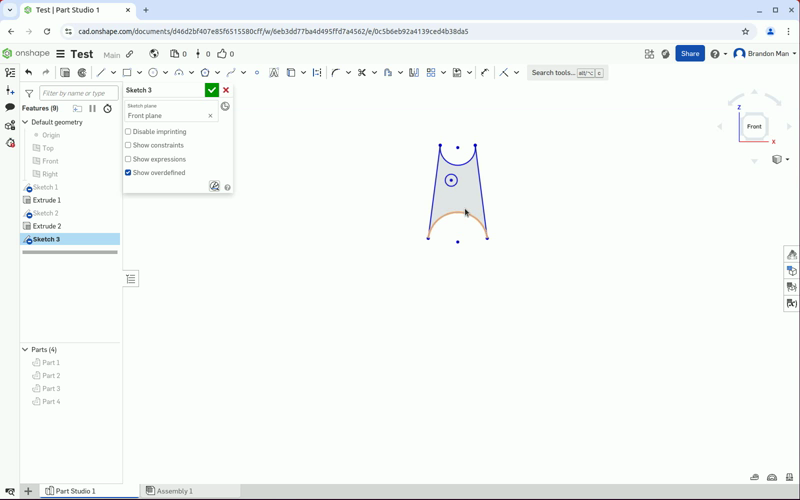
scroll(6)
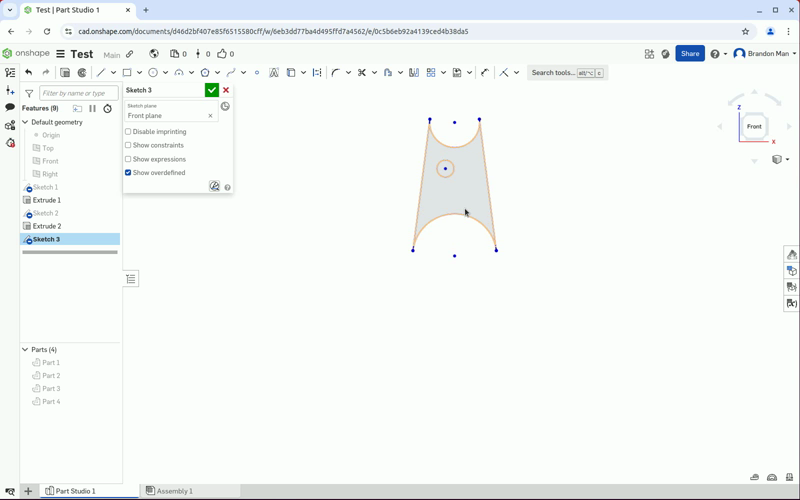
scroll(6)
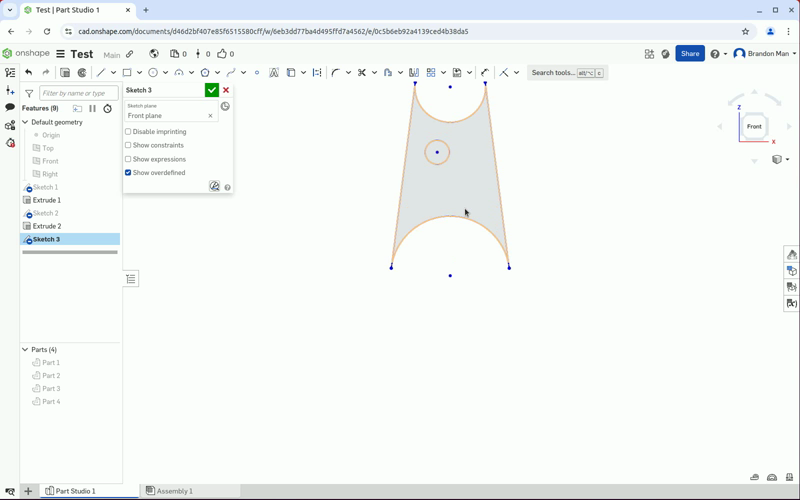
scroll(6)
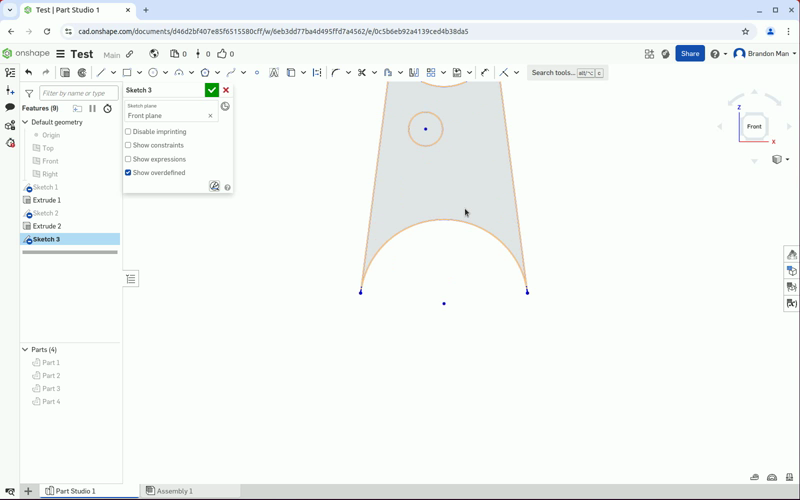
scroll(6)
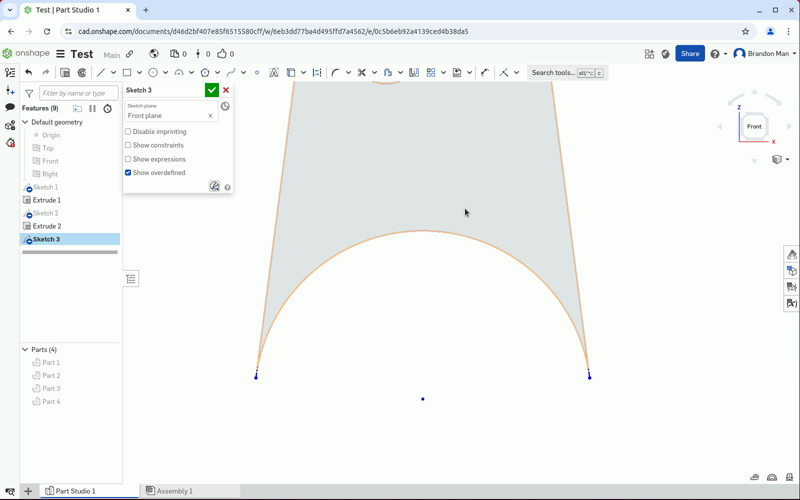
click(465, 208)
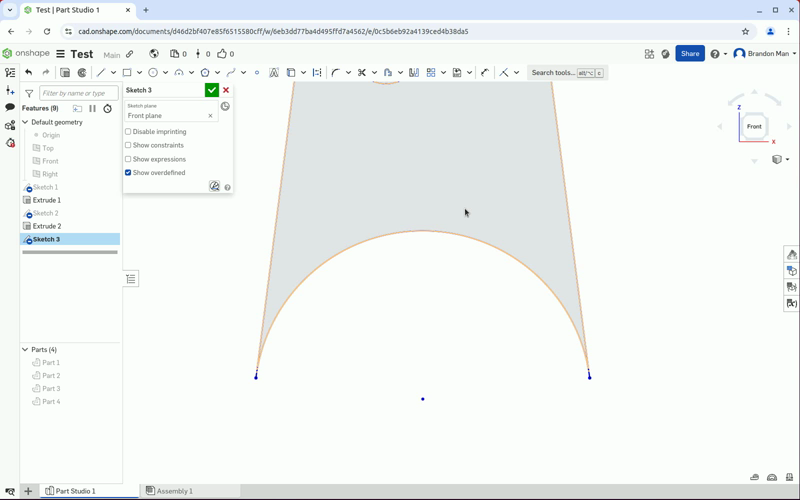
scroll(-6)
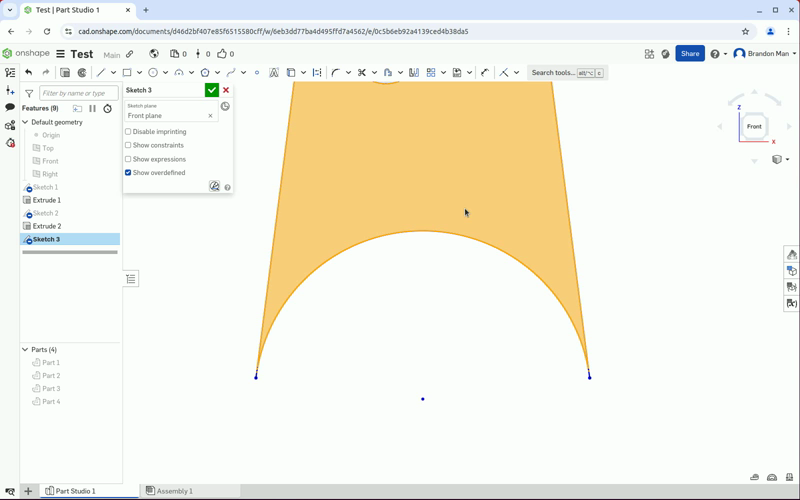
scroll(-6)
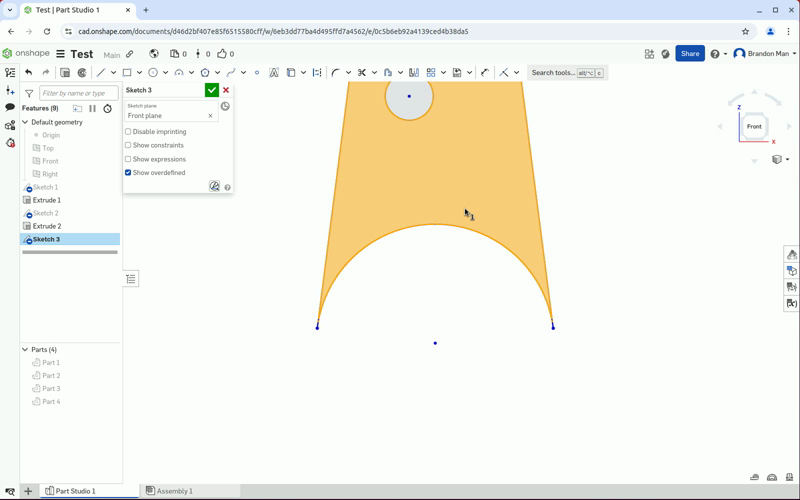
scroll(-6)
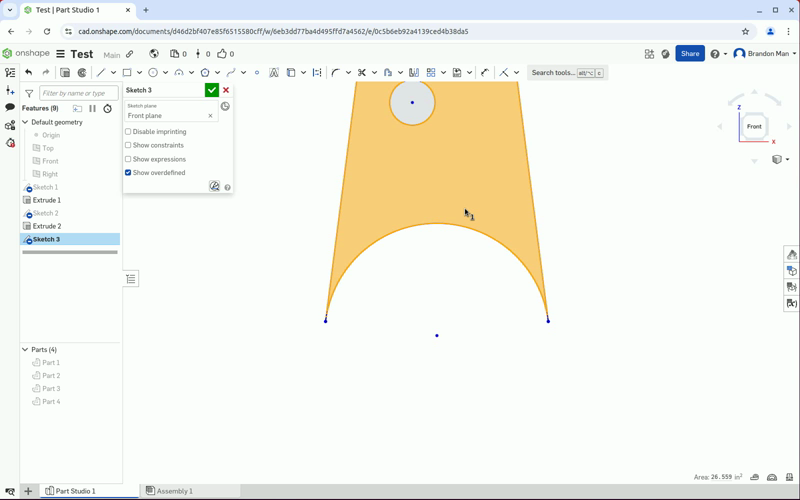
scroll(-6)
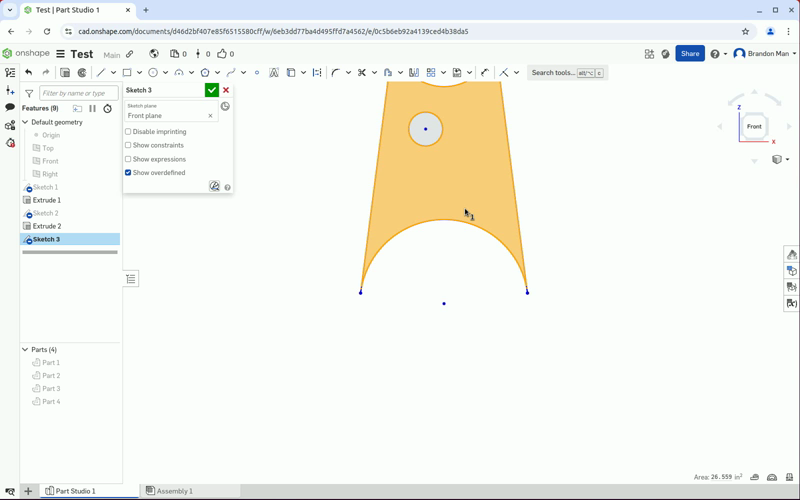
scroll(-6)
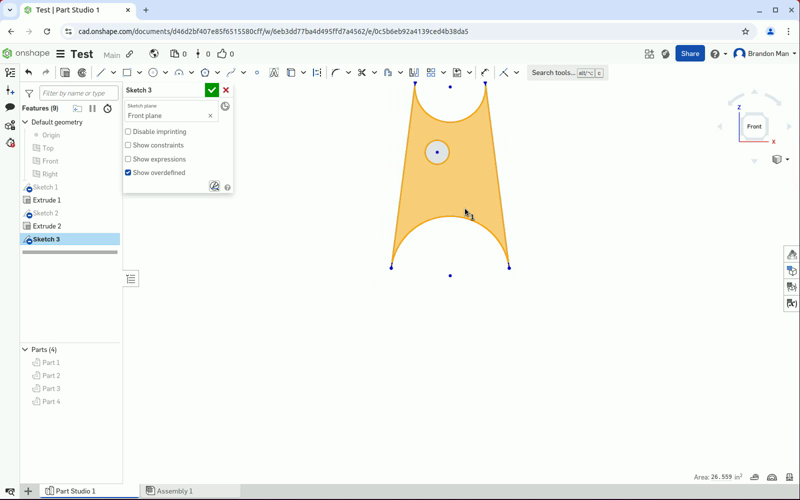
scroll(-6)
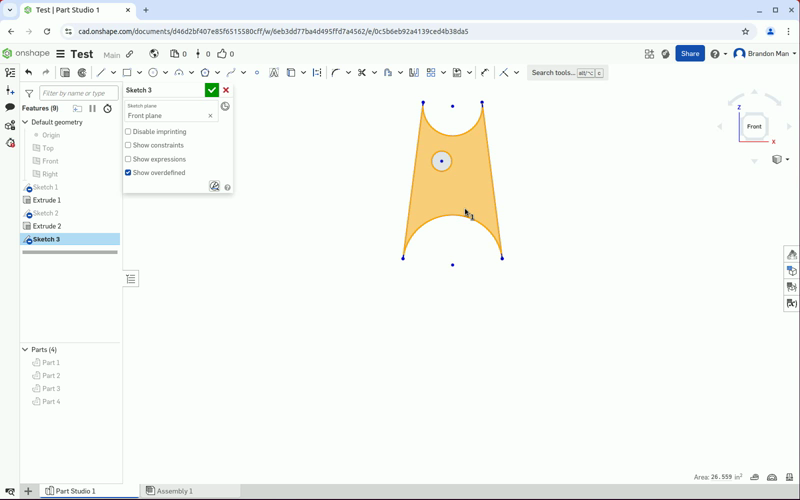
scroll(-6)
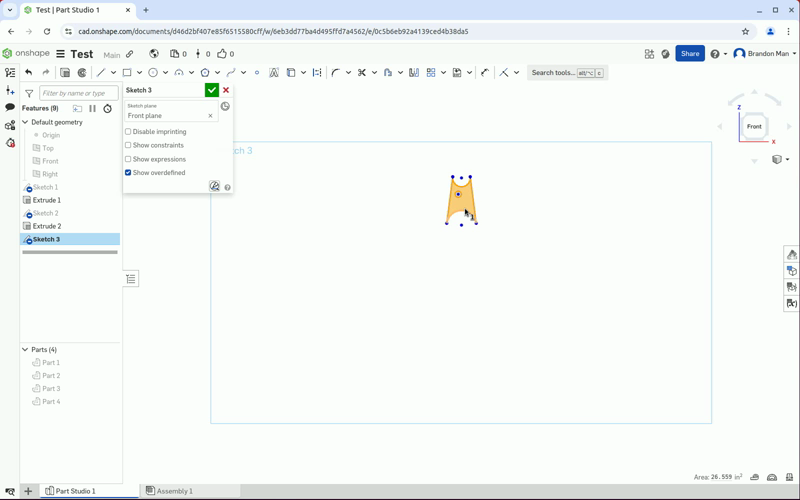
mouse_move(73, 352)
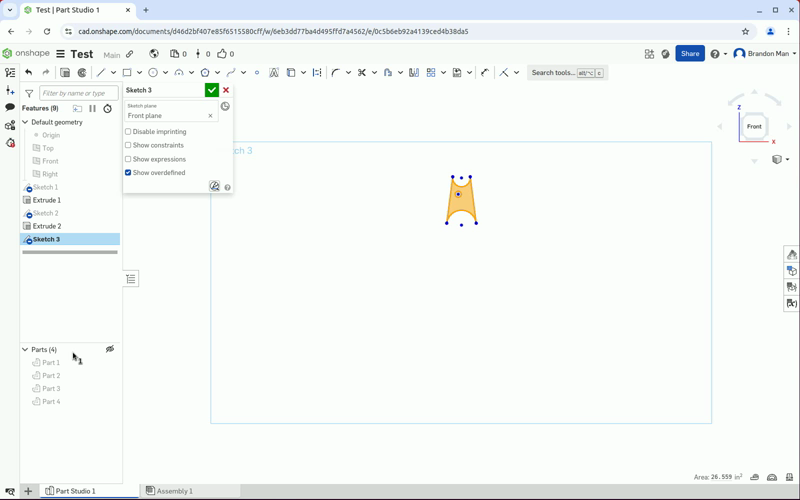
key(shift+y)
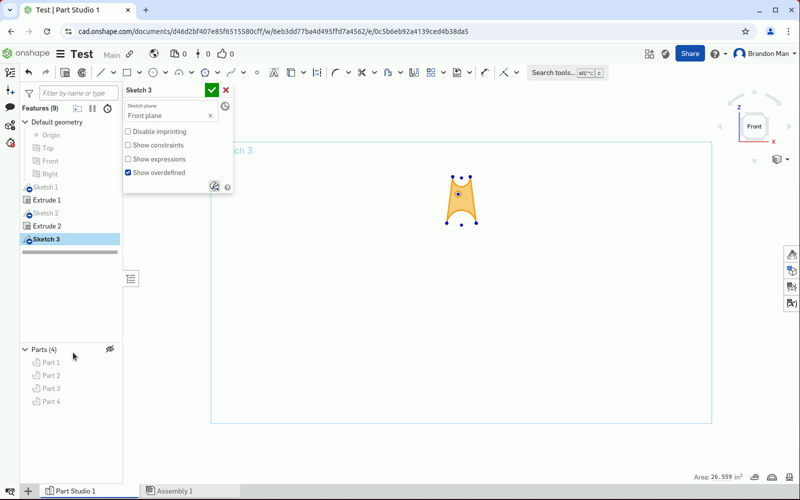
key(shift+e)
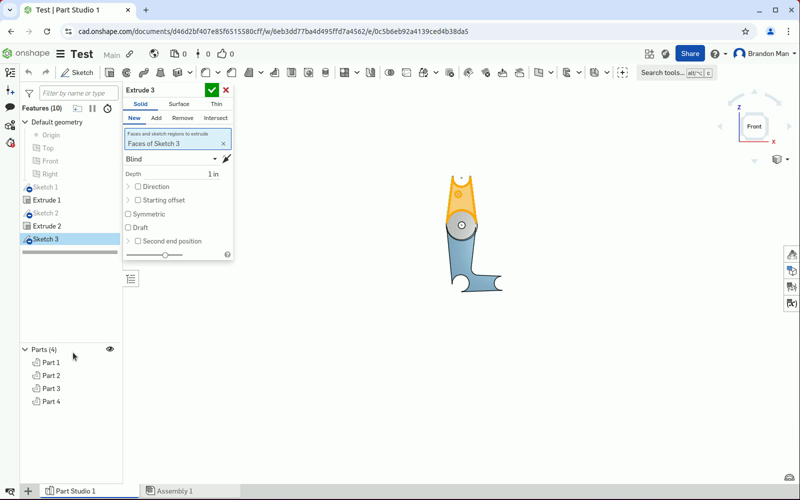
mouse_move(143, 106)
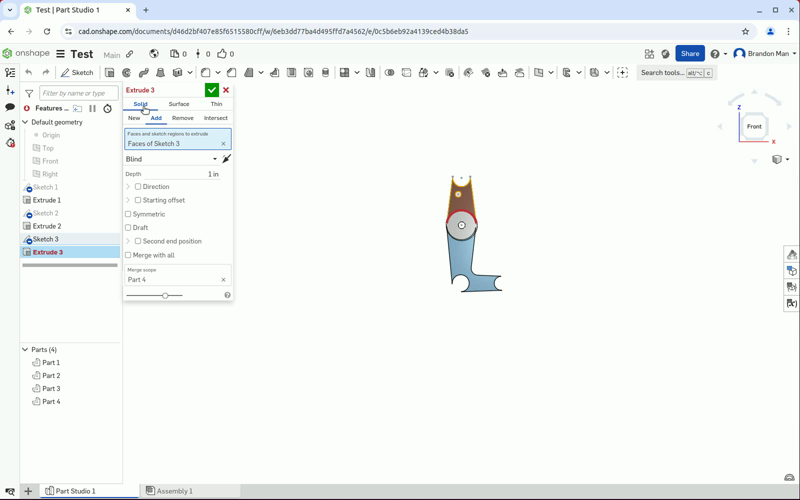
click(143, 106)
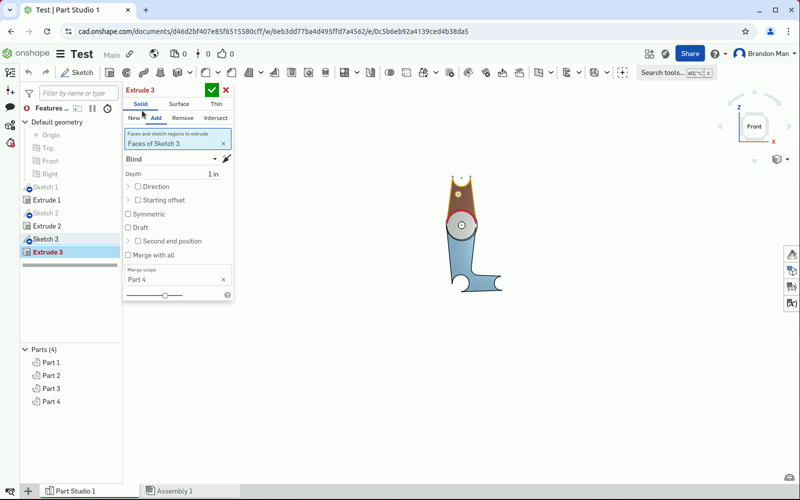
mouse_move(137, 120)
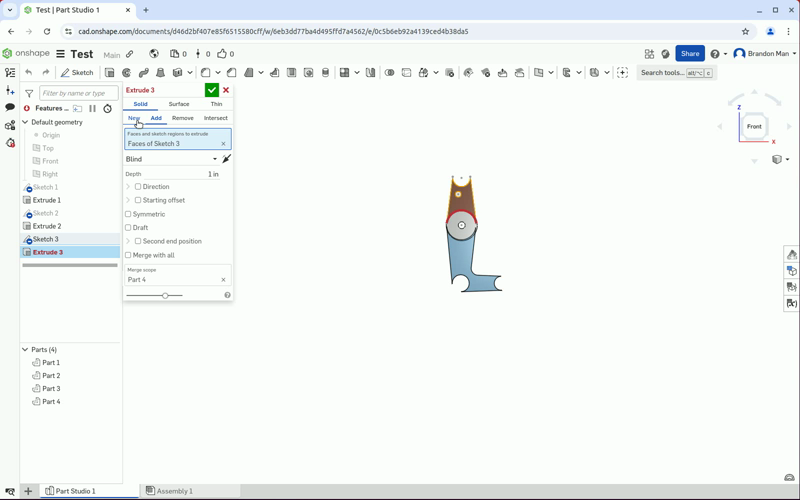
click(137, 120)
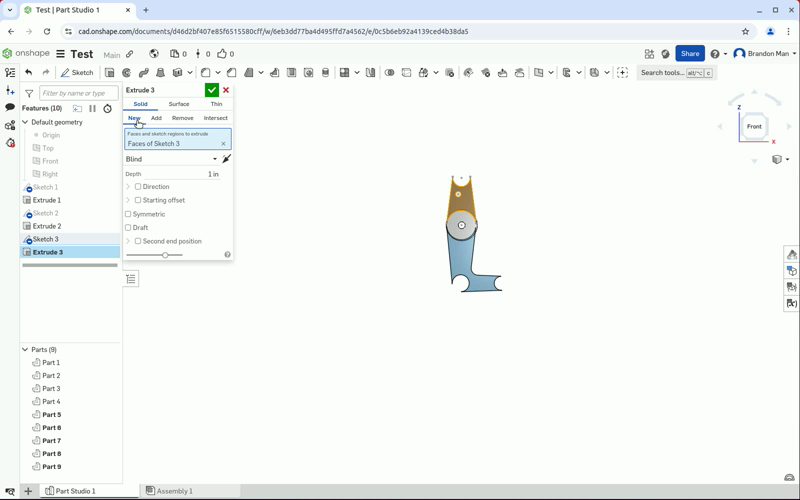
key(tab, 4)
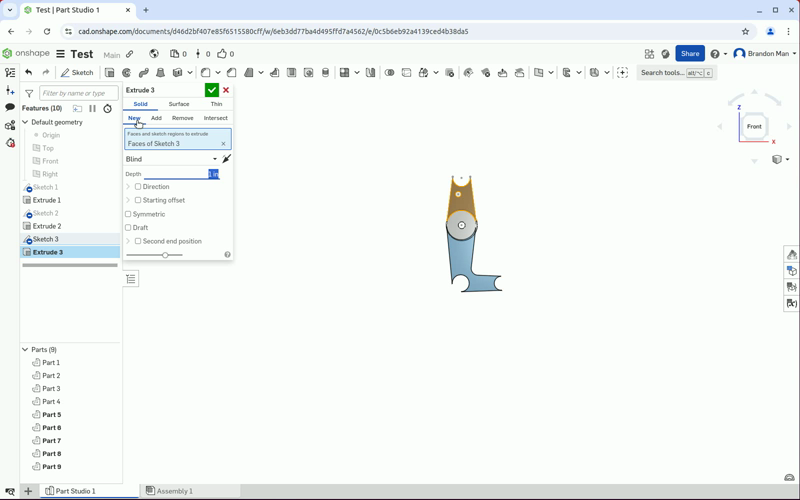
text(0.481)
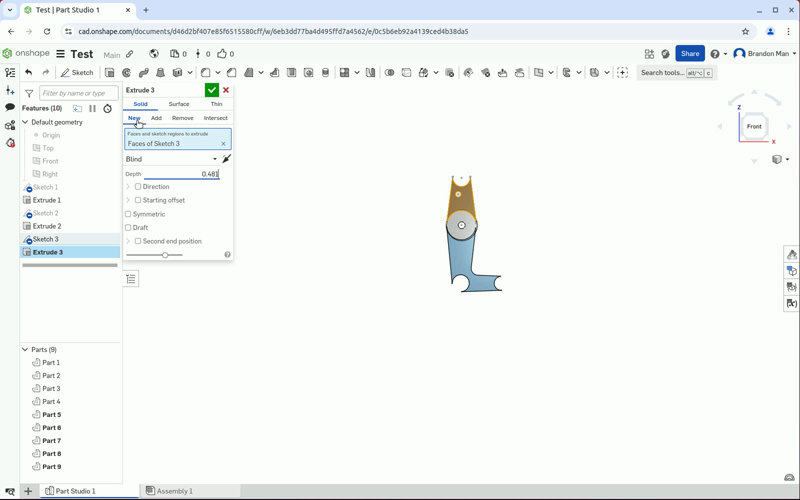
key(enter)
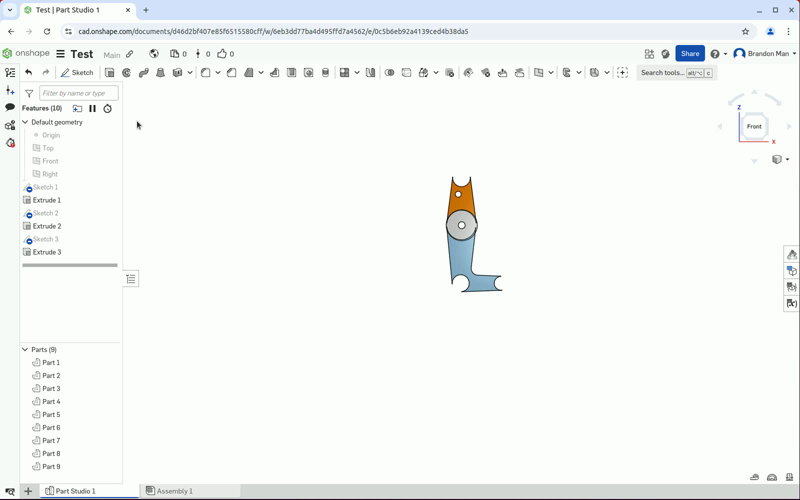
key(shift+h)
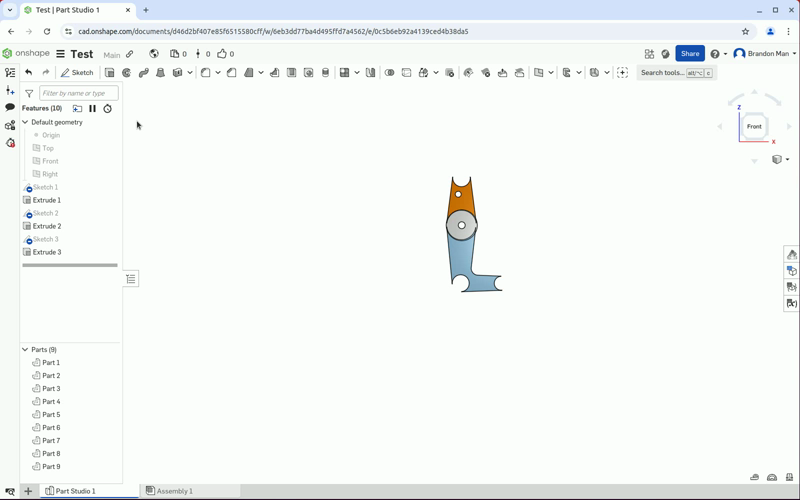
key(shift+h)
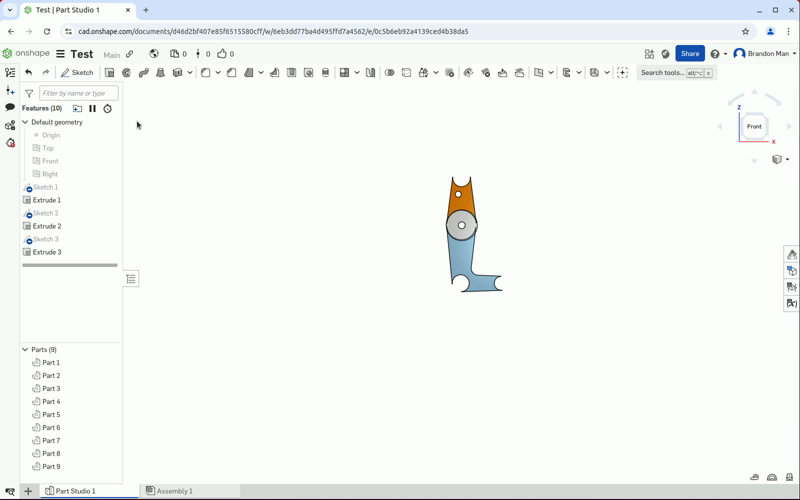
mouse_move(73, 189)
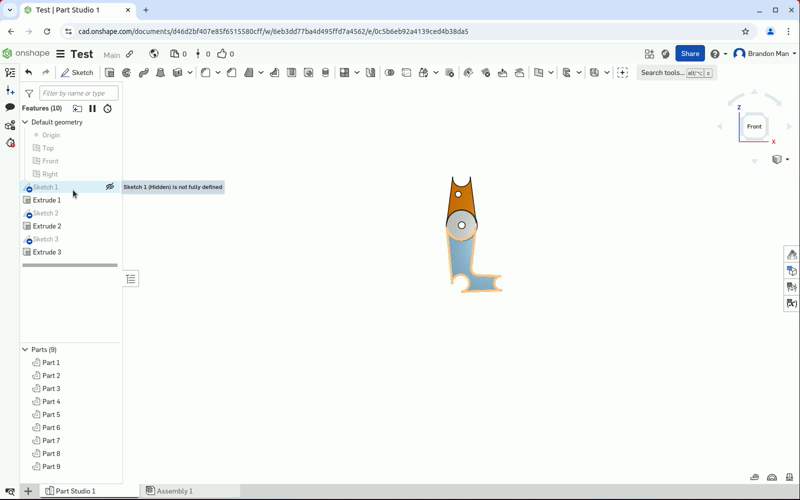
click(73, 189)
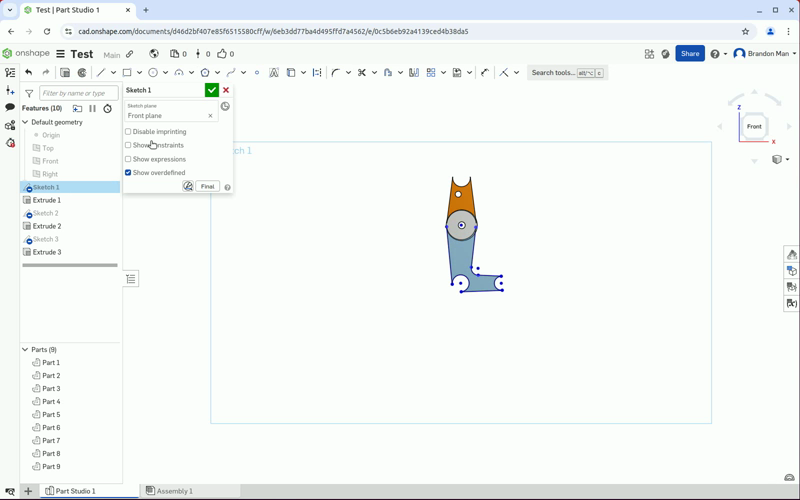
mouse_move(229, 92)
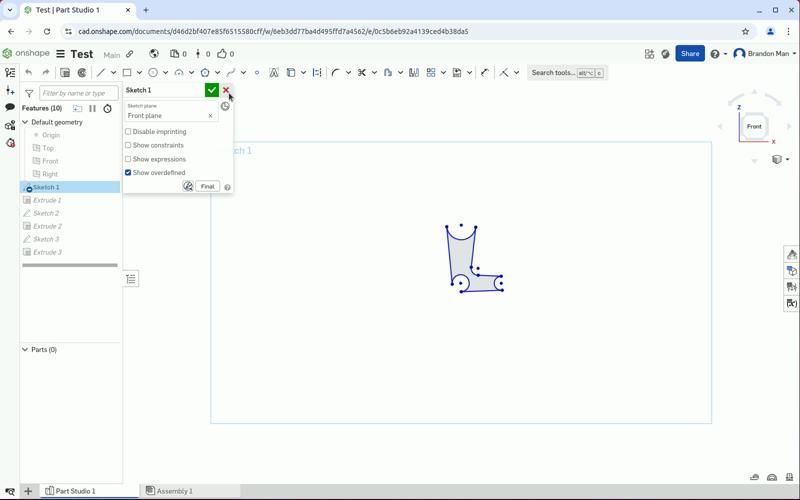
click(229, 92)
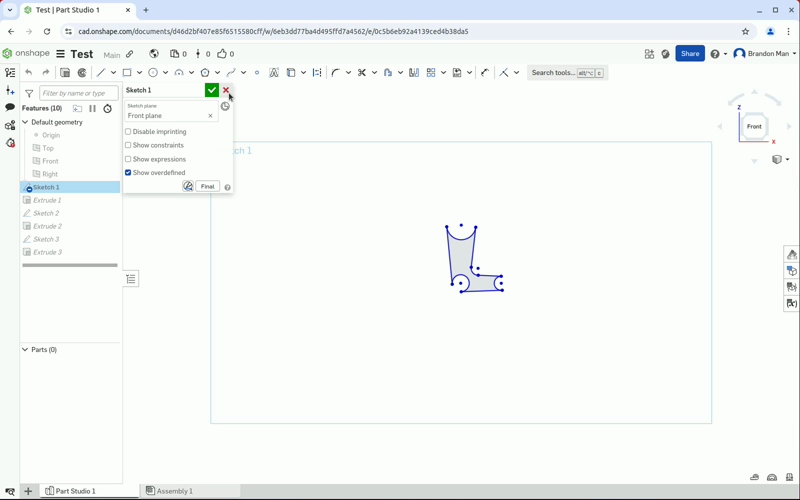
key(shift+s)
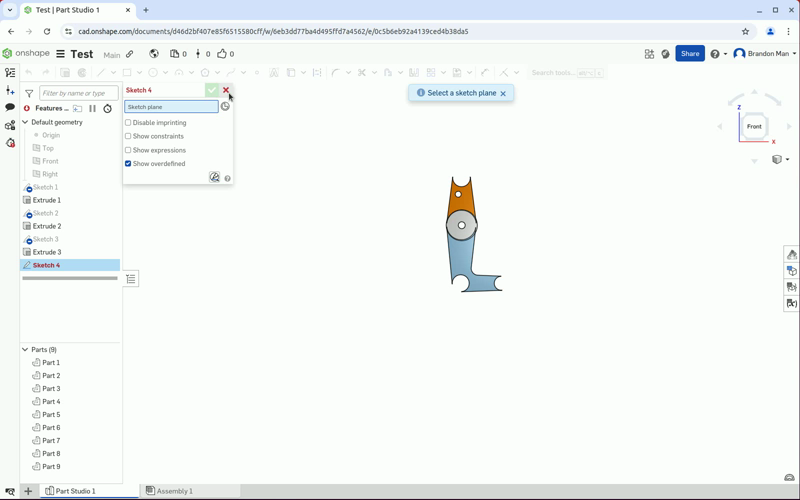
mouse_move(73, 163)
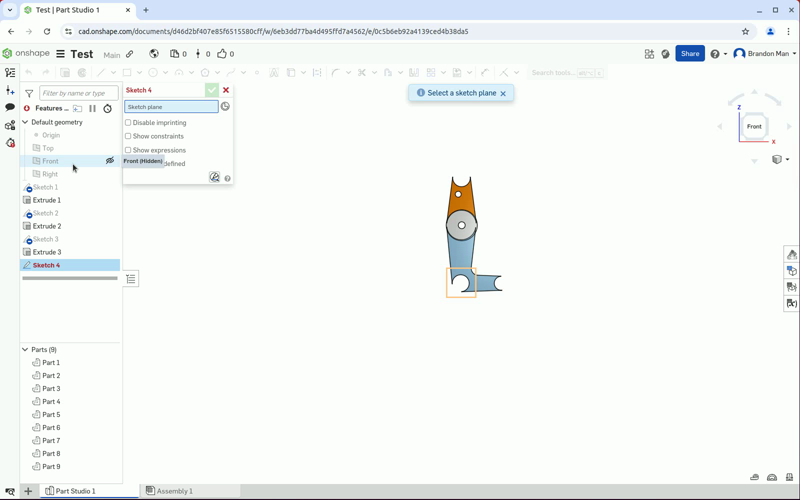
click(73, 163)
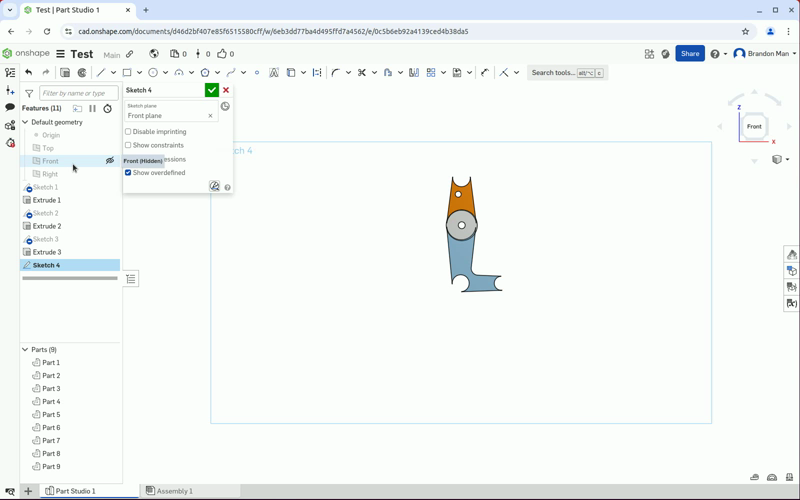
mouse_move(73, 352)
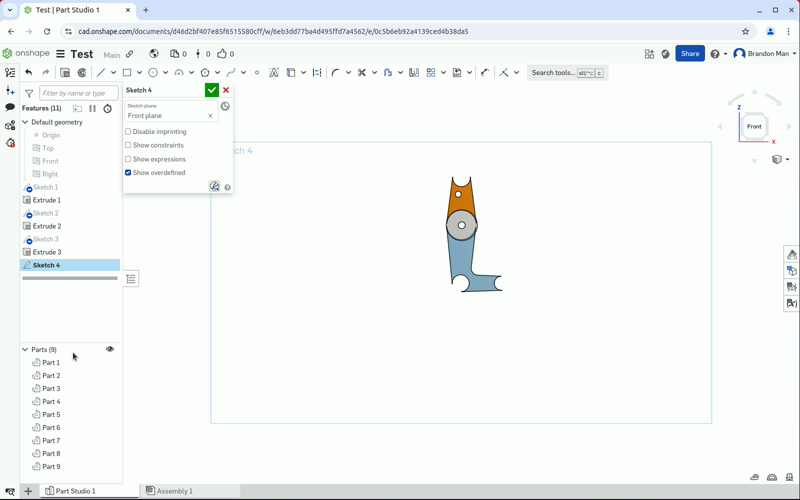
key(y)
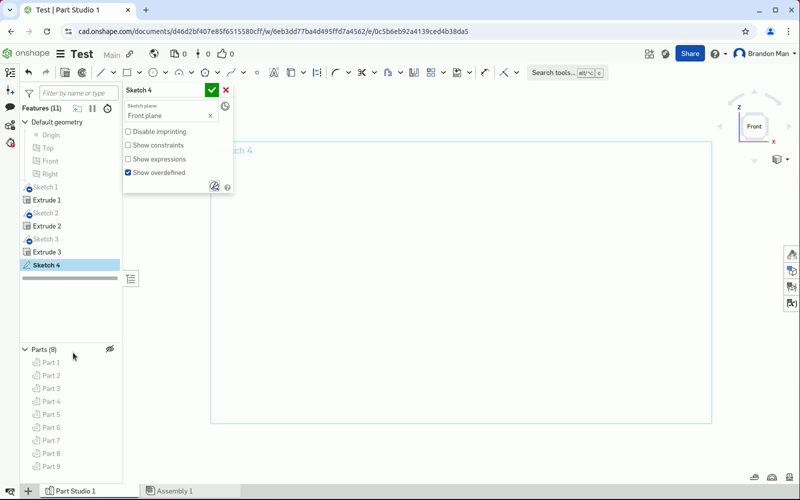
key(c)
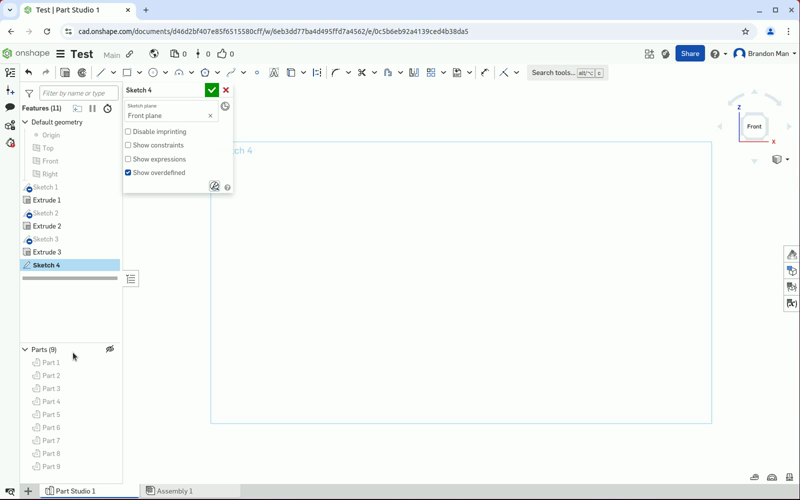
key_down(shift)
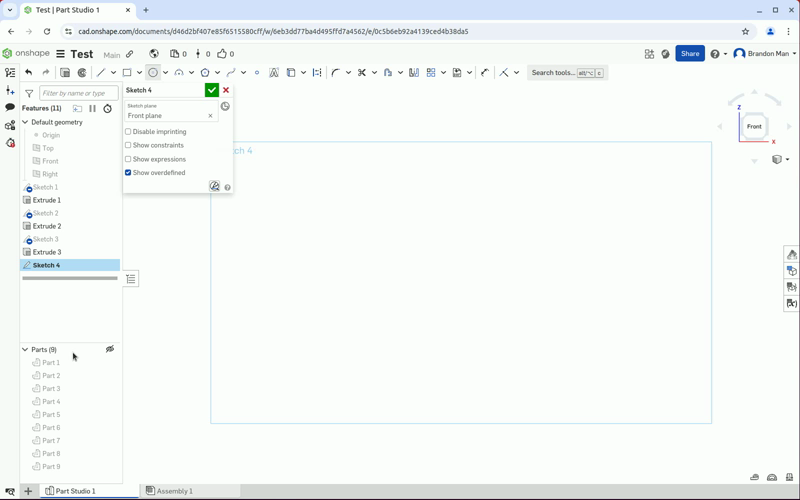
mouse_move(461, 178)
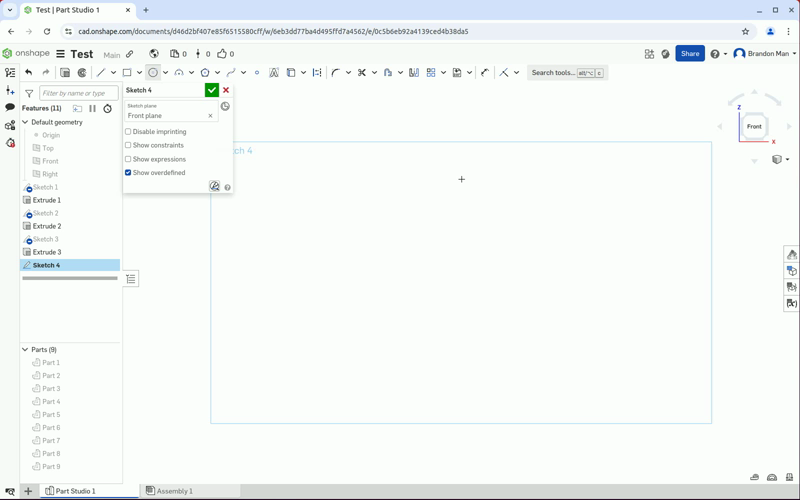
click(461, 178)
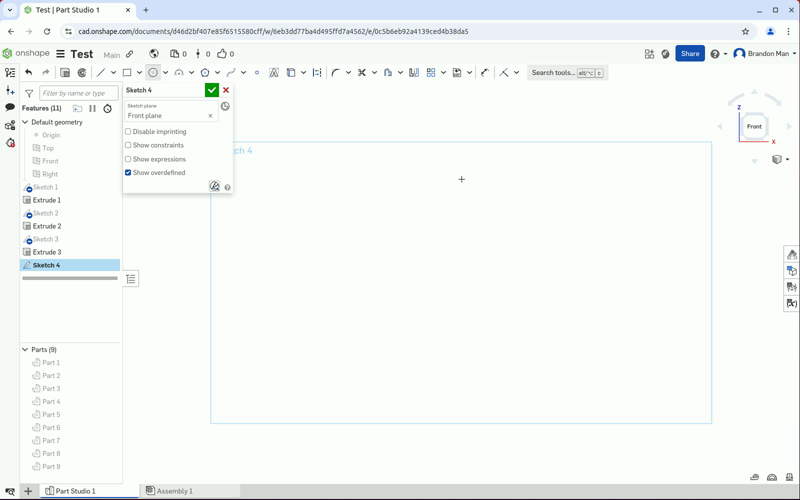
key_up(shift)
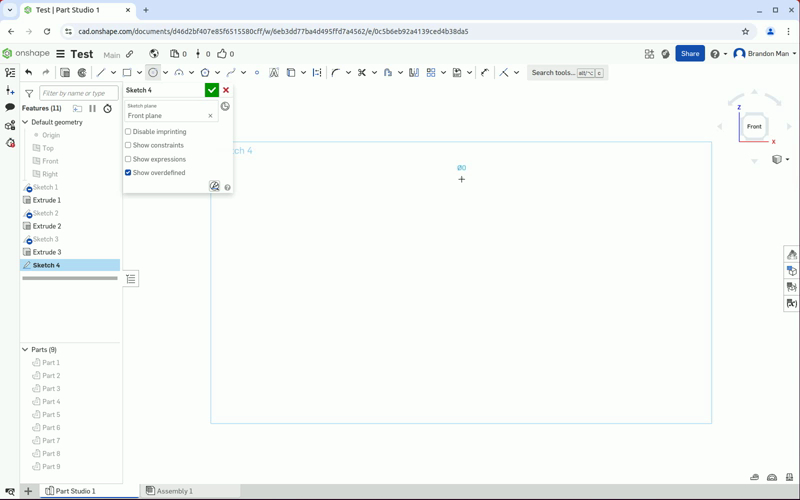
mouse_move(471, 178)
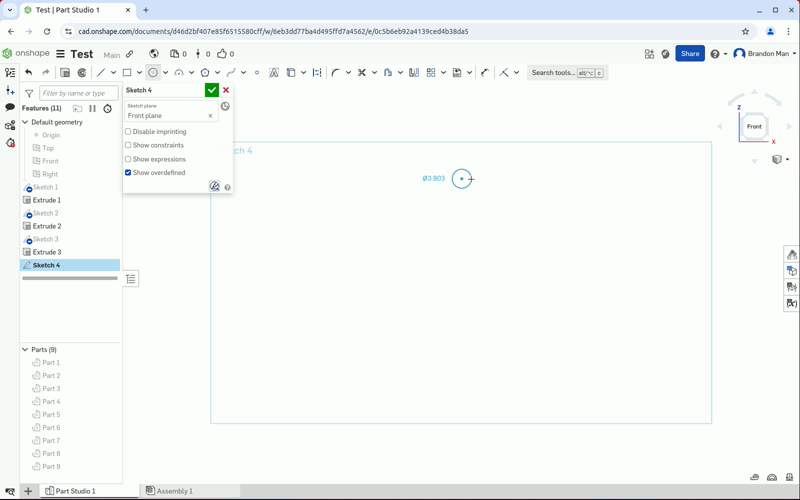
click(471, 178)
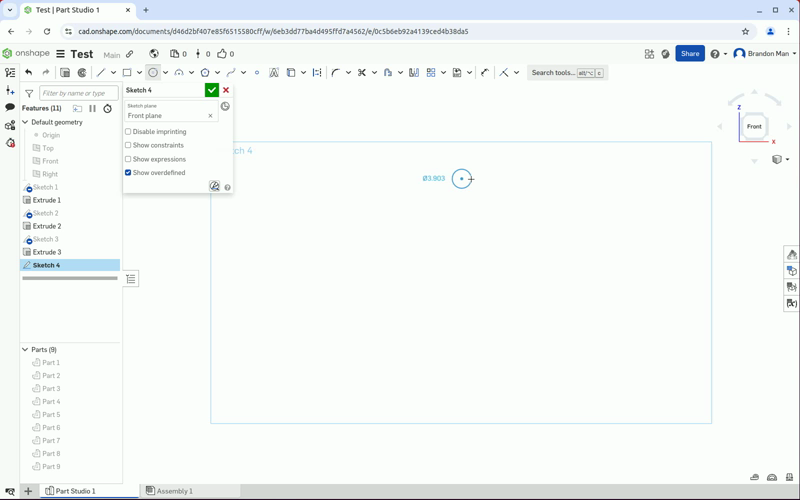
key(esc)
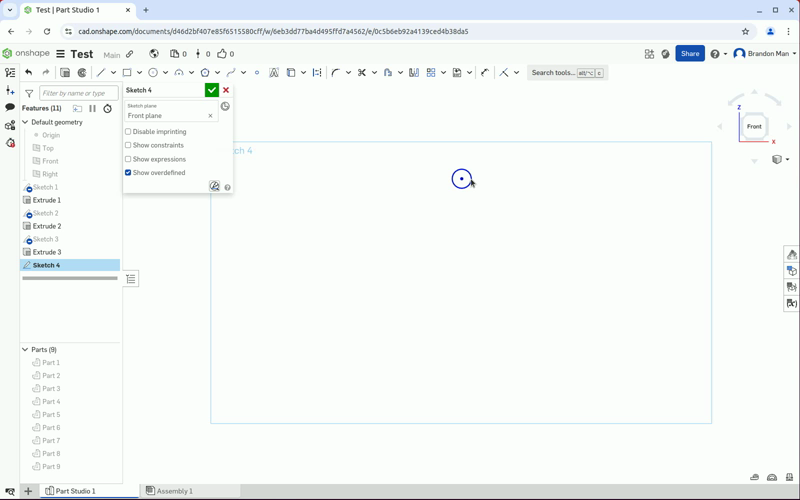
key(c)
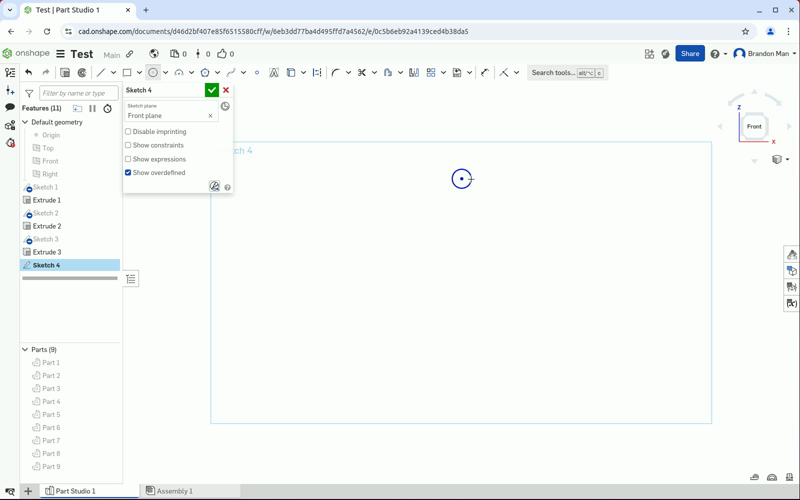
key_down(shift)
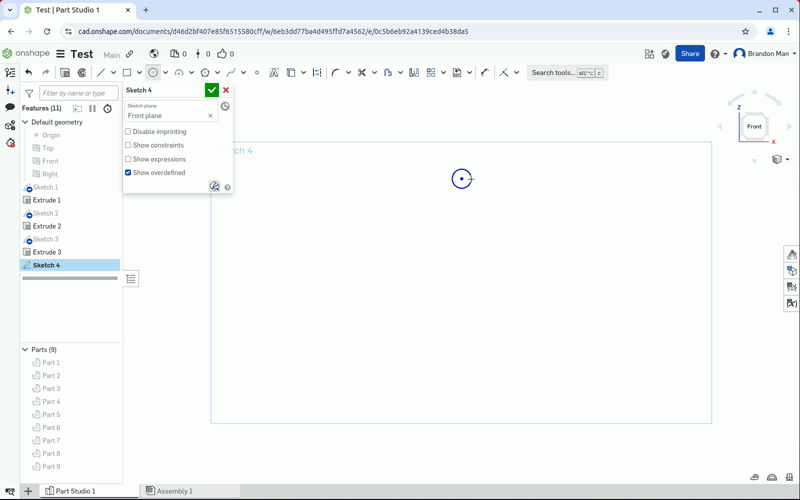
mouse_move(461, 178)
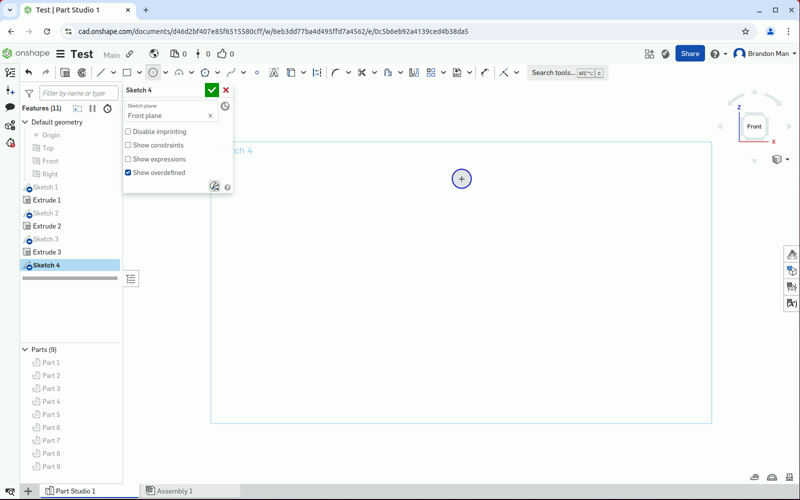
click(461, 178)
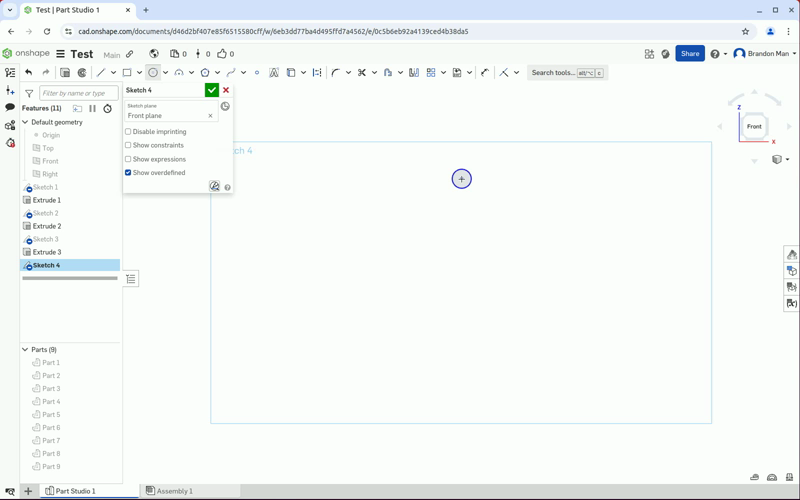
key_up(shift)
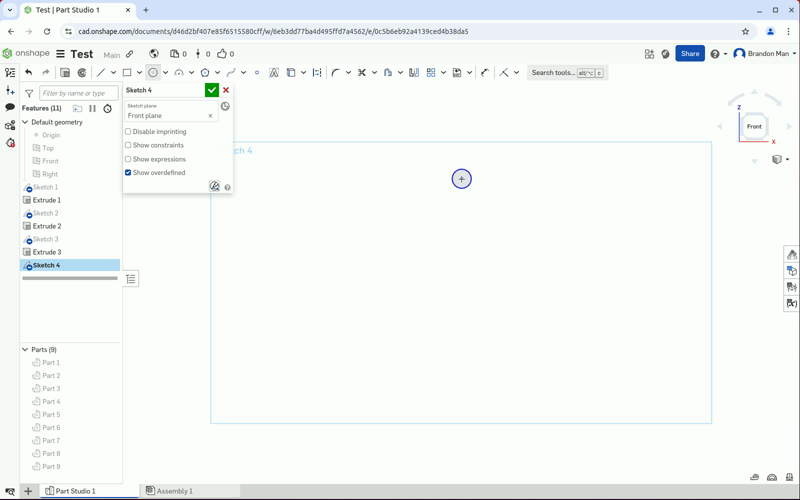
mouse_move(464, 178)
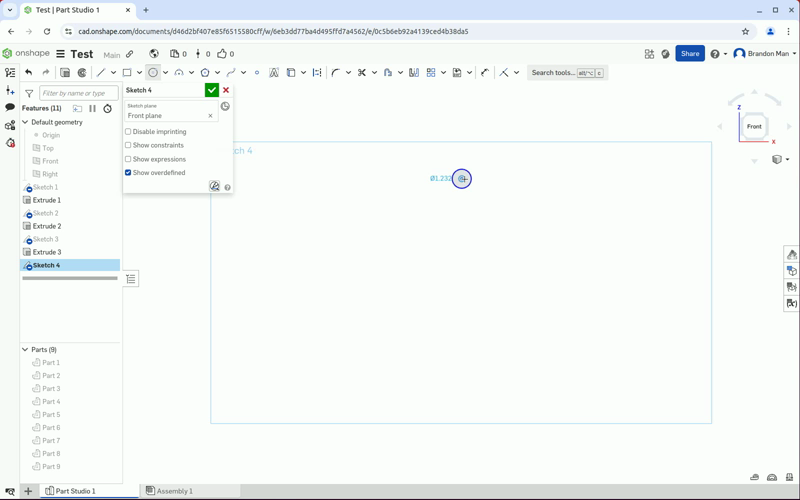
scroll(6)
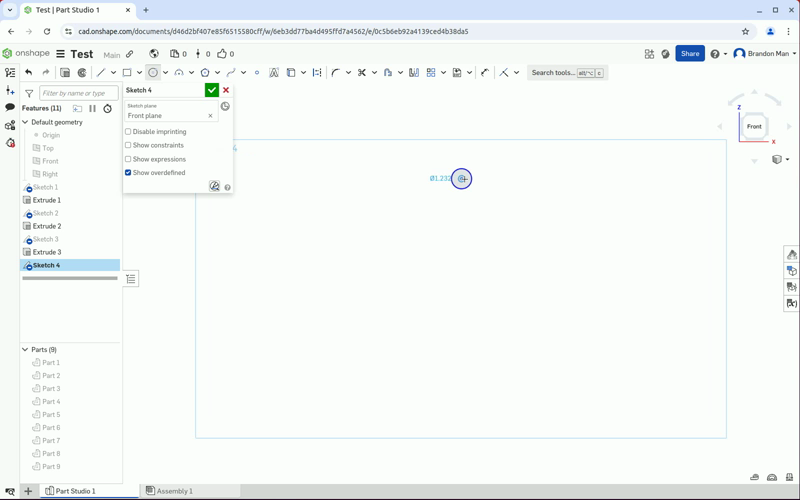
scroll(6)
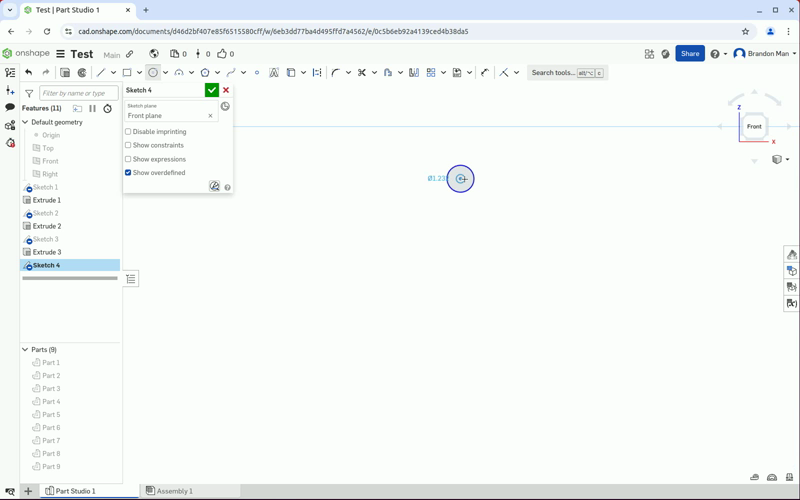
scroll(6)
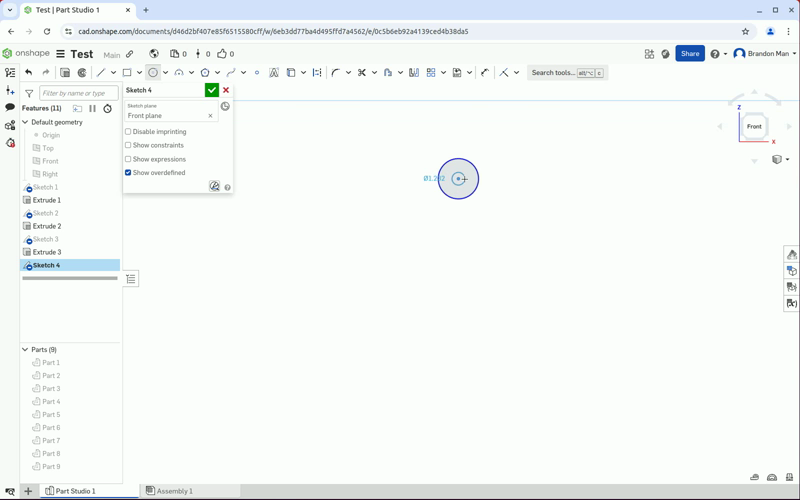
scroll(6)
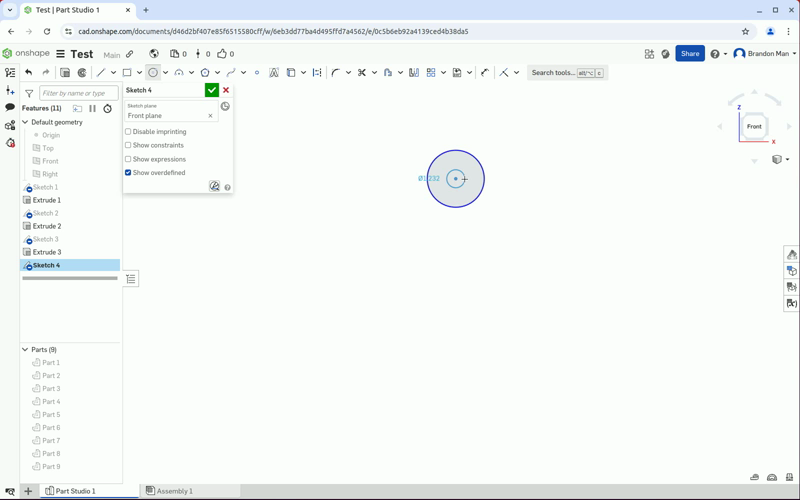
scroll(6)
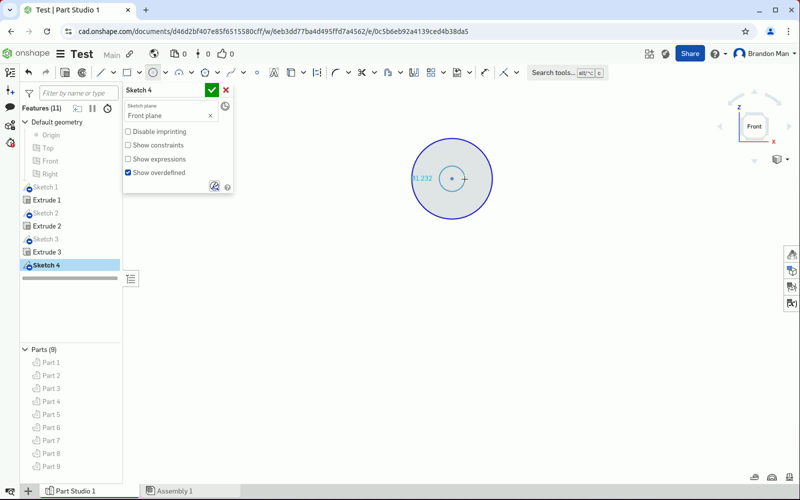
scroll(6)
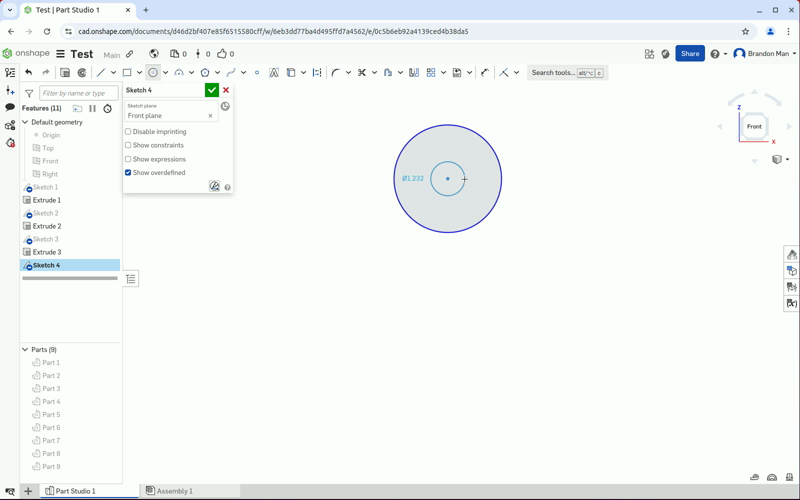
scroll(6)
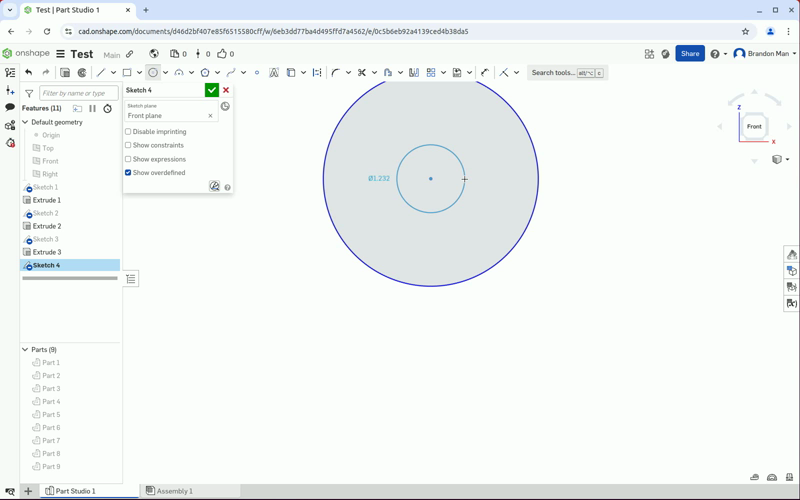
click(464, 178)
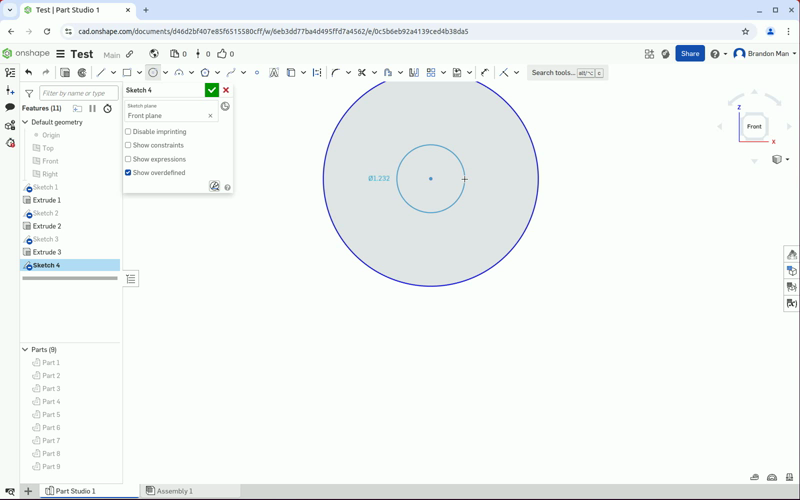
scroll(-6)
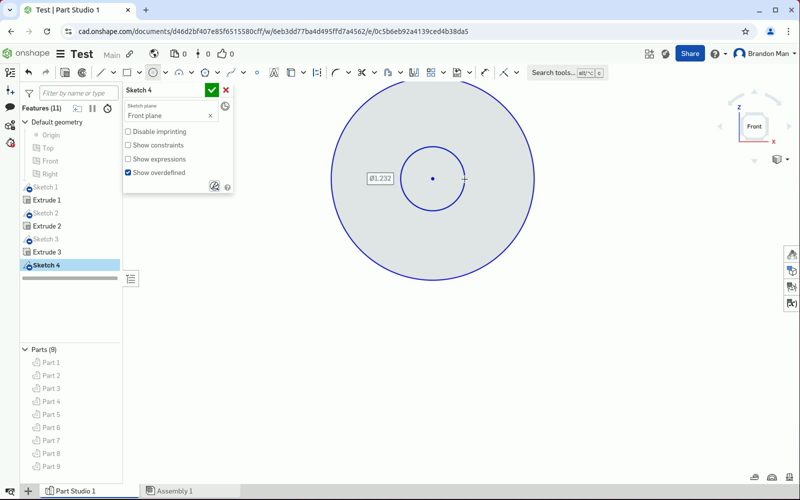
scroll(-6)
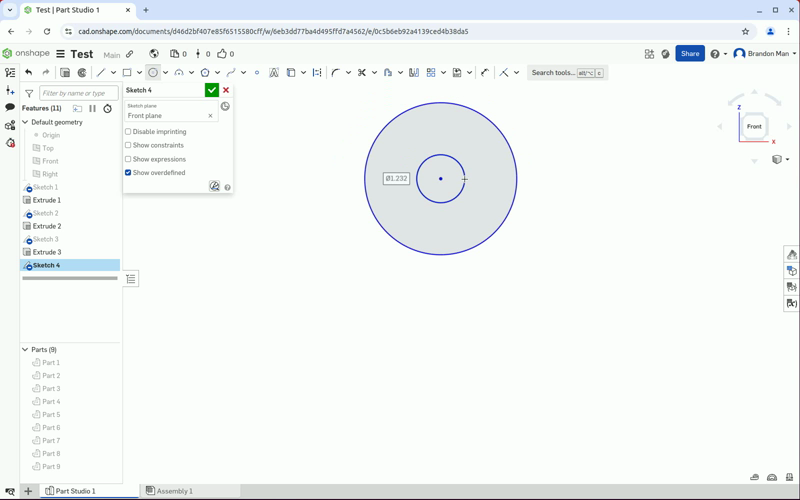
scroll(-6)
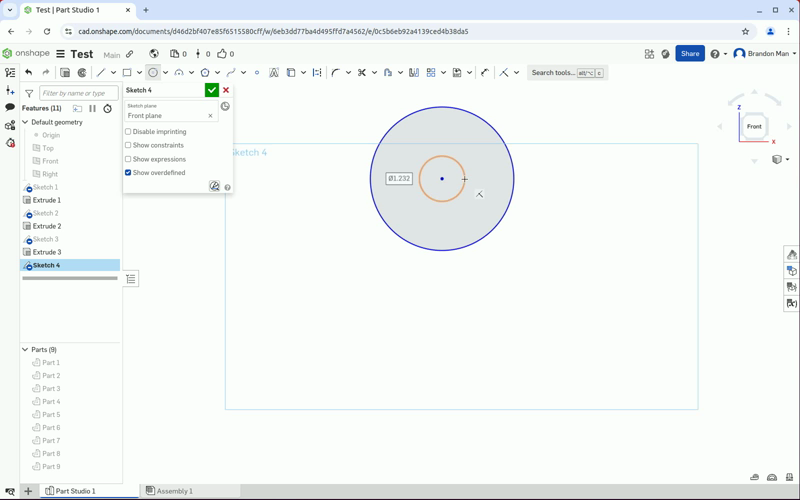
scroll(-6)
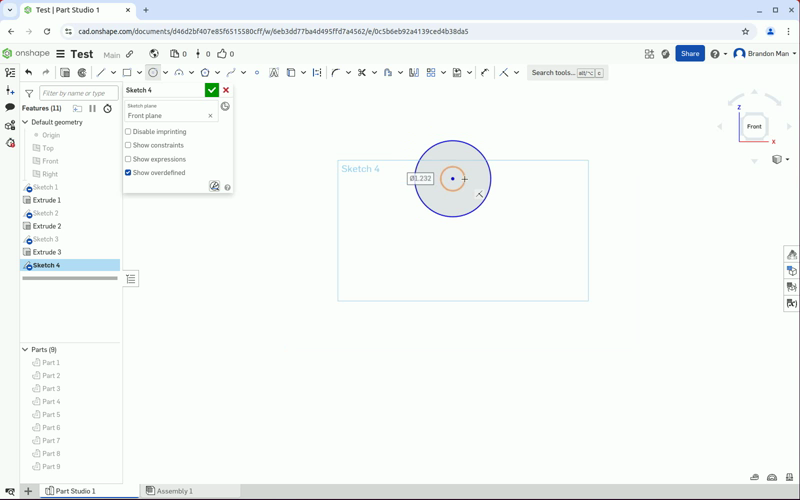
scroll(-6)
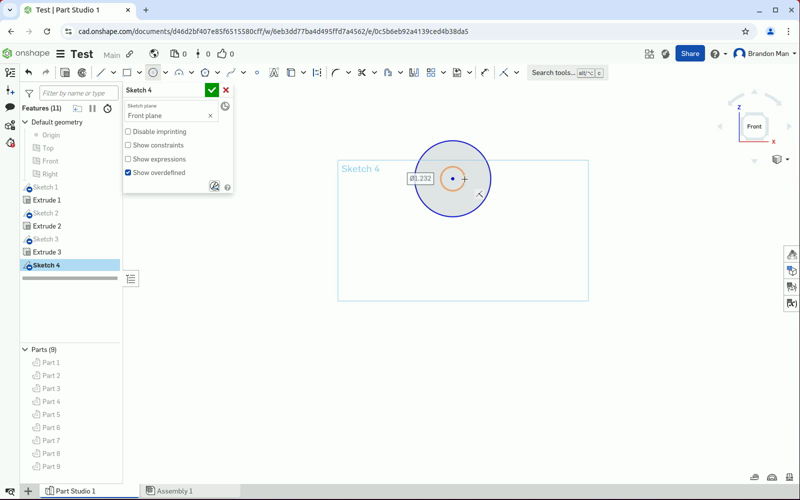
scroll(-6)
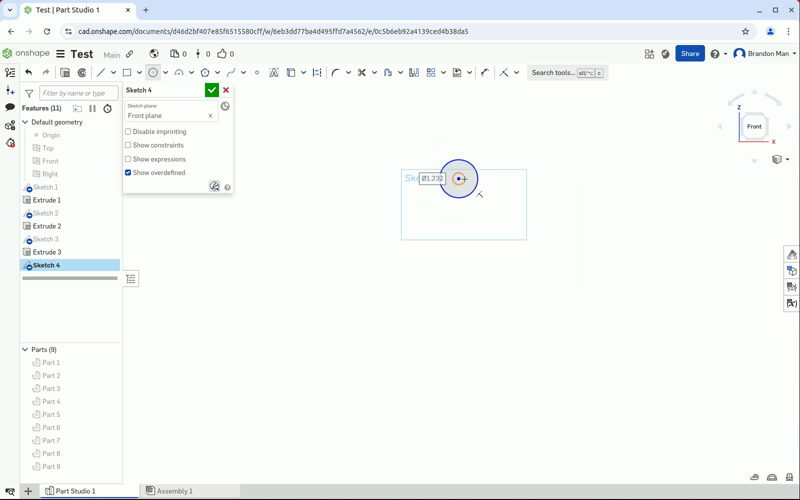
scroll(-6)
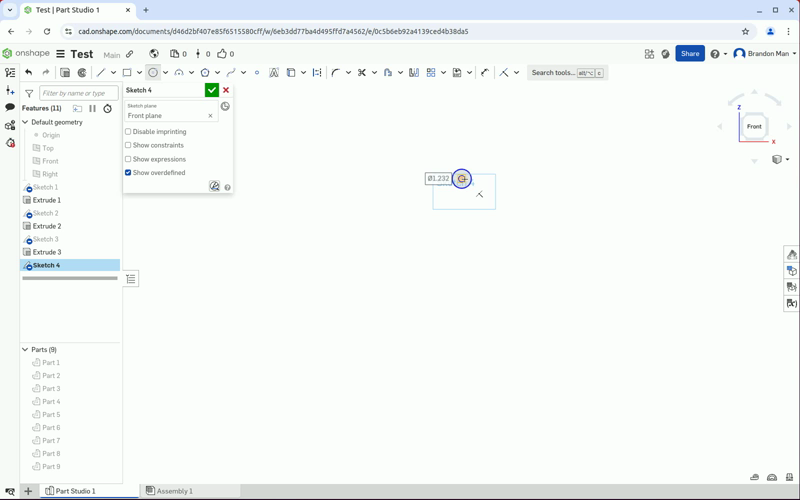
key(esc)
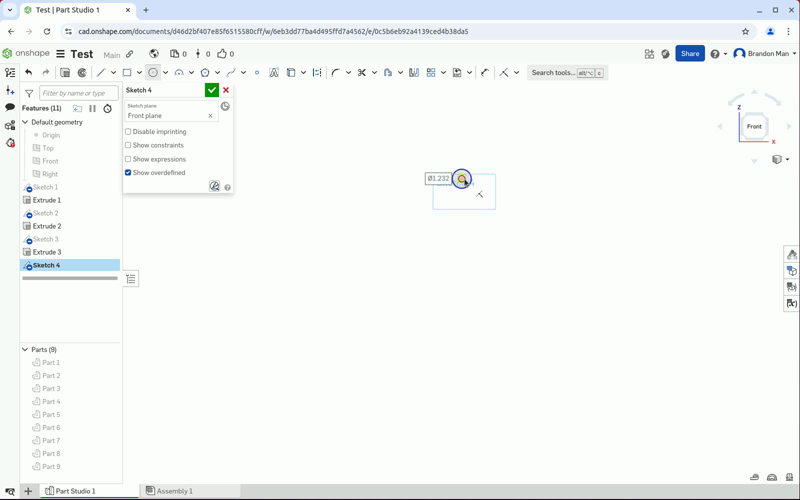
mouse_move(459, 180)
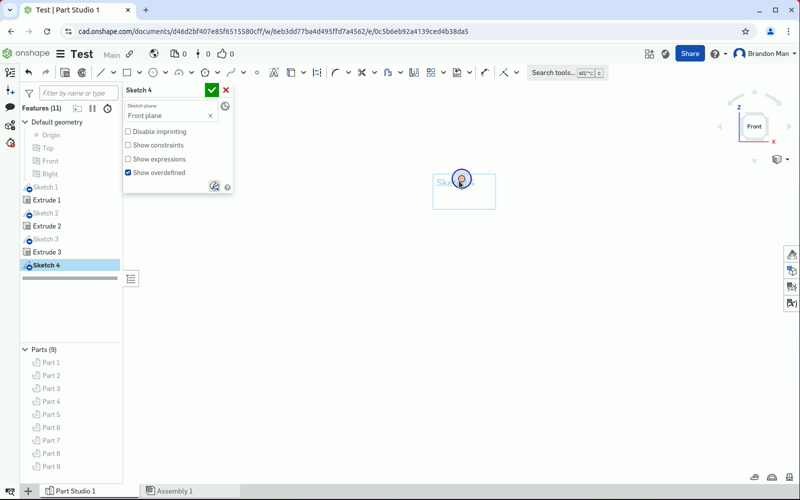
scroll(6)
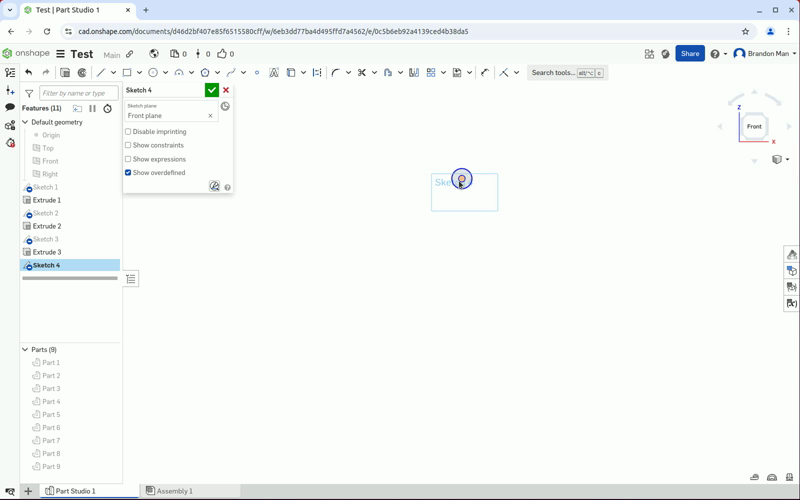
scroll(6)
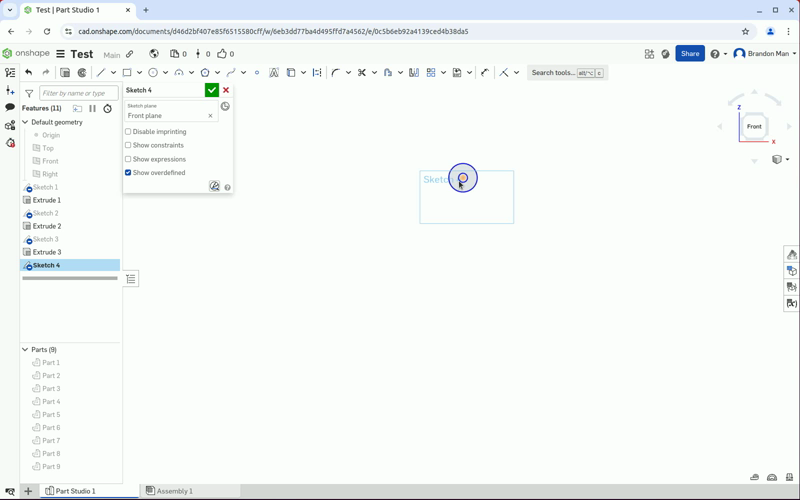
scroll(6)
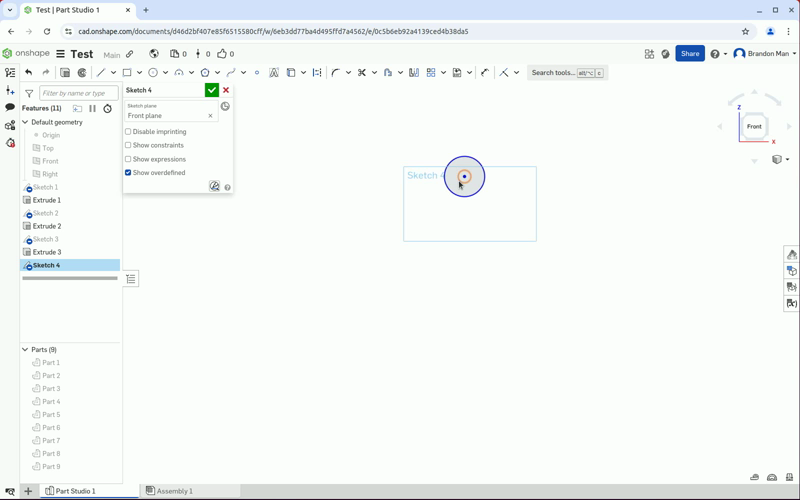
scroll(6)
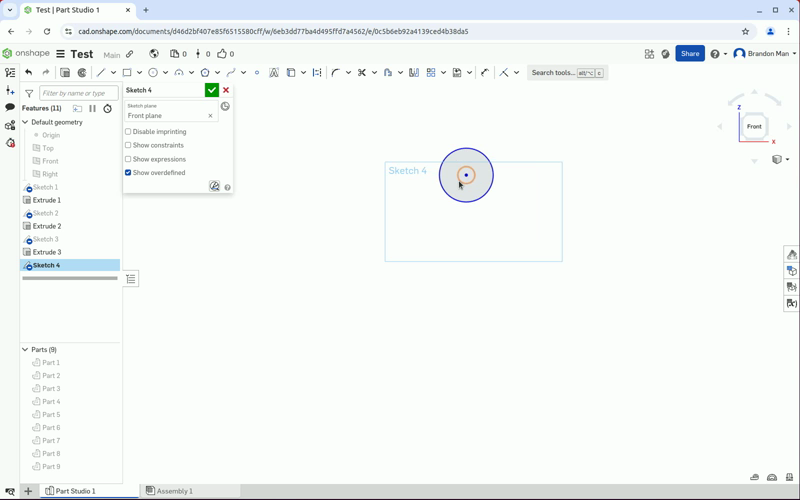
scroll(6)
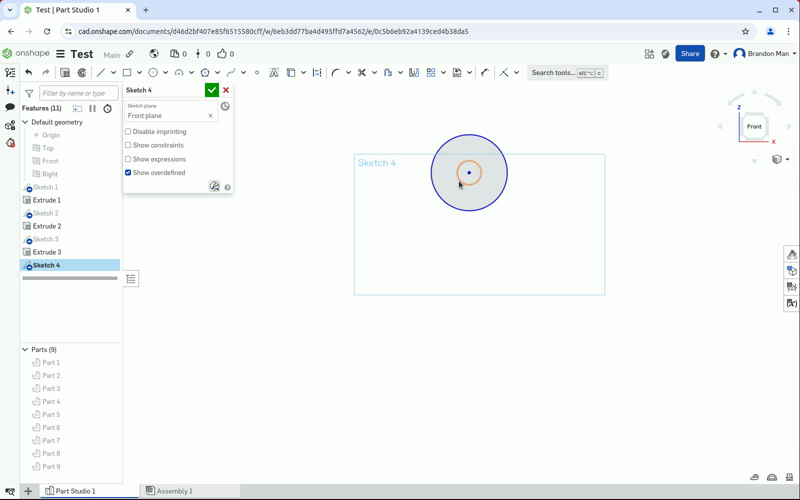
scroll(6)
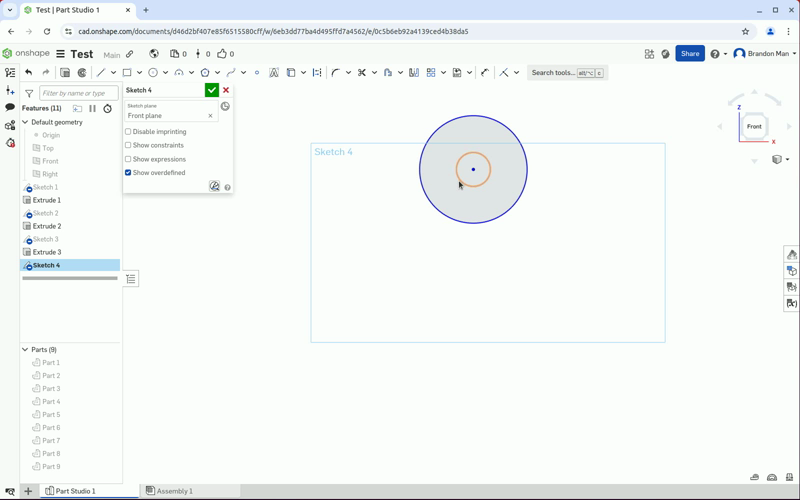
scroll(6)
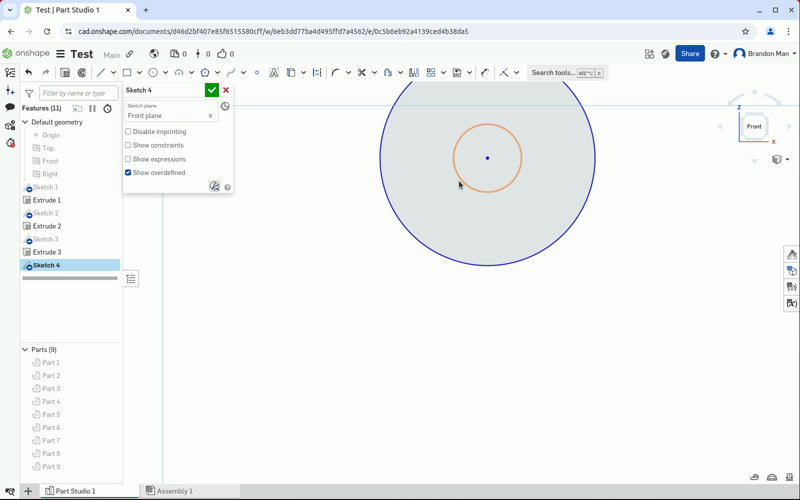
click(459, 180)
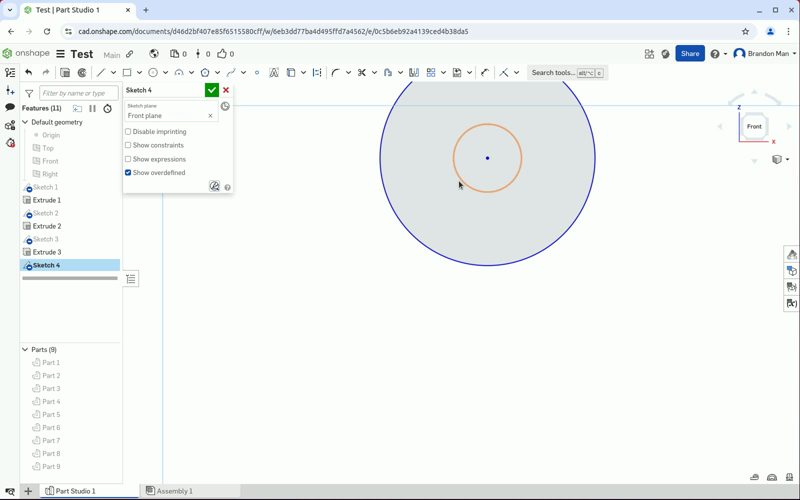
scroll(-6)
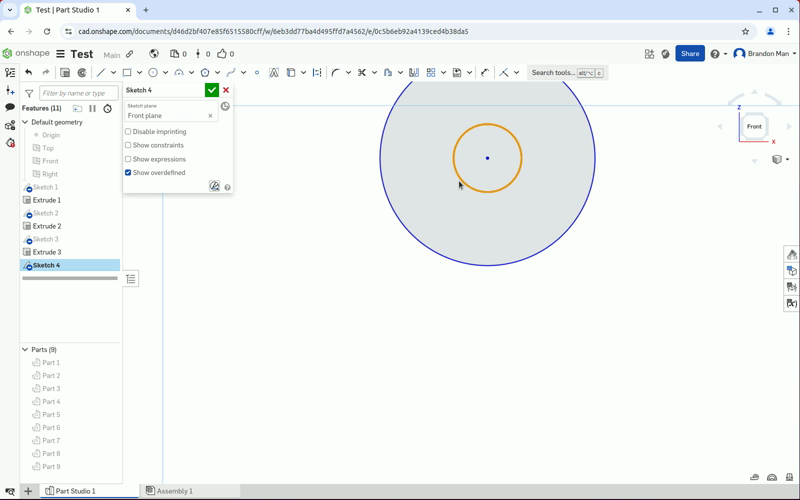
scroll(-6)
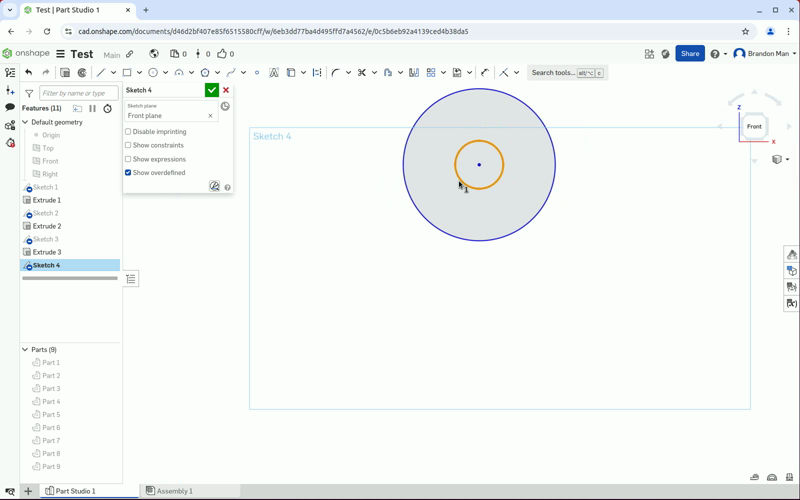
scroll(-6)
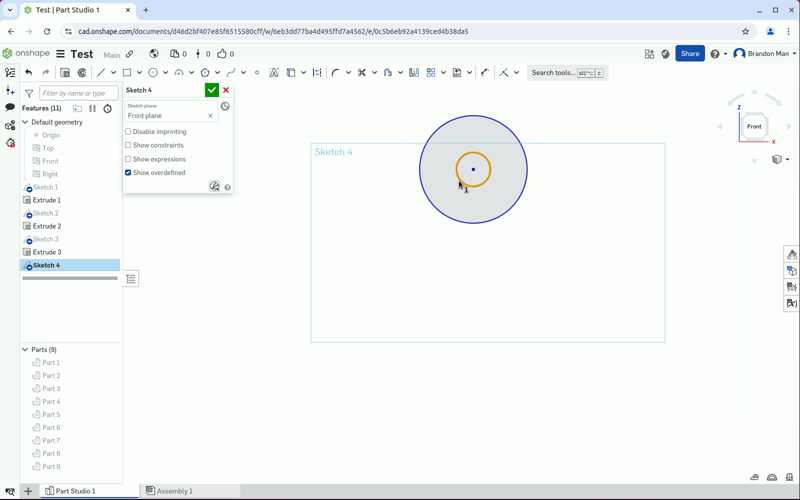
scroll(-6)
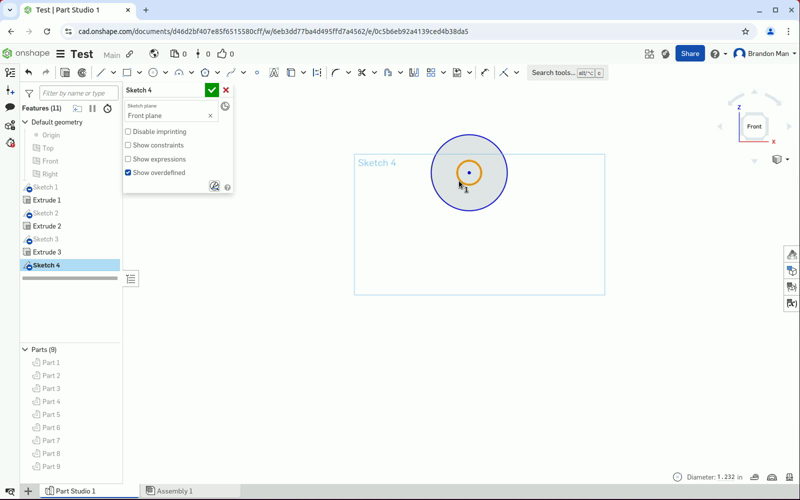
scroll(-6)
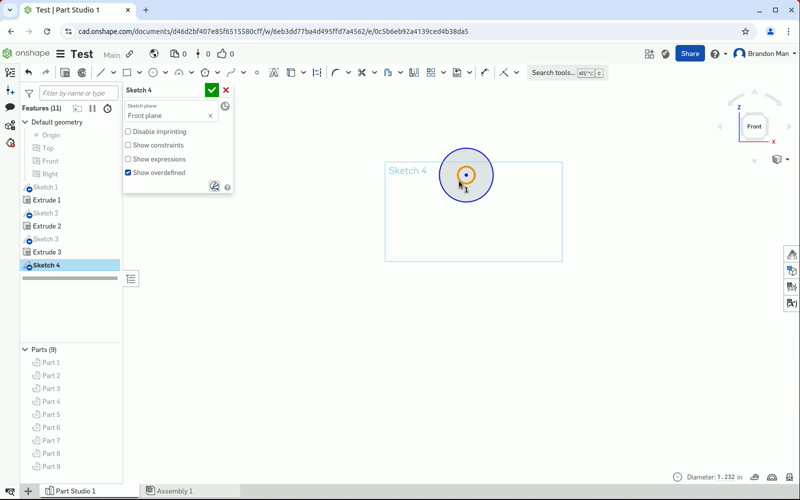
scroll(-6)
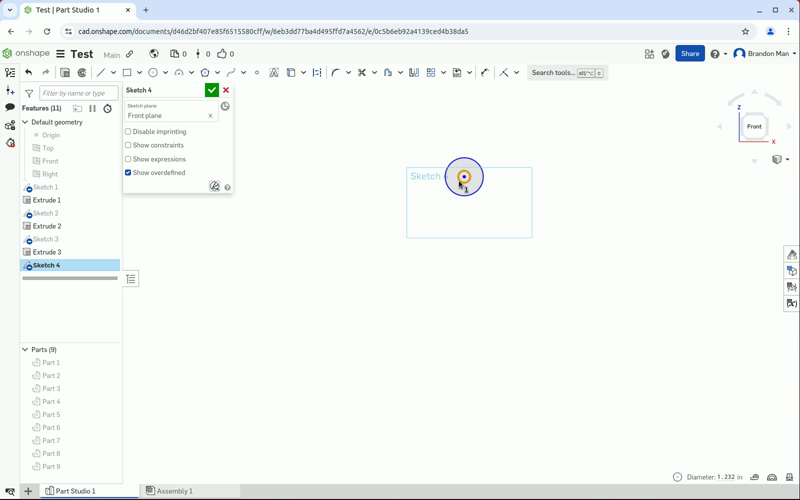
scroll(-6)
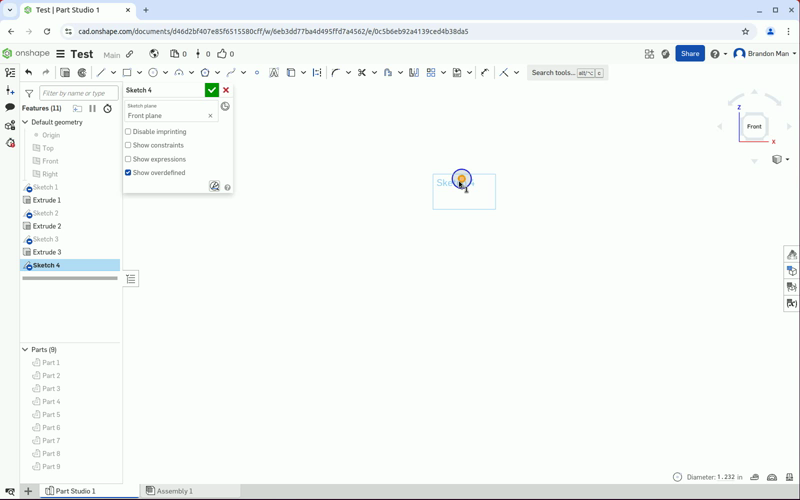
mouse_move(73, 352)
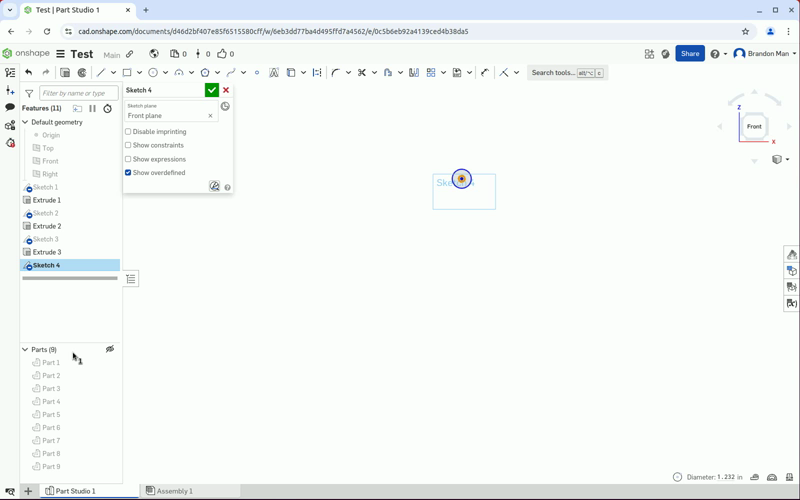
key(shift+y)
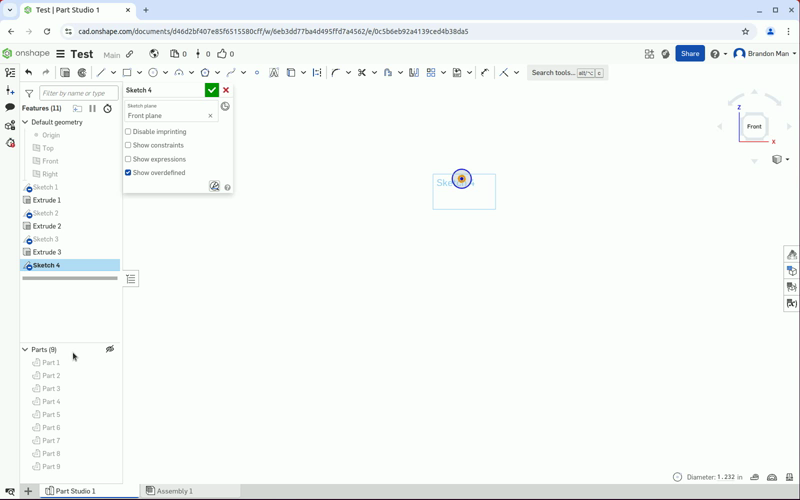
key(shift+e)
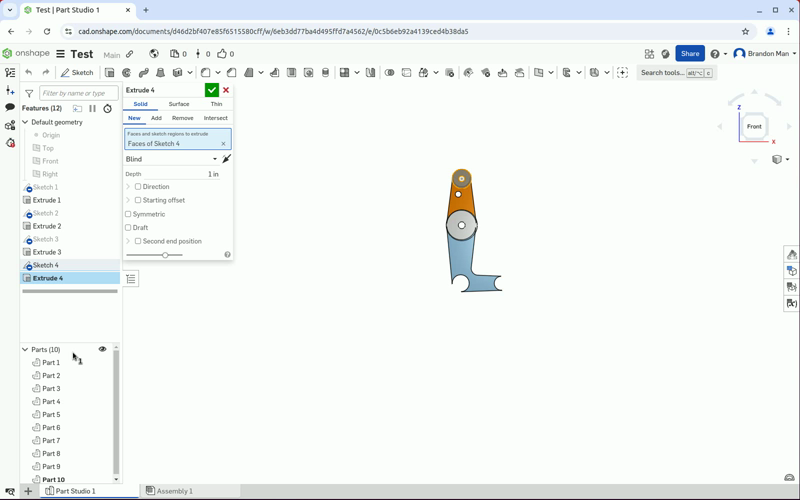
mouse_move(143, 106)
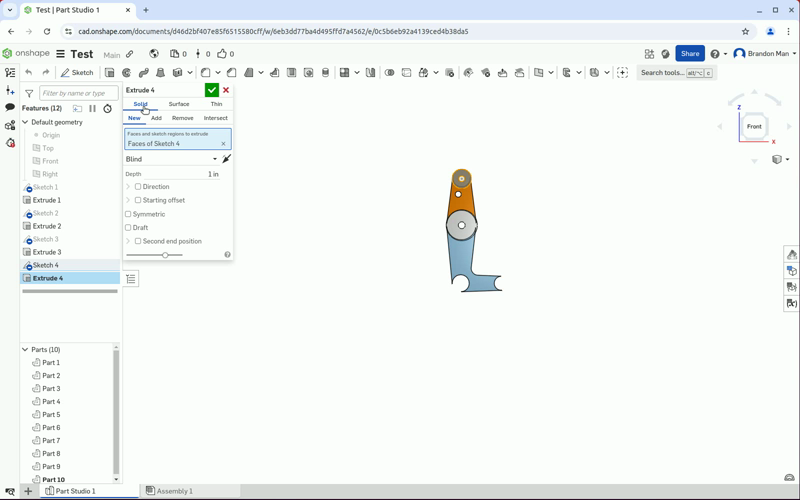
click(143, 106)
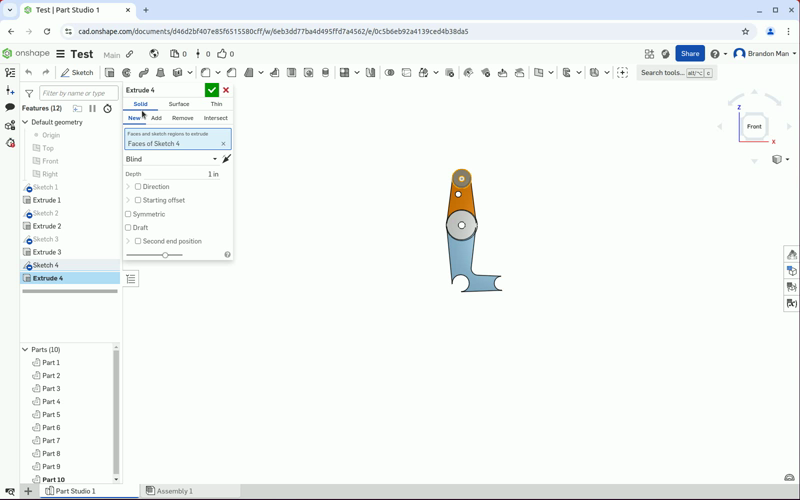
mouse_move(137, 120)
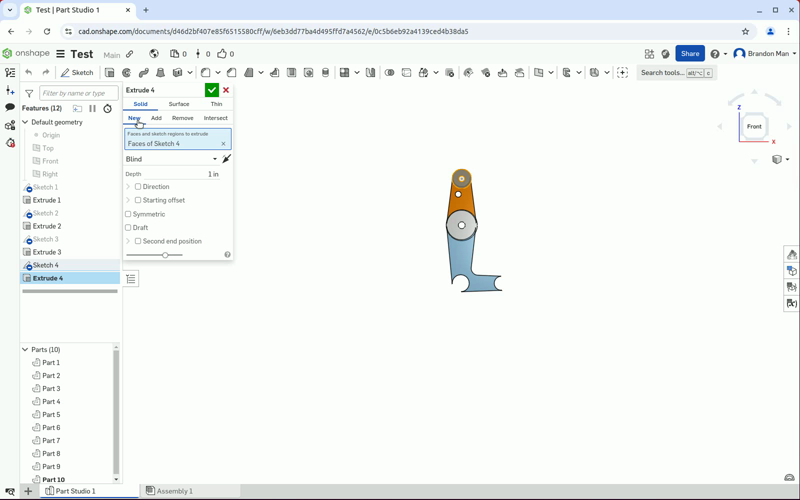
click(137, 120)
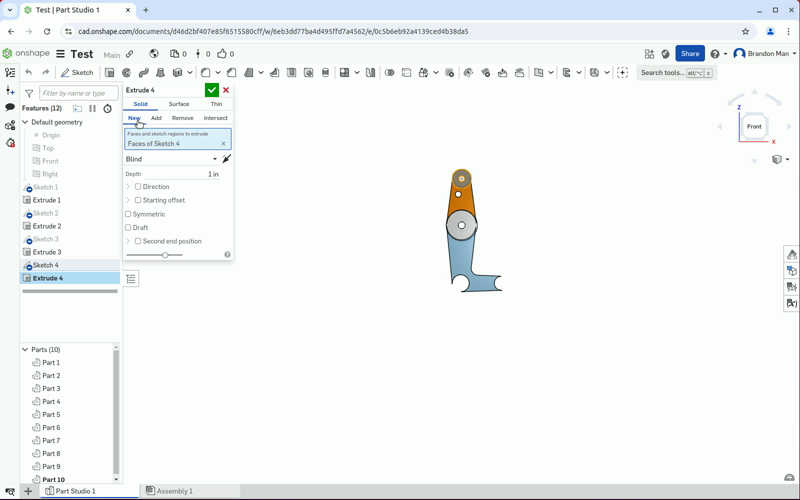
key(tab, 4)
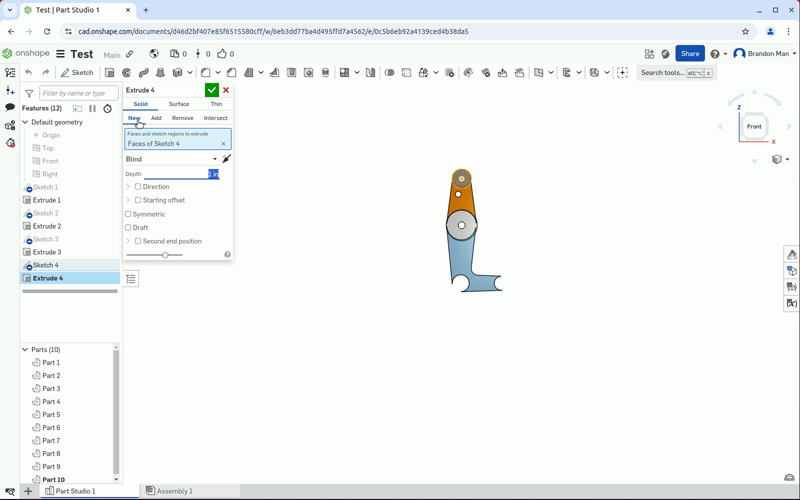
text(0.481)
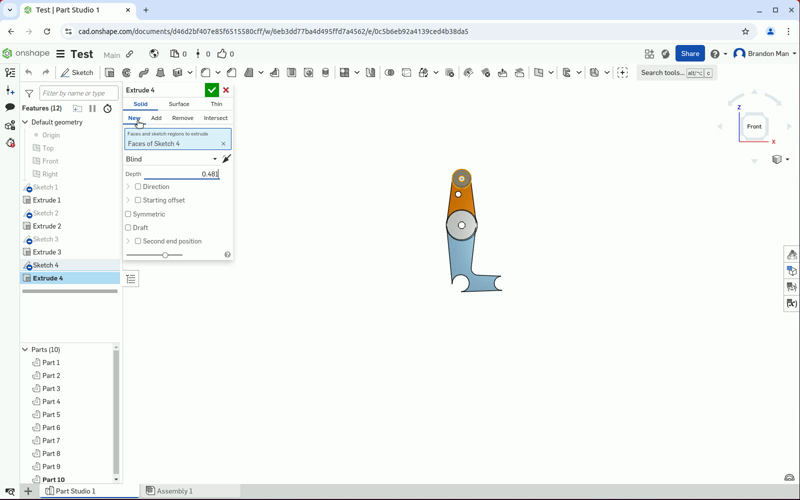
key(enter)
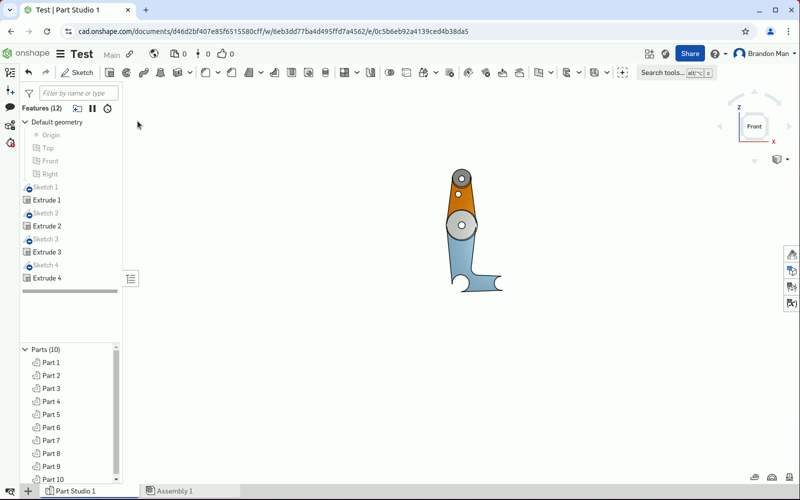
key(shift+h)
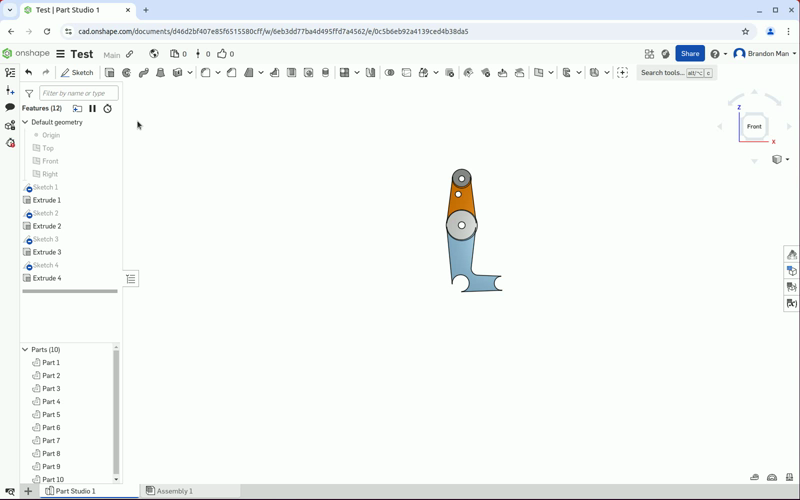
key(shift+h)
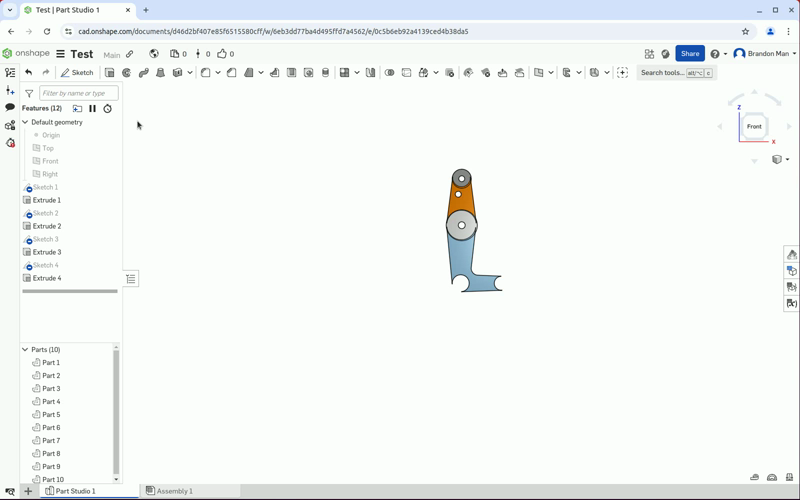
mouse_move(73, 189)
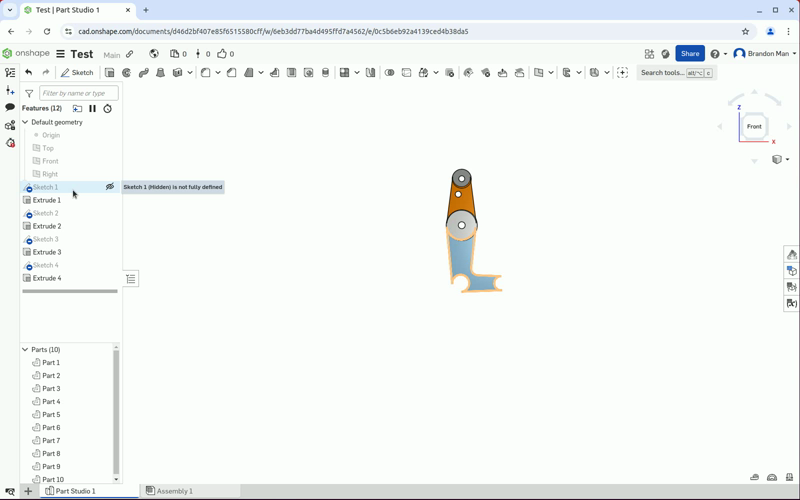
click(73, 189)
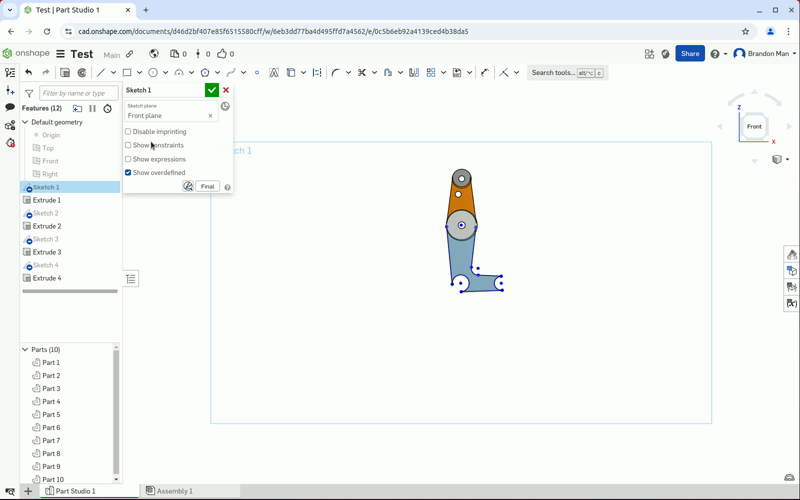
mouse_move(229, 92)
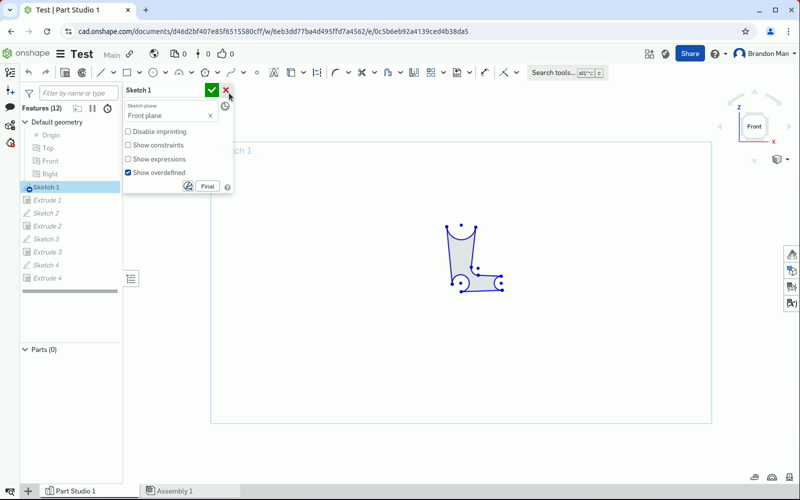
click(229, 92)
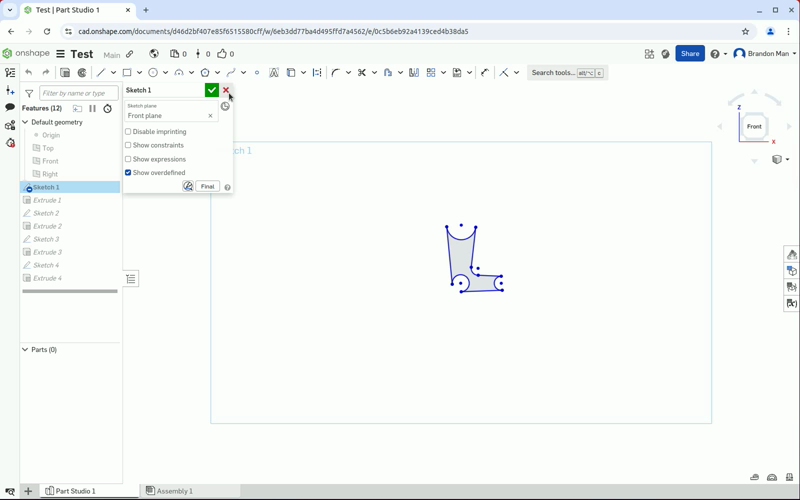
key(shift+s)
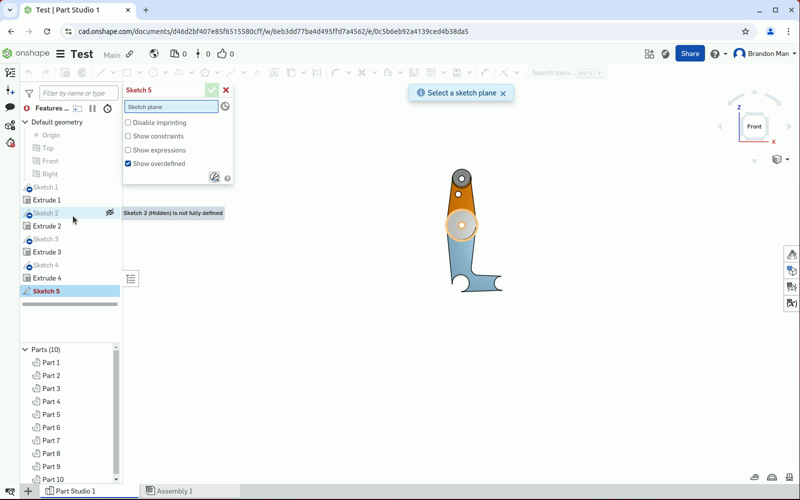
scroll(3)
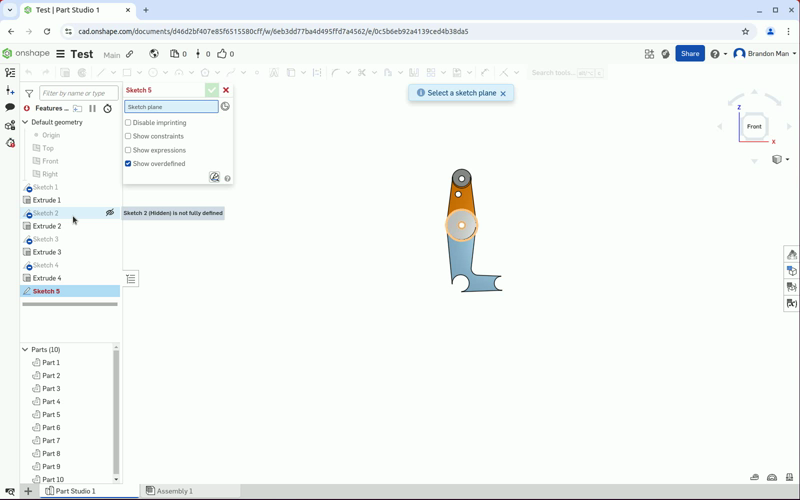
mouse_move(73, 163)
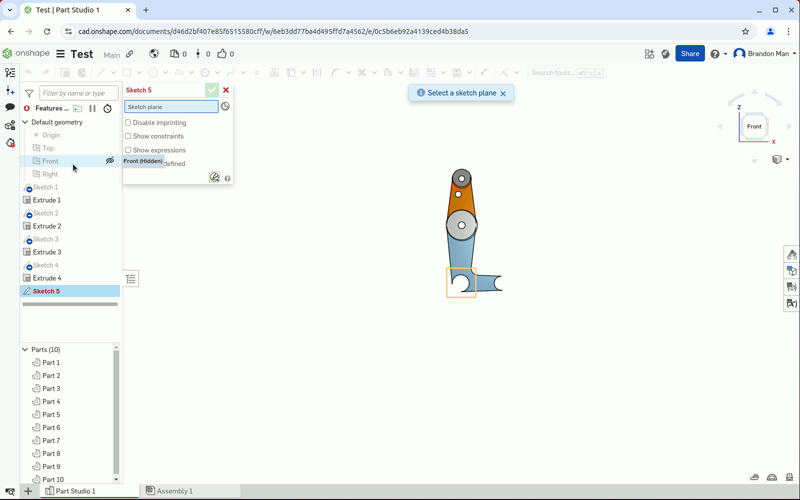
click(73, 163)
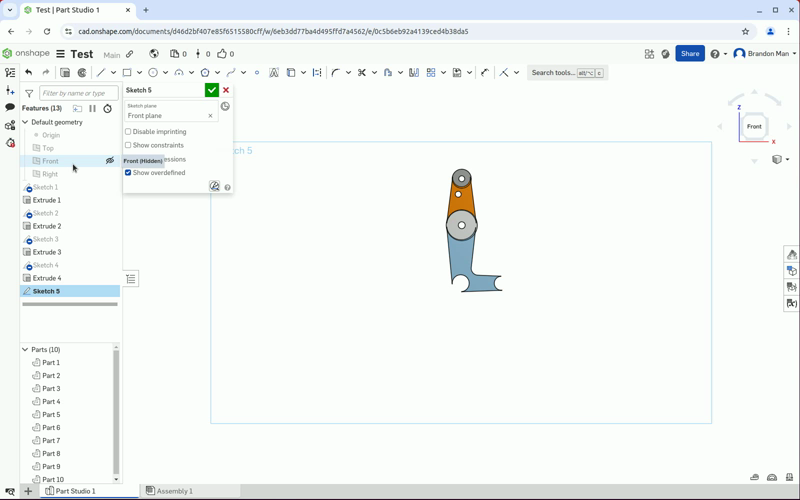
mouse_move(69, 352)
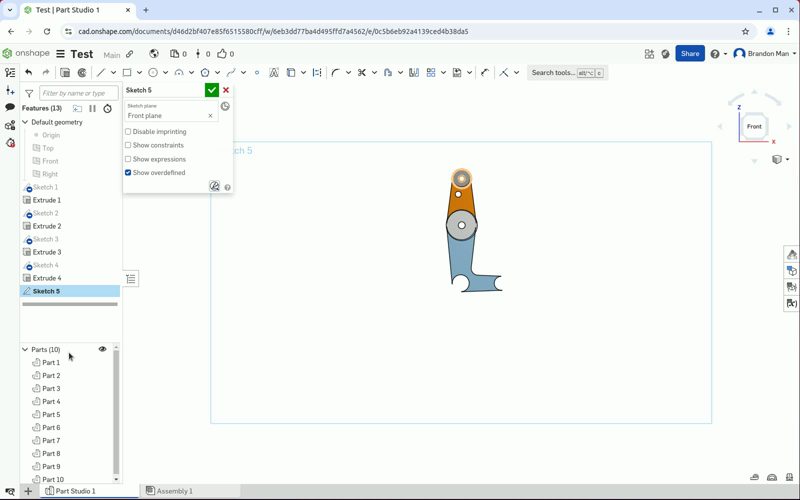
key(y)
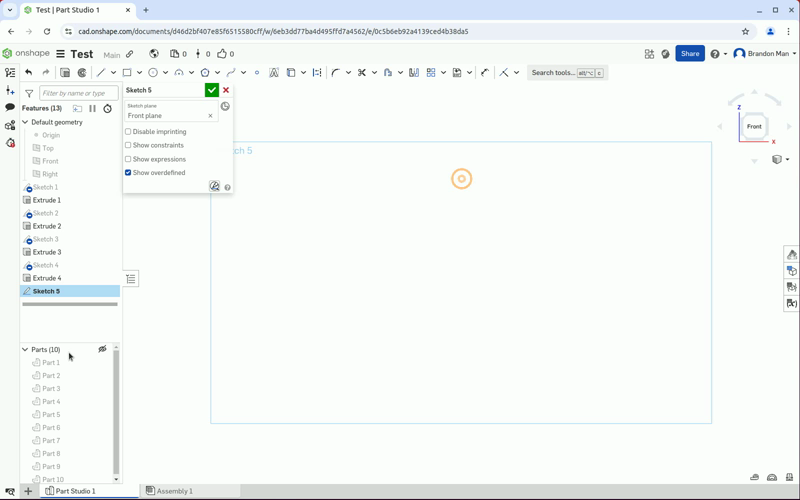
key(c)
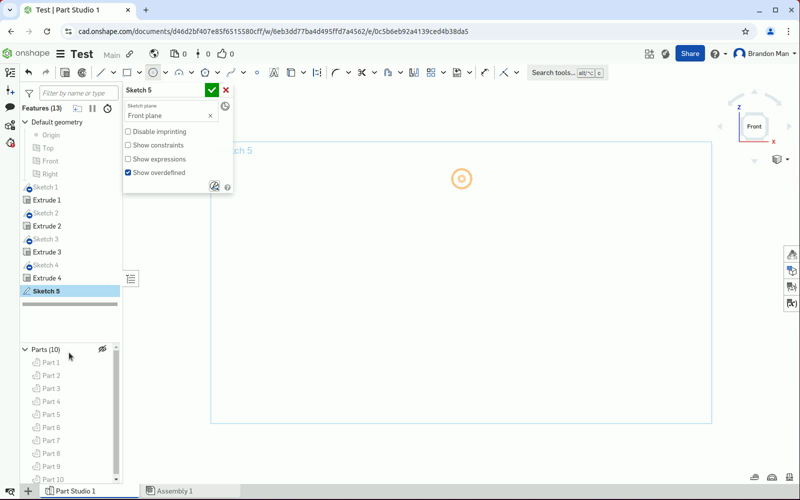
key_down(shift)
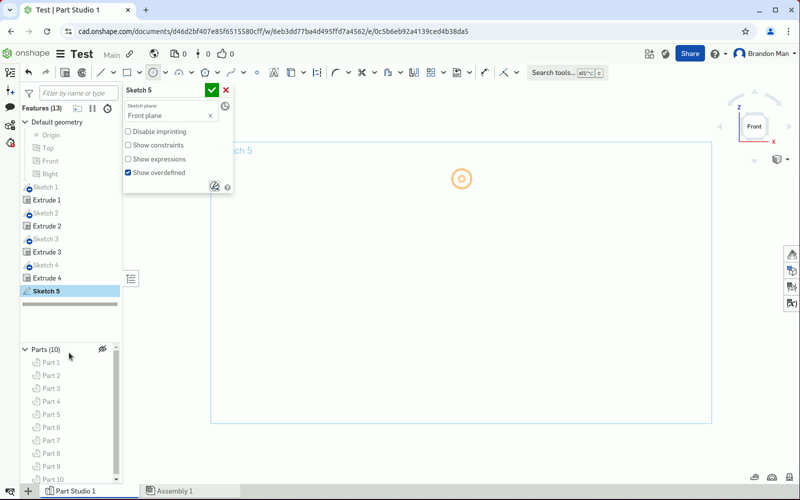
mouse_move(461, 282)
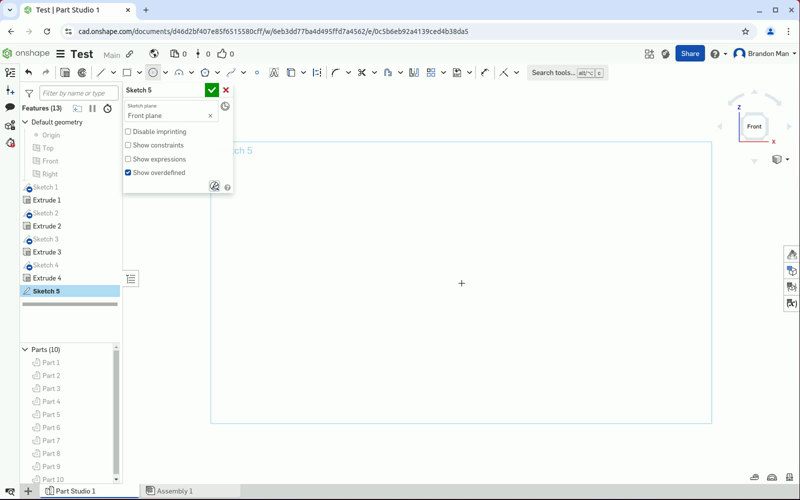
click(461, 282)
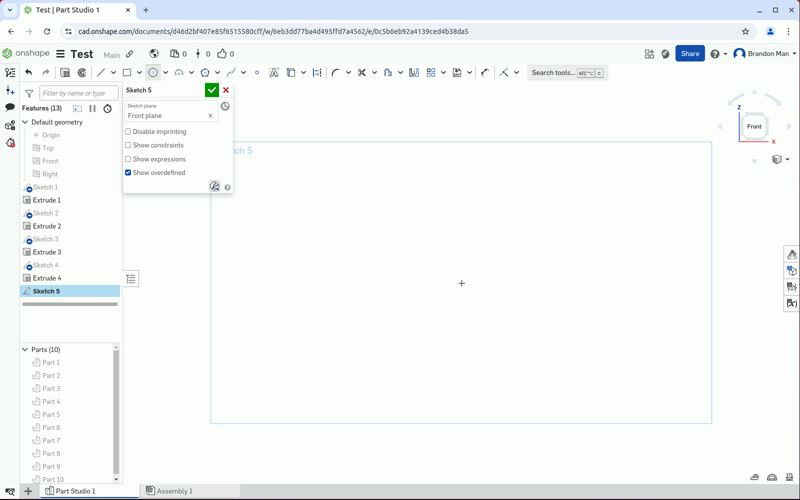
key_up(shift)
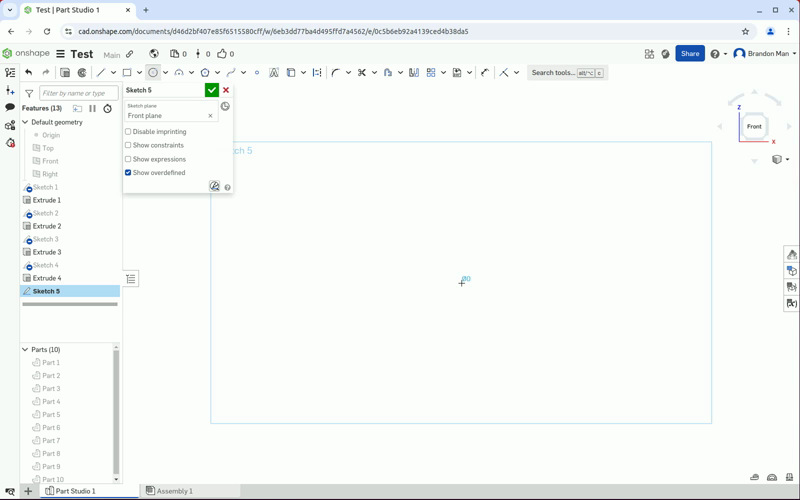
mouse_move(471, 282)
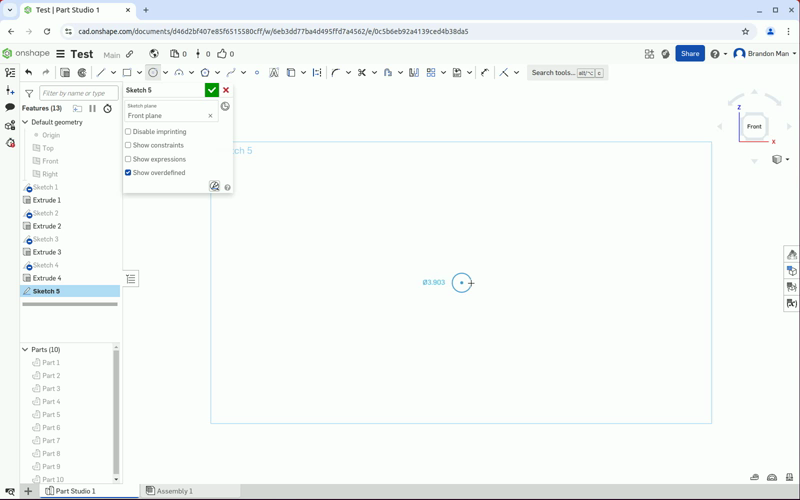
click(471, 282)
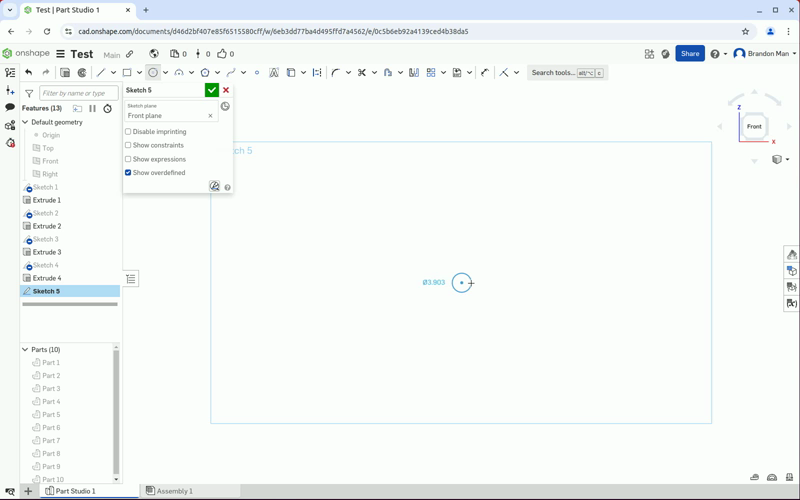
key(esc)
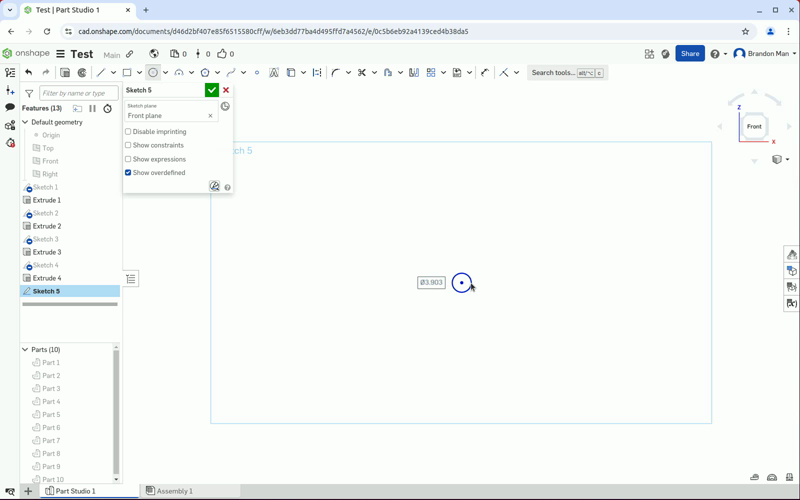
key(c)
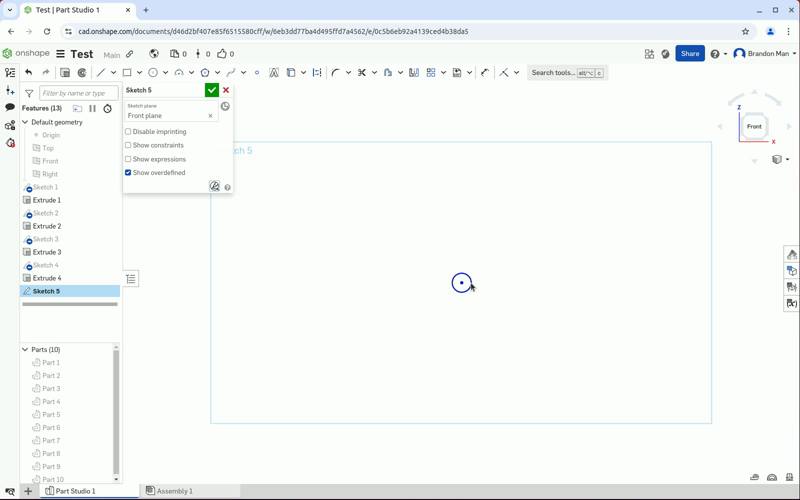
key_down(shift)
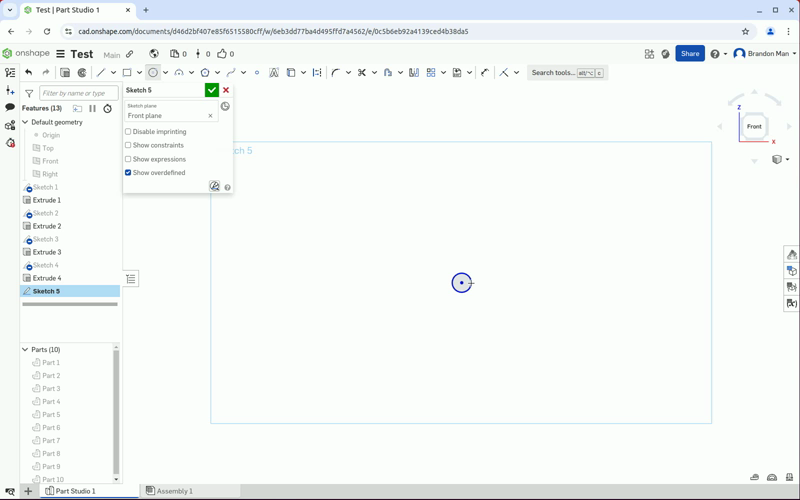
mouse_move(461, 282)
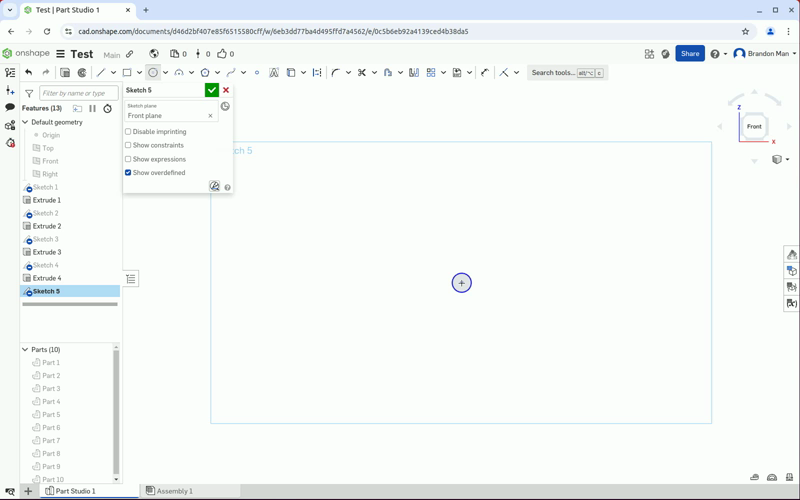
click(461, 282)
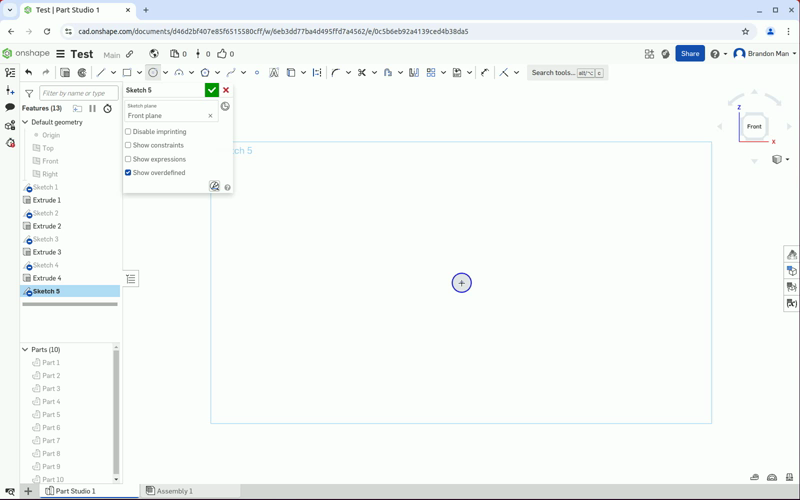
key_up(shift)
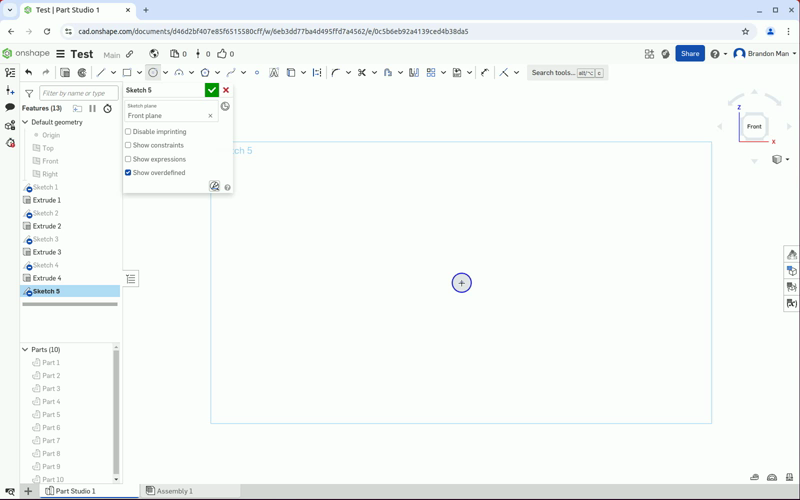
mouse_move(464, 282)
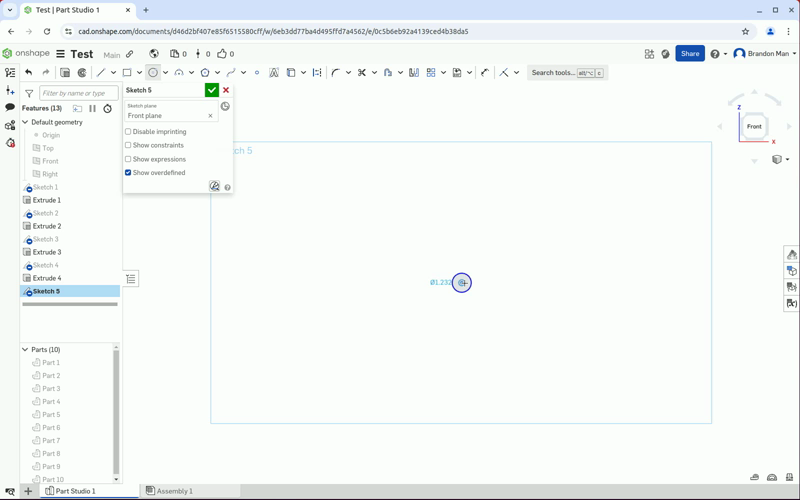
scroll(6)
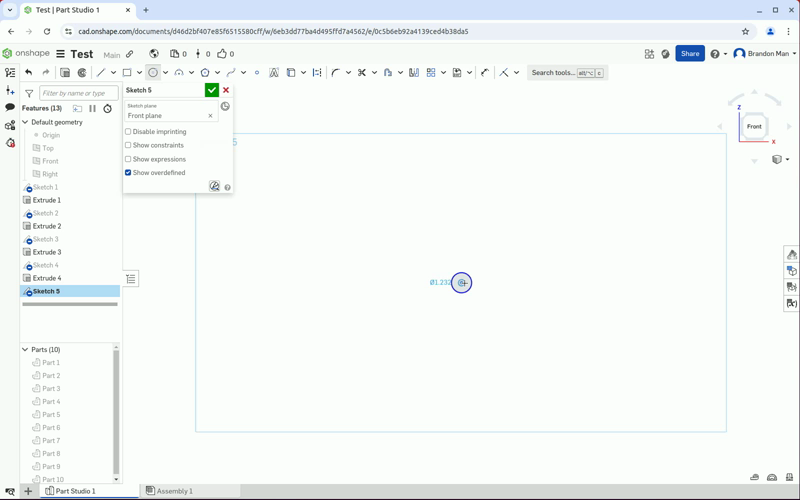
scroll(6)
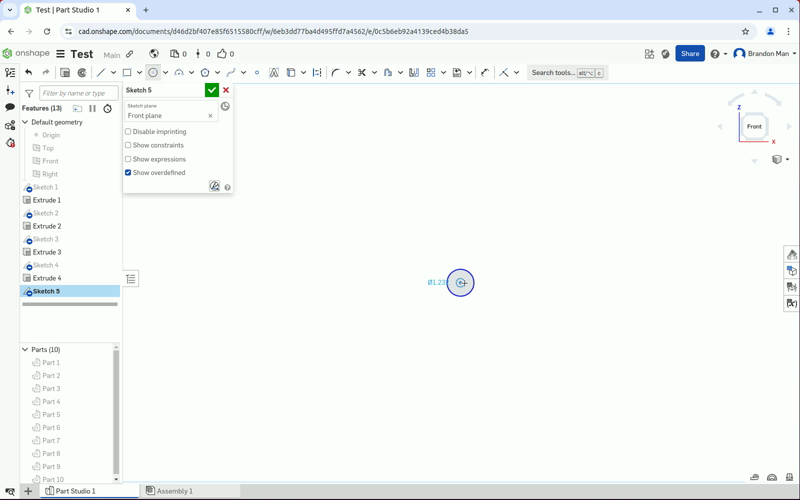
scroll(6)
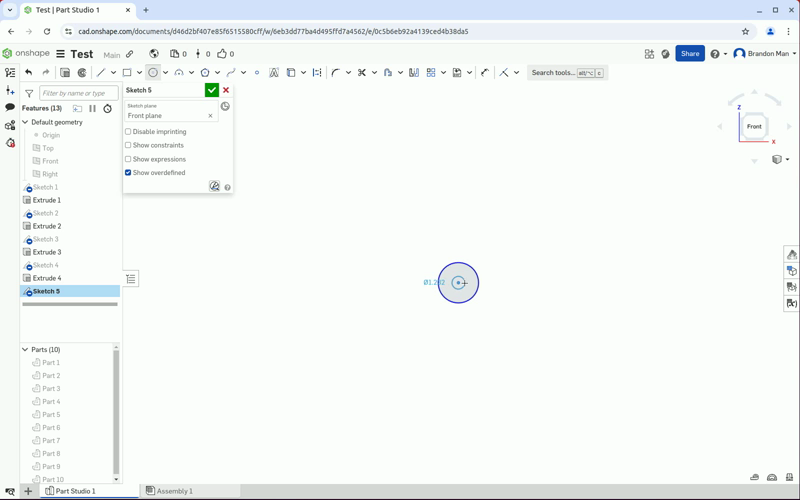
scroll(6)
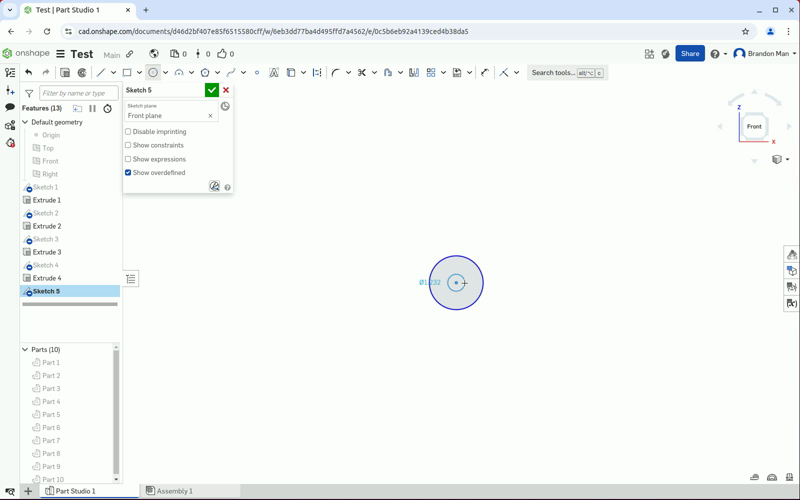
scroll(6)
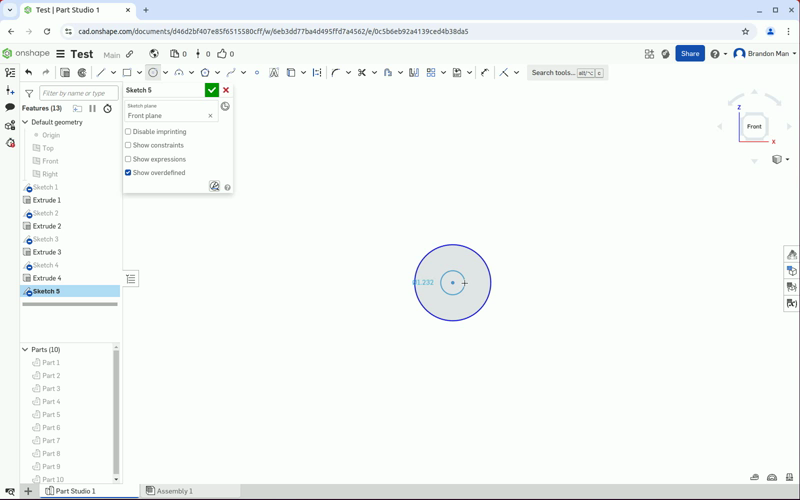
scroll(6)
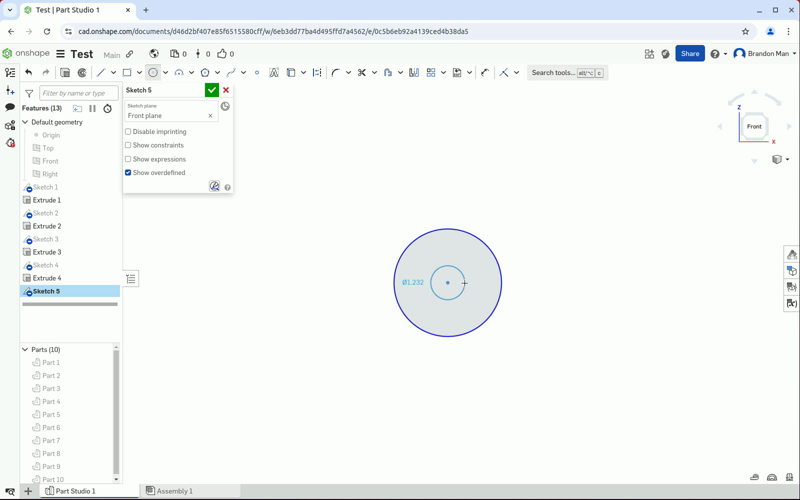
scroll(6)
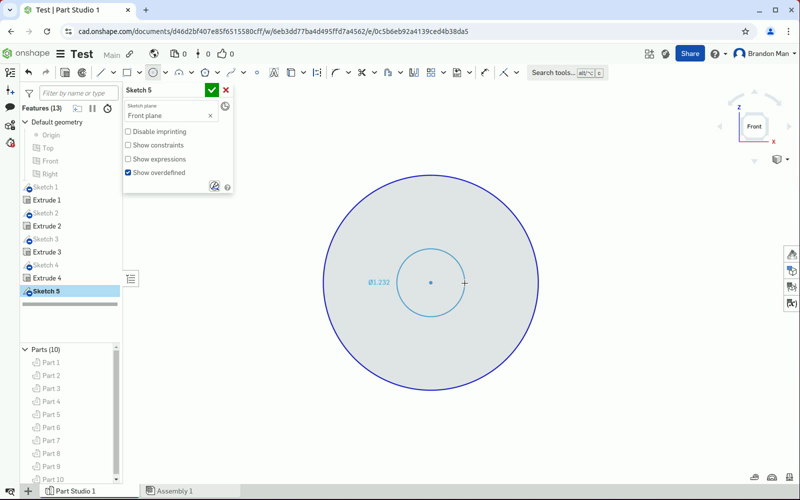
click(464, 282)
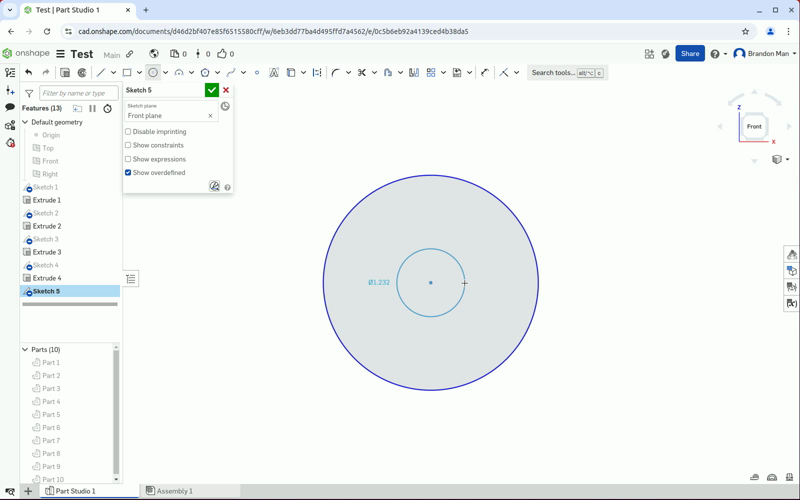
scroll(-6)
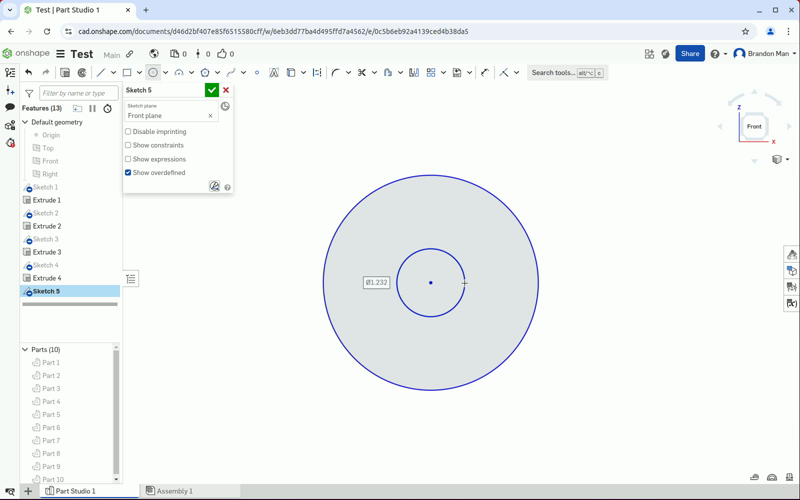
scroll(-6)
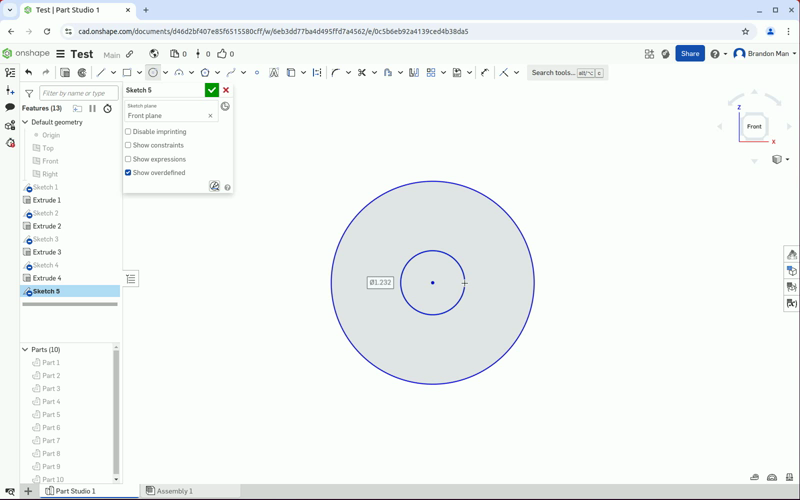
scroll(-6)
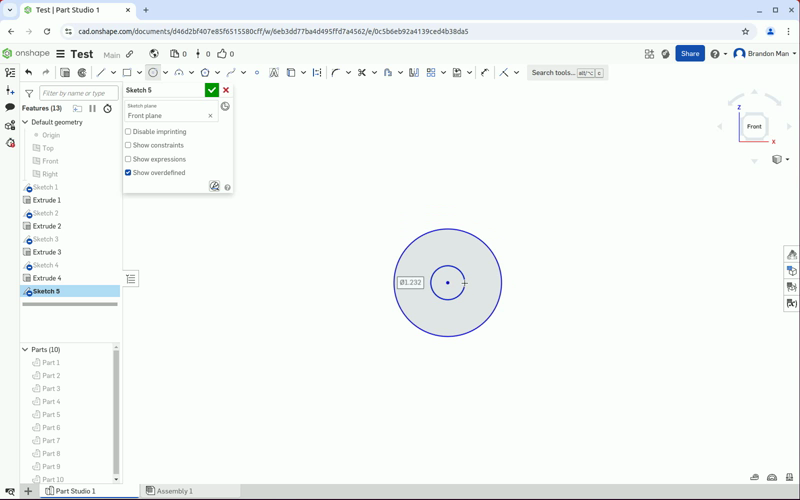
scroll(-6)
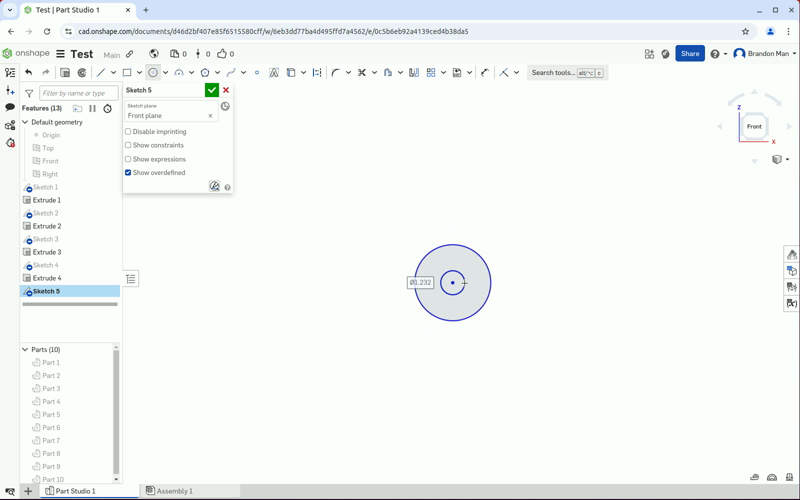
scroll(-6)
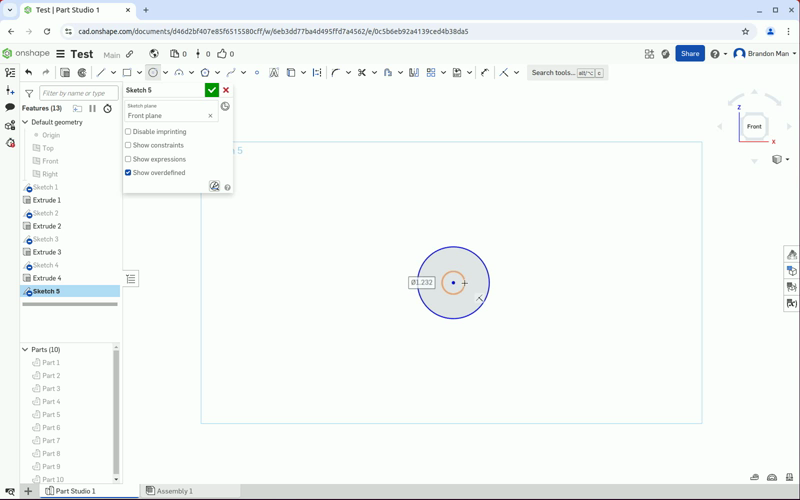
scroll(-6)
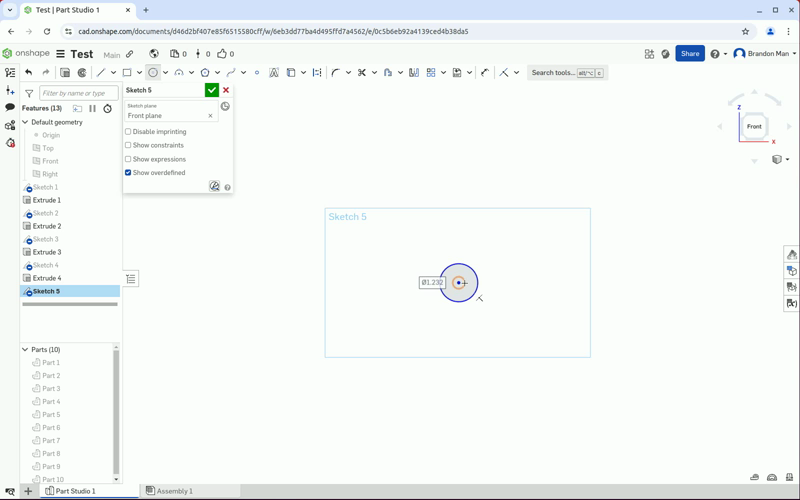
scroll(-6)
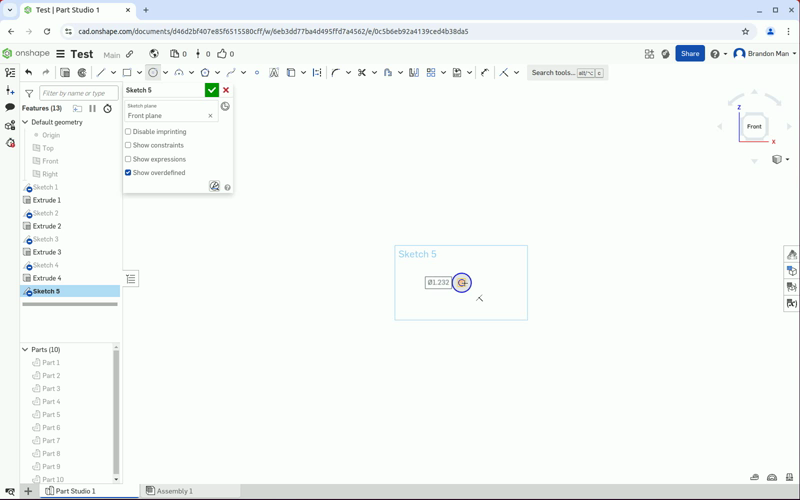
key(esc)
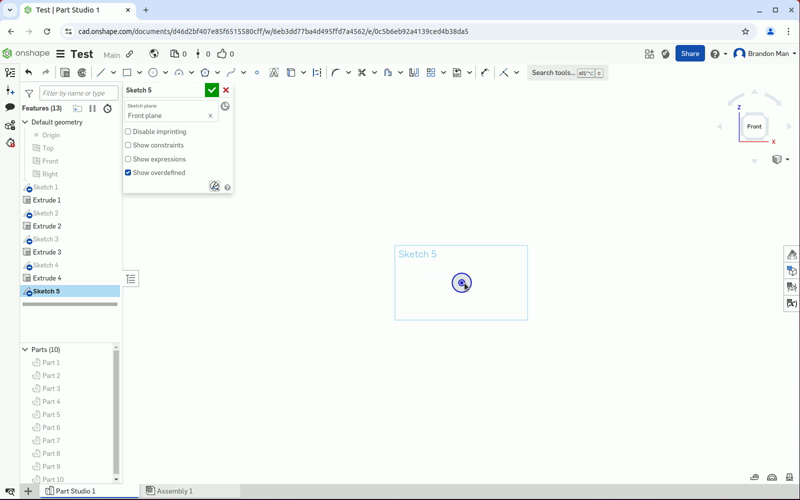
mouse_move(453, 278)
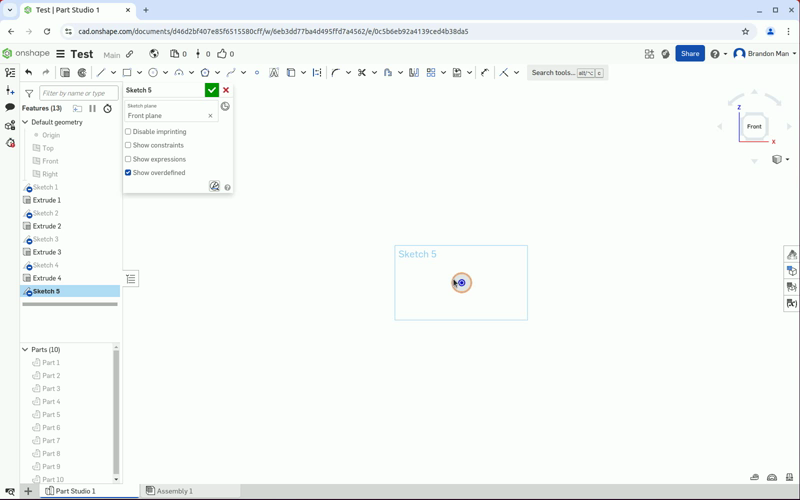
scroll(6)
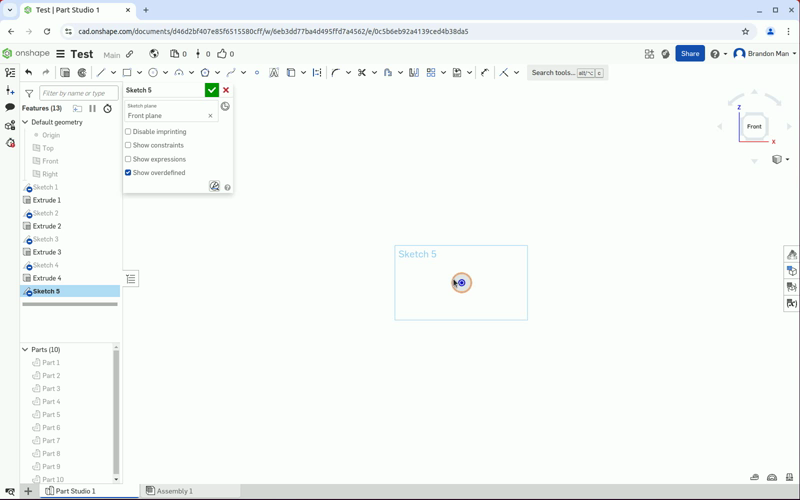
scroll(6)
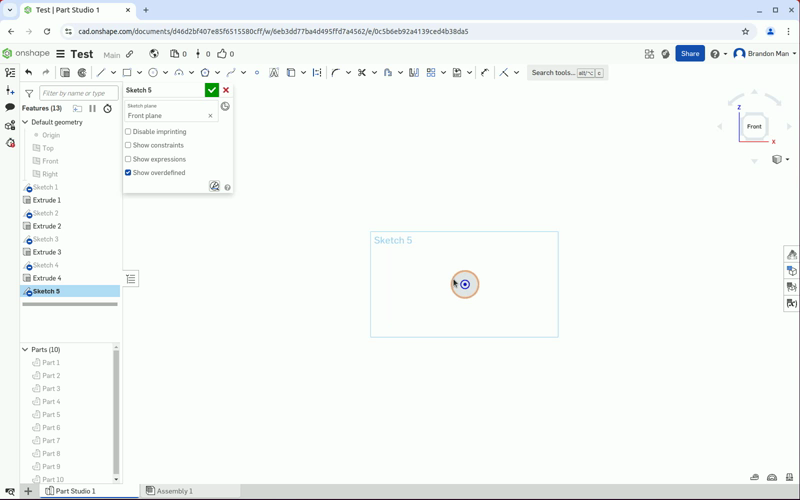
scroll(6)
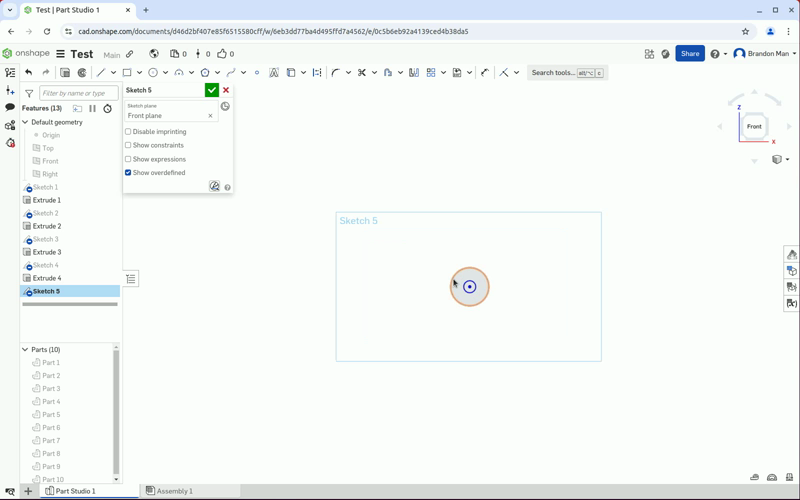
scroll(6)
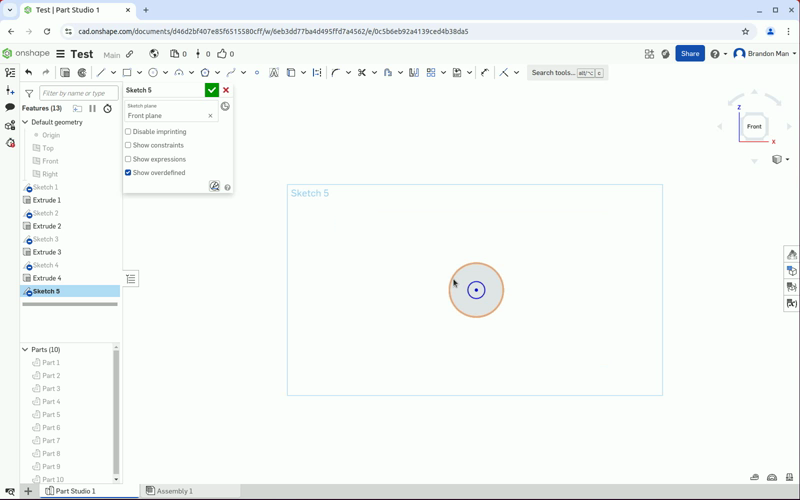
scroll(6)
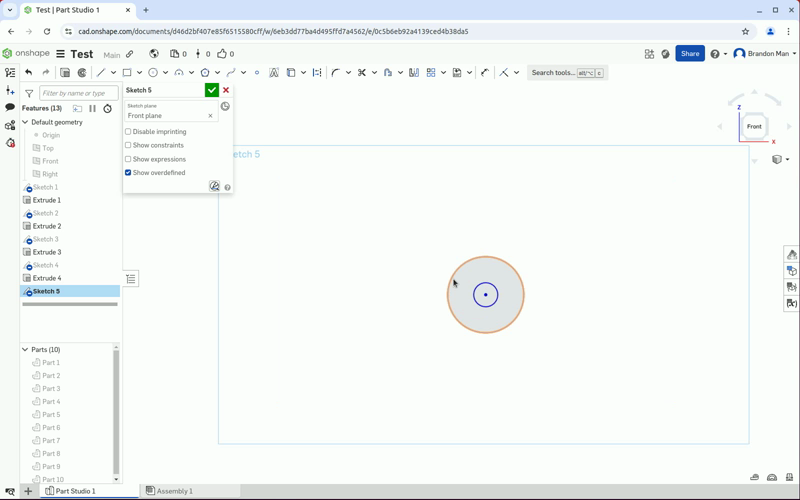
scroll(6)
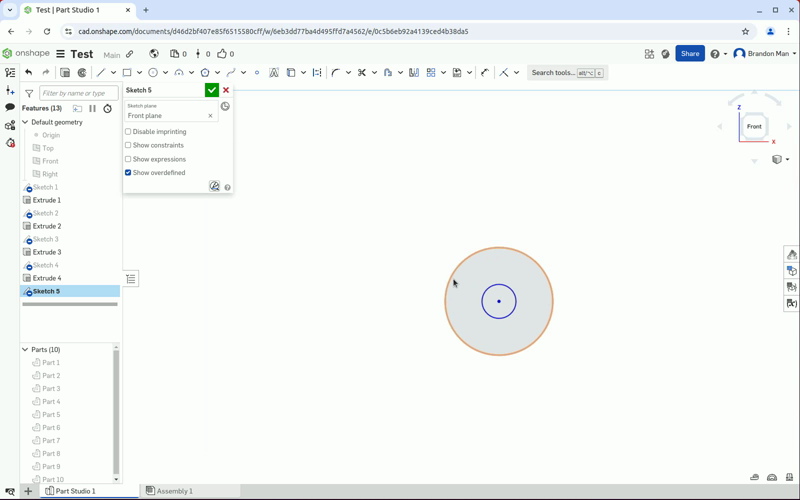
scroll(6)
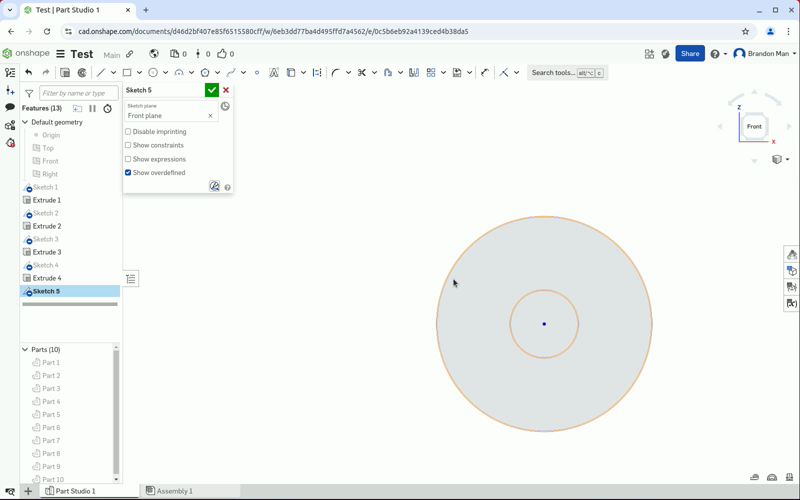
click(453, 278)
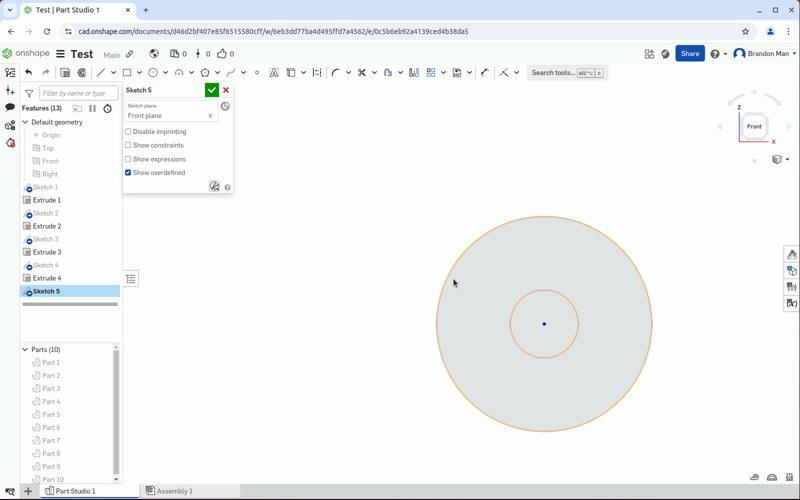
scroll(-6)
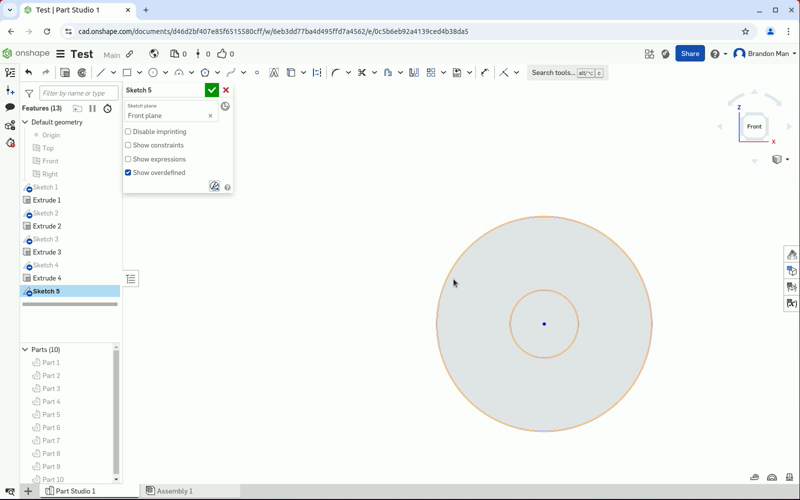
scroll(-6)
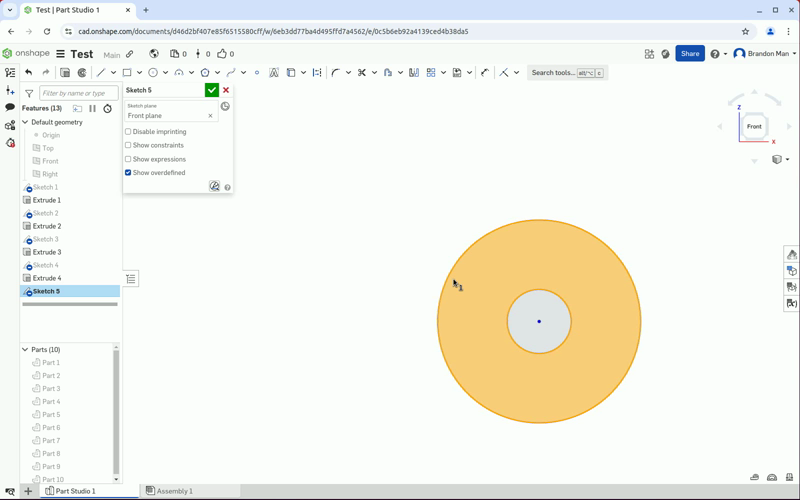
scroll(-6)
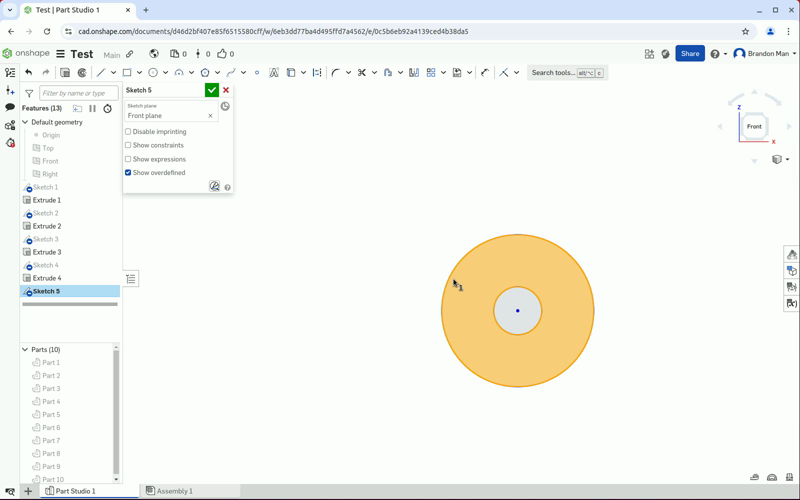
scroll(-6)
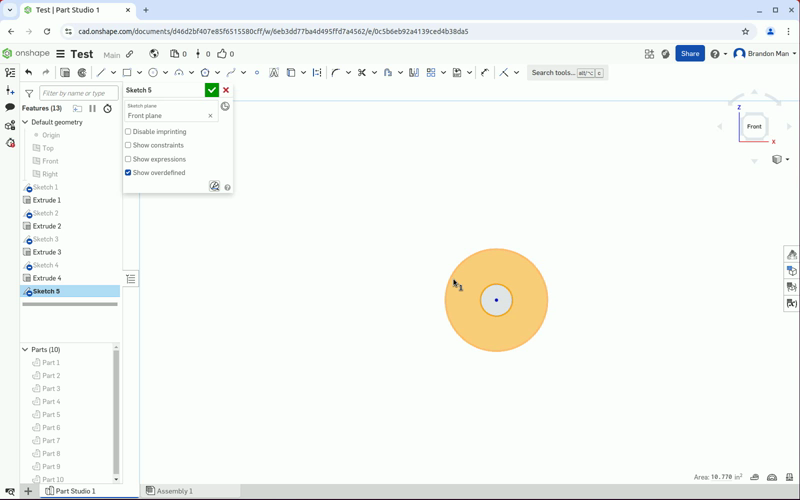
scroll(-6)
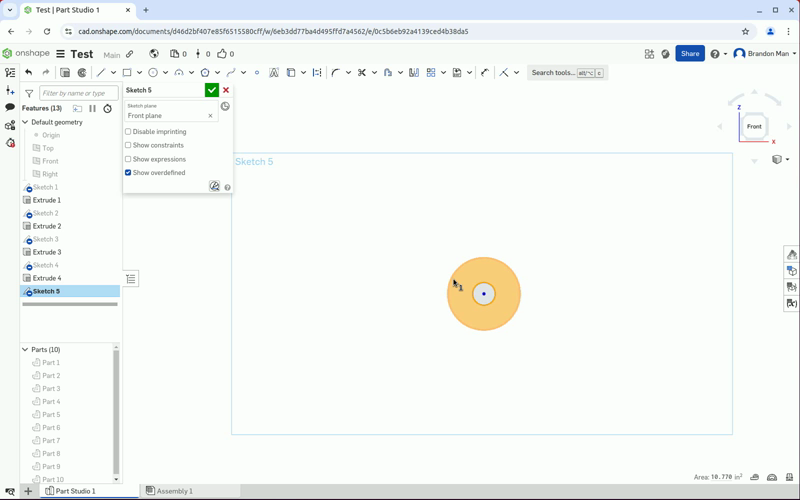
scroll(-6)
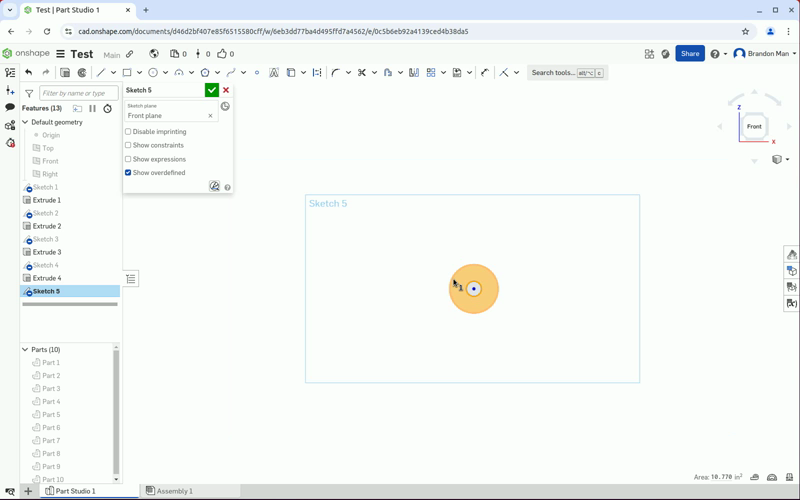
scroll(-6)
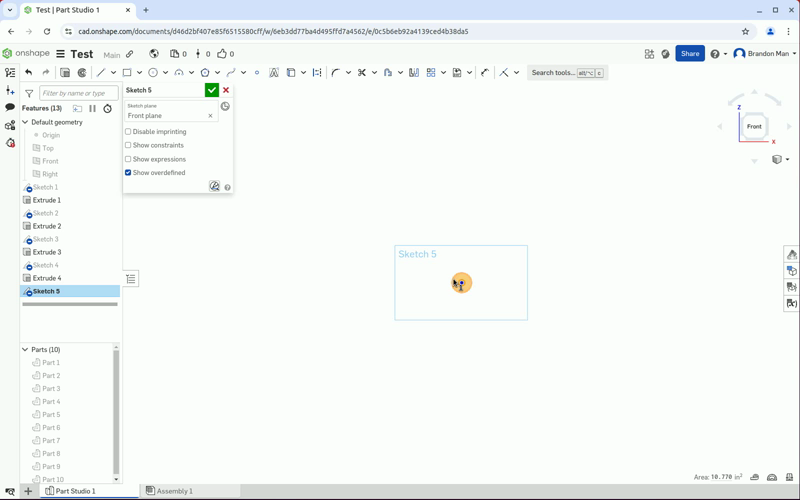
mouse_move(69, 352)
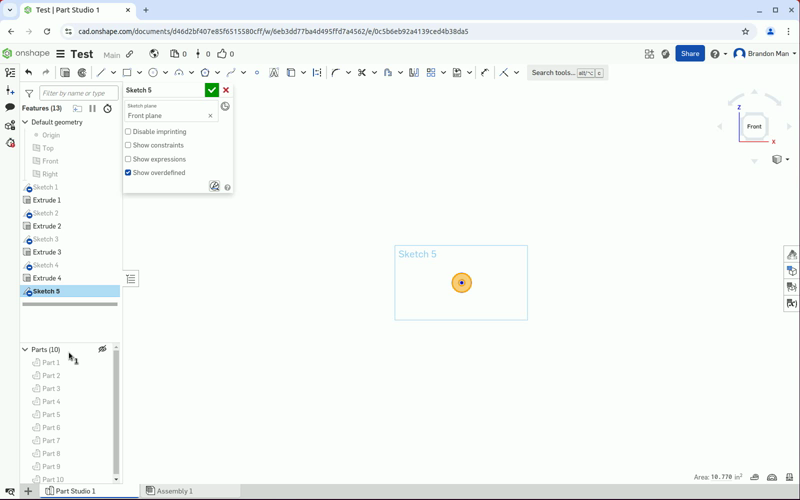
key(shift+y)
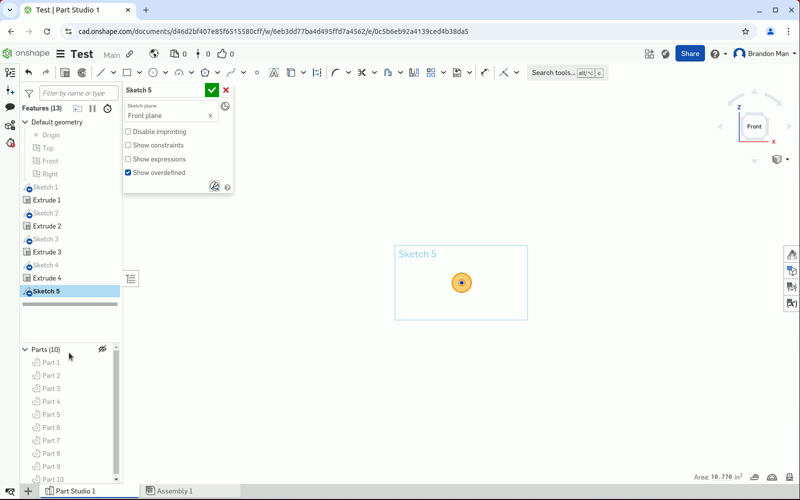
key(shift+e)
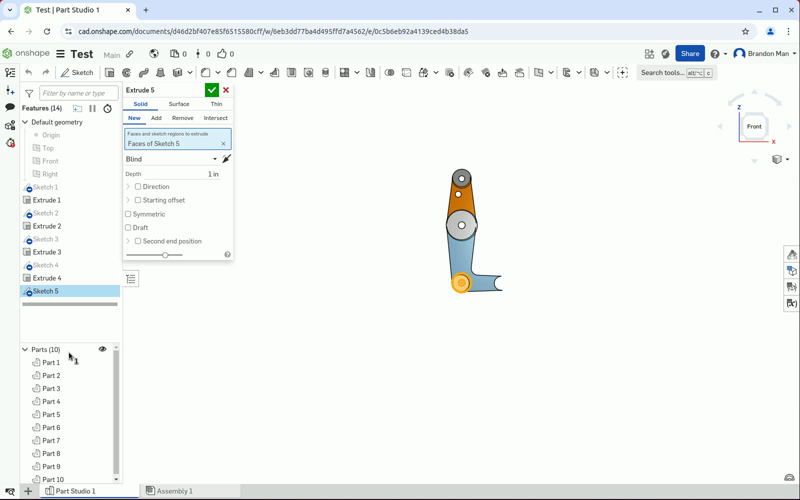
mouse_move(143, 106)
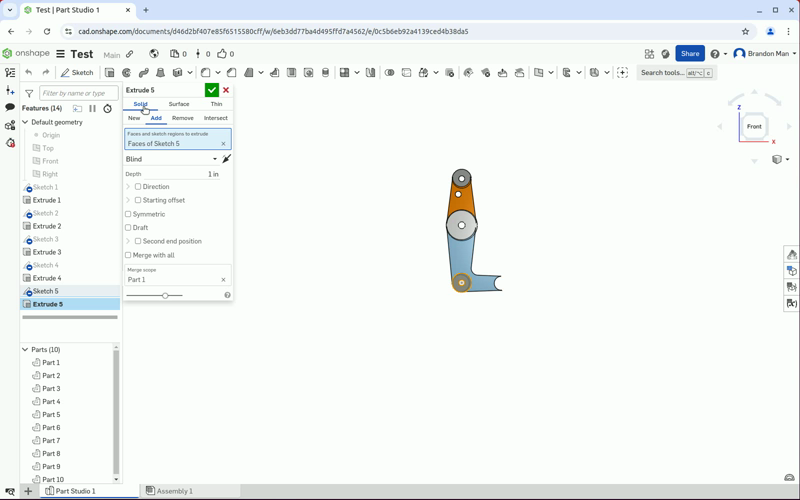
click(143, 106)
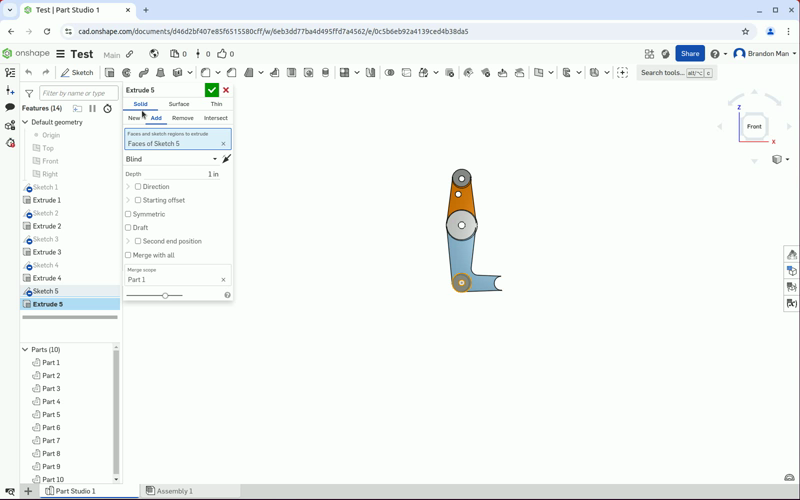
mouse_move(137, 120)
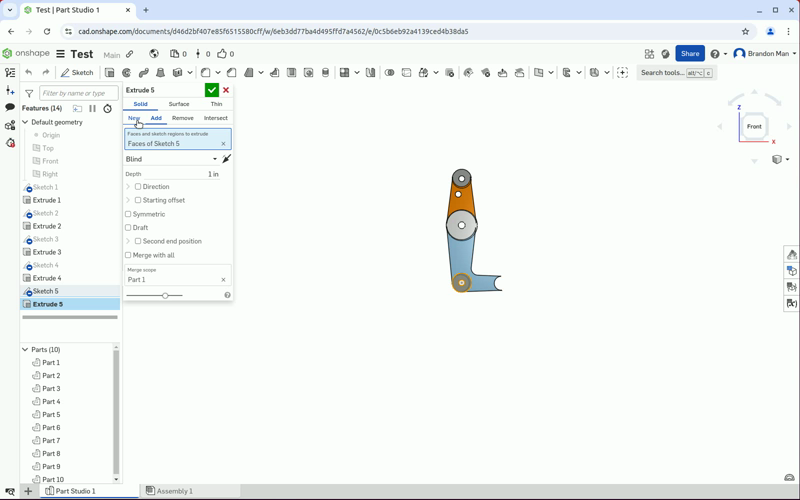
click(137, 120)
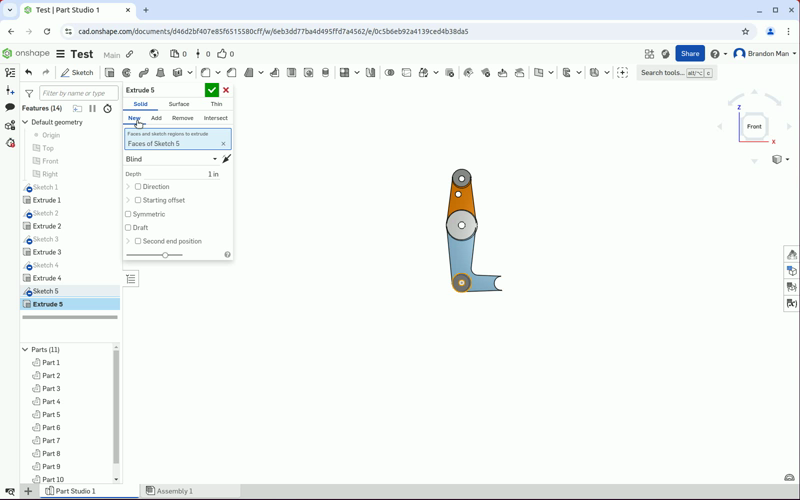
key(tab, 4)
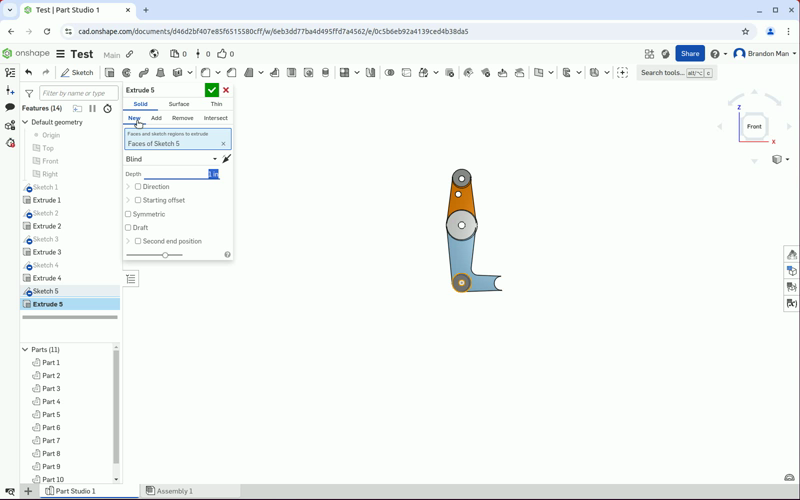
text(0.481)
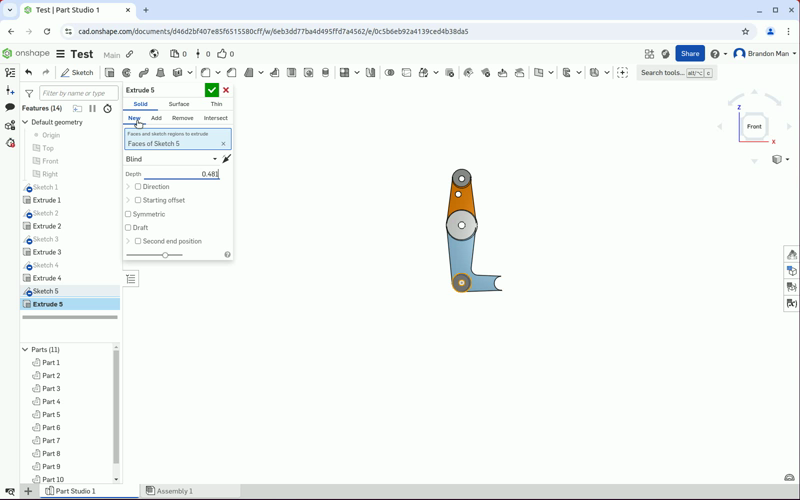
key(enter)
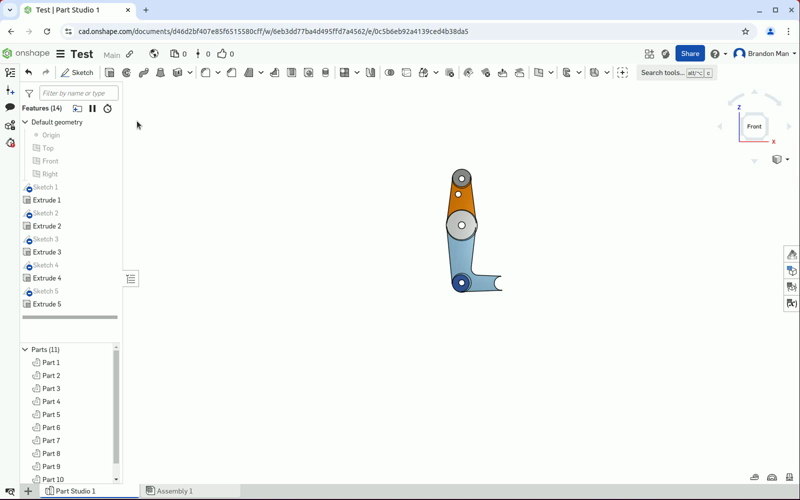
key(shift+h)
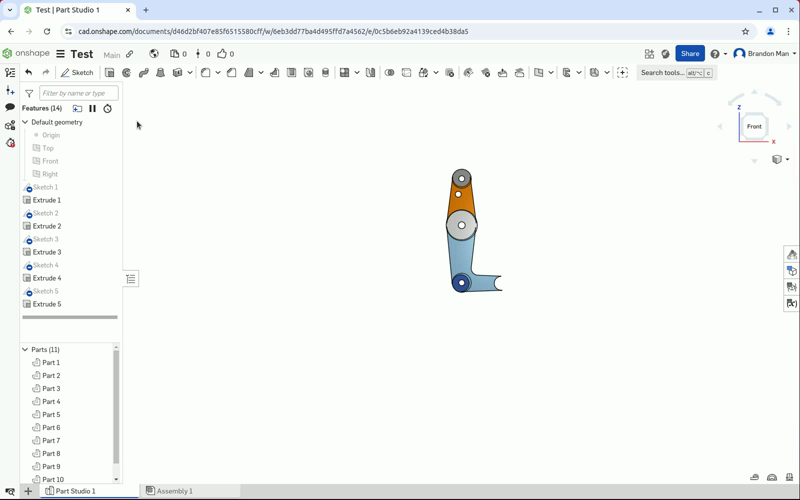
key(shift+h)
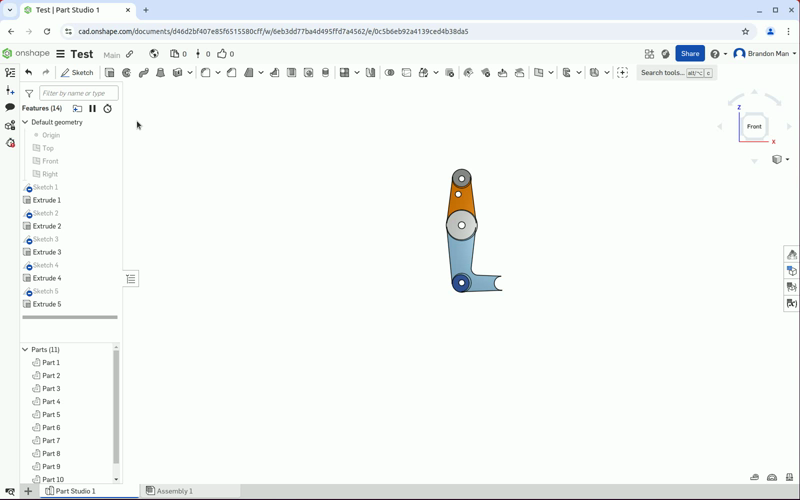
mouse_move(73, 189)
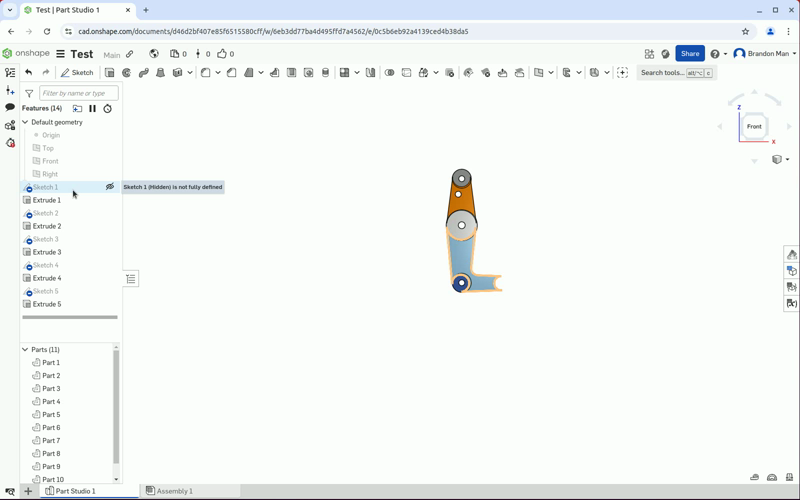
click(73, 189)
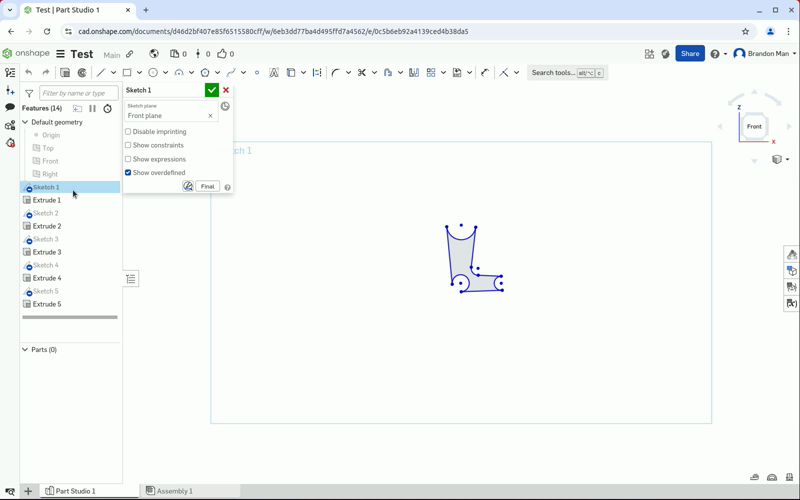
mouse_move(229, 92)
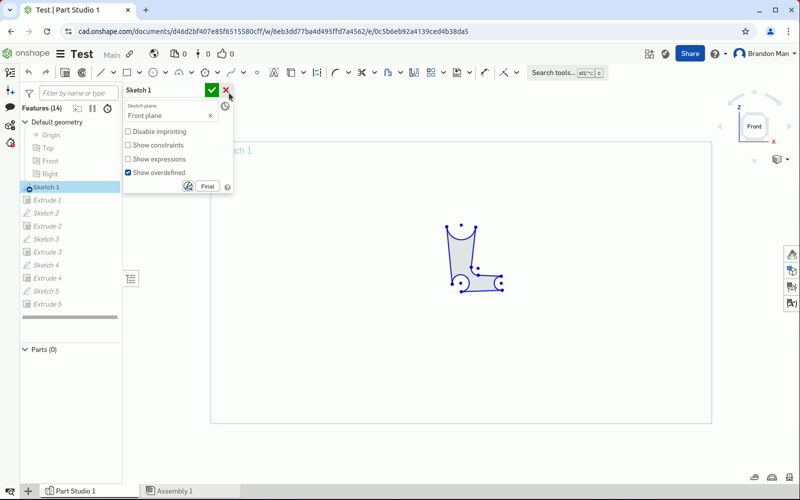
click(229, 92)
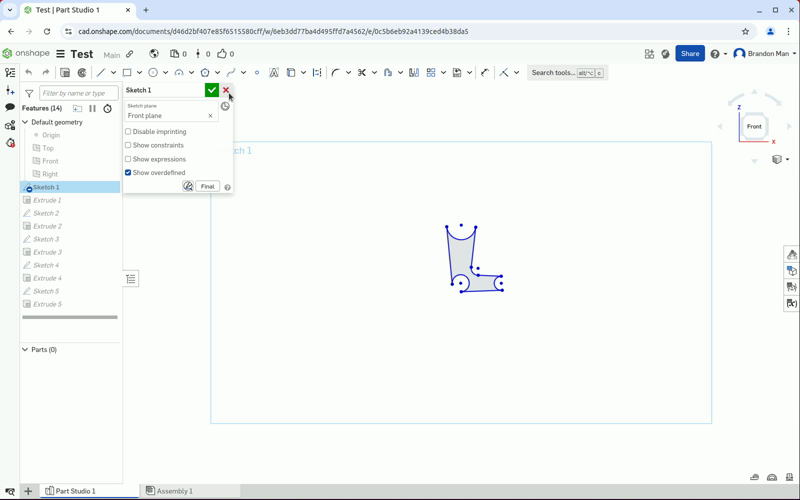
key(shift+s)
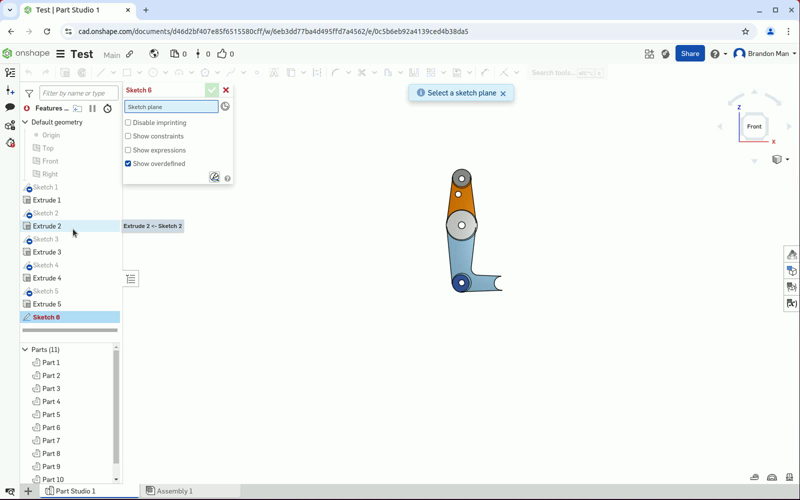
scroll(3)
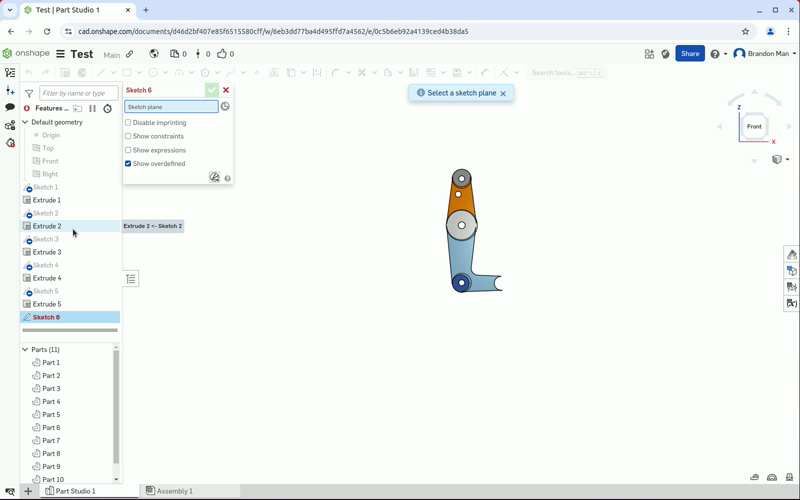
mouse_move(73, 163)
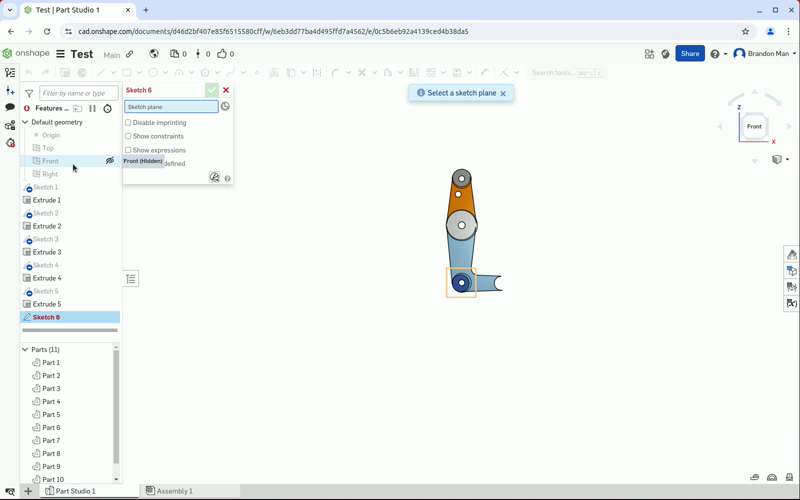
click(73, 163)
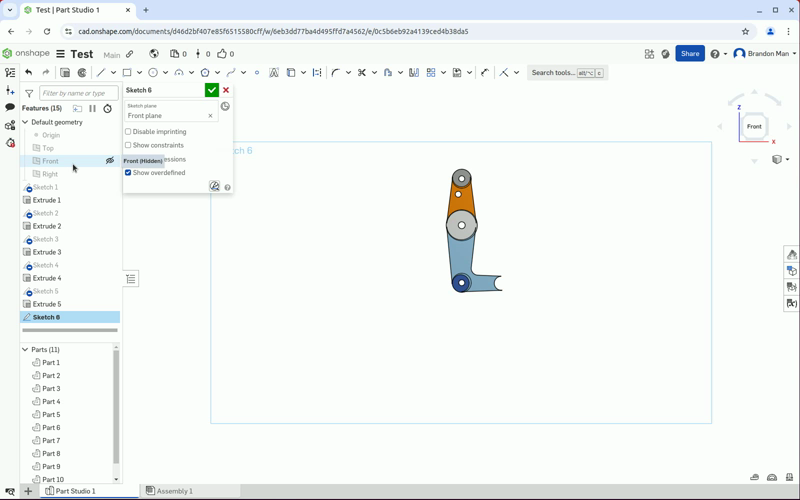
mouse_move(69, 352)
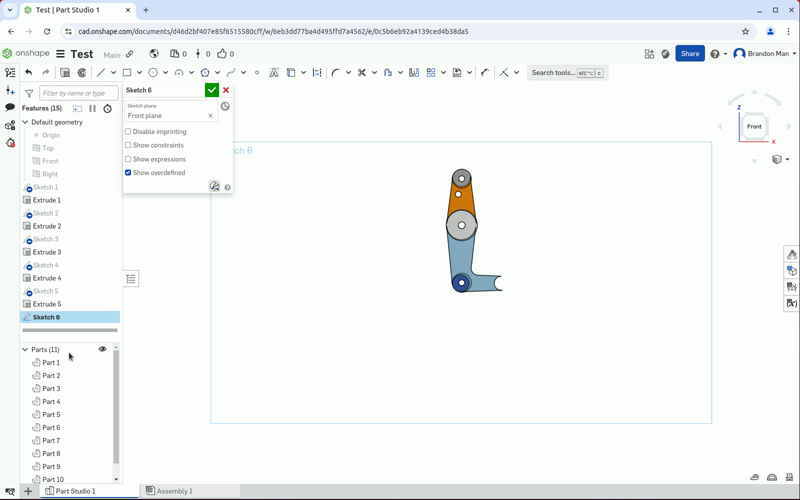
key(y)
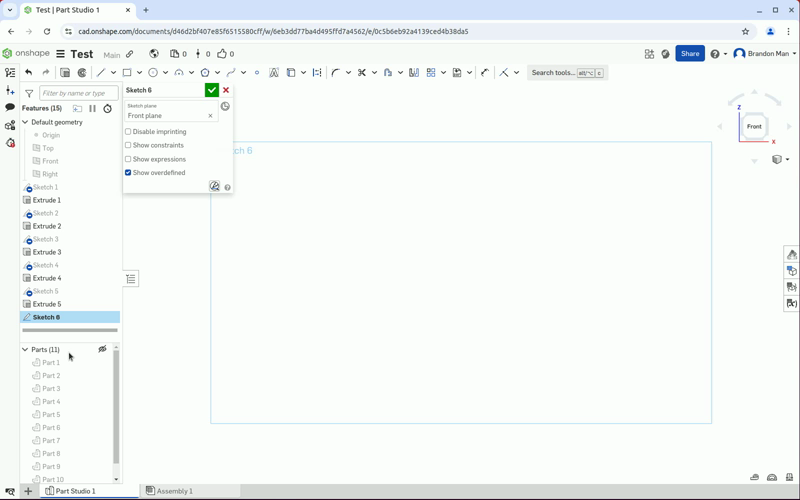
key(c)
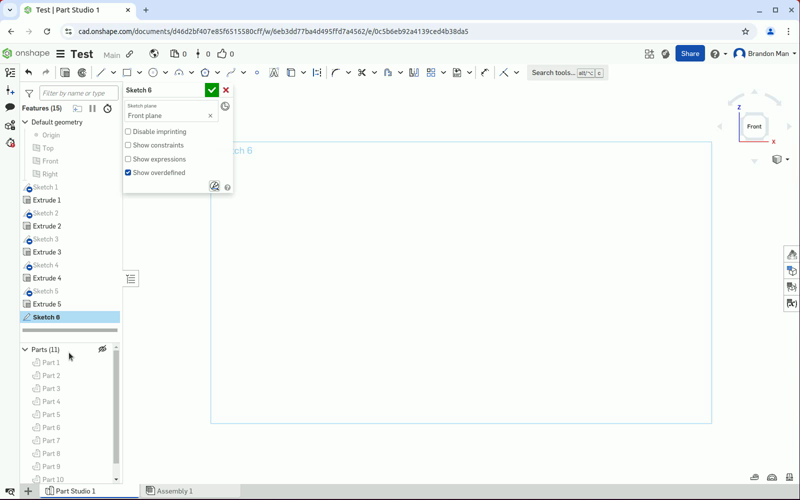
key_down(shift)
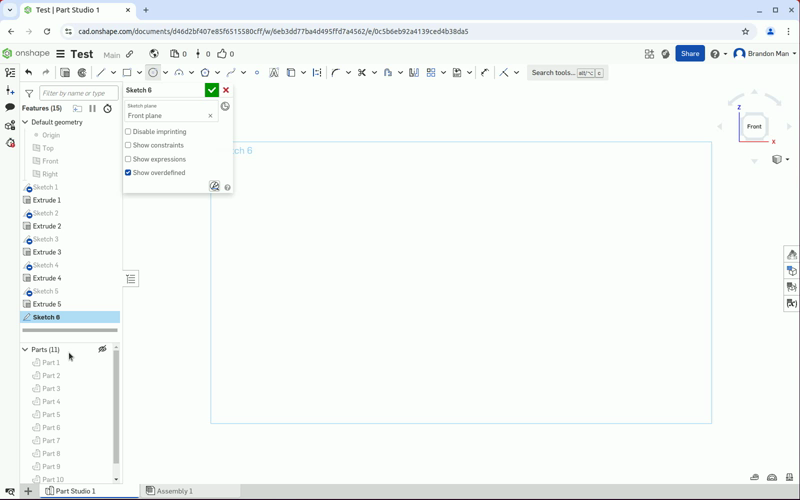
mouse_move(501, 282)
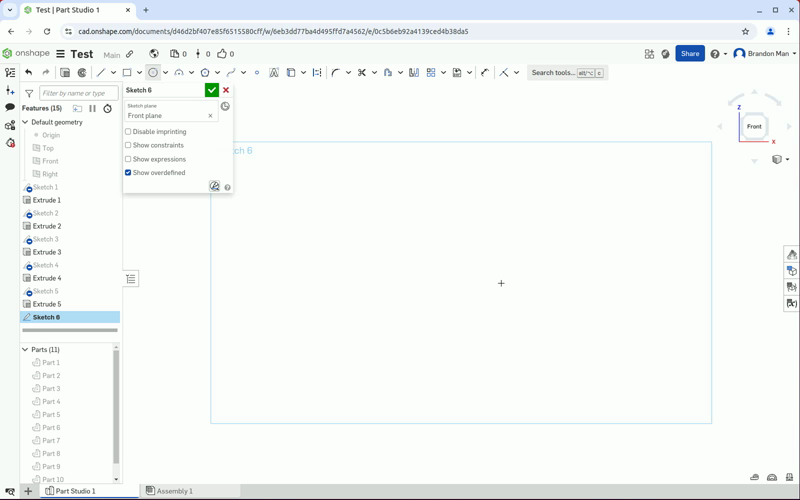
click(501, 282)
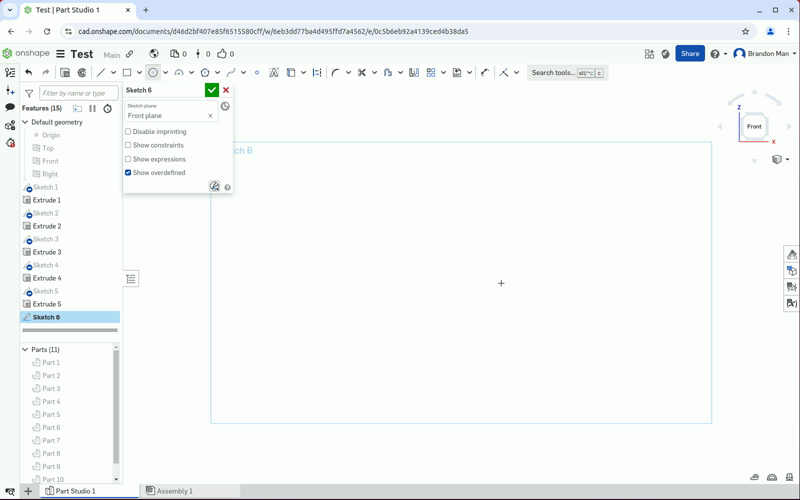
key_up(shift)
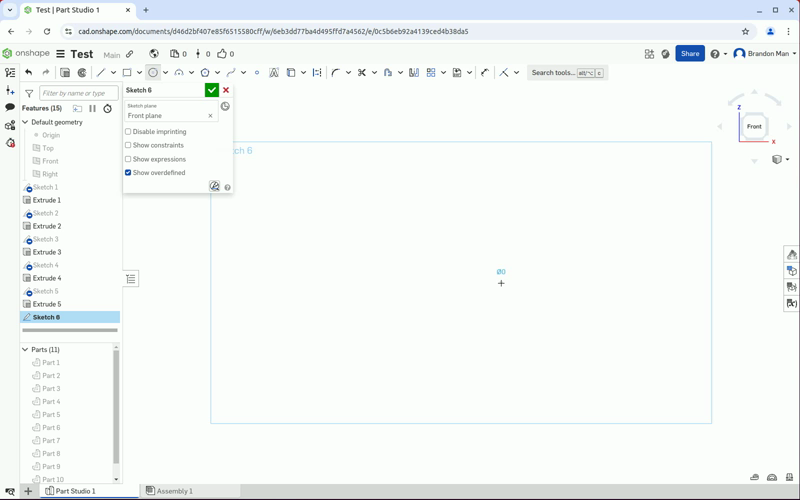
mouse_move(508, 282)
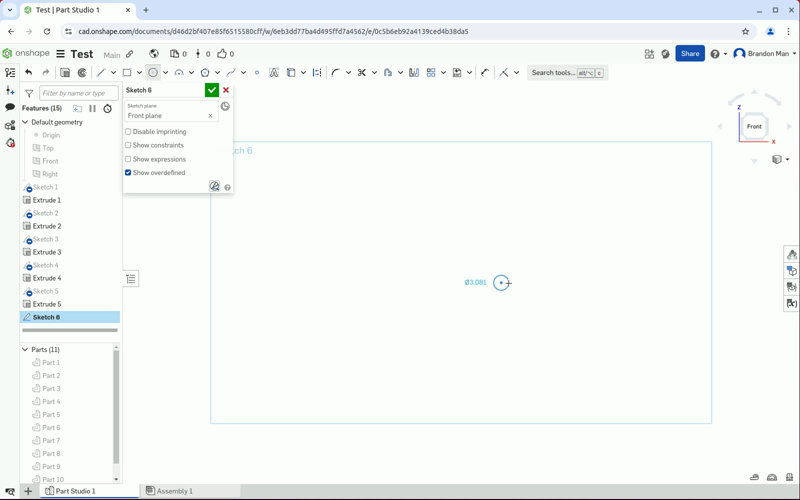
click(508, 282)
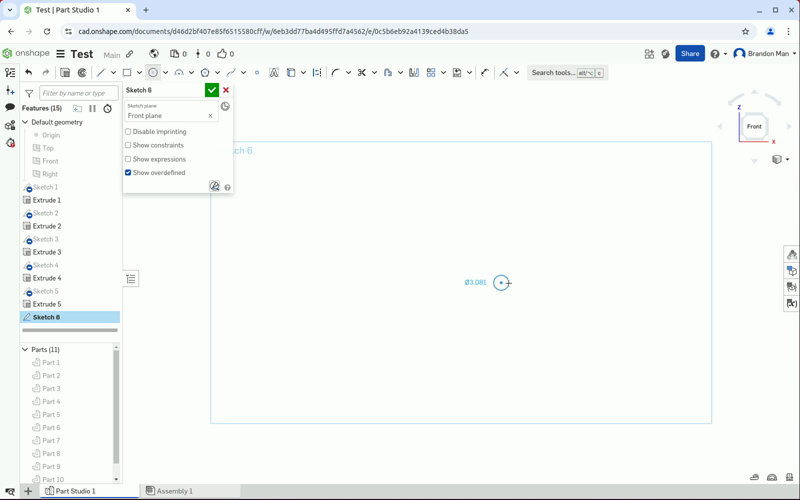
key(esc)
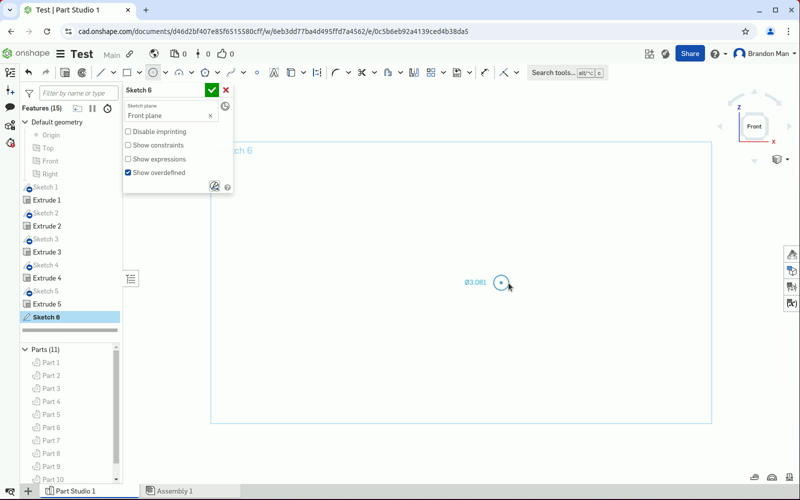
key(c)
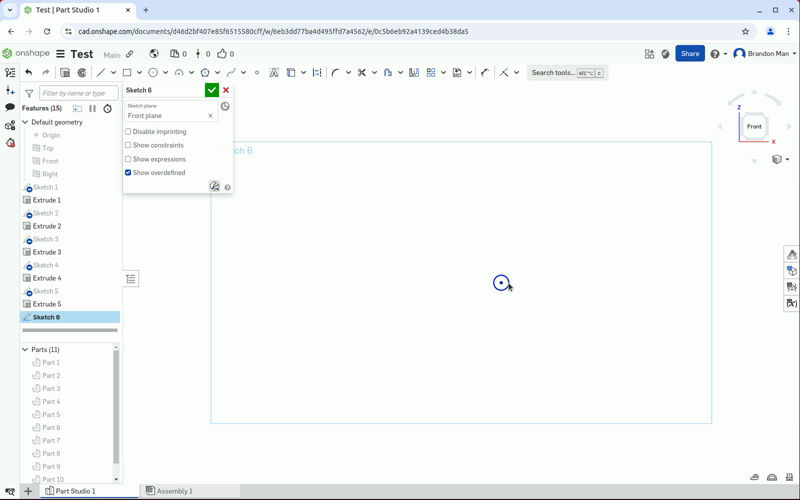
key_down(shift)
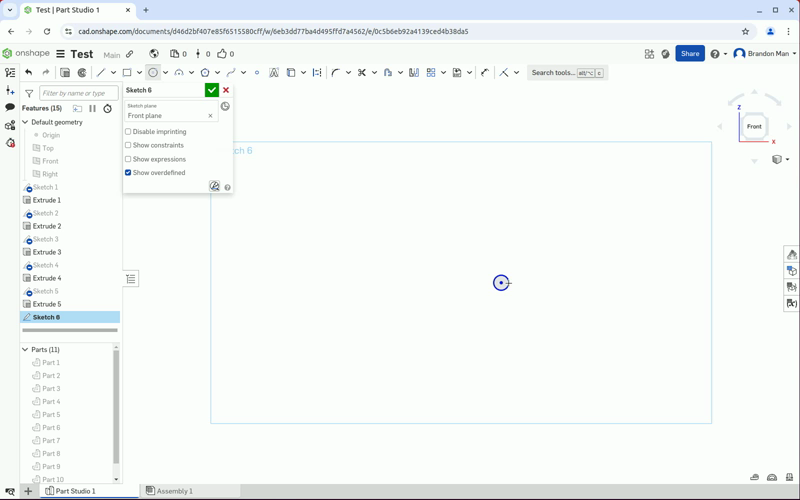
mouse_move(501, 282)
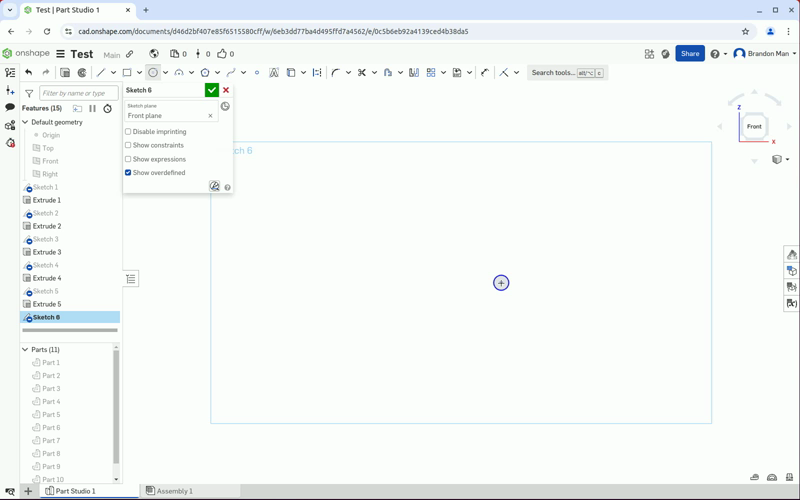
click(501, 282)
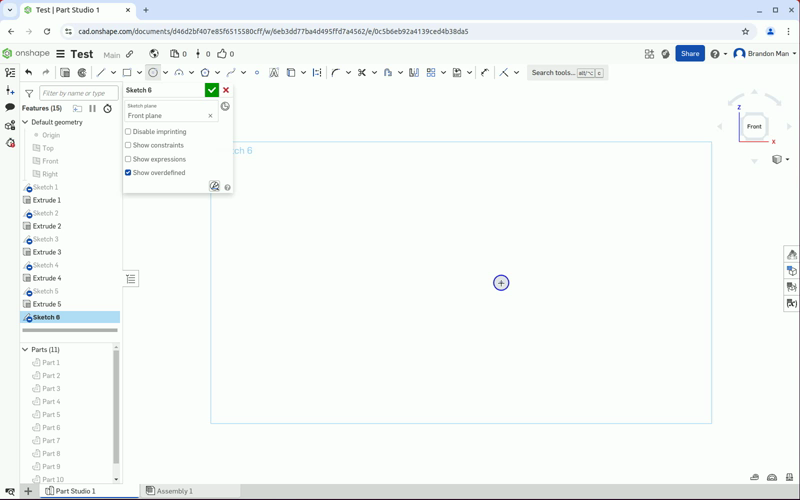
key_up(shift)
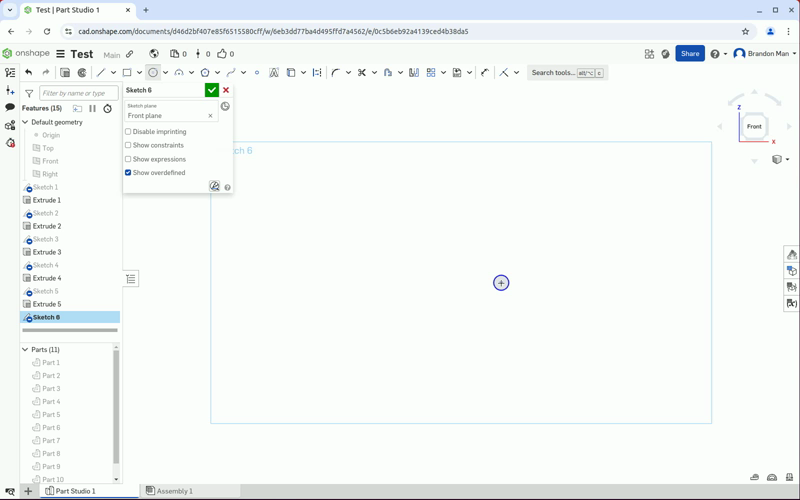
mouse_move(504, 282)
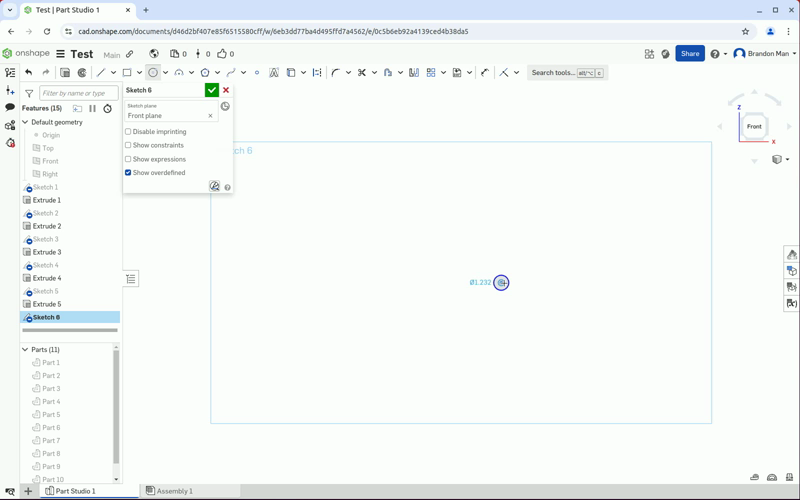
scroll(6)
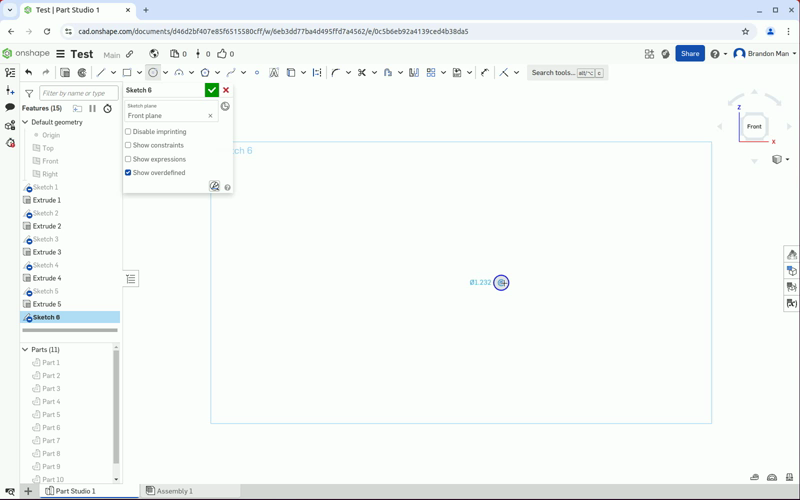
scroll(6)
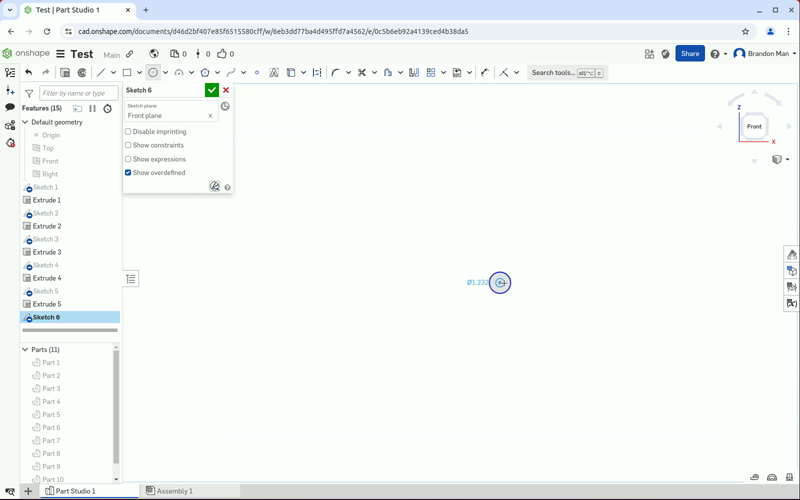
scroll(6)
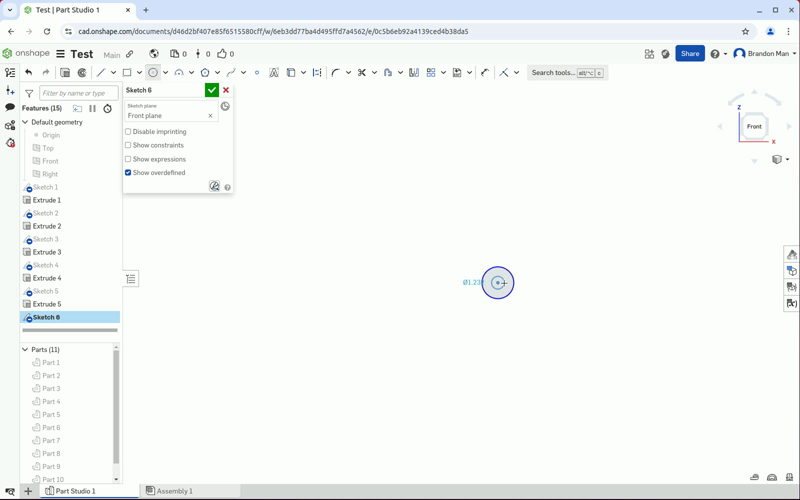
scroll(6)
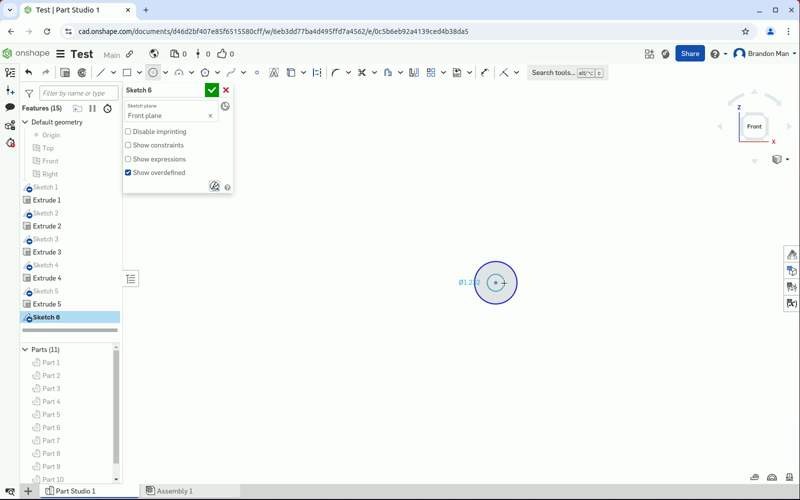
scroll(6)
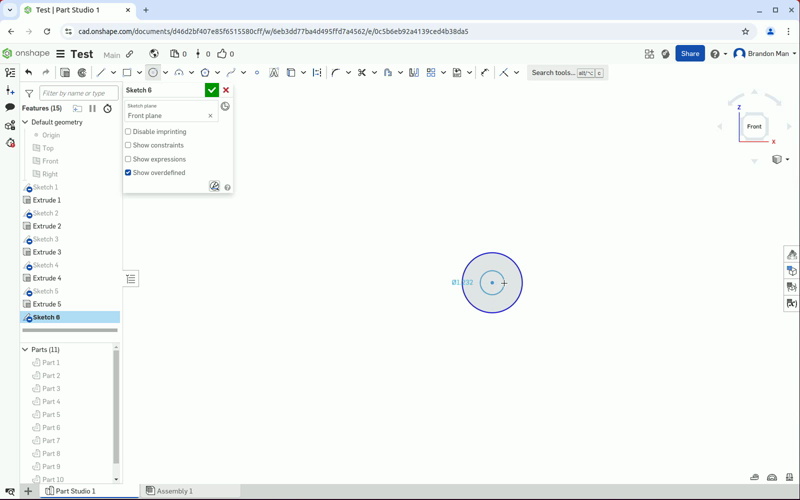
scroll(6)
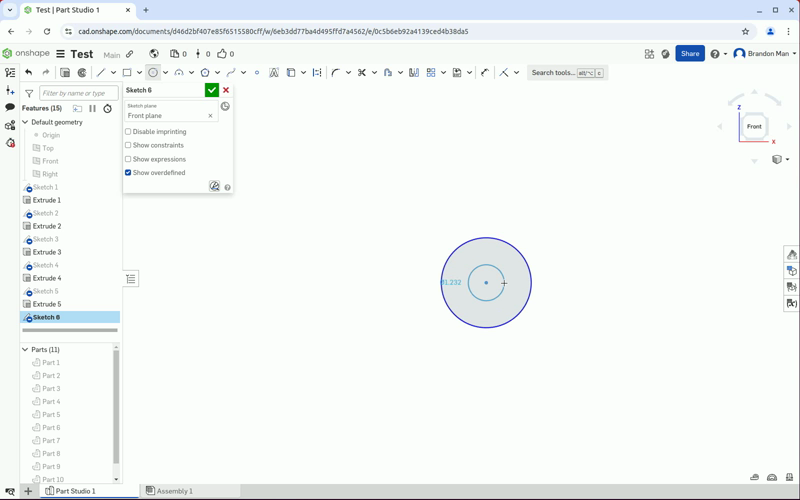
scroll(6)
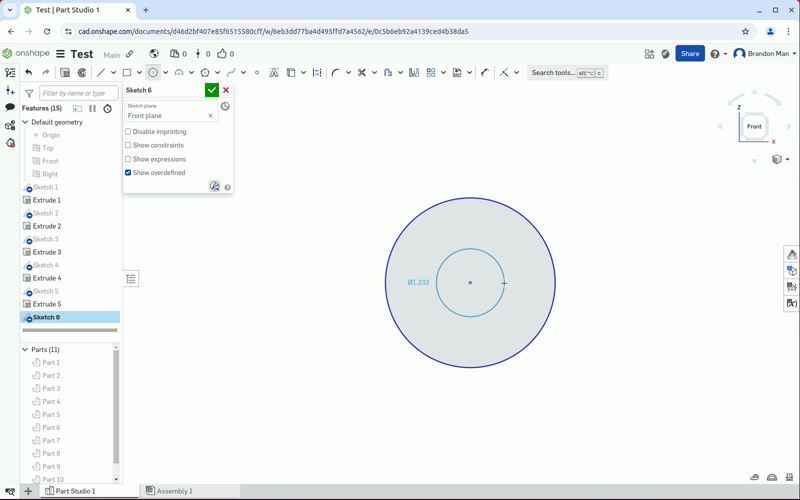
click(504, 282)
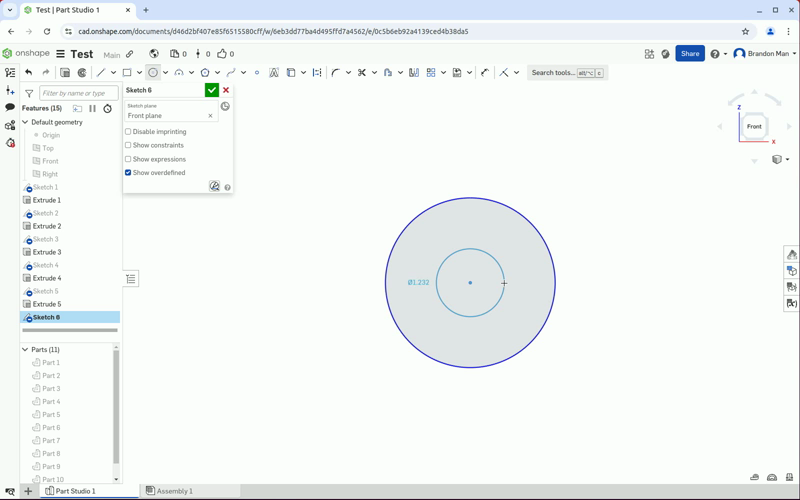
scroll(-6)
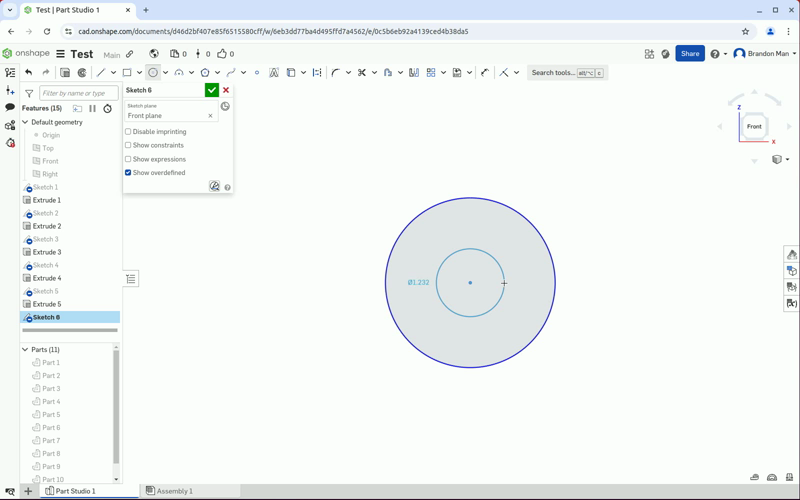
scroll(-6)
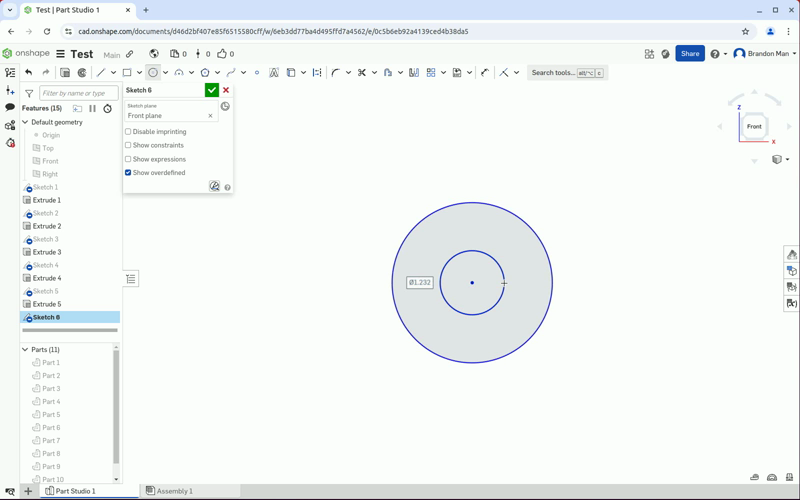
scroll(-6)
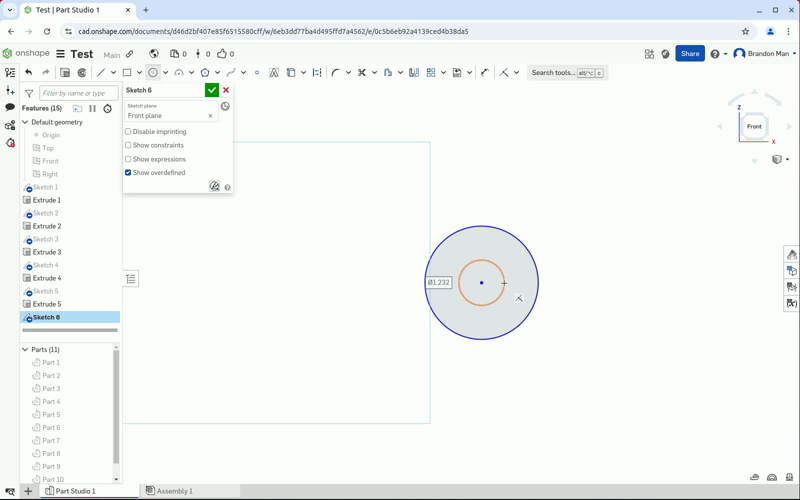
scroll(-6)
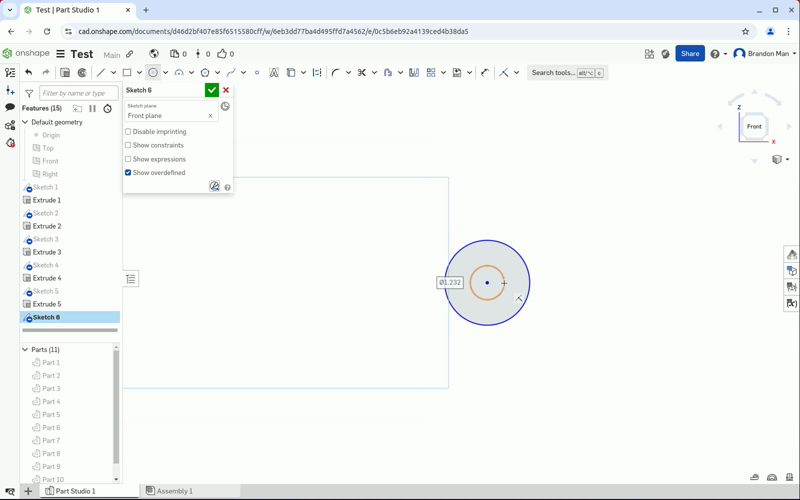
scroll(-6)
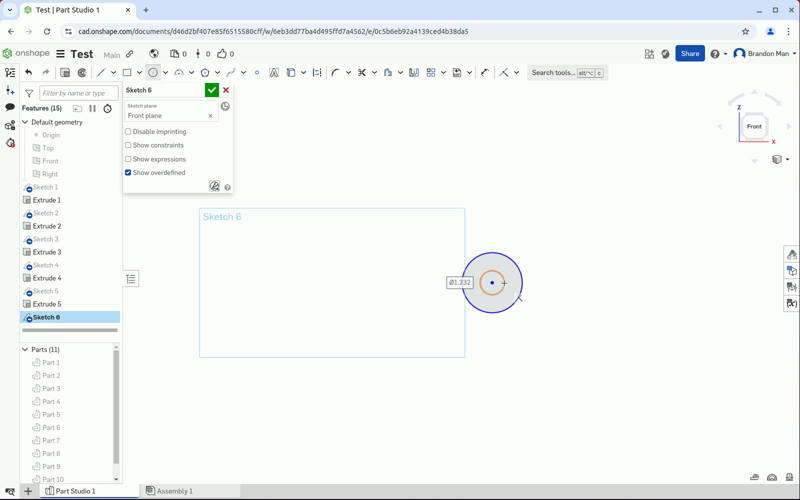
scroll(-6)
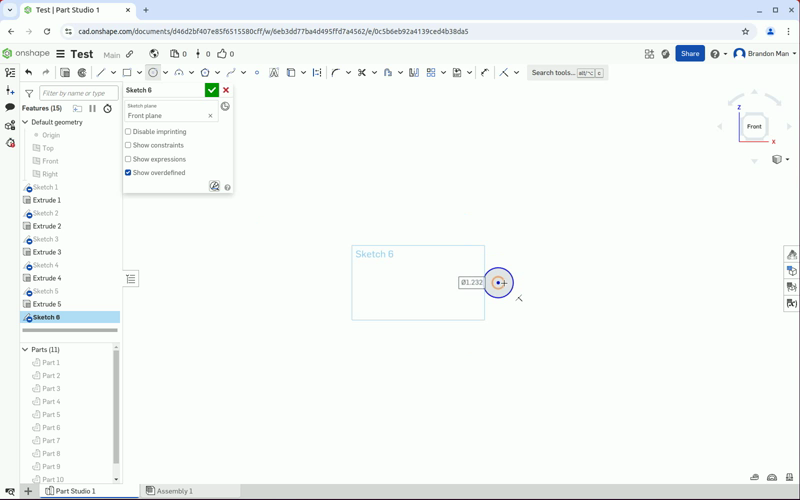
scroll(-6)
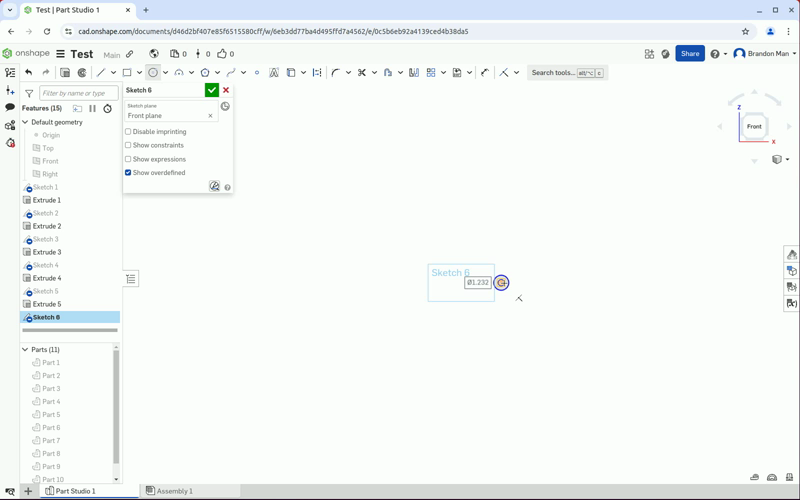
key(esc)
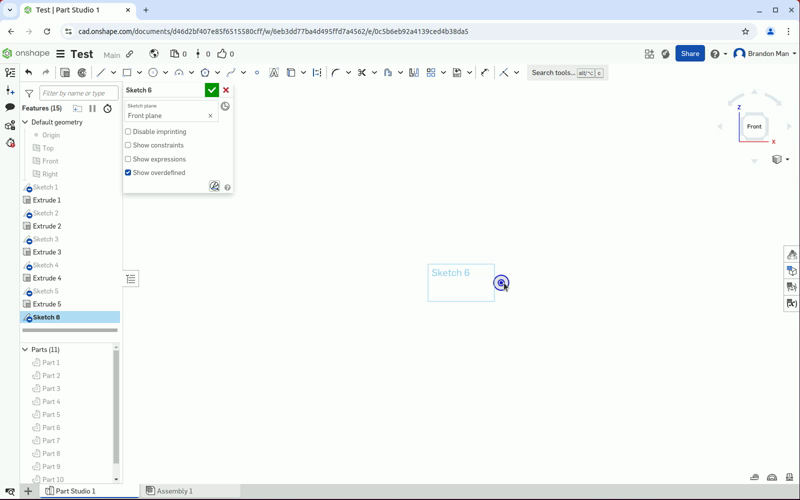
mouse_move(505, 279)
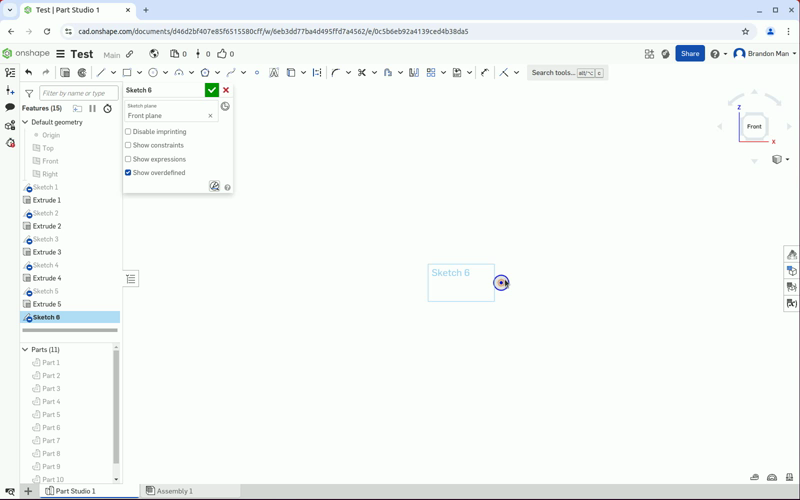
scroll(6)
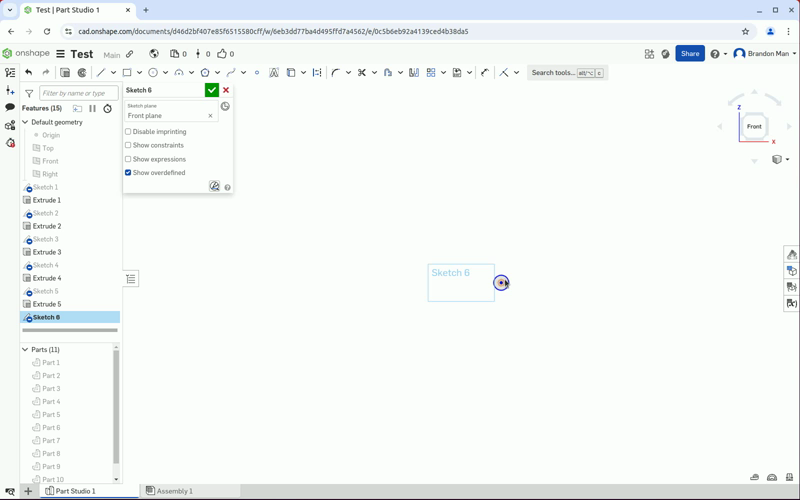
scroll(6)
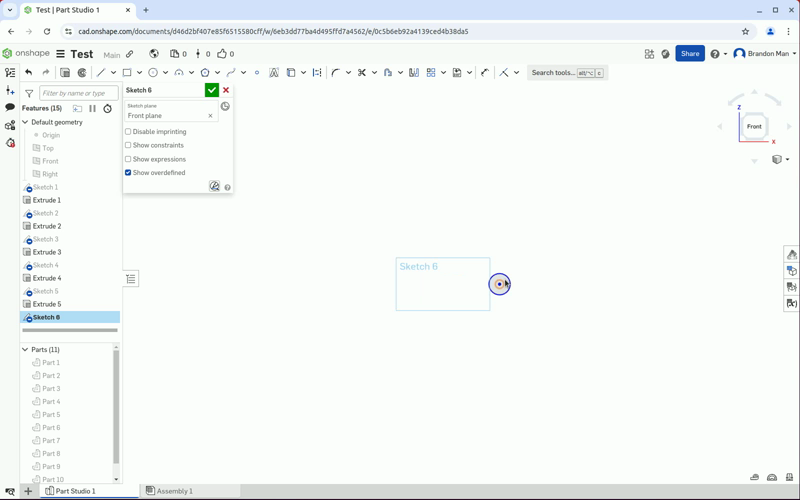
scroll(6)
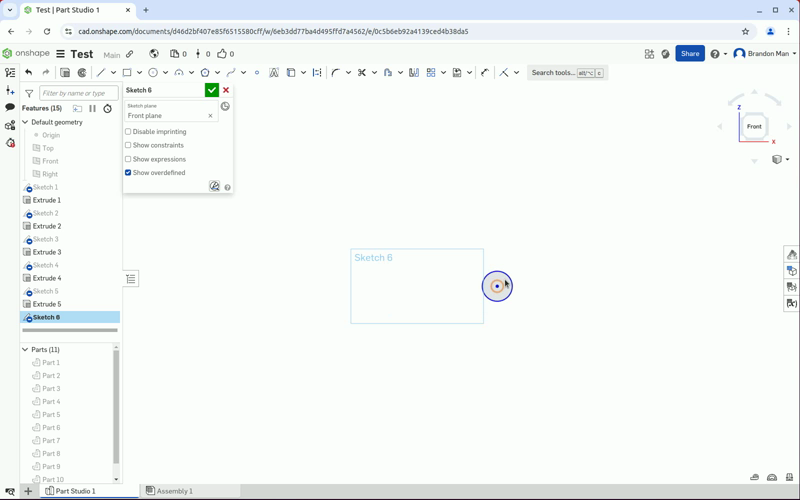
scroll(6)
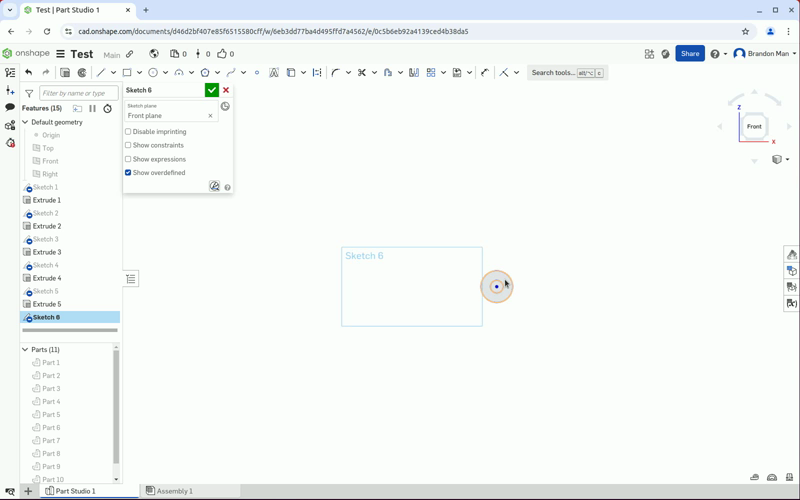
scroll(6)
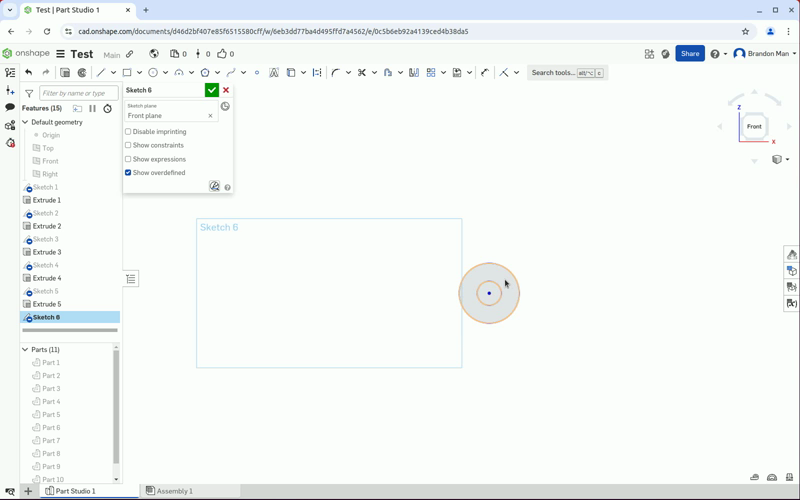
scroll(6)
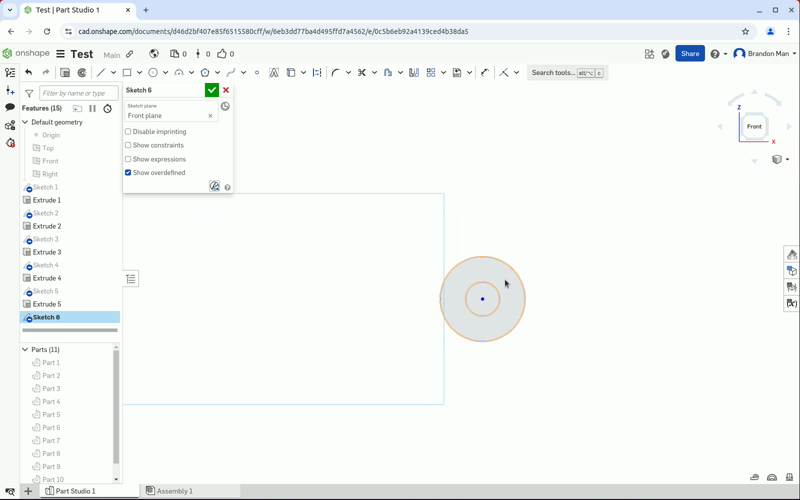
scroll(6)
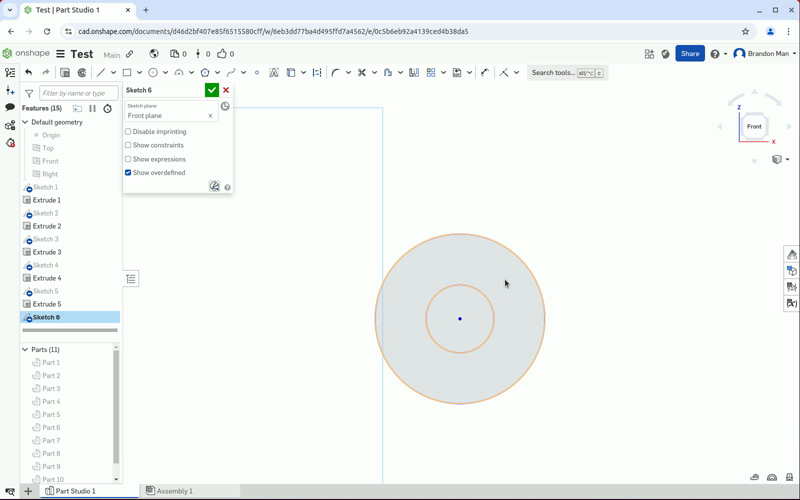
click(505, 279)
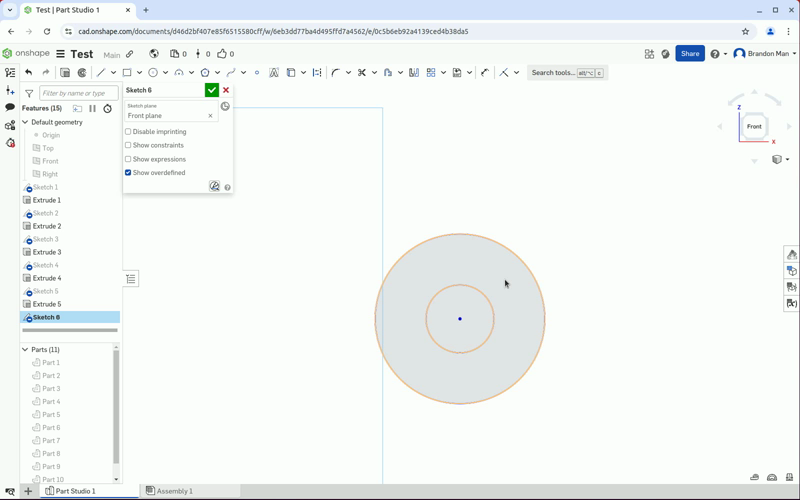
scroll(-6)
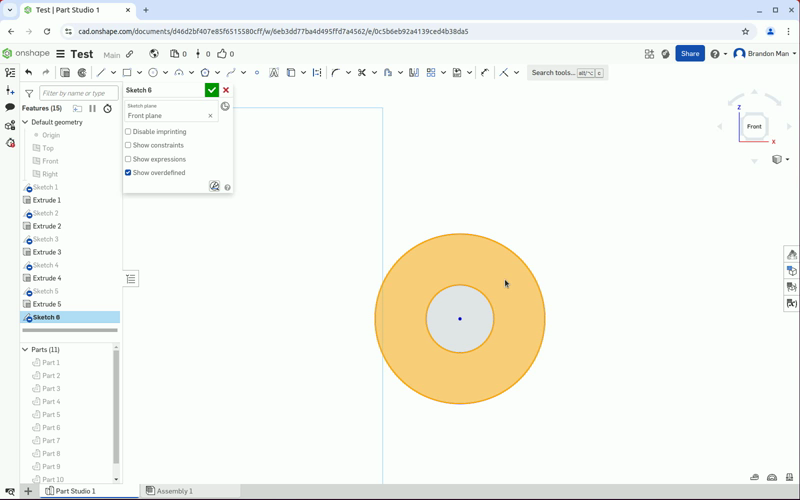
scroll(-6)
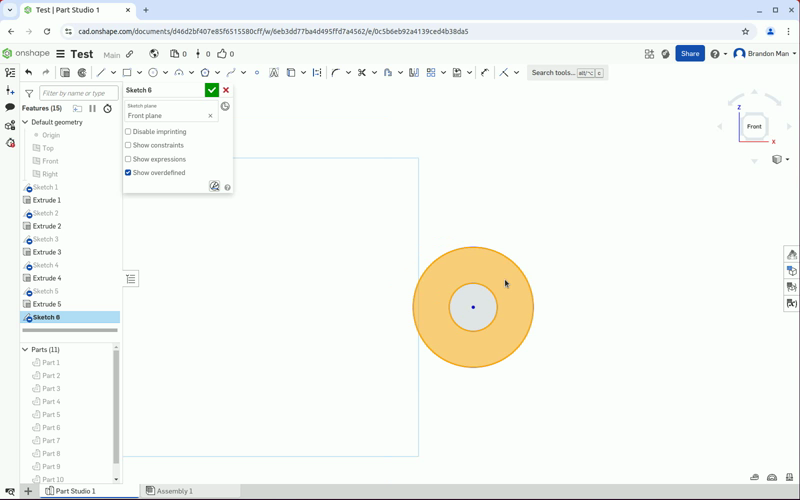
scroll(-6)
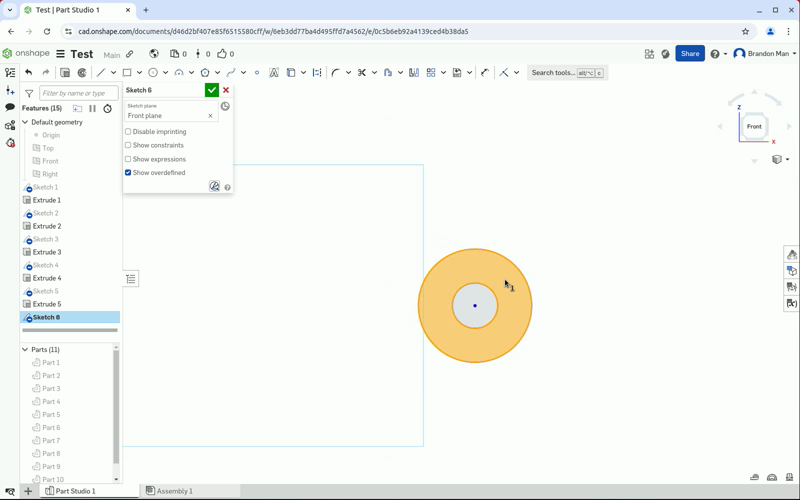
scroll(-6)
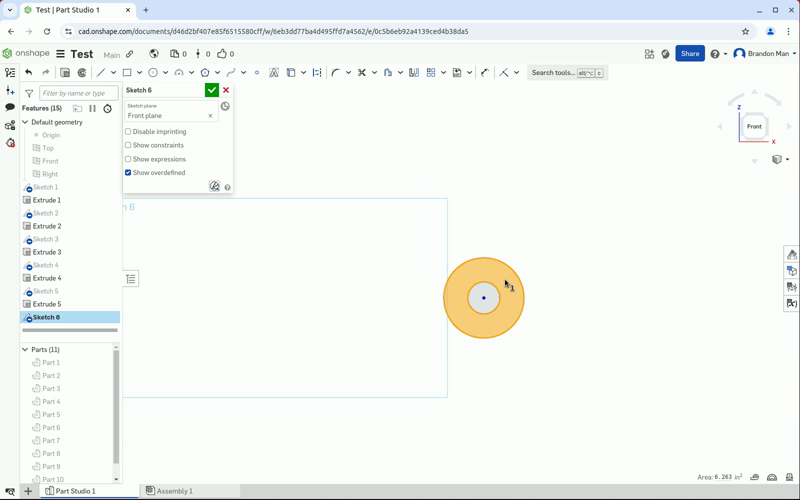
scroll(-6)
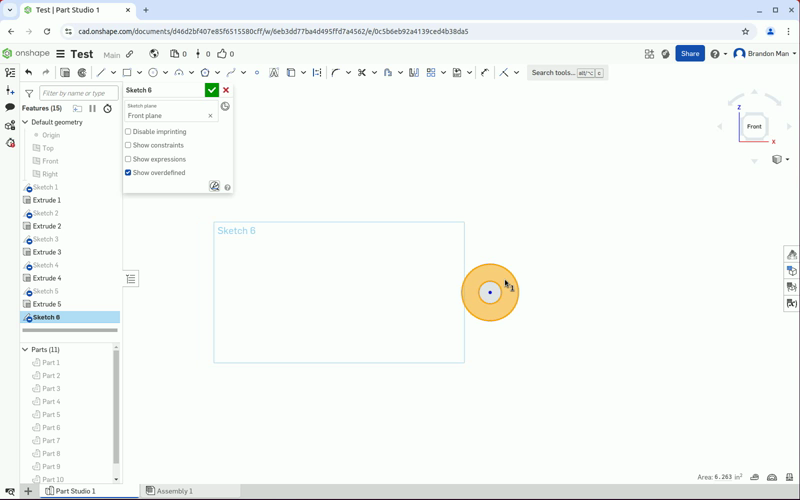
scroll(-6)
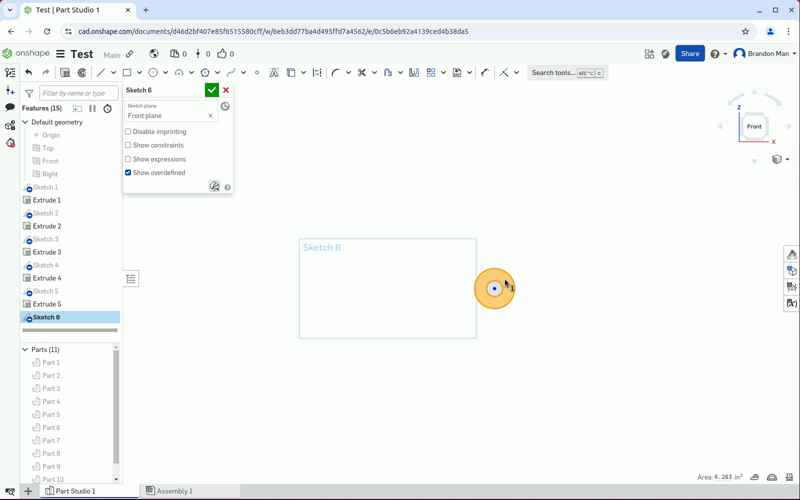
scroll(-6)
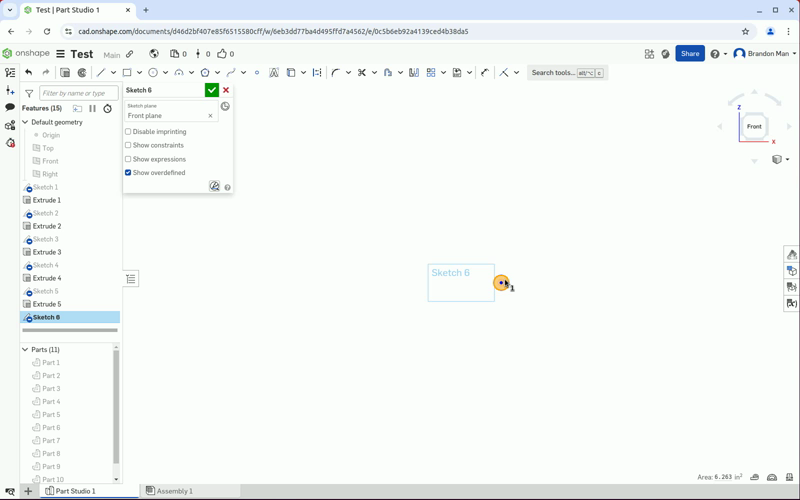
mouse_move(69, 352)
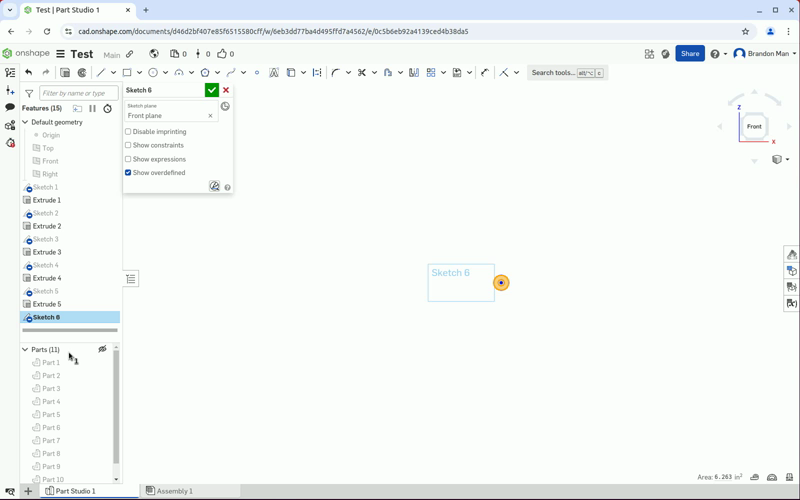
key(shift+y)
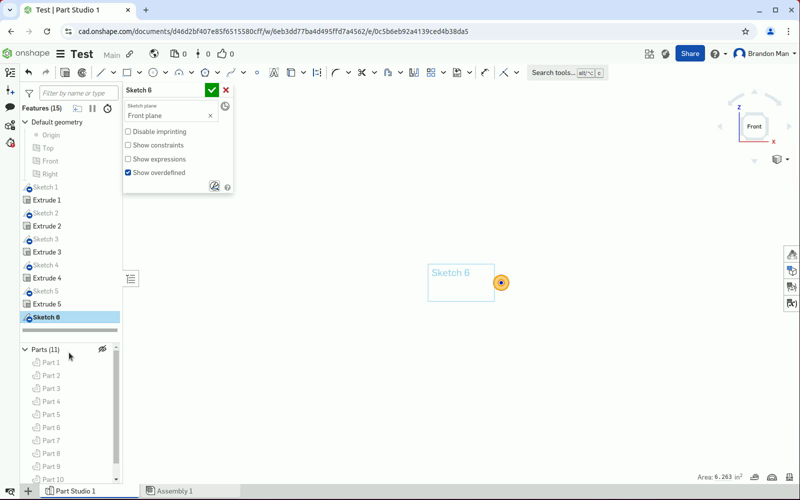
key(shift+e)
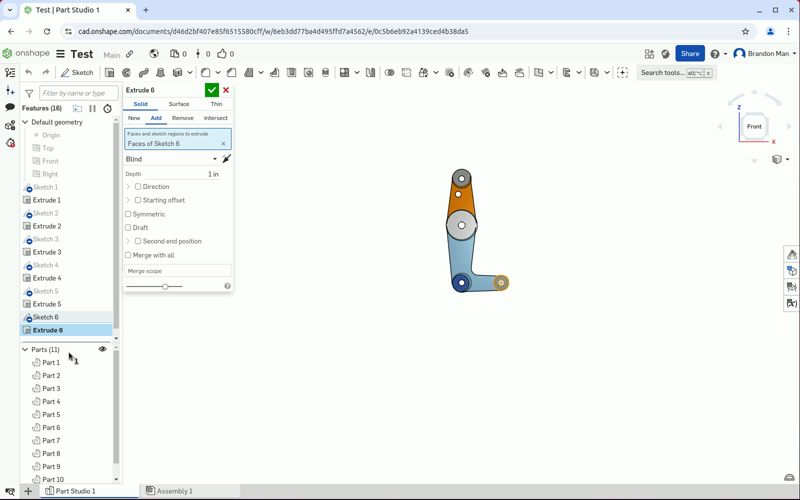
mouse_move(143, 106)
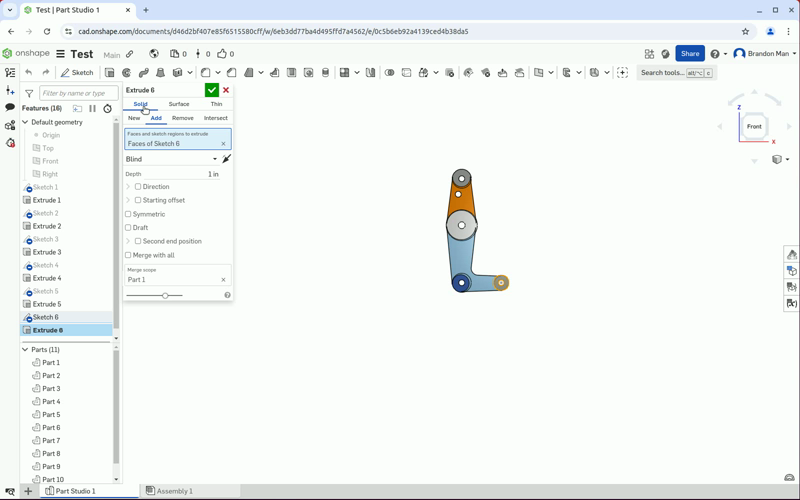
click(143, 106)
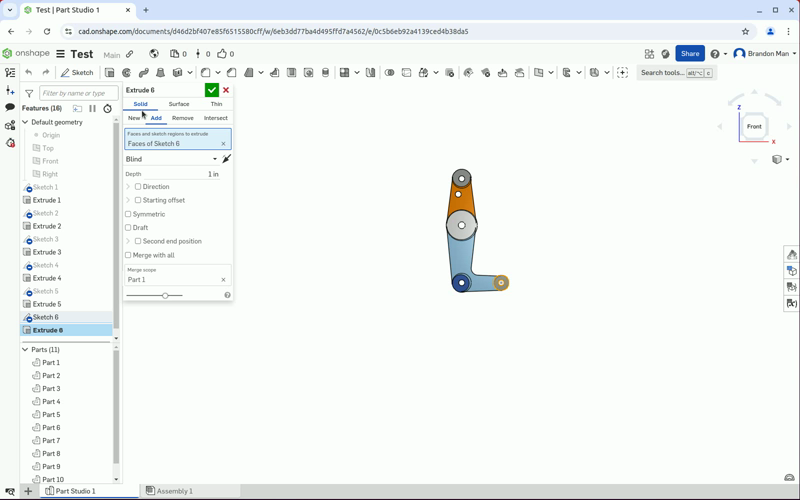
mouse_move(137, 120)
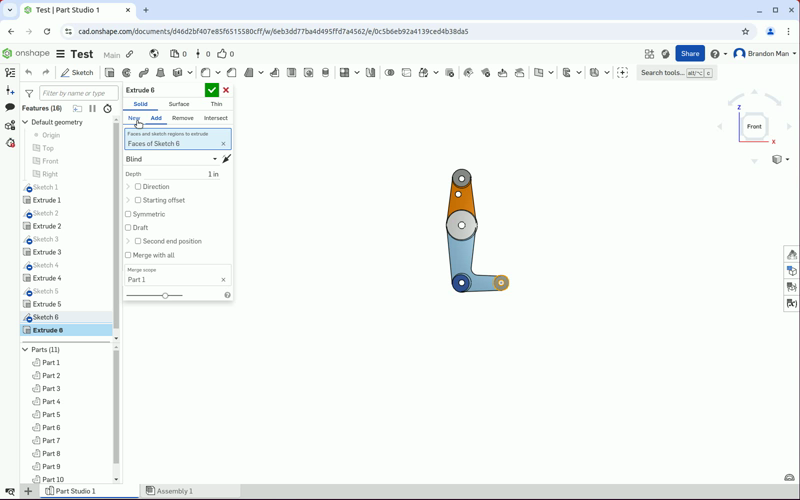
click(137, 120)
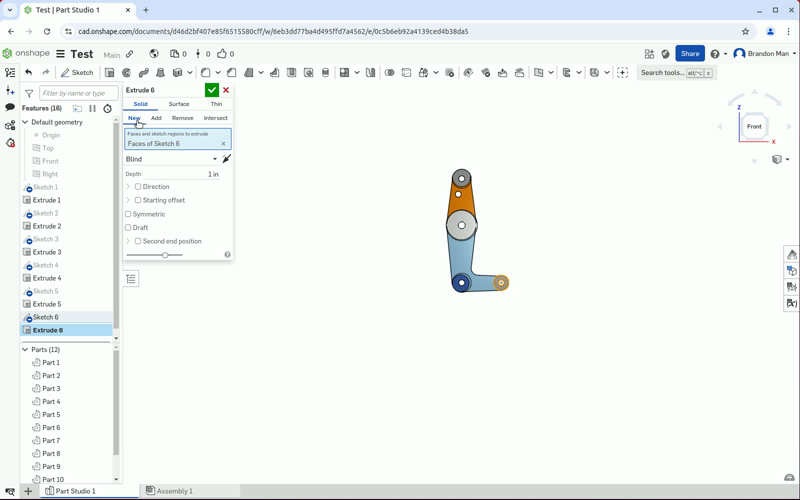
key(tab, 4)
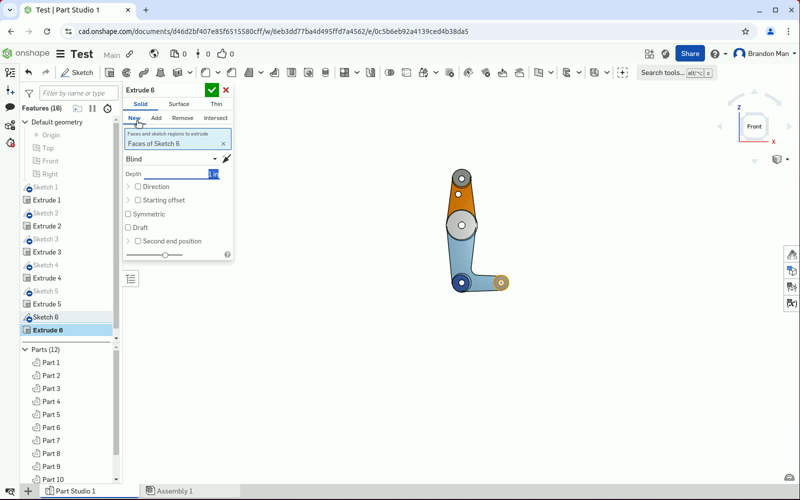
text(0.481)
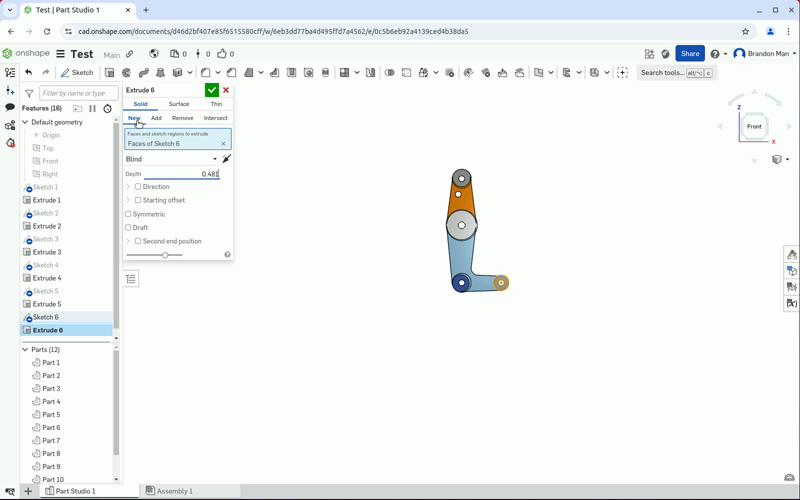
key(enter)
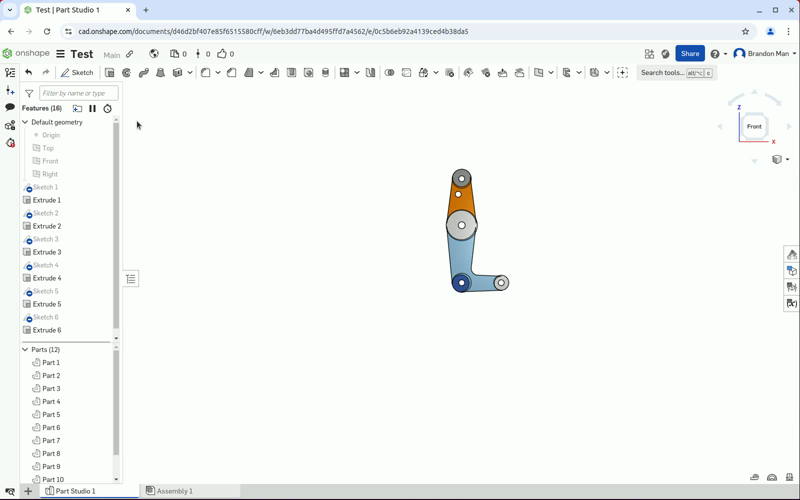
key(shift+h)
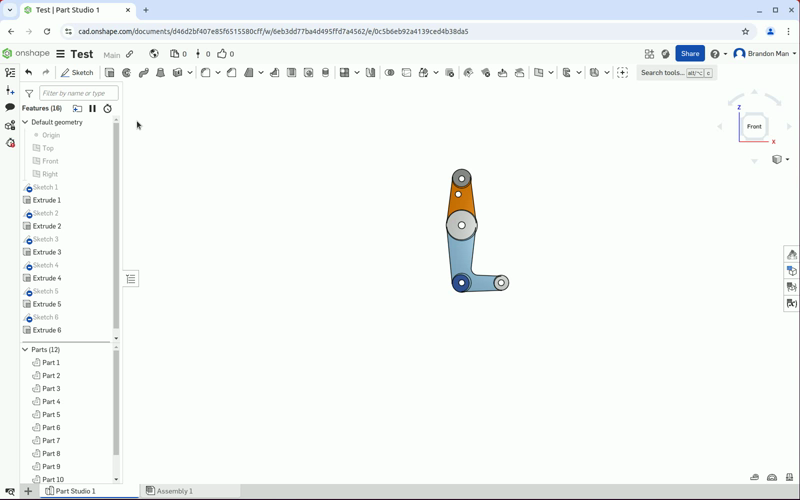
key(shift+h)
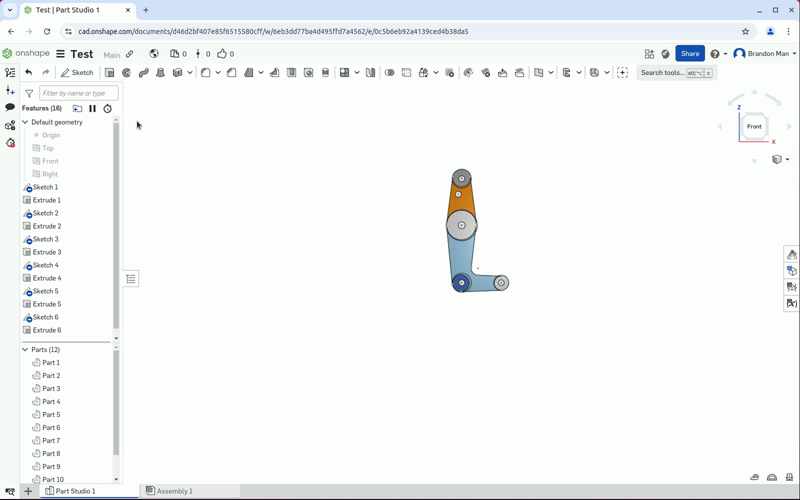
key(shift+7)
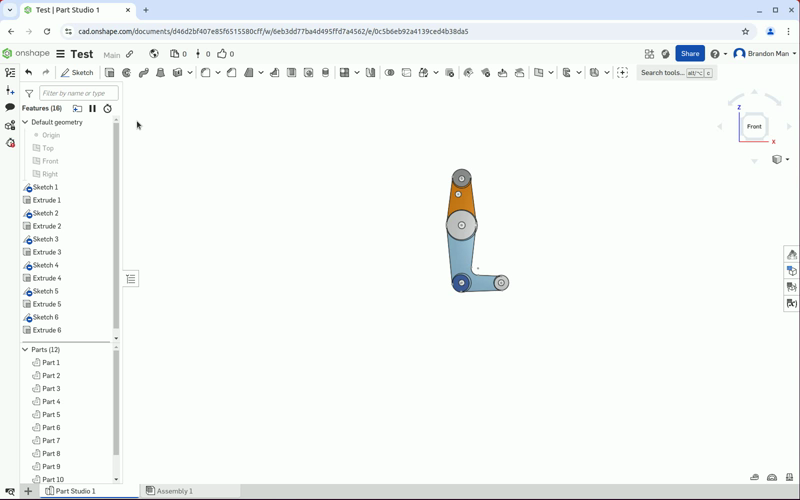
key(left, 2)
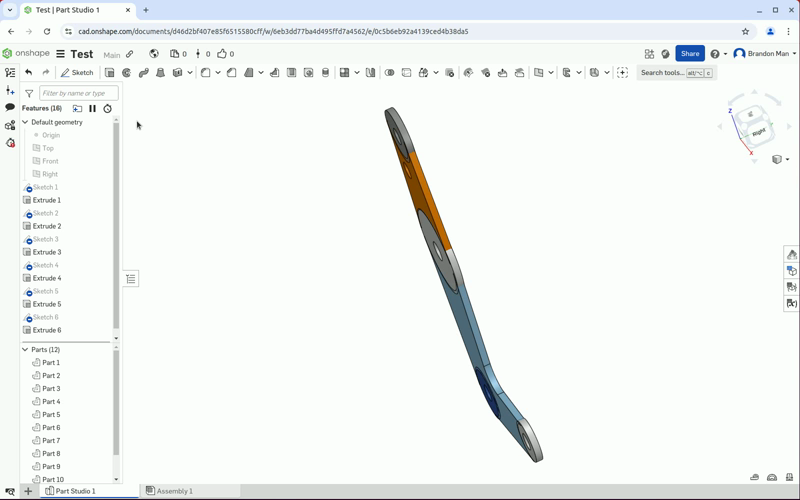
key(down, 2)
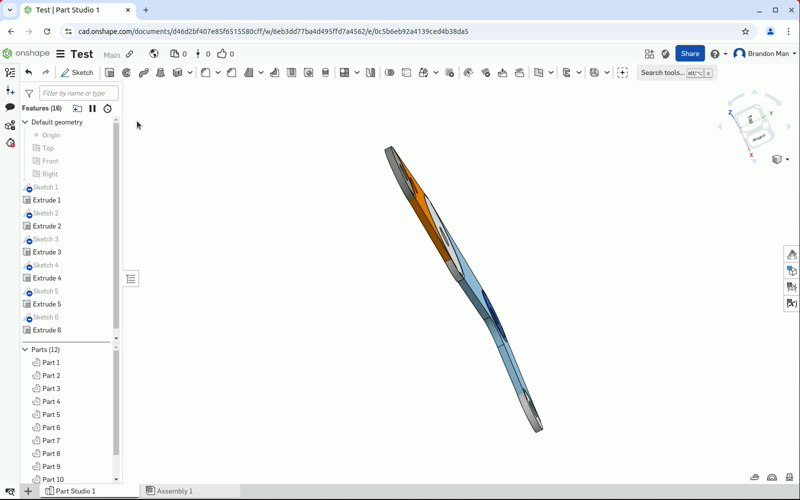
key(up, 2)
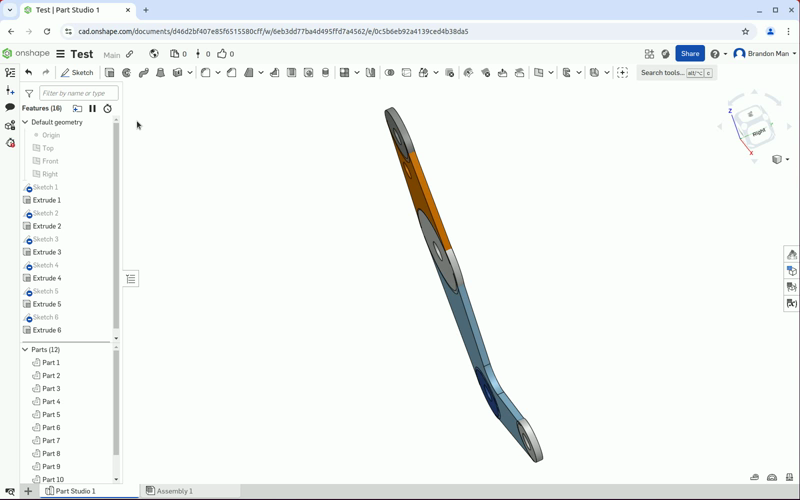
key(right, 2)
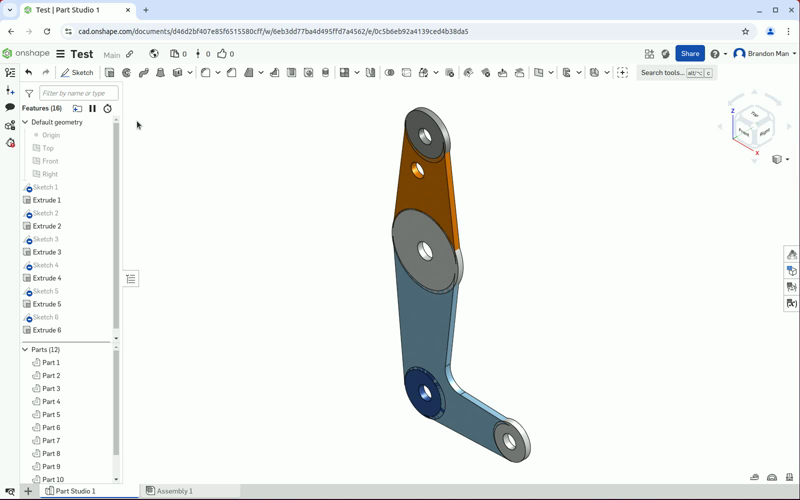
mouse_move(69, 189)
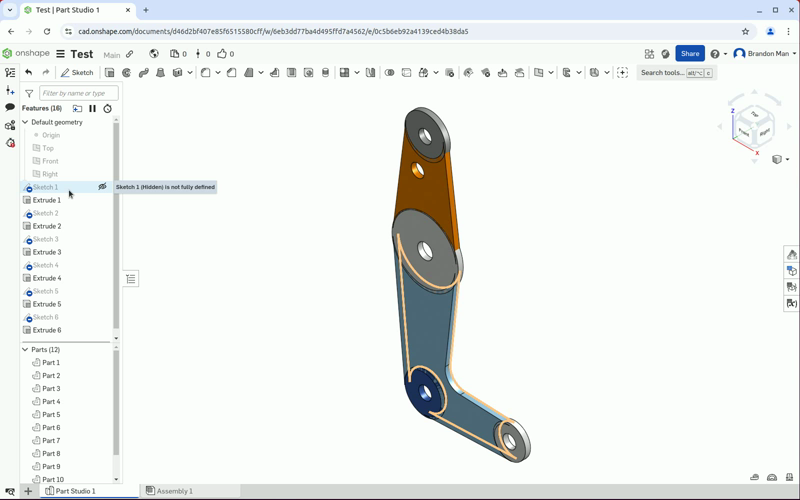
click(69, 189)